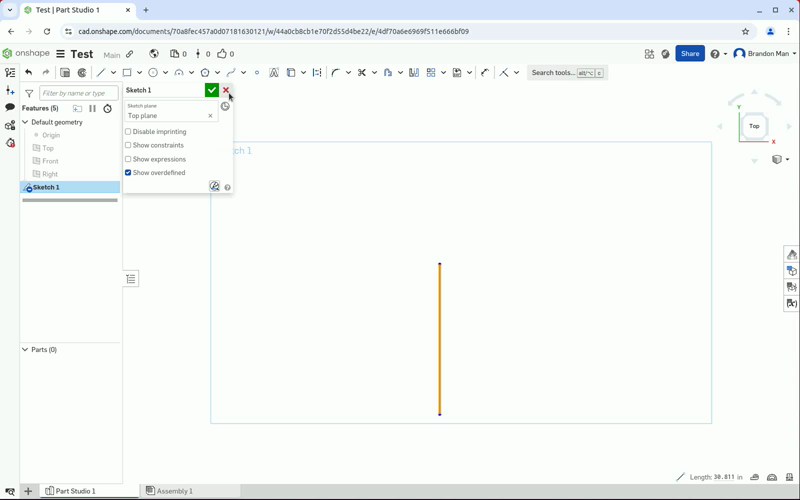
key(shift+h)
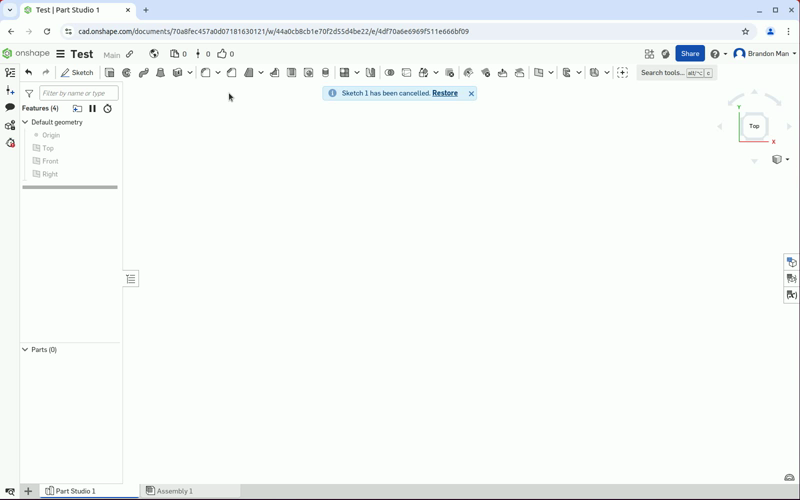
mouse_move(73, 352)
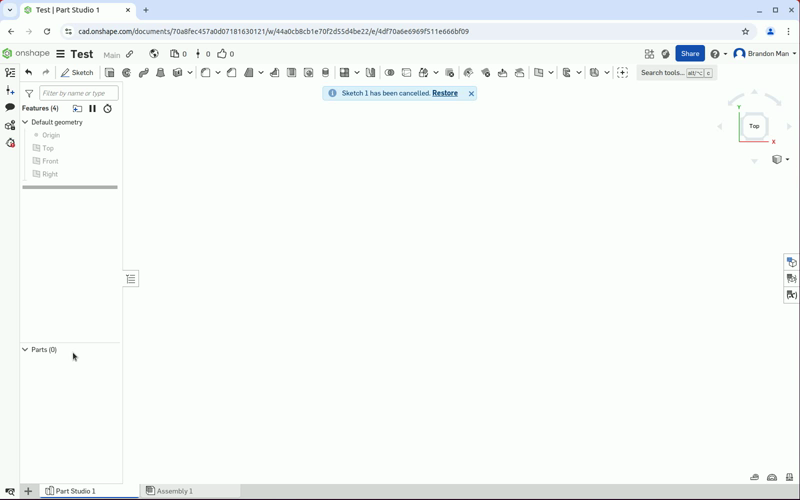
key(y)
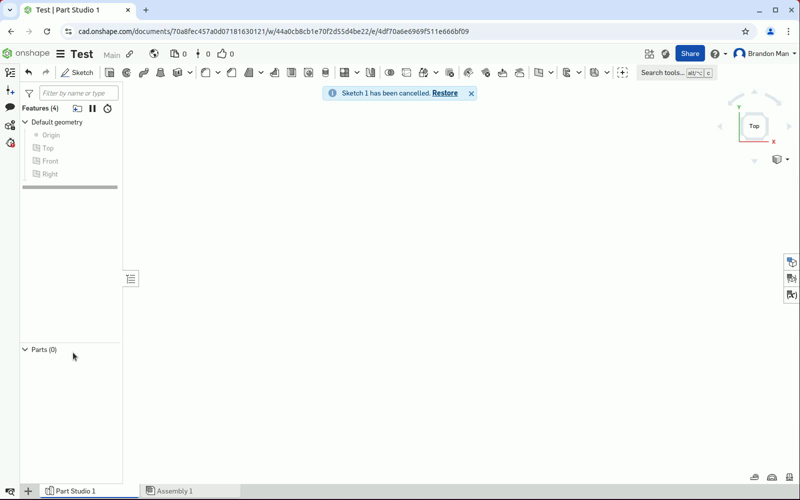
key(shift+p)
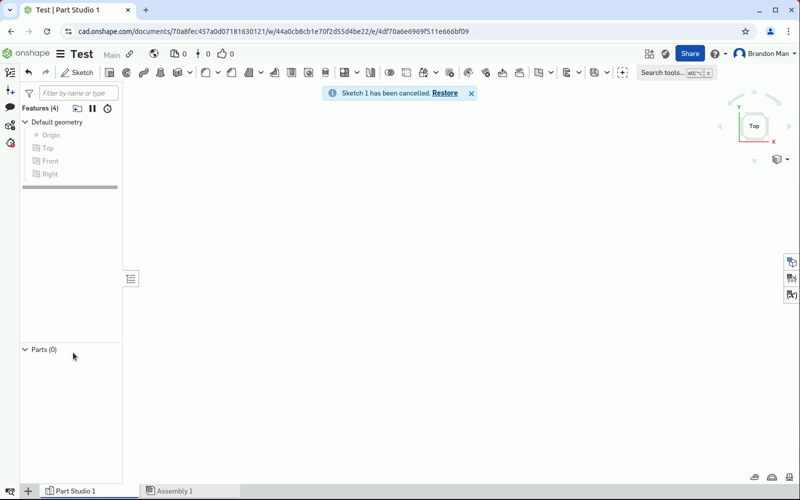
key(space)
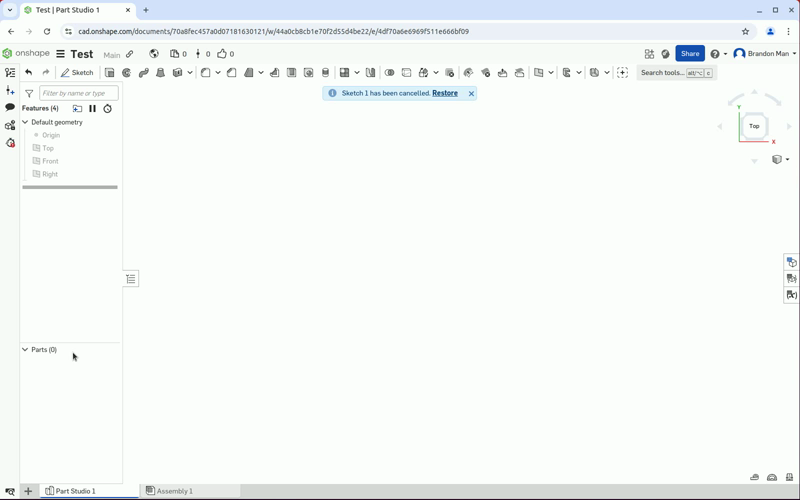
key_down(shift)
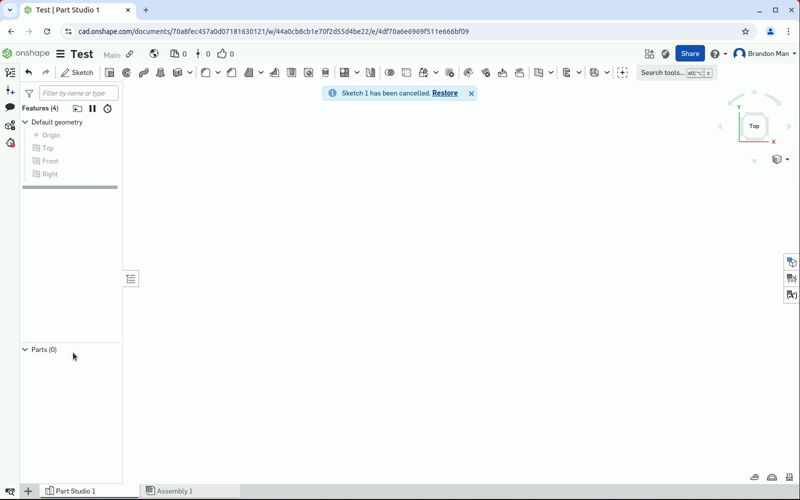
key(up)
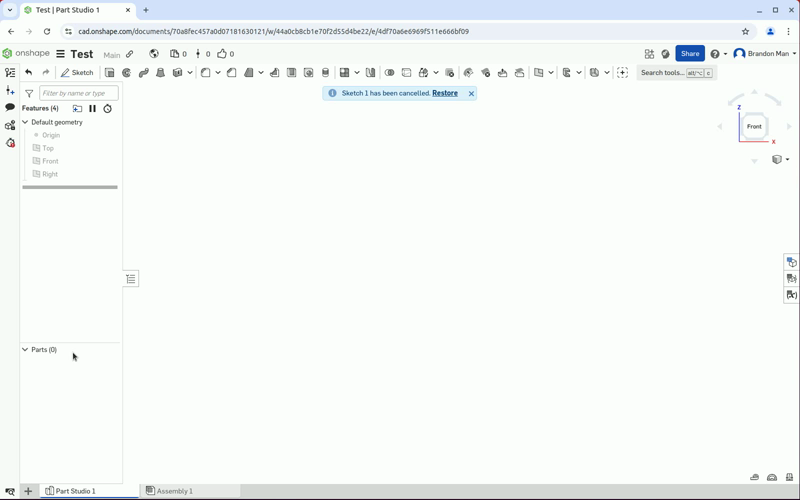
key_up(shift)
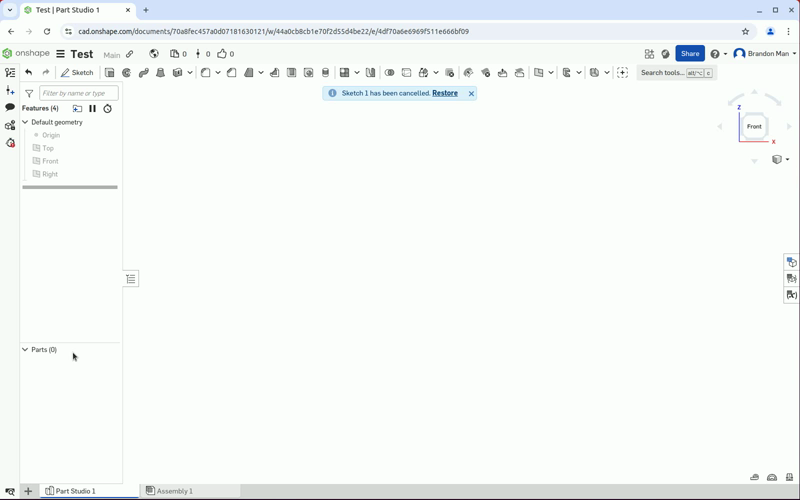
mouse_move(73, 352)
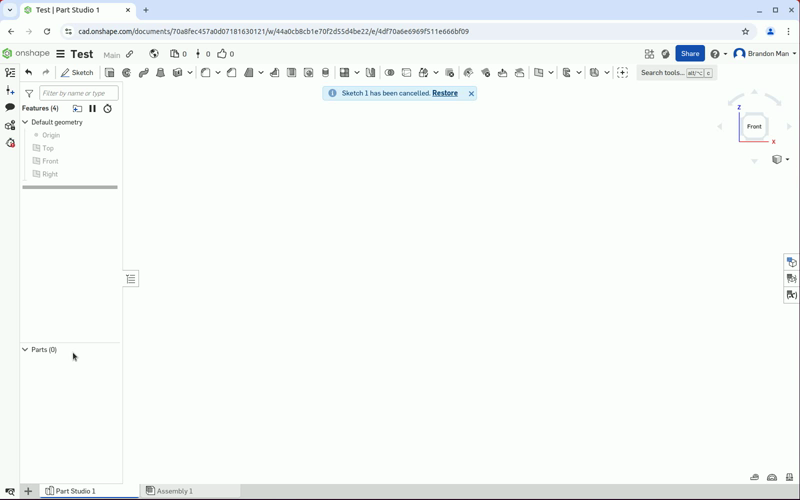
key(shift+y)
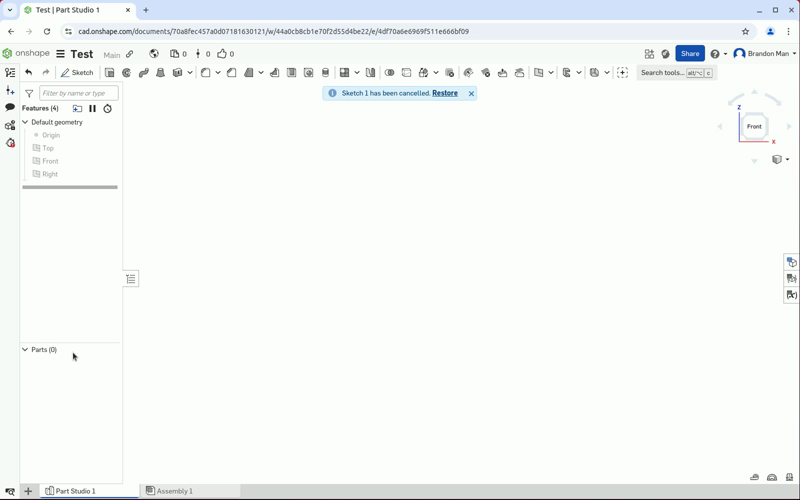
key(shift+s)
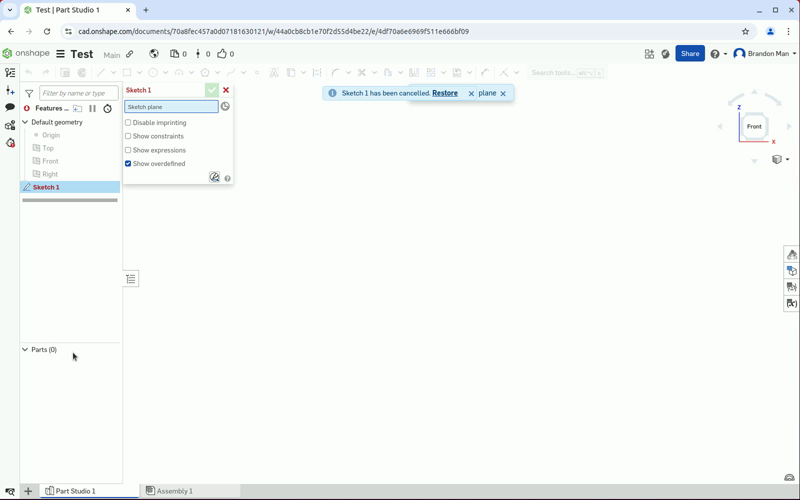
mouse_move(73, 163)
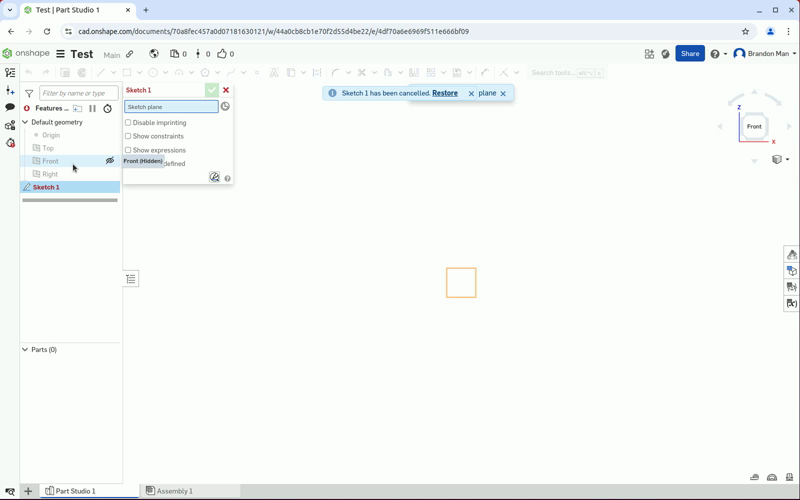
click(73, 163)
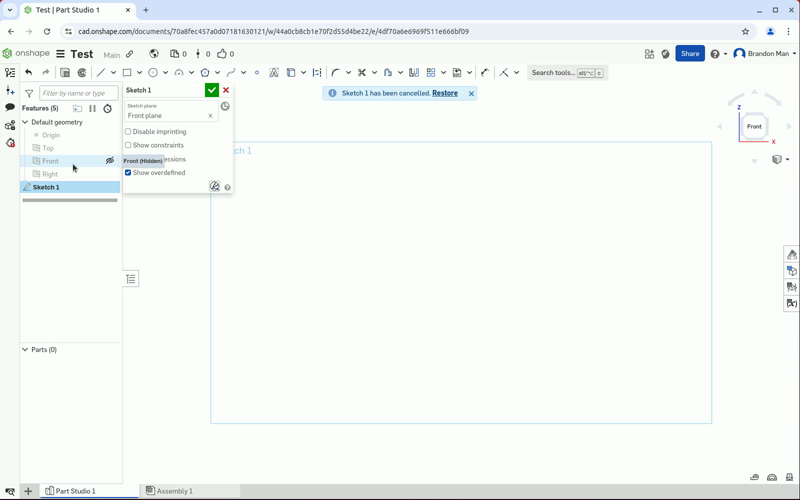
mouse_move(73, 352)
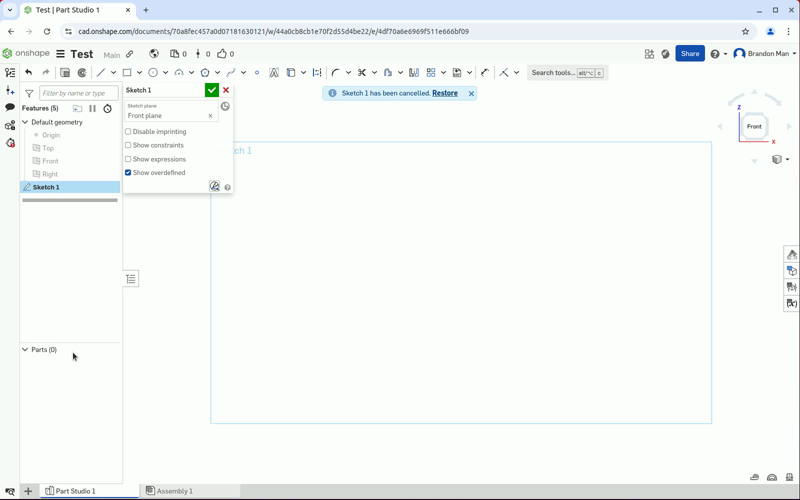
key(y)
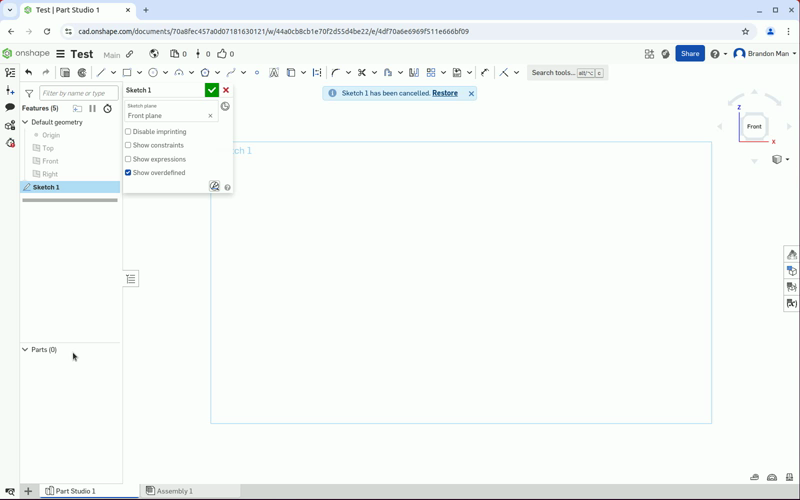
key(l)
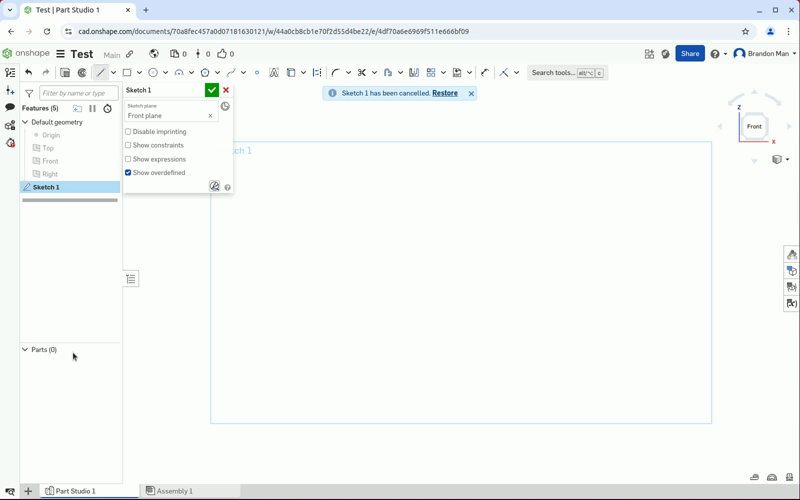
key_down(shift)
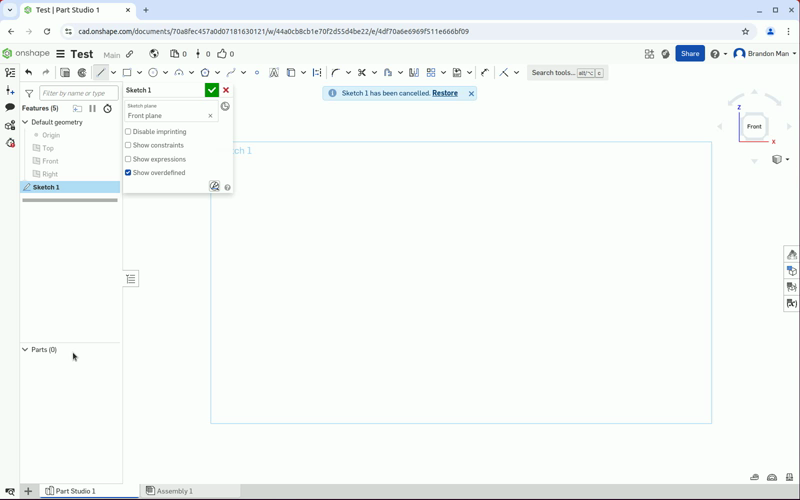
mouse_move(460, 305)
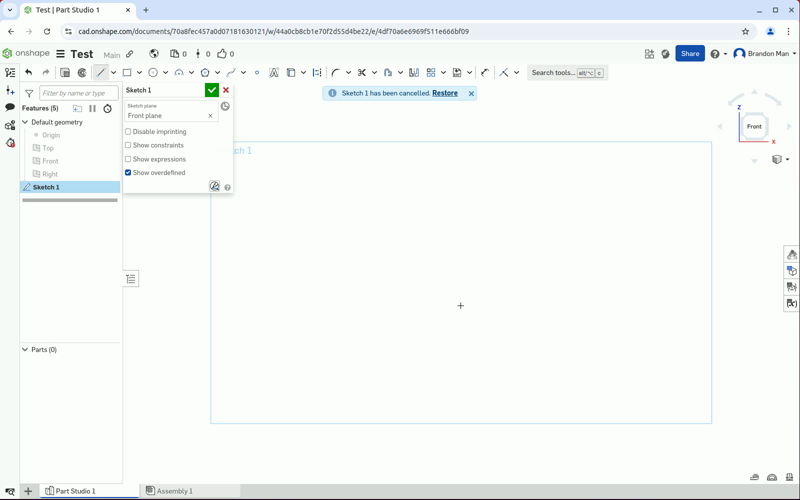
click(460, 305)
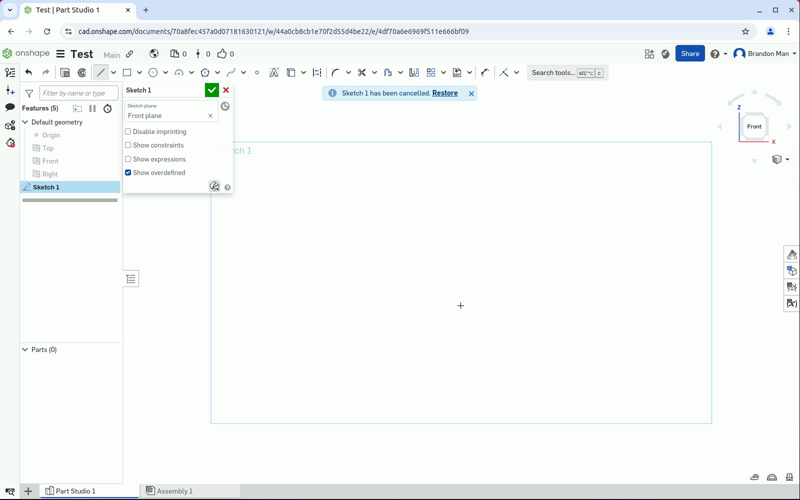
key_up(shift)
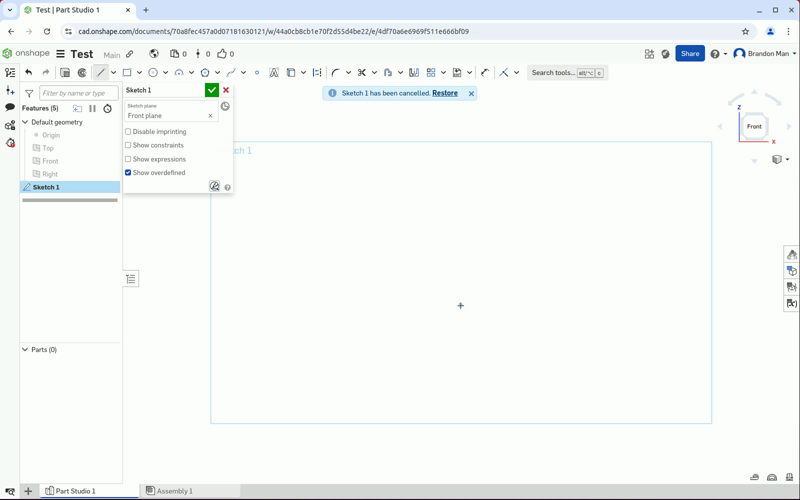
key_down(shift)
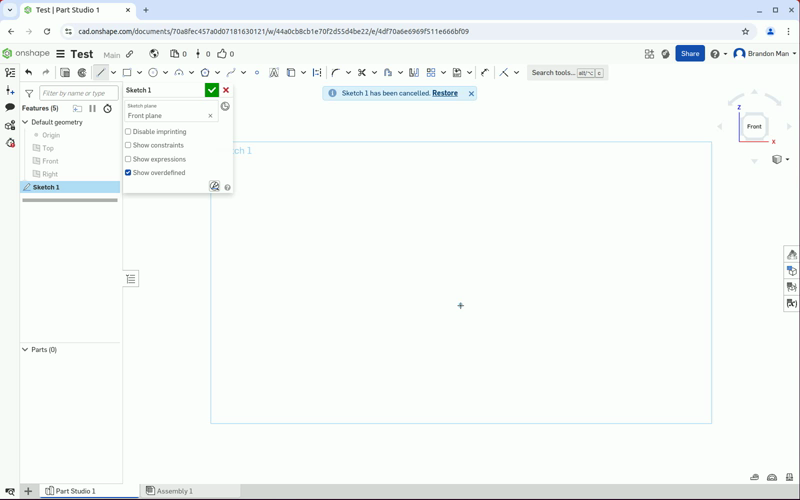
mouse_move(490, 305)
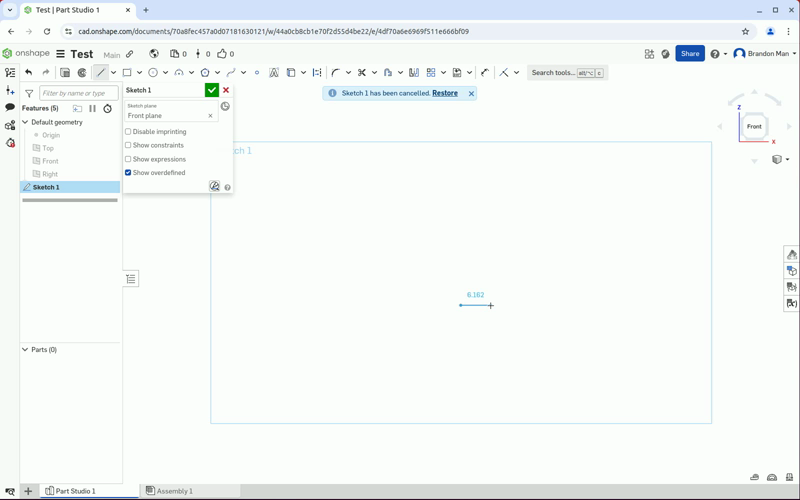
mouse_move(470, 305)
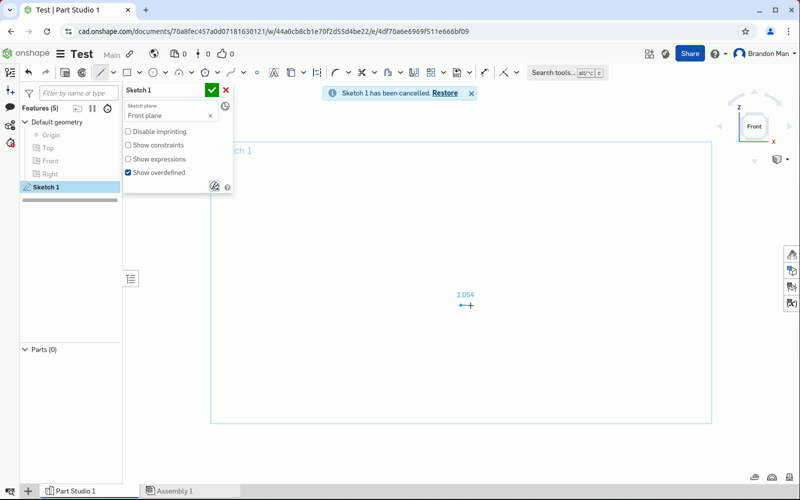
click(470, 305)
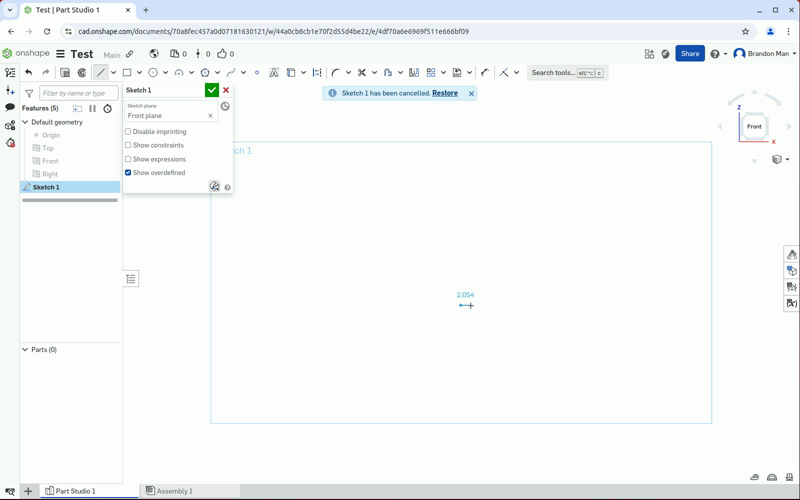
key_up(shift)
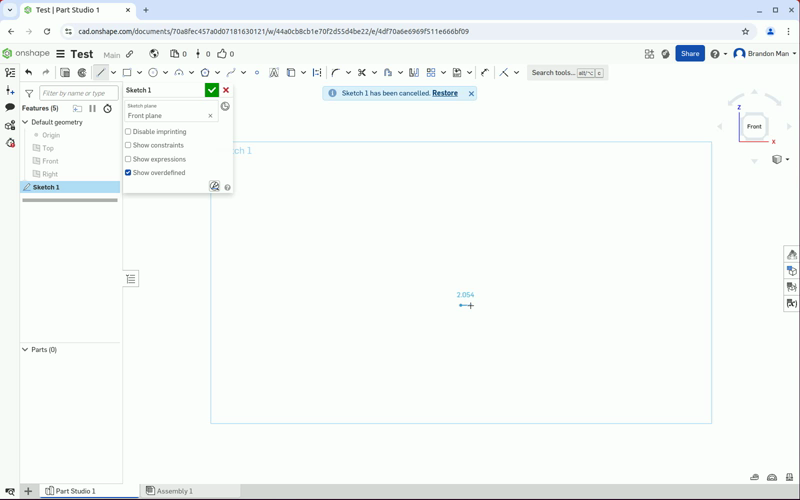
key_down(shift)
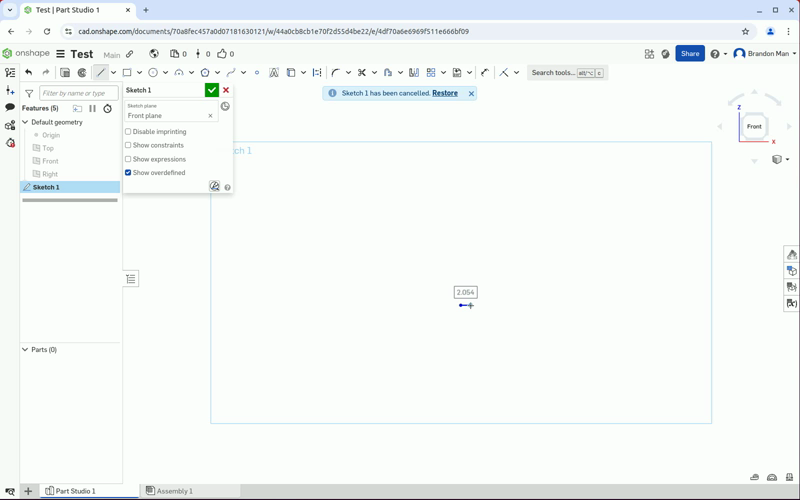
mouse_move(500, 305)
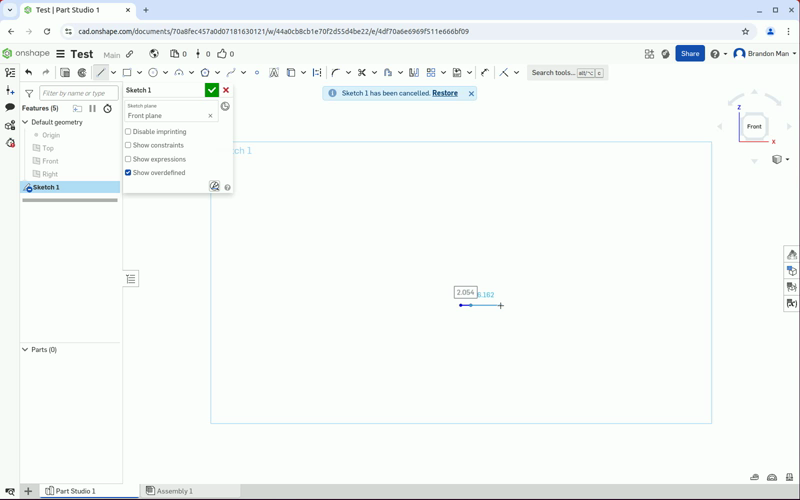
mouse_move(470, 282)
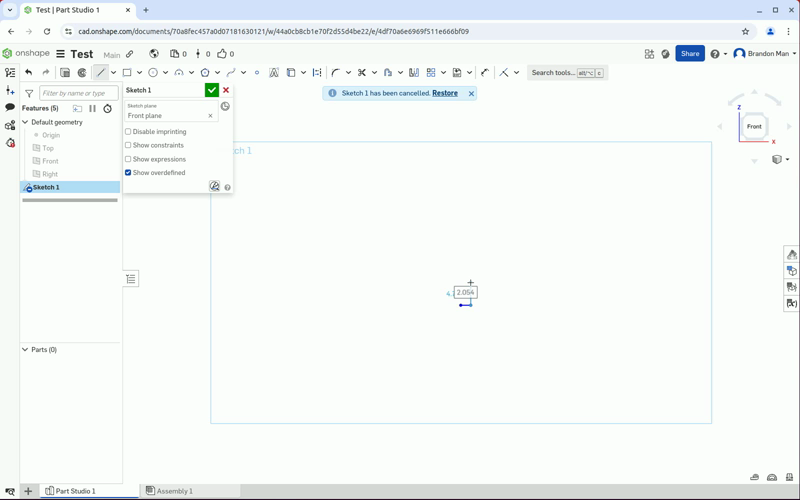
click(470, 282)
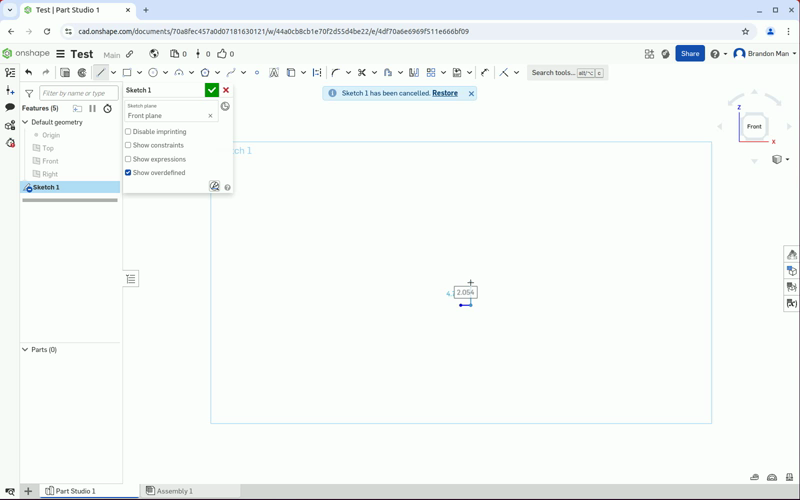
key_up(shift)
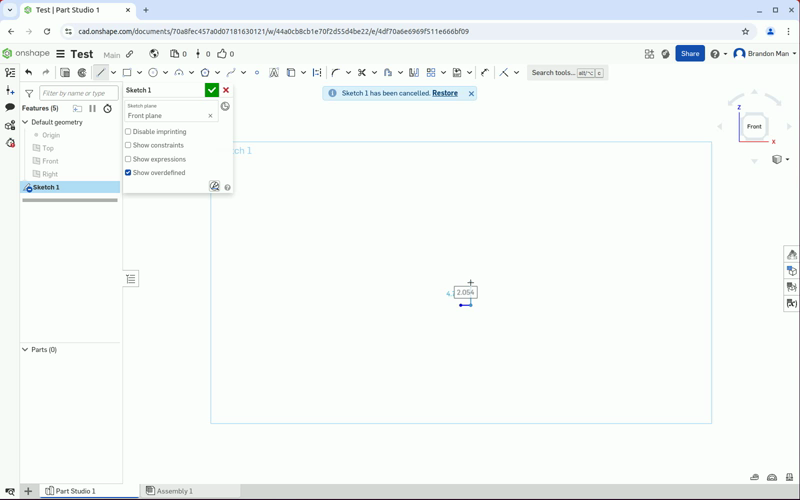
key_down(shift)
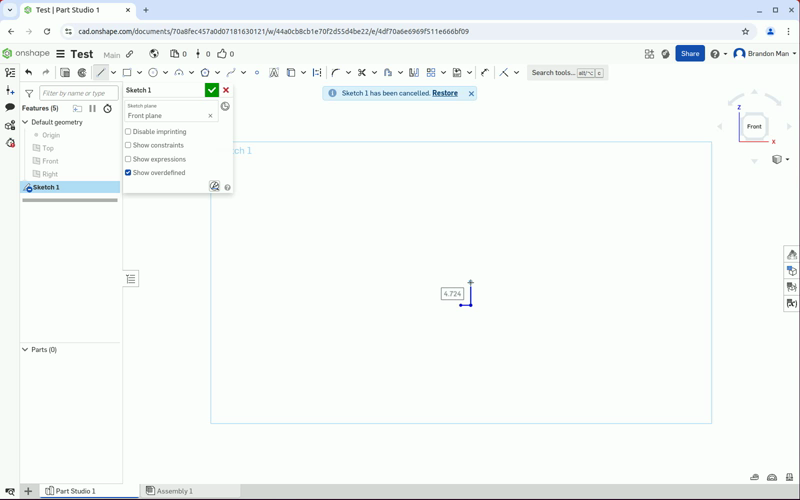
mouse_move(500, 282)
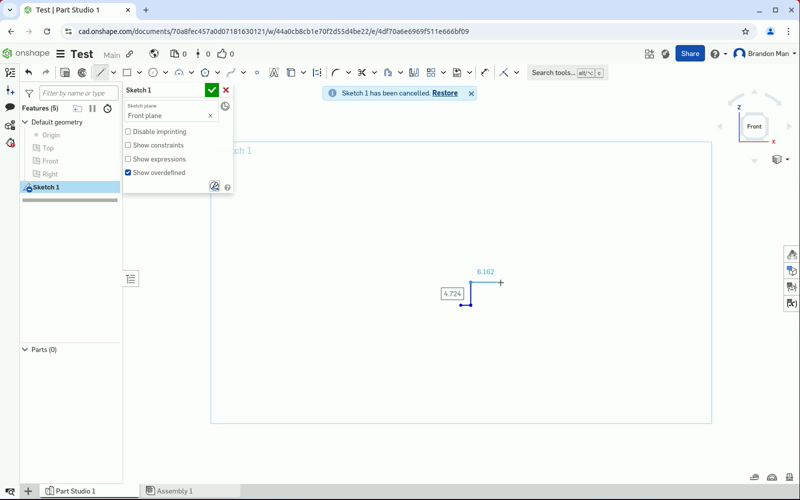
mouse_move(460, 282)
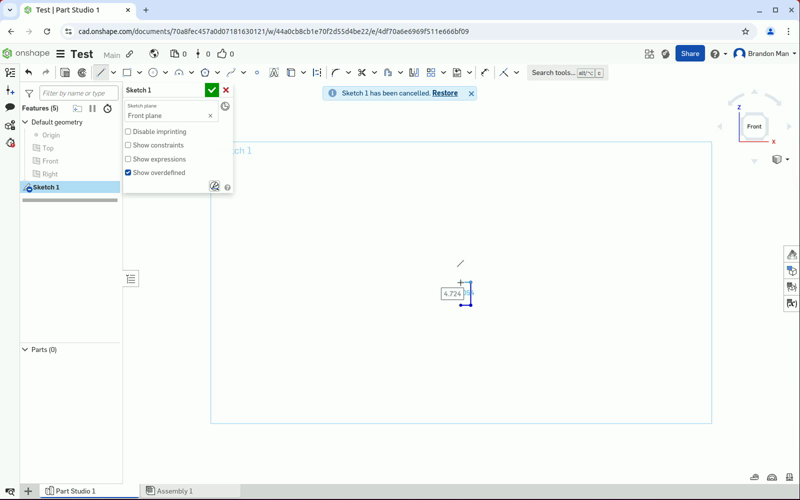
click(460, 282)
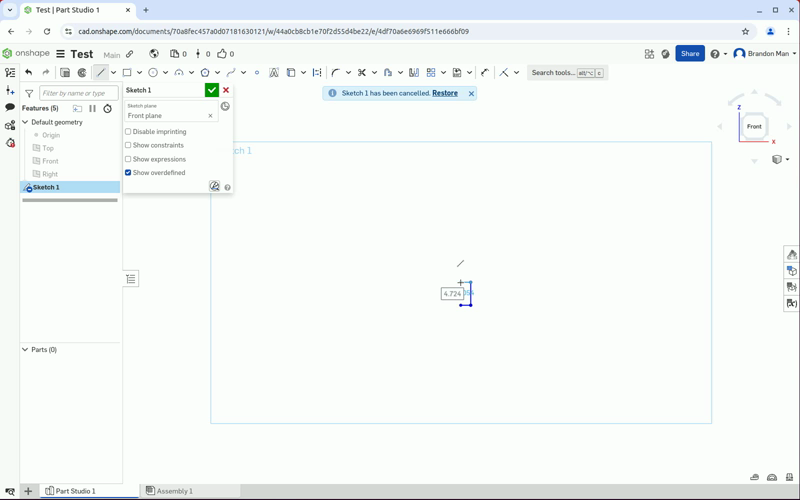
key_up(shift)
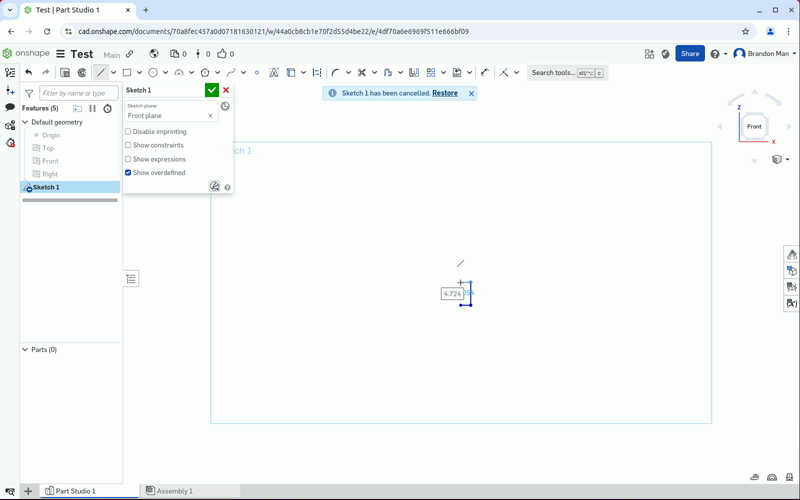
mouse_move(490, 282)
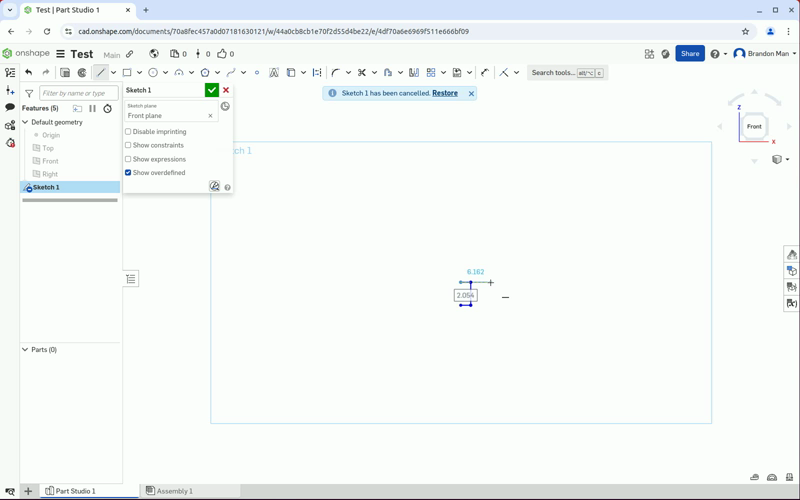
key_down(shift)
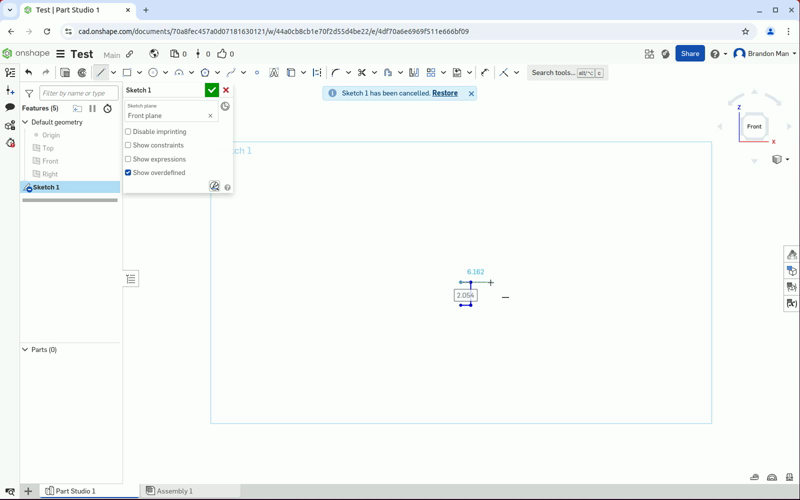
mouse_move(460, 305)
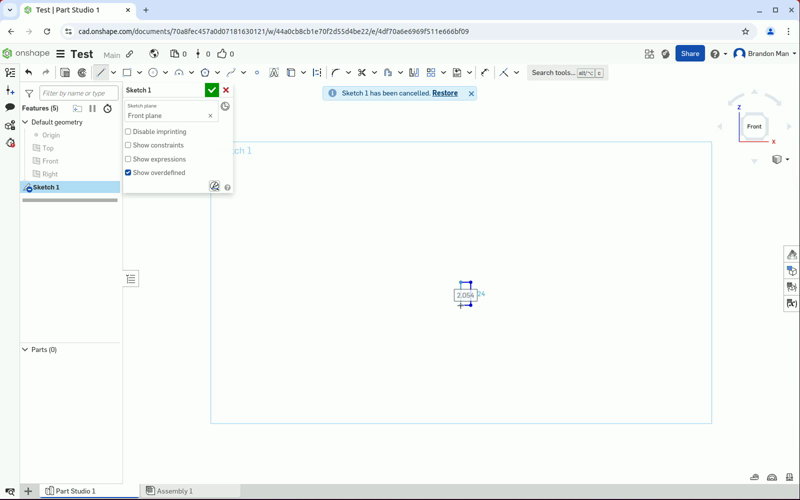
key_up(shift)
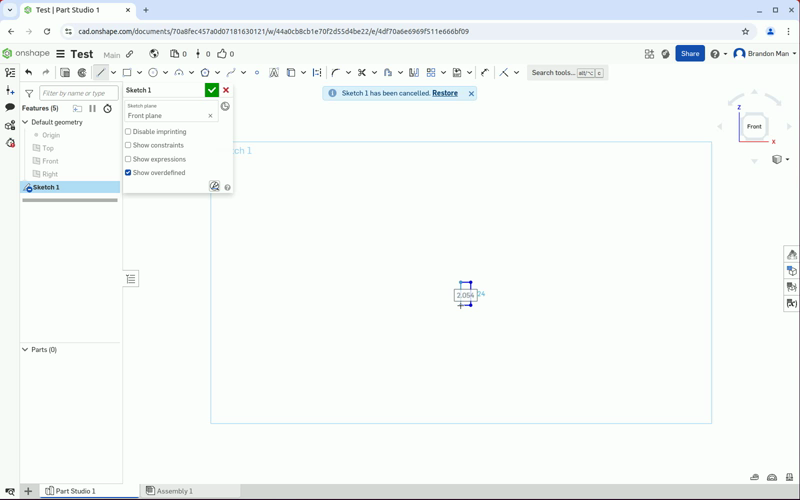
click(460, 305)
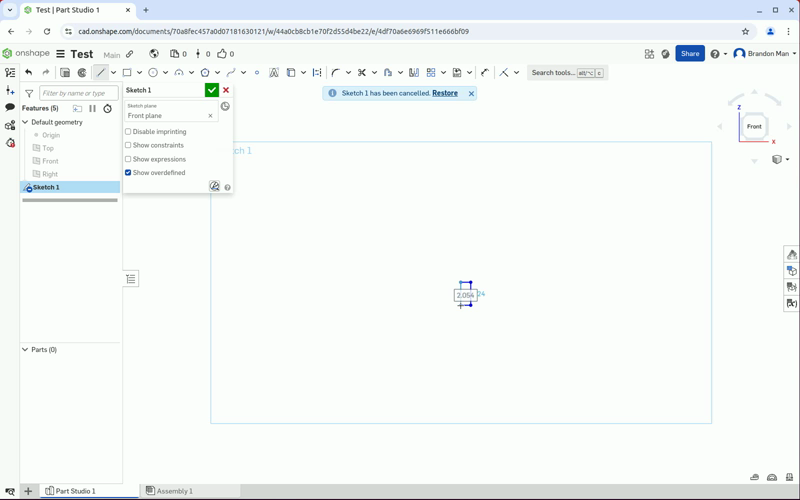
key(esc)
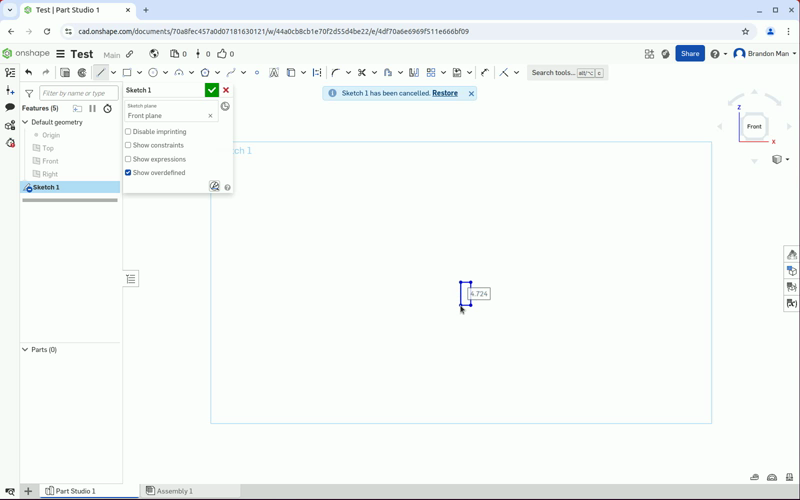
mouse_move(464, 294)
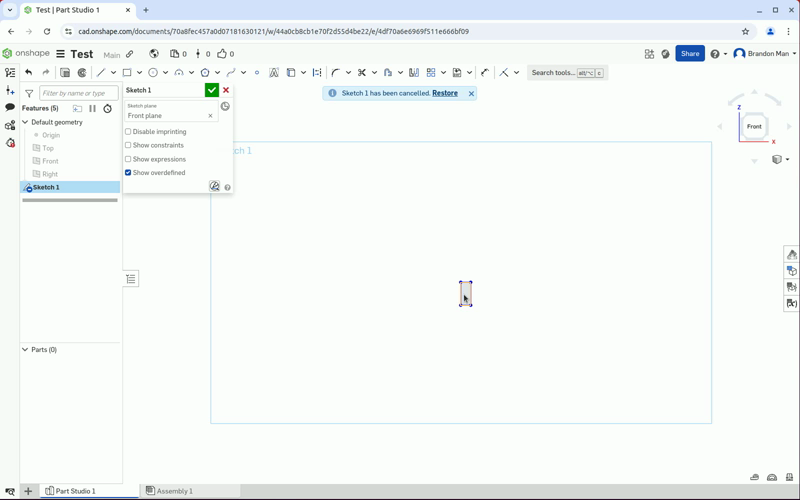
scroll(6)
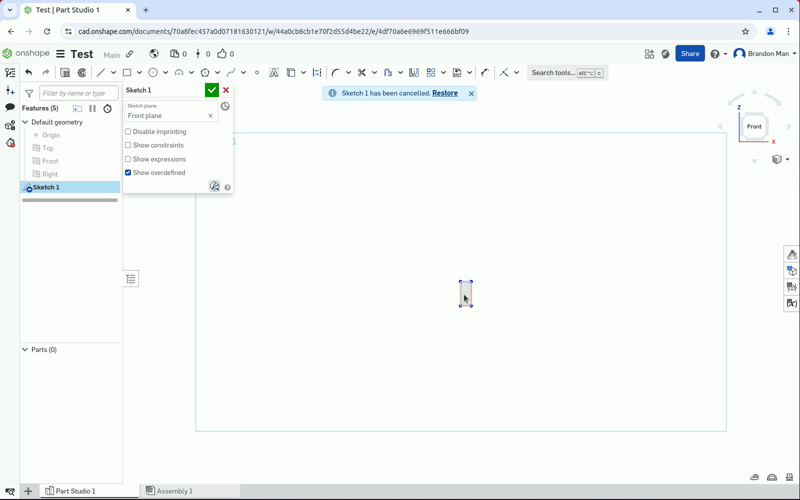
scroll(6)
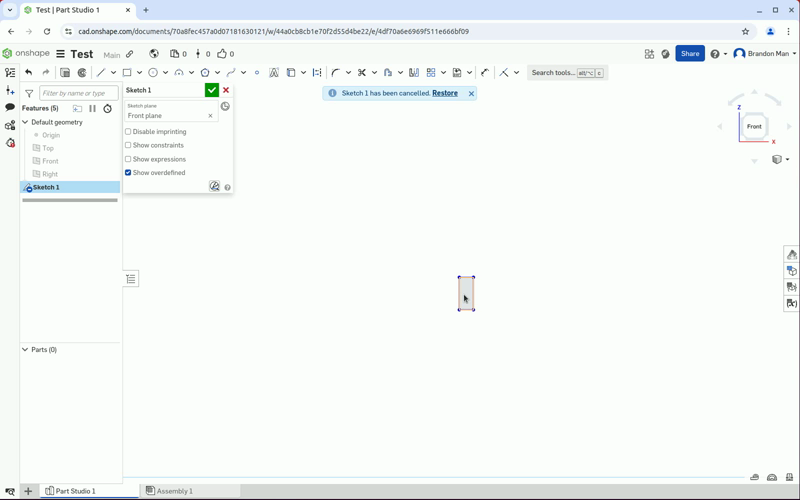
scroll(6)
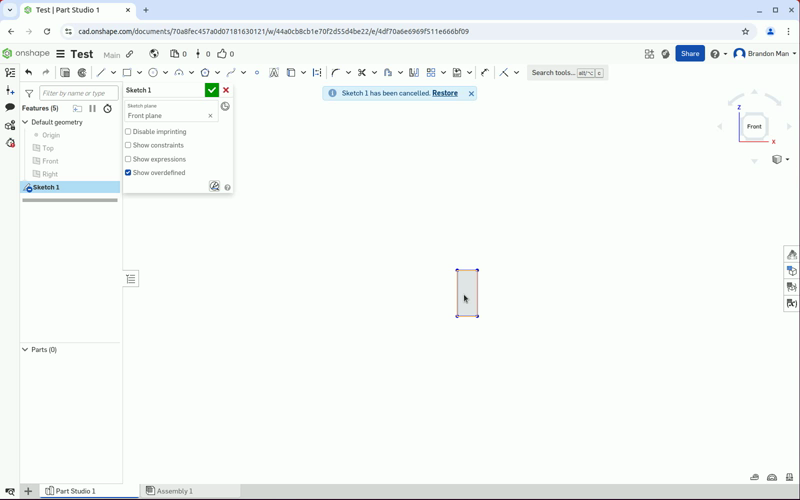
scroll(6)
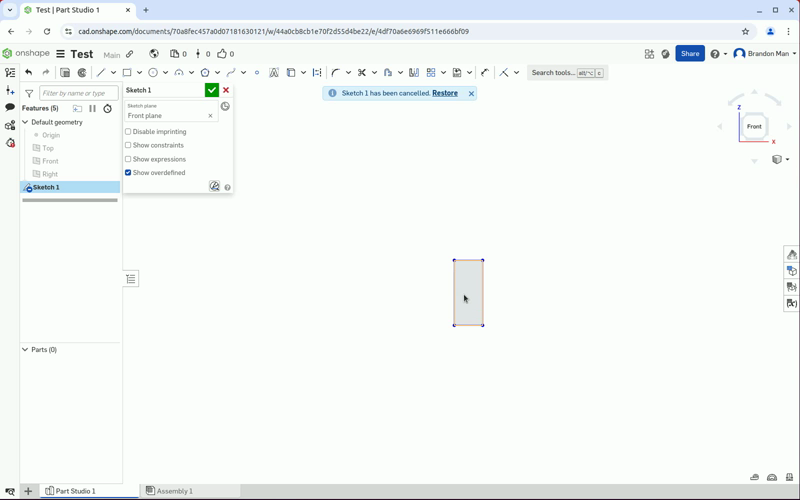
scroll(6)
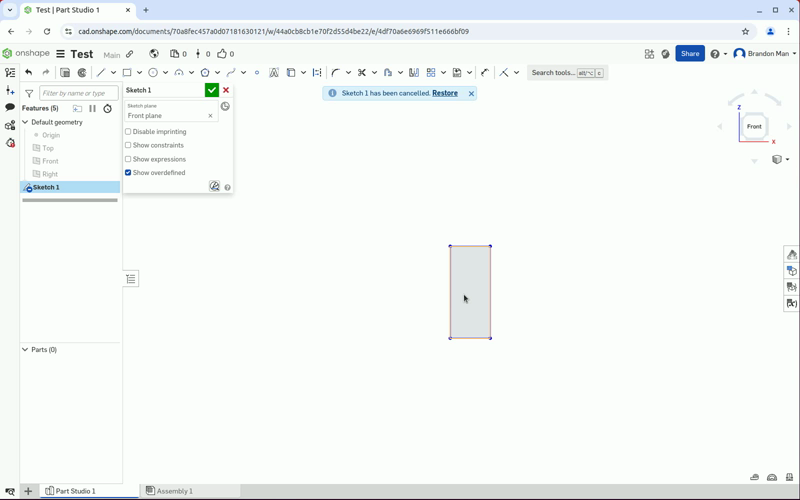
scroll(6)
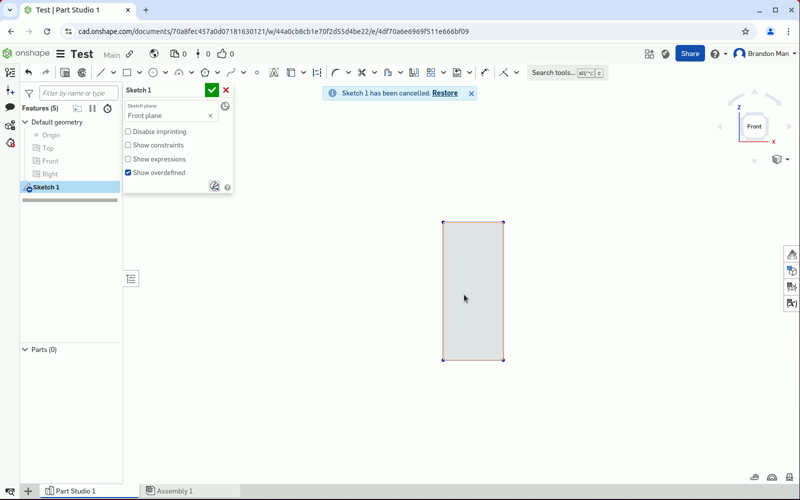
scroll(6)
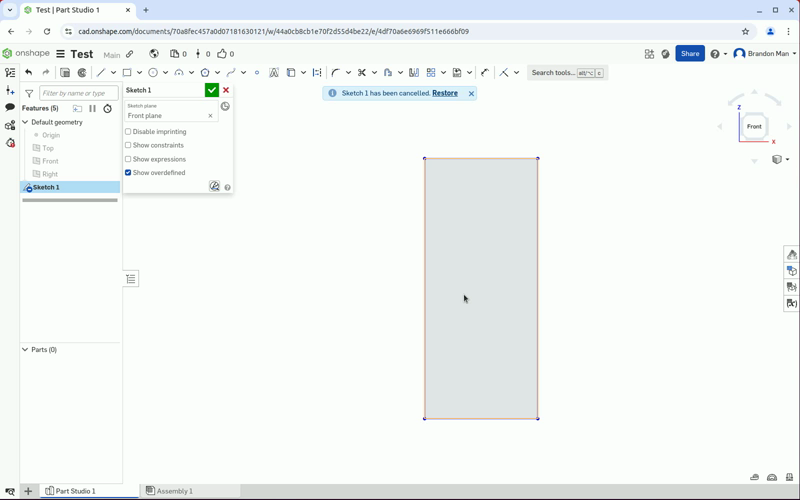
click(464, 294)
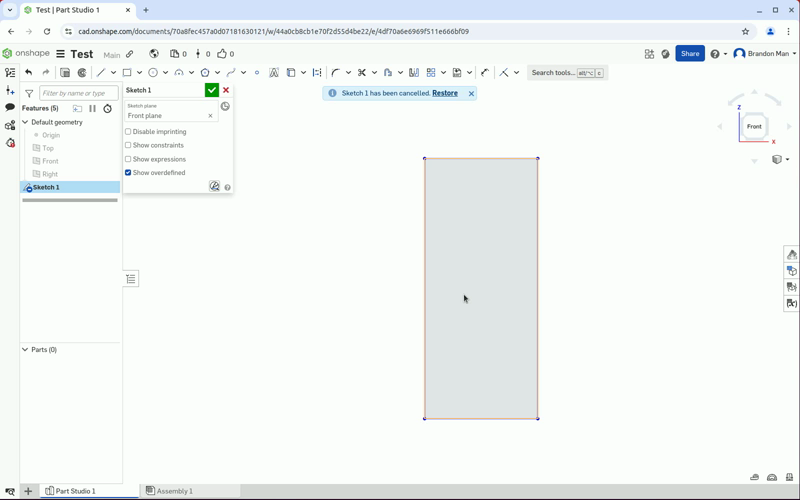
scroll(-6)
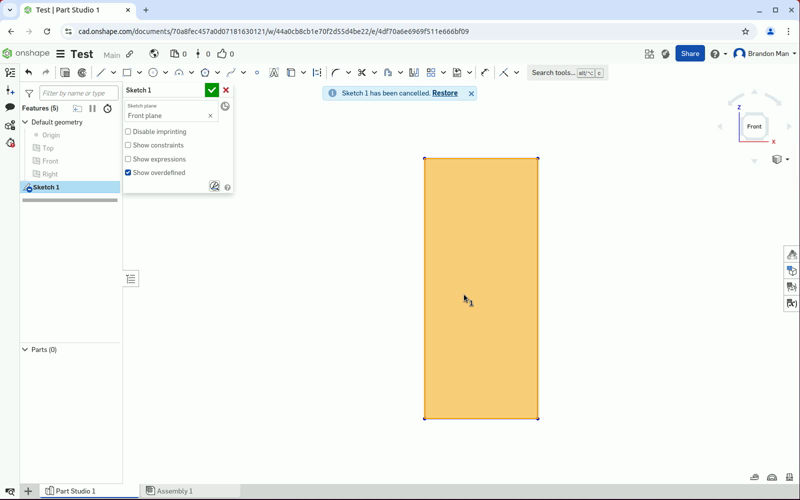
scroll(-6)
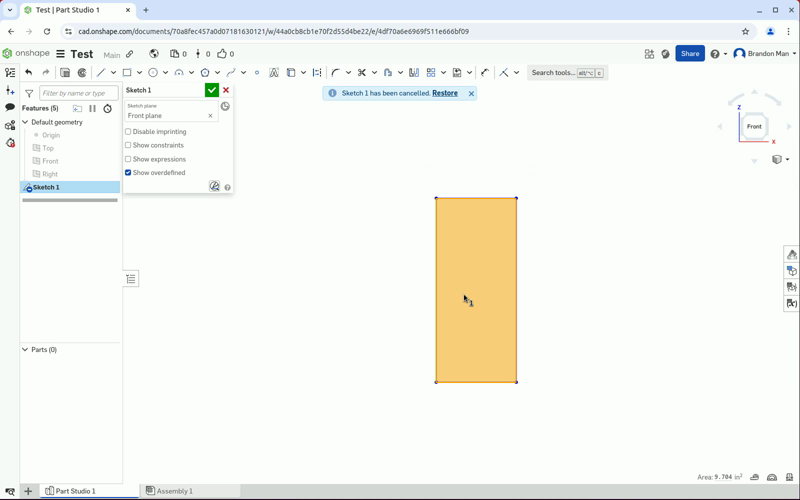
scroll(-6)
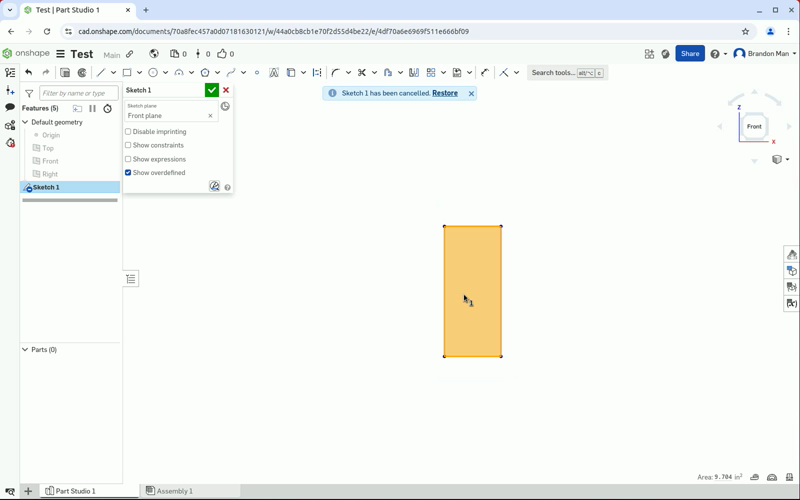
scroll(-6)
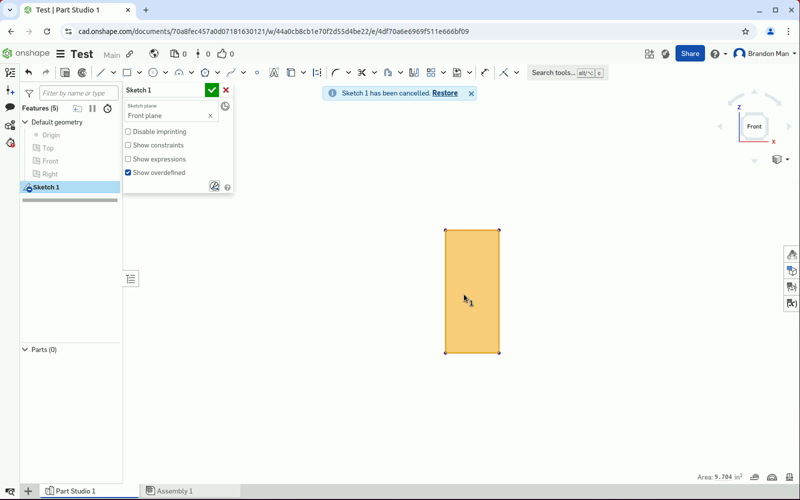
scroll(-6)
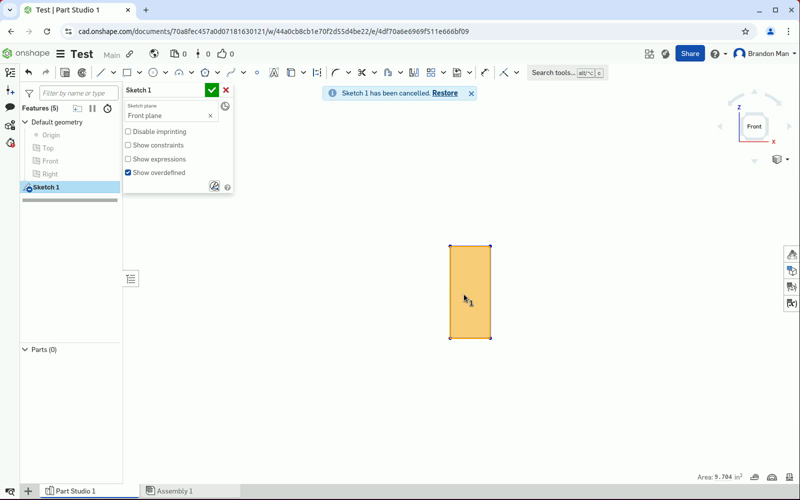
scroll(-6)
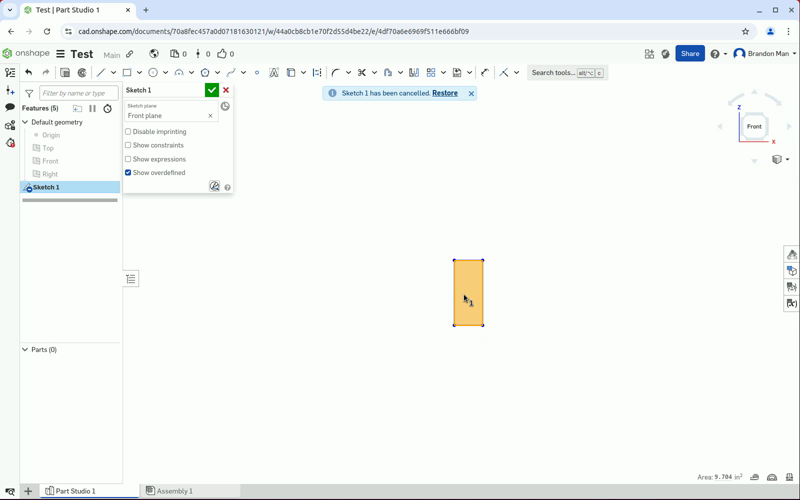
scroll(-6)
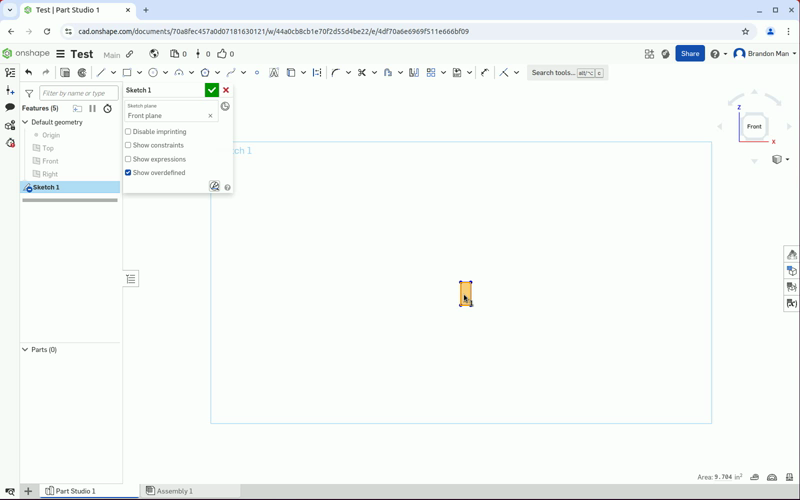
mouse_move(73, 352)
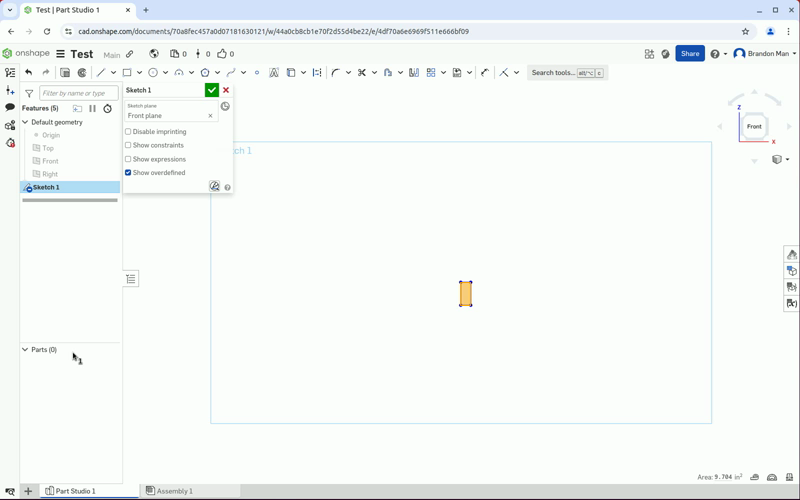
key(shift+y)
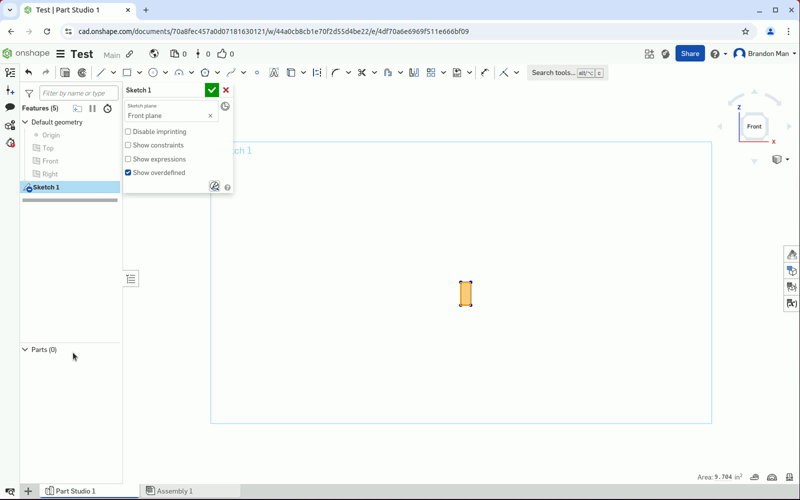
key(shift+e)
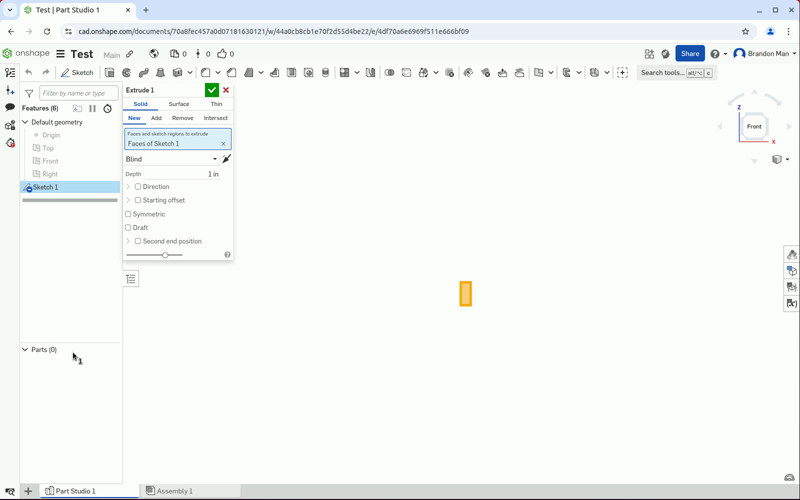
mouse_move(143, 106)
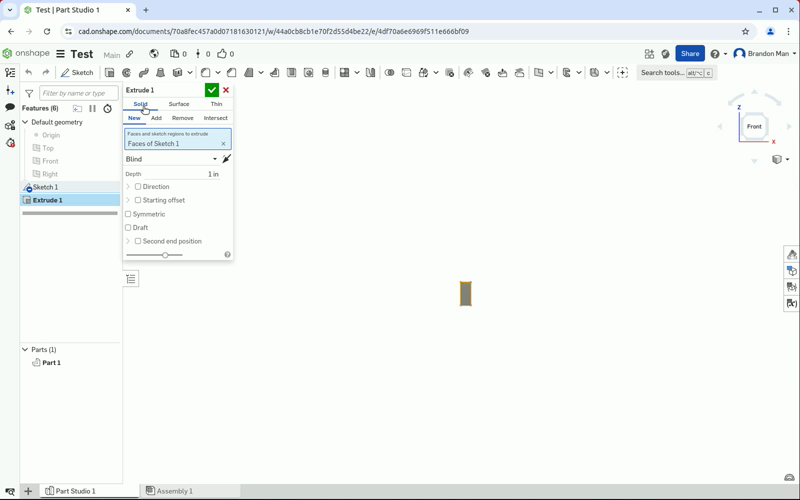
click(143, 106)
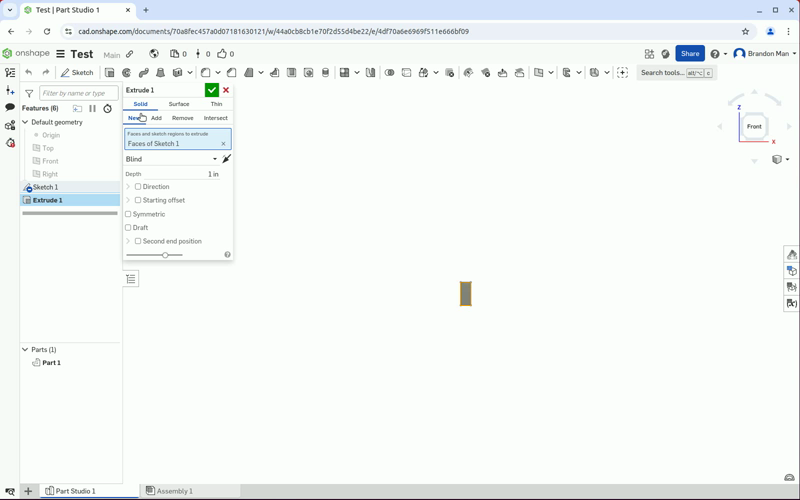
mouse_move(137, 120)
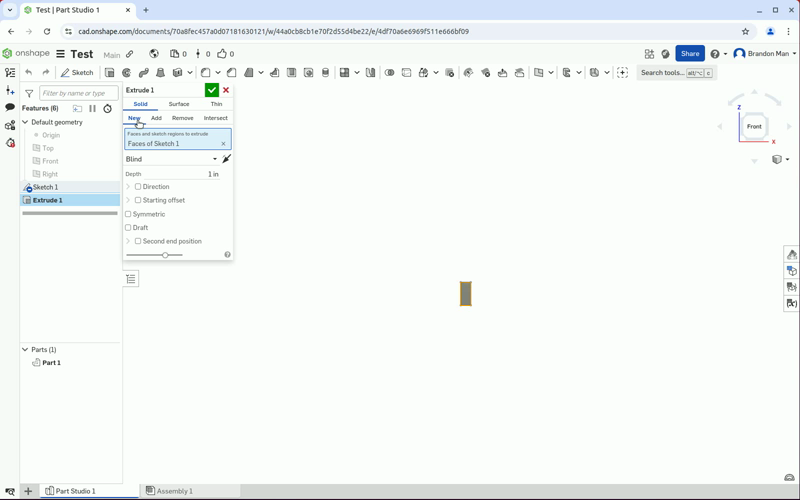
click(137, 120)
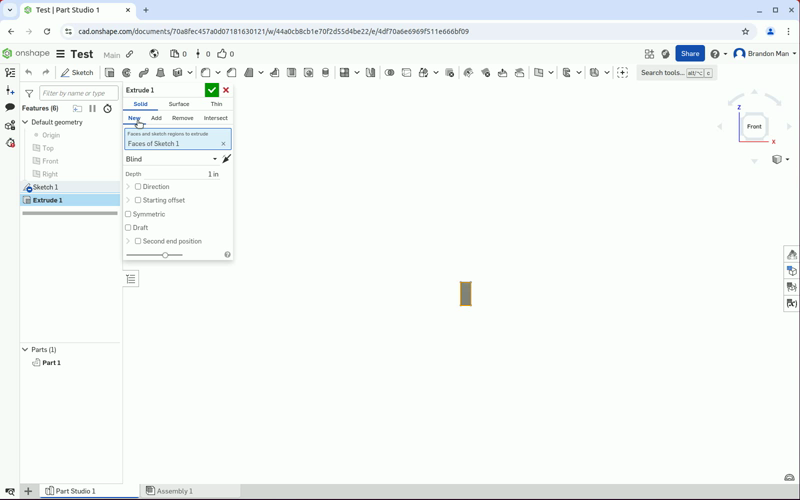
key(tab, 4)
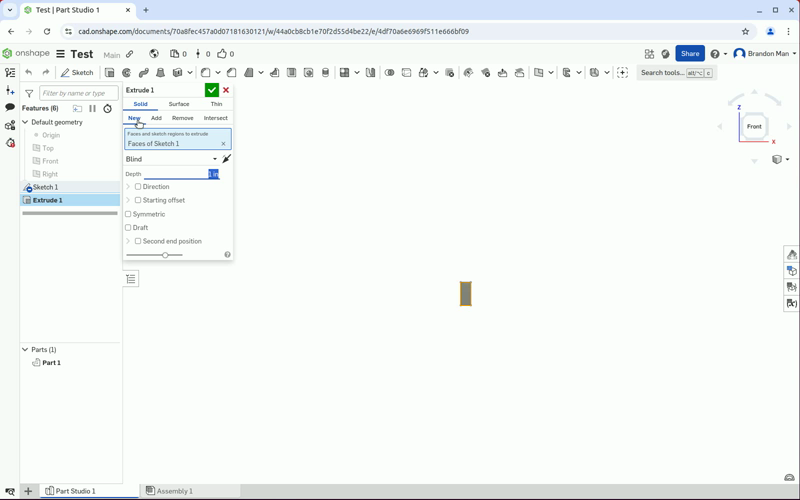
text(23.108)
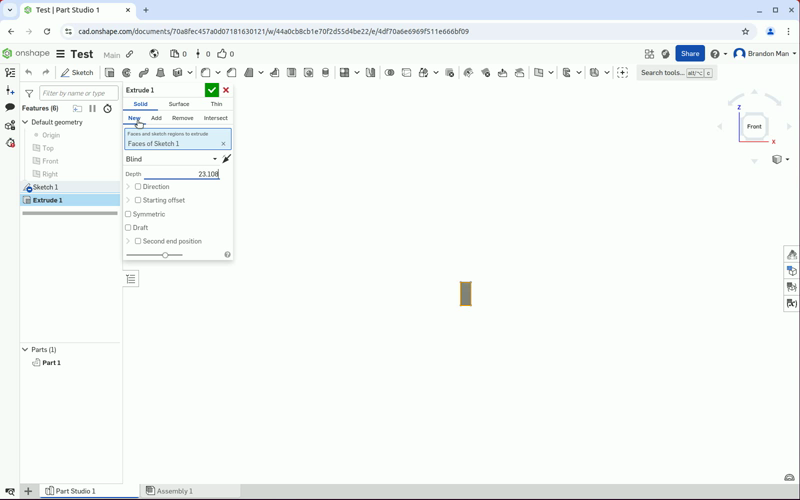
key(enter)
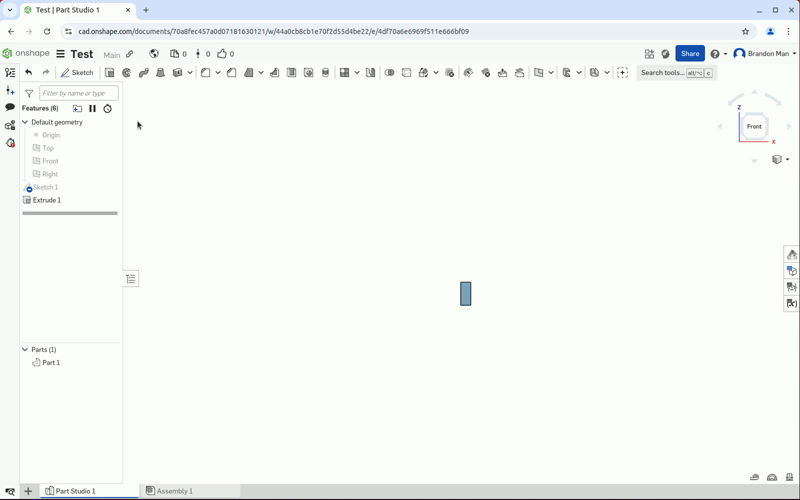
key(shift+h)
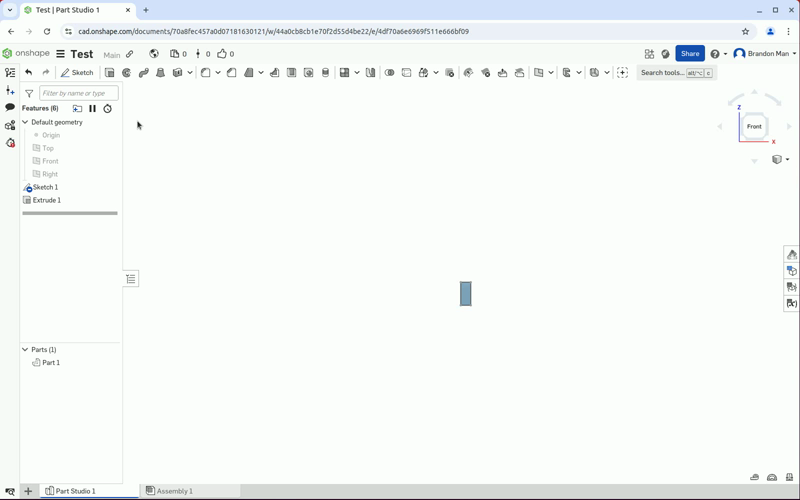
key(shift+h)
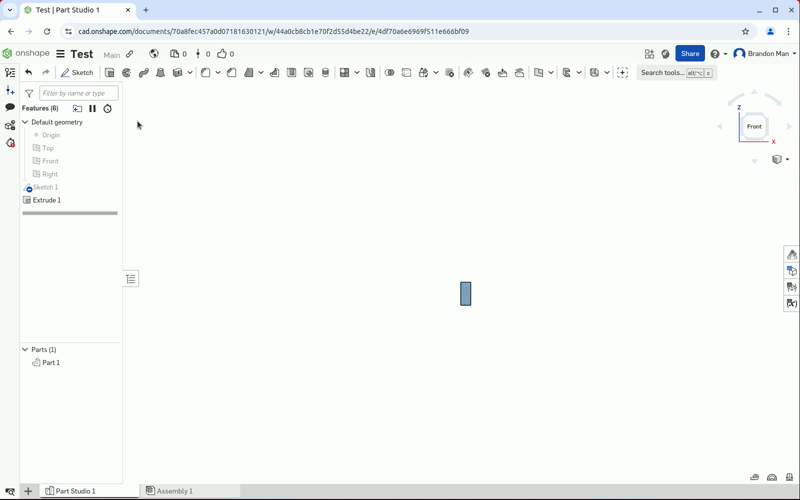
mouse_move(73, 189)
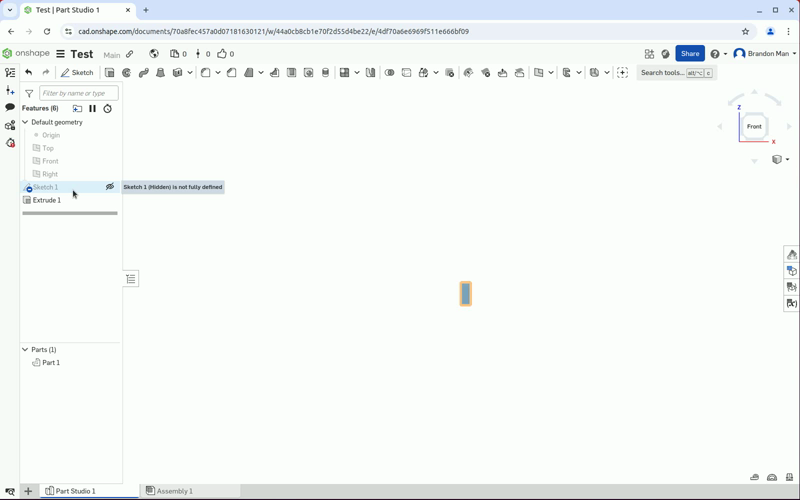
click(73, 189)
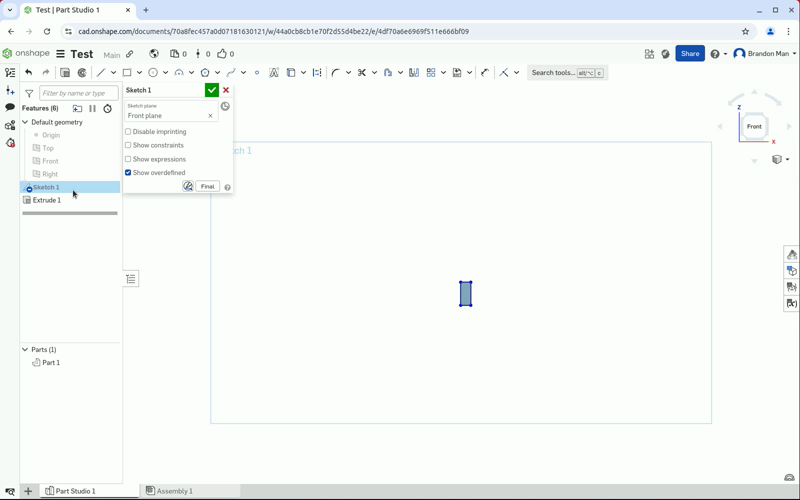
mouse_move(229, 92)
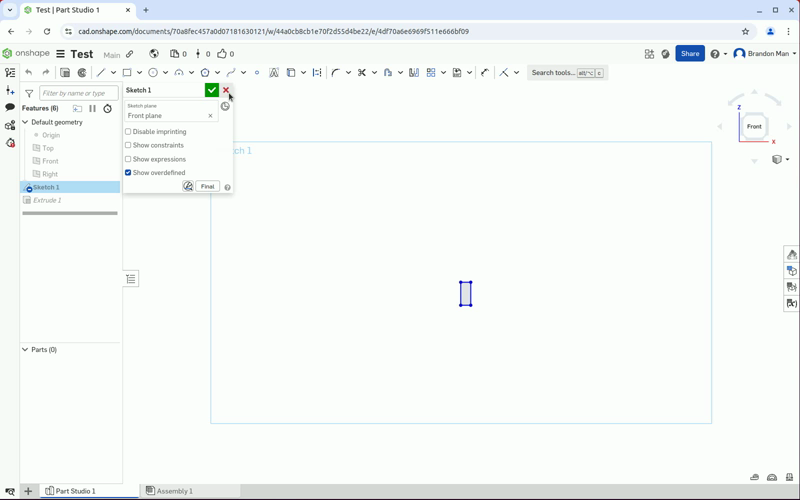
click(229, 92)
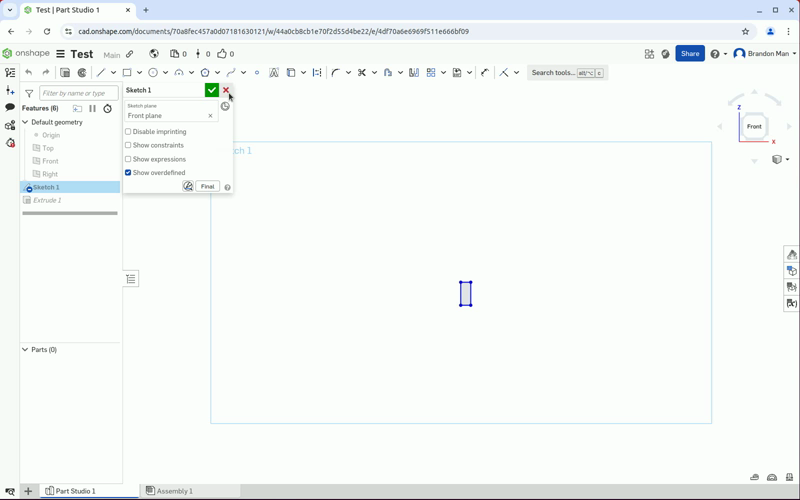
key(shift+s)
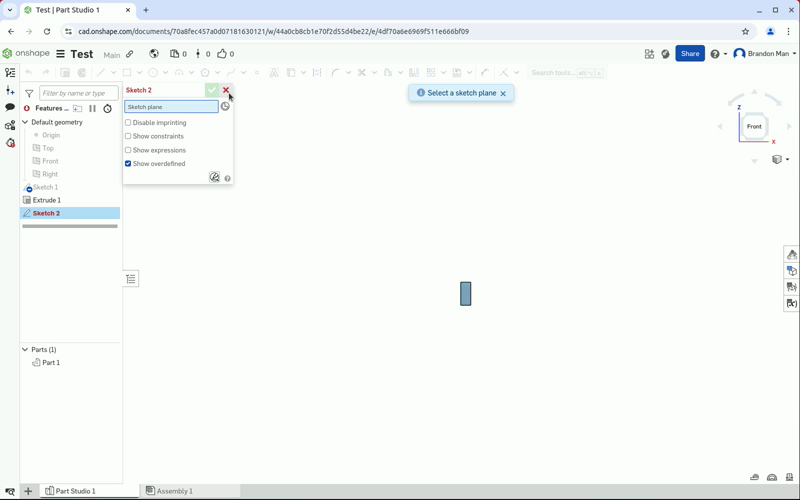
mouse_move(73, 163)
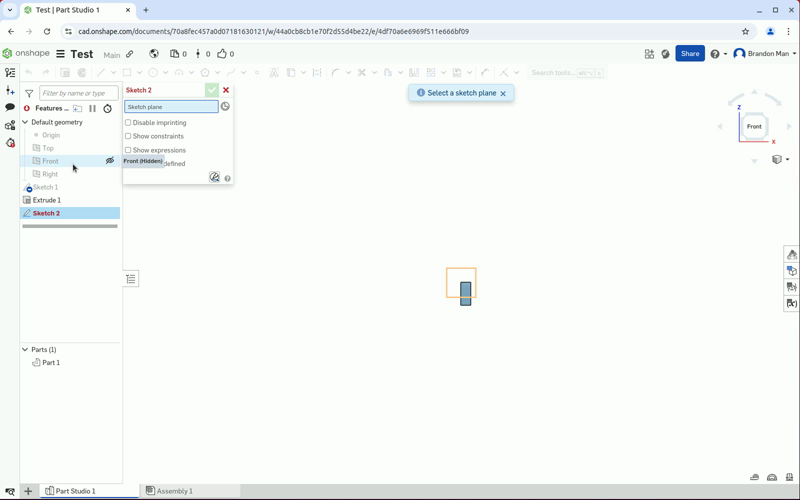
click(73, 163)
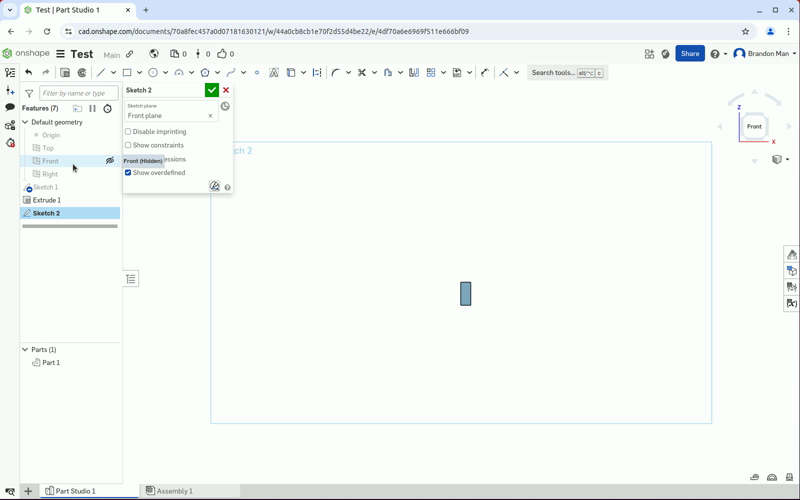
mouse_move(73, 352)
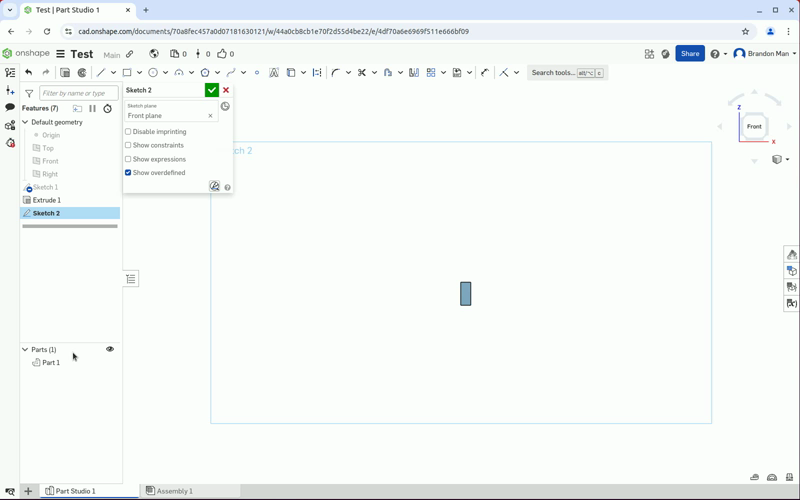
key(y)
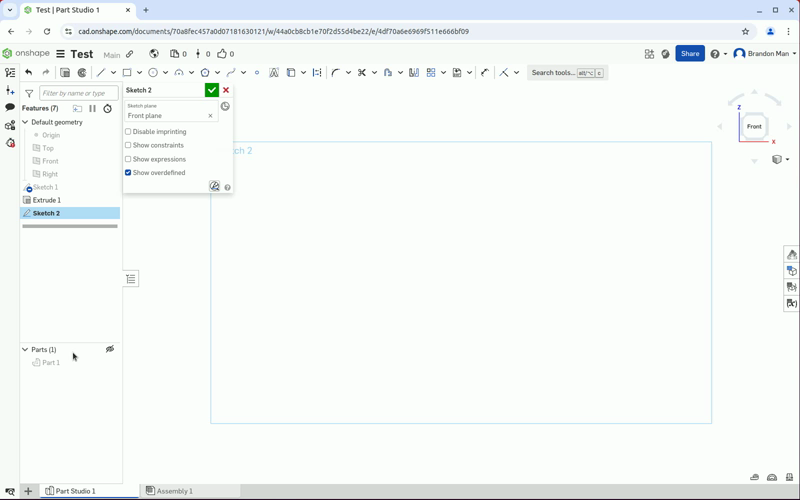
key(c)
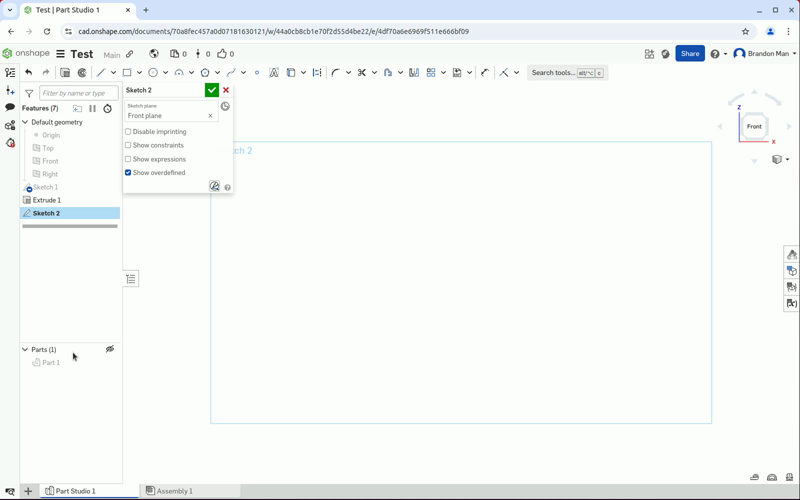
key_down(shift)
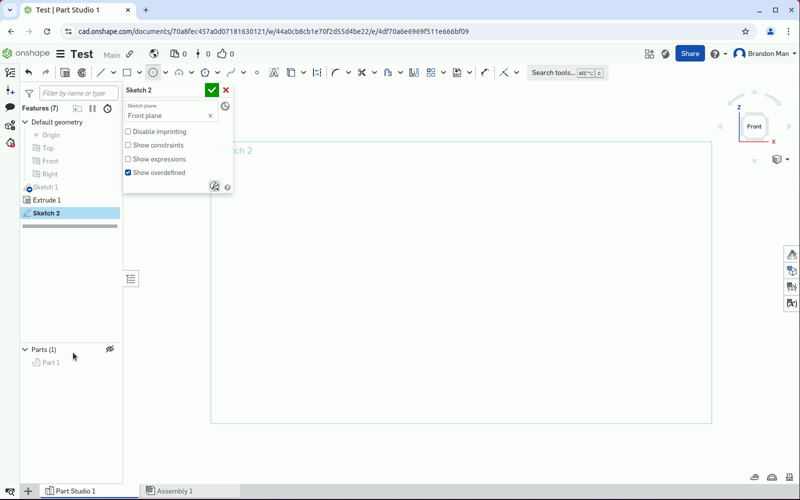
mouse_move(466, 287)
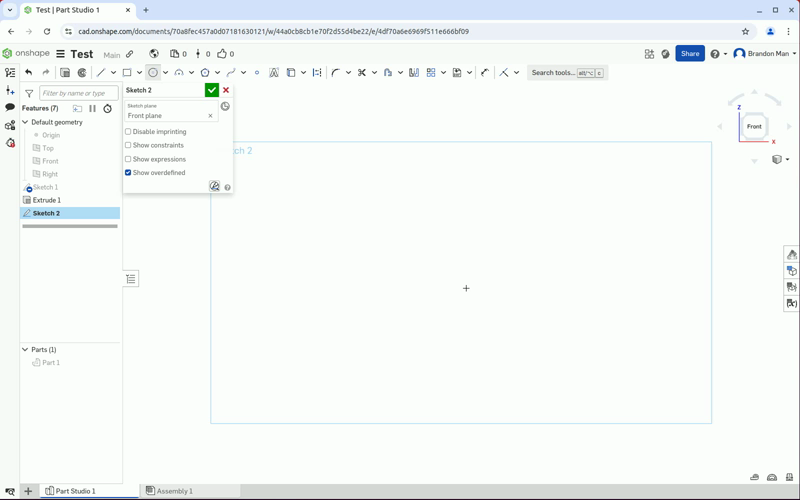
click(466, 287)
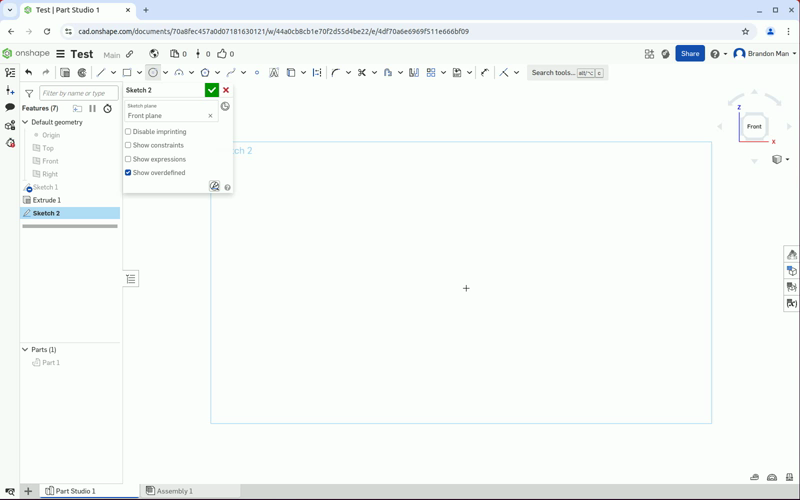
key_up(shift)
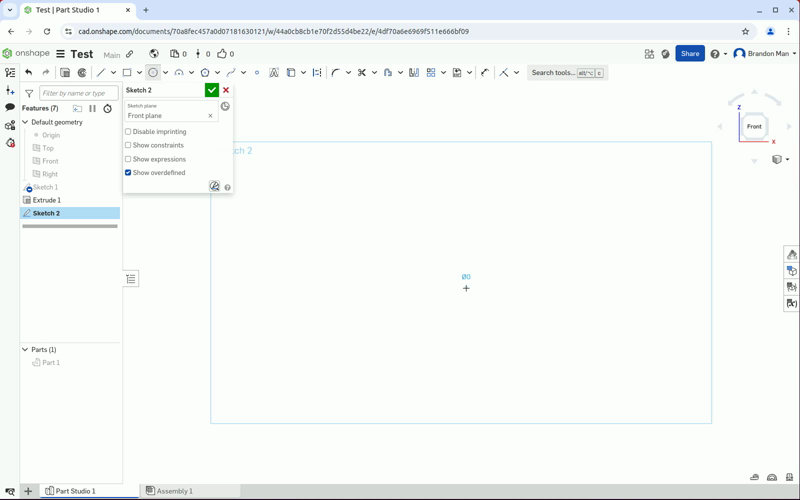
mouse_move(467, 287)
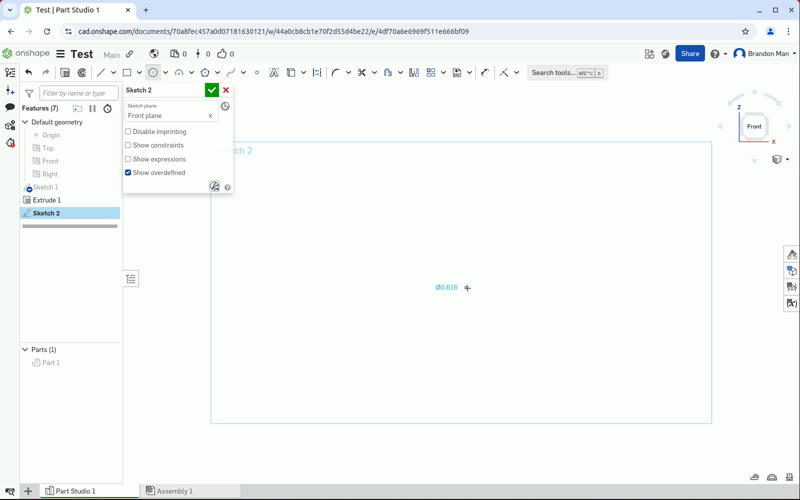
scroll(6)
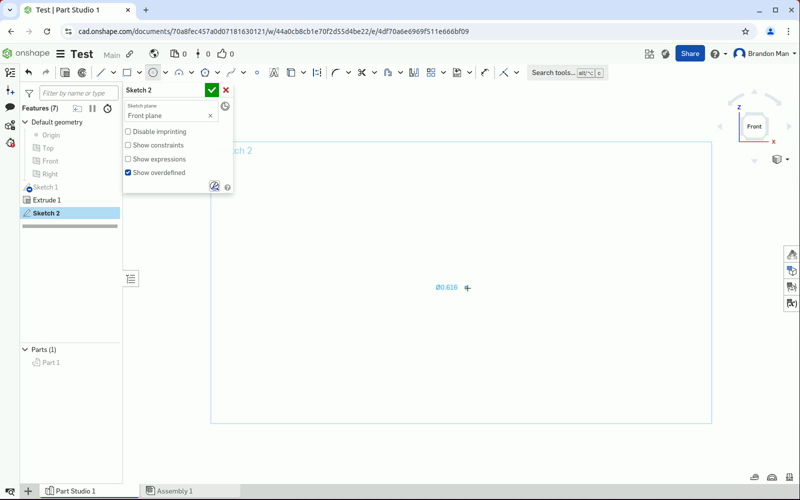
scroll(6)
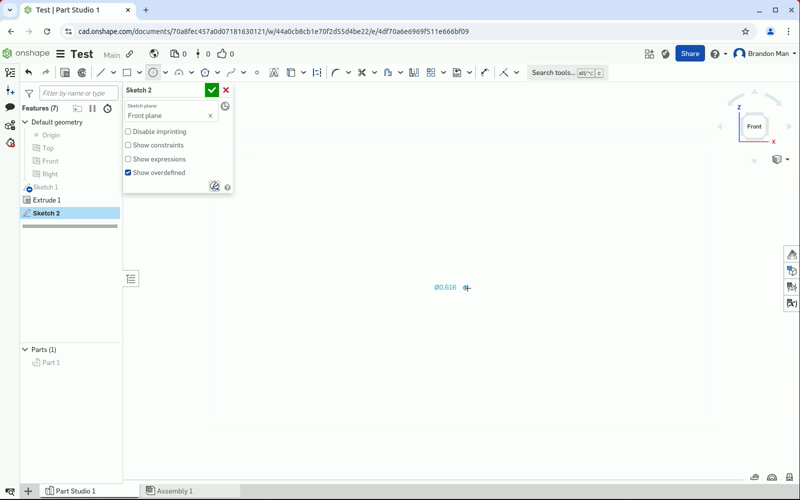
scroll(6)
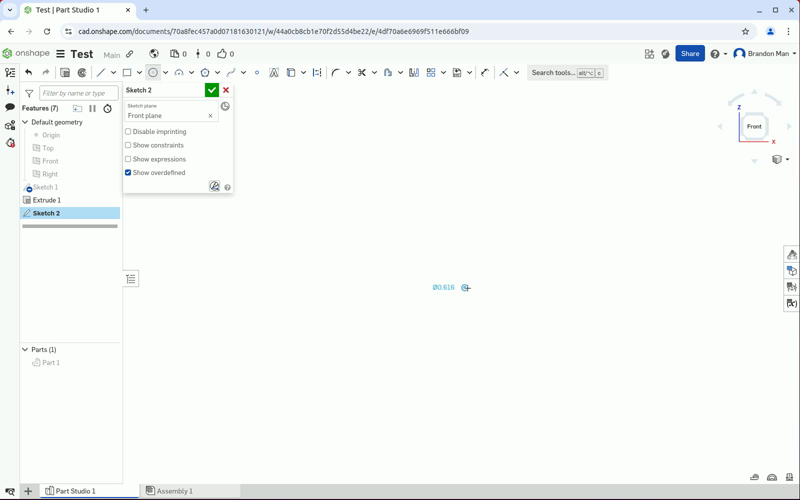
scroll(6)
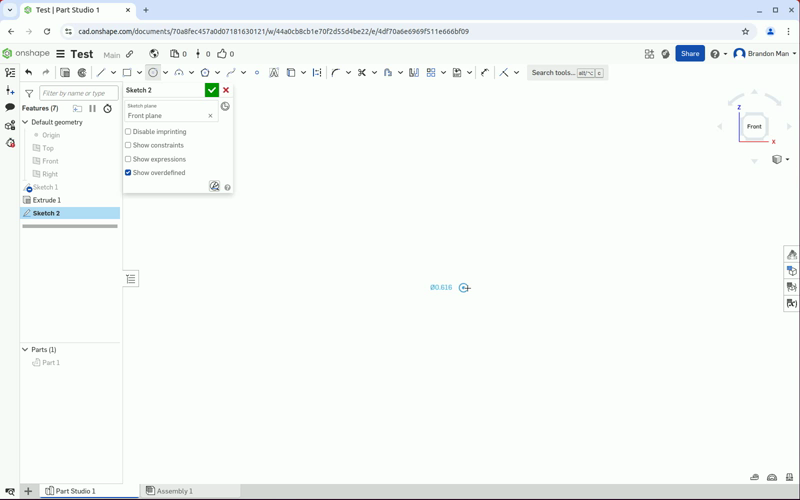
scroll(6)
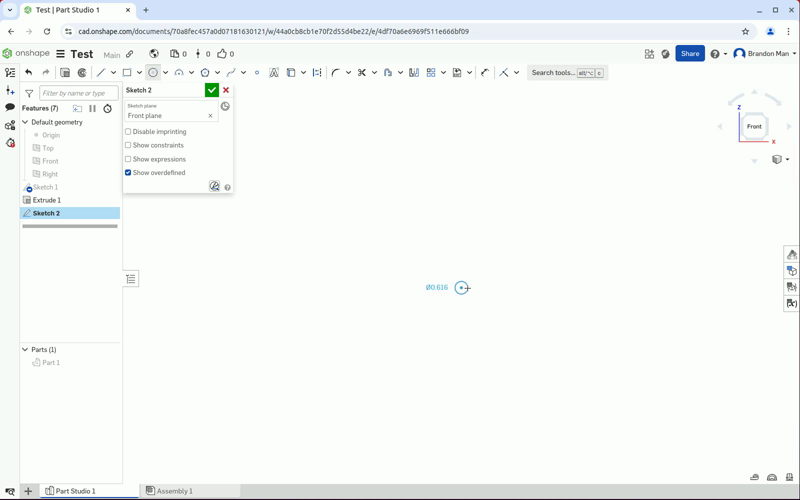
scroll(6)
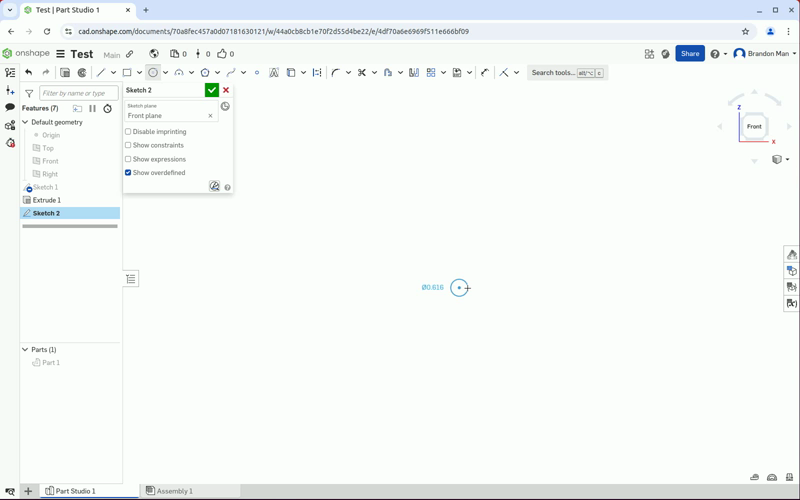
scroll(6)
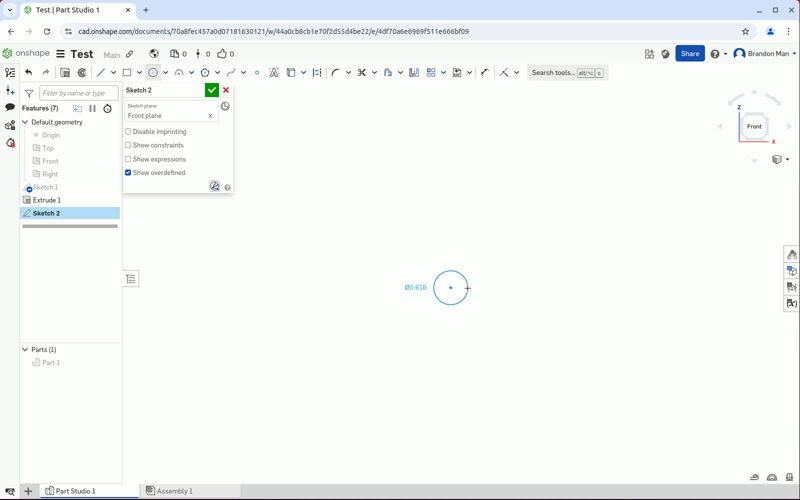
click(467, 287)
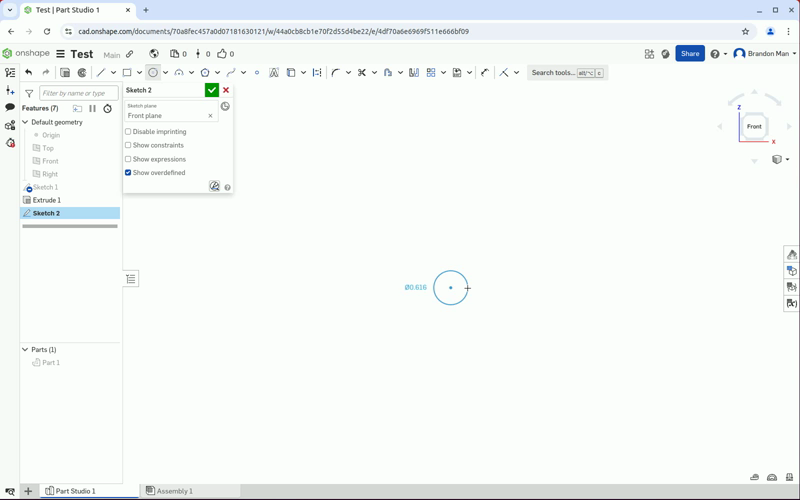
scroll(-6)
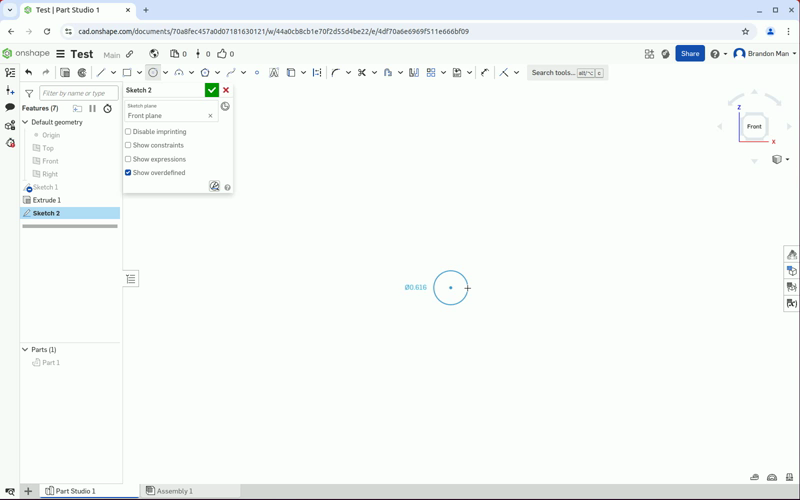
scroll(-6)
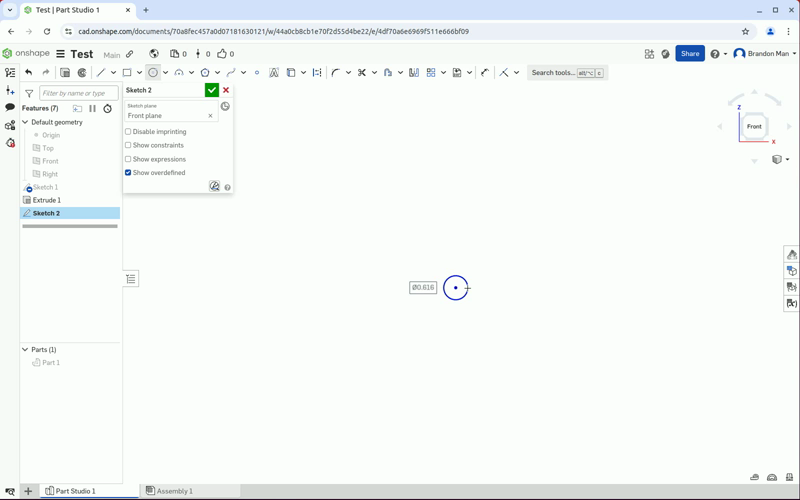
scroll(-6)
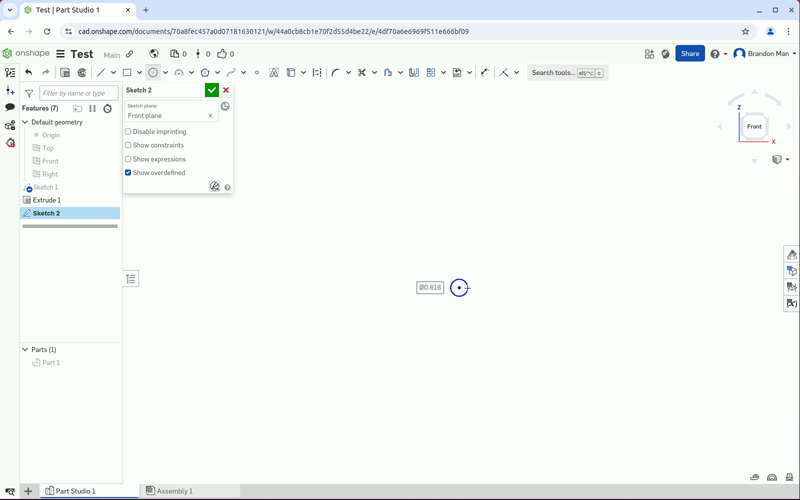
scroll(-6)
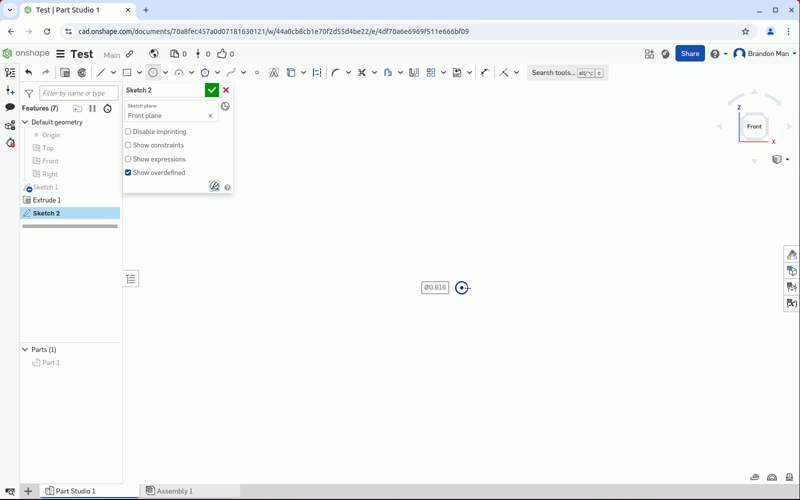
scroll(-6)
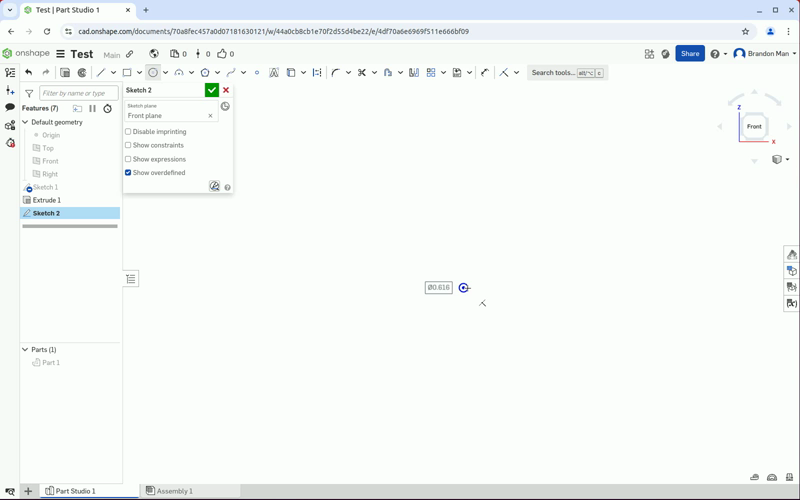
scroll(-6)
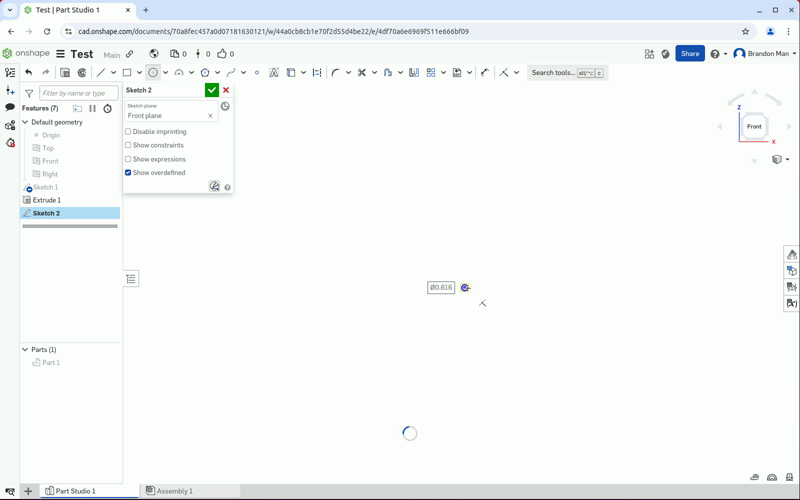
scroll(-6)
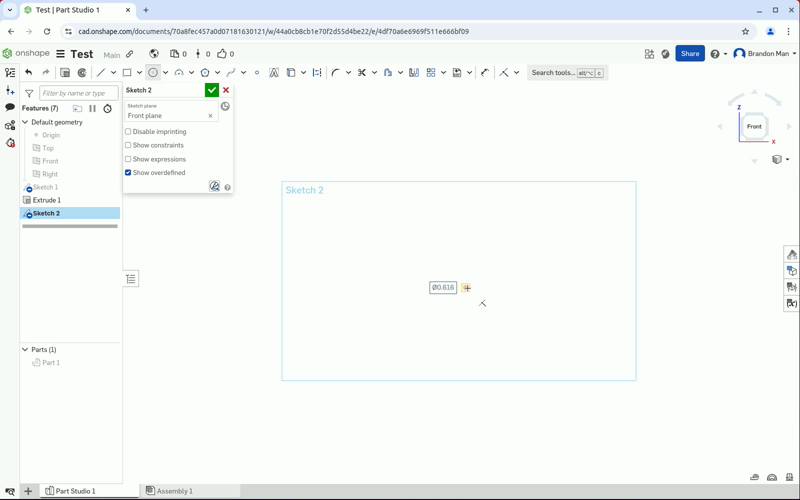
key(esc)
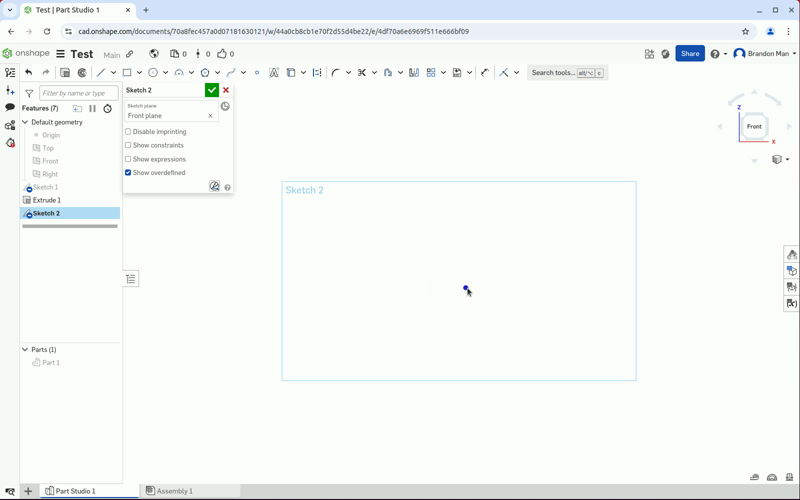
mouse_move(466, 288)
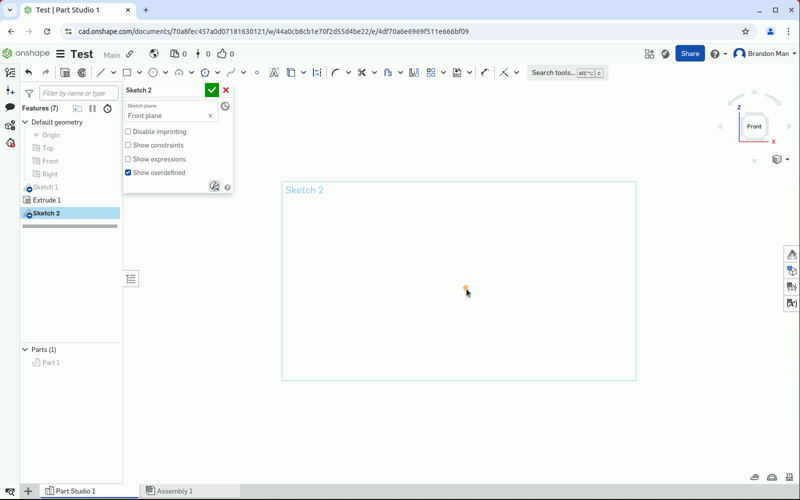
scroll(6)
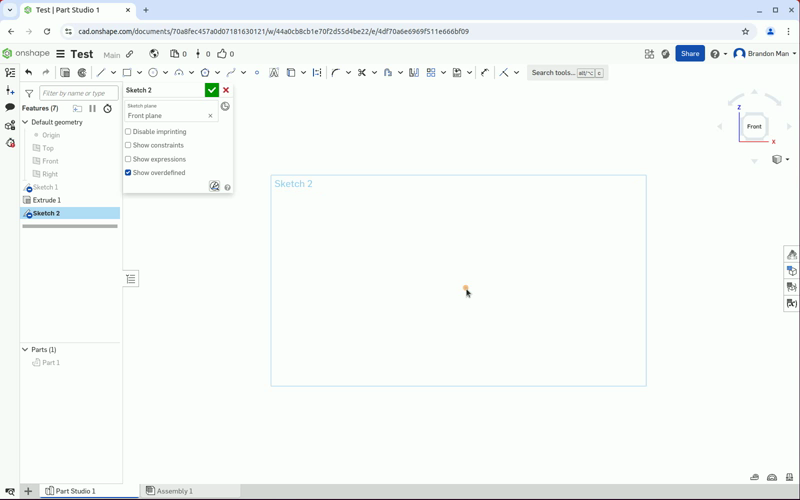
scroll(6)
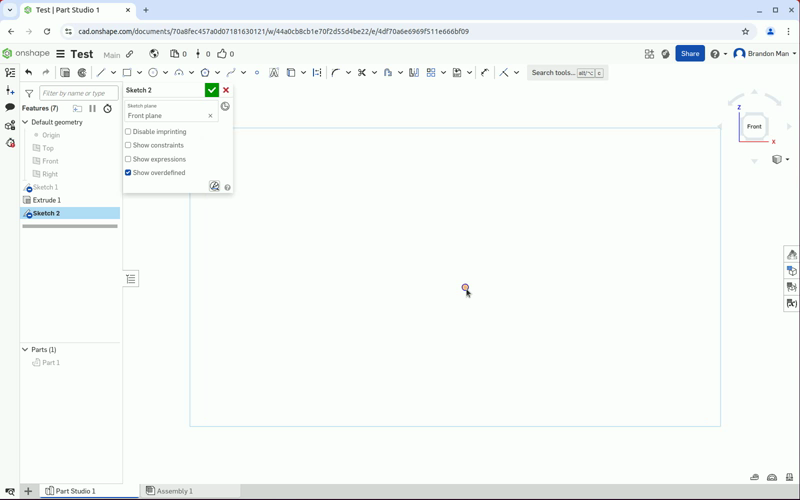
scroll(6)
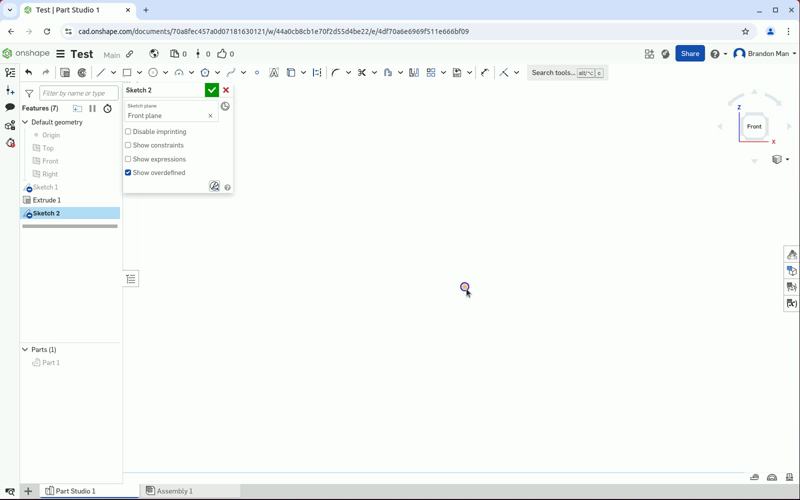
scroll(6)
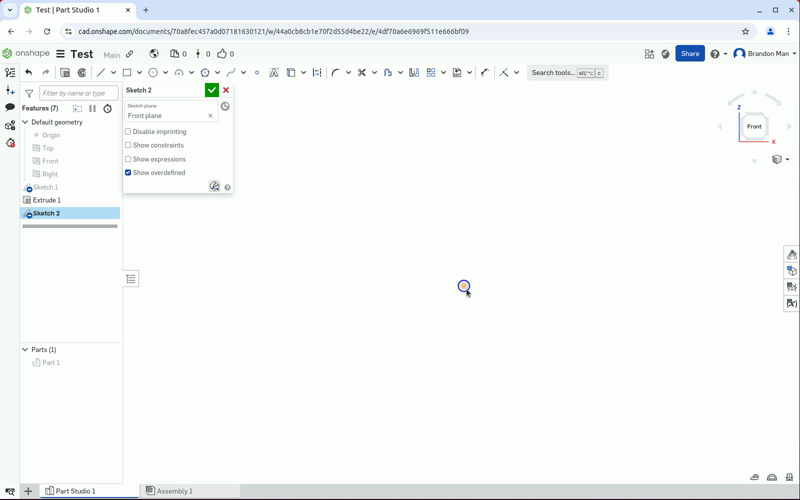
scroll(6)
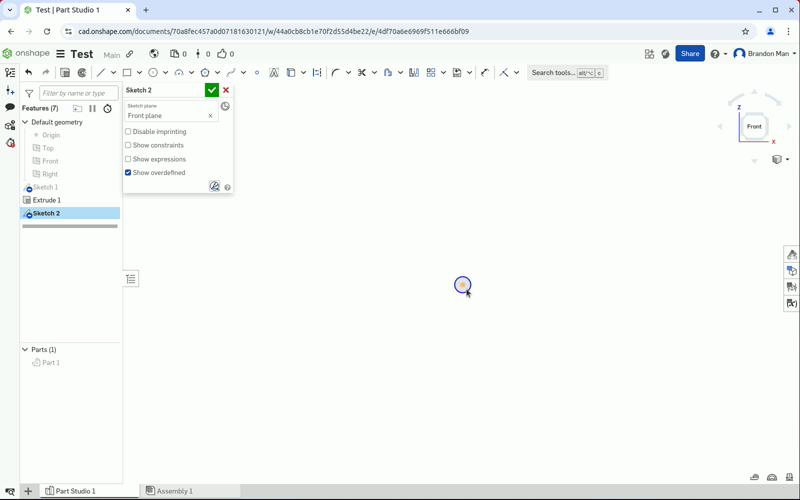
scroll(6)
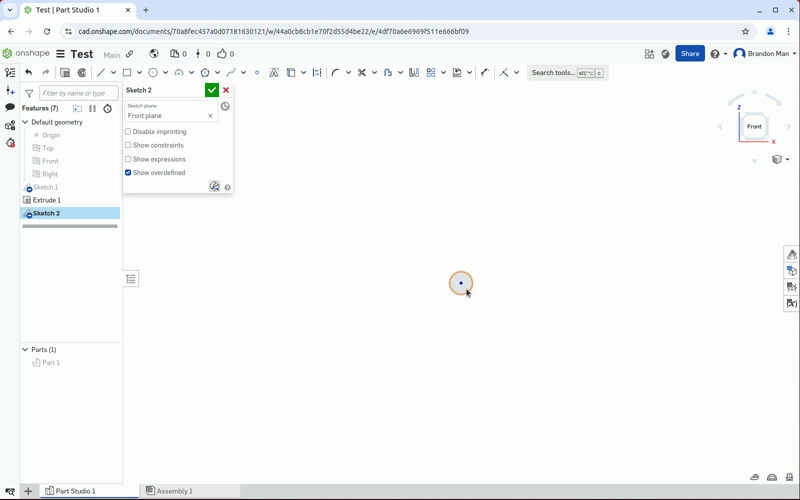
scroll(6)
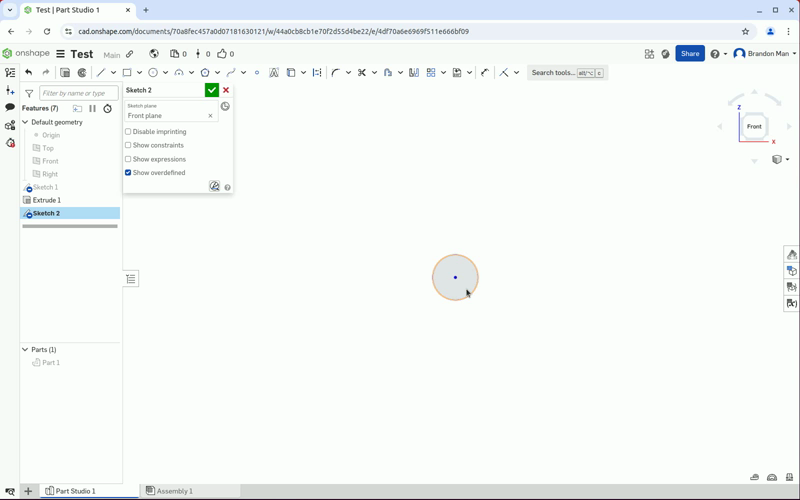
click(466, 288)
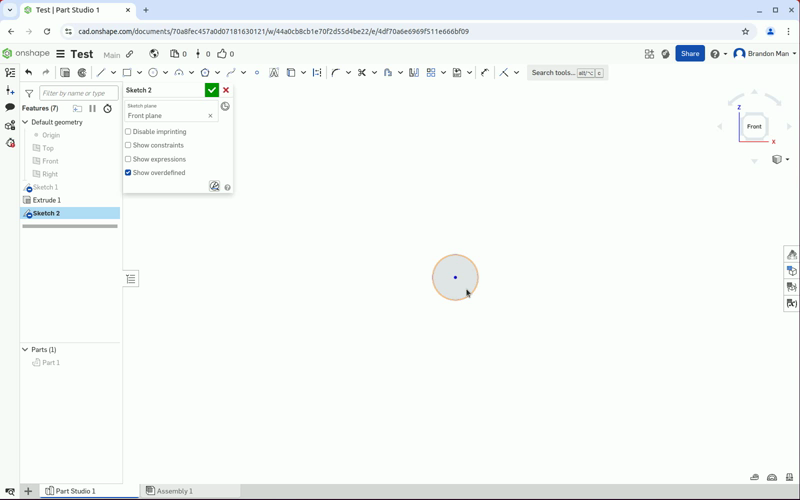
scroll(-6)
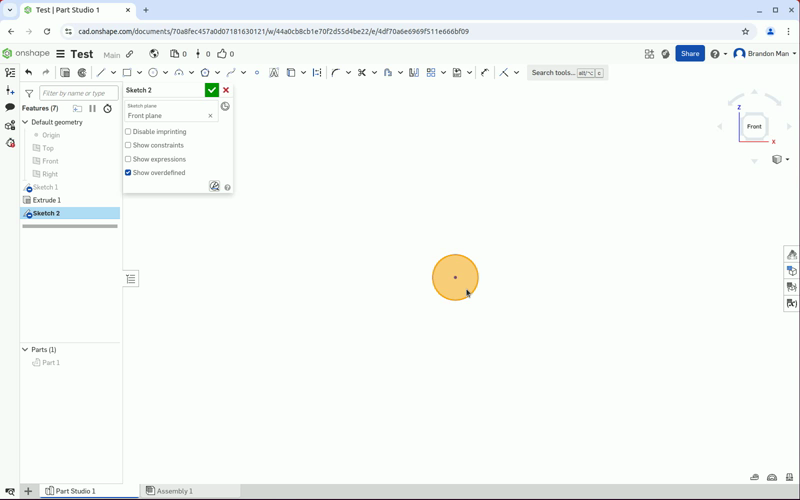
scroll(-6)
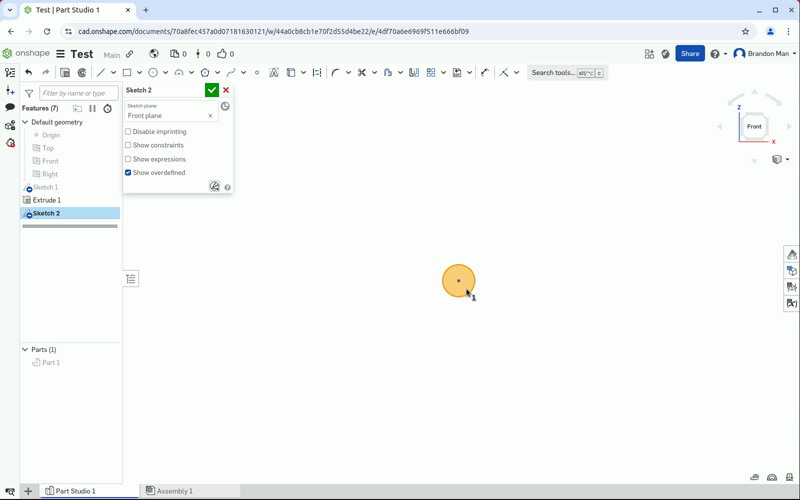
scroll(-6)
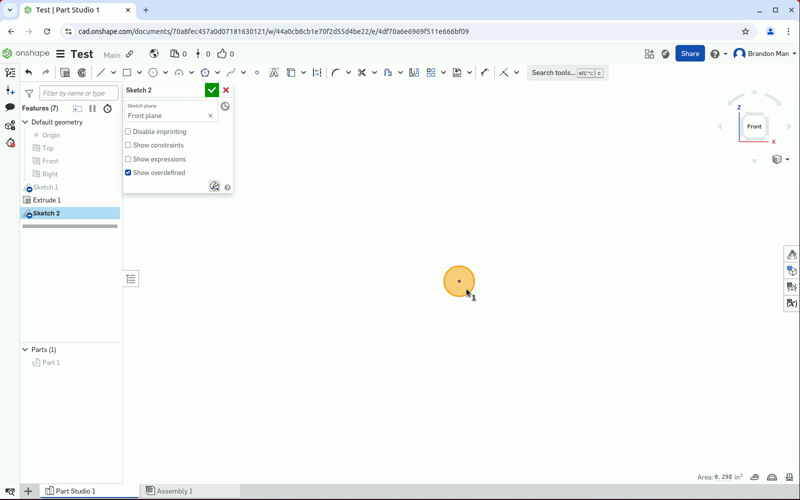
scroll(-6)
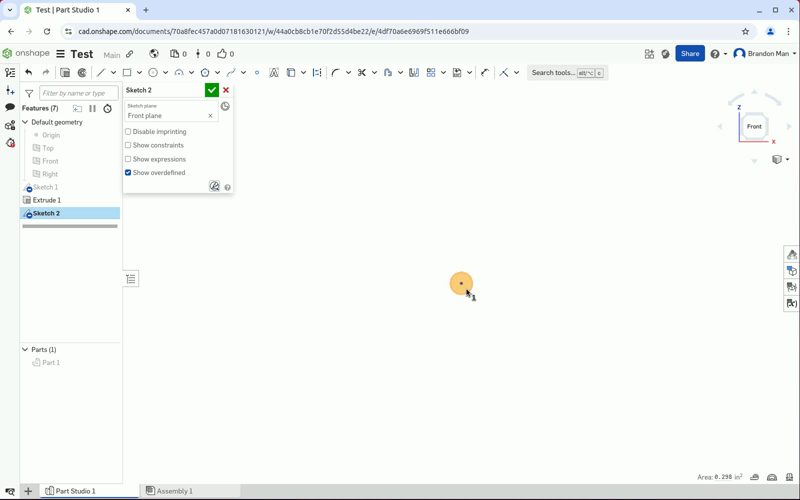
scroll(-6)
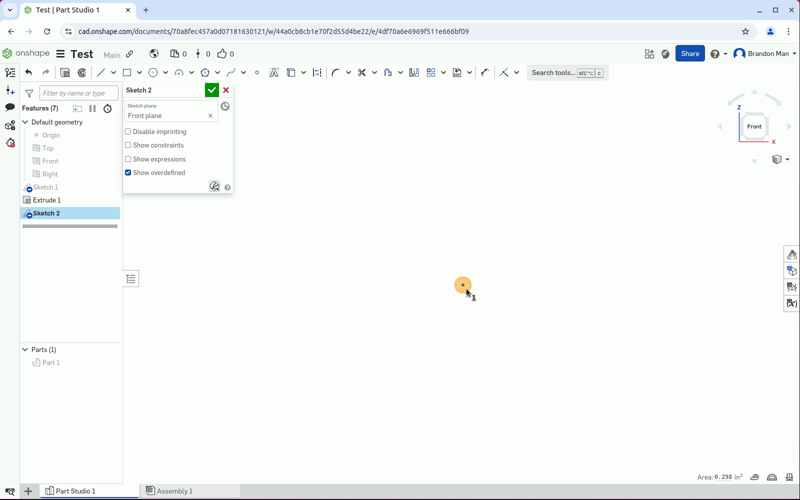
scroll(-6)
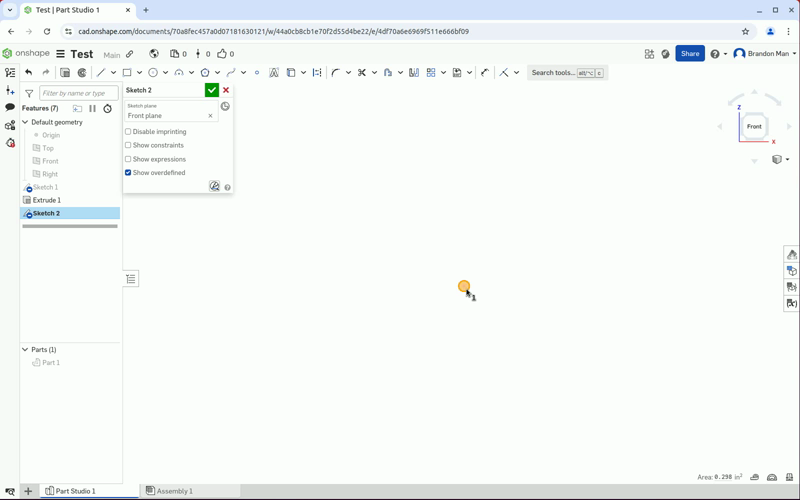
scroll(-6)
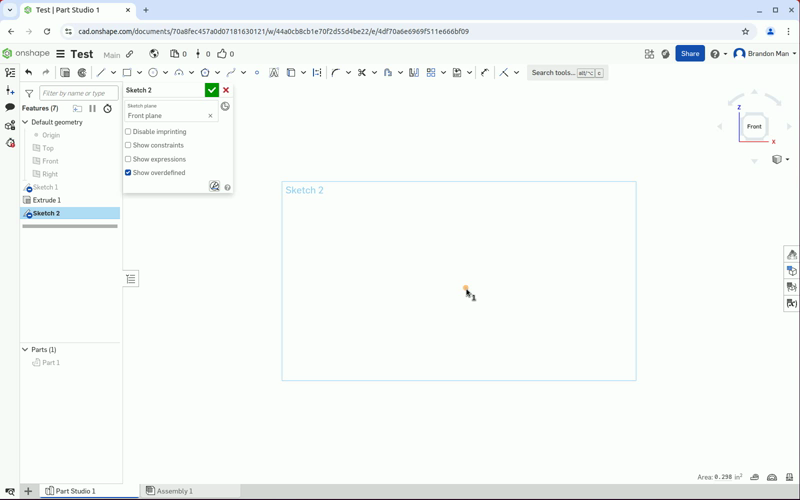
mouse_move(73, 352)
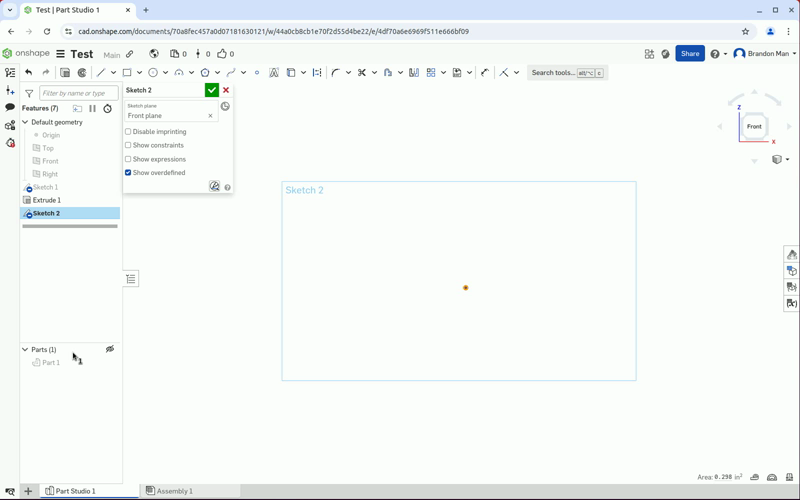
key(shift+y)
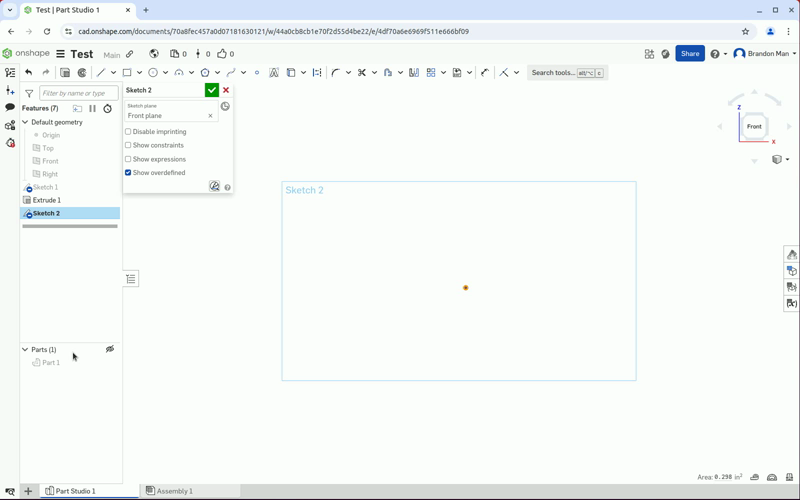
key(shift+e)
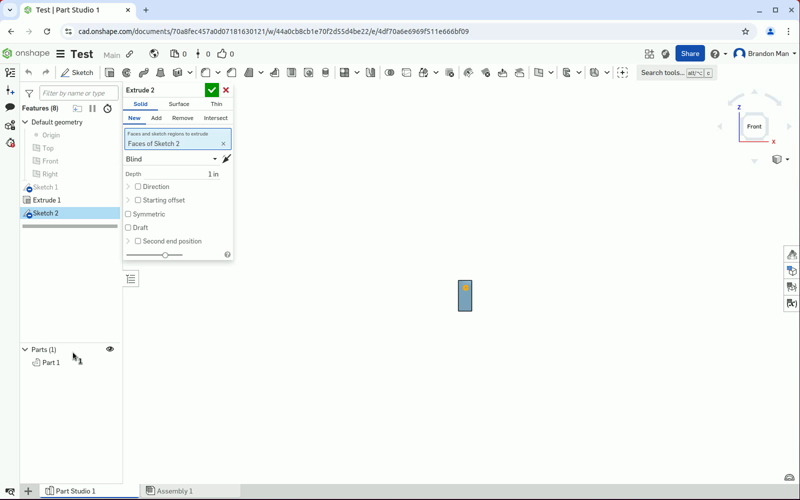
mouse_move(143, 106)
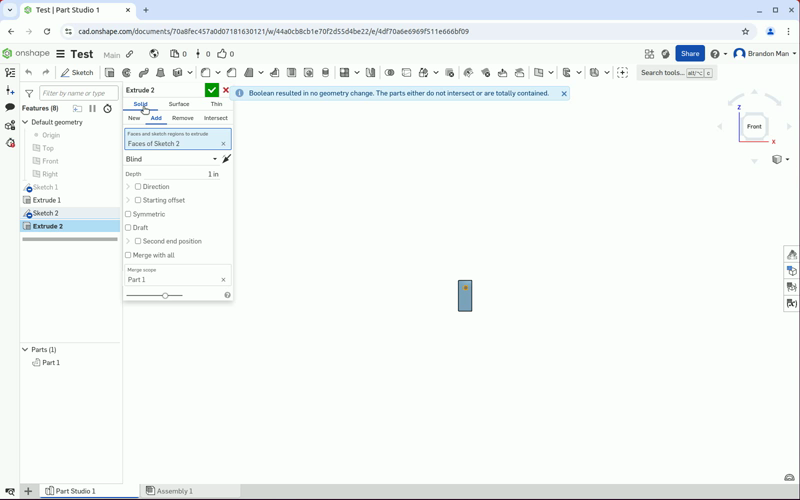
click(143, 106)
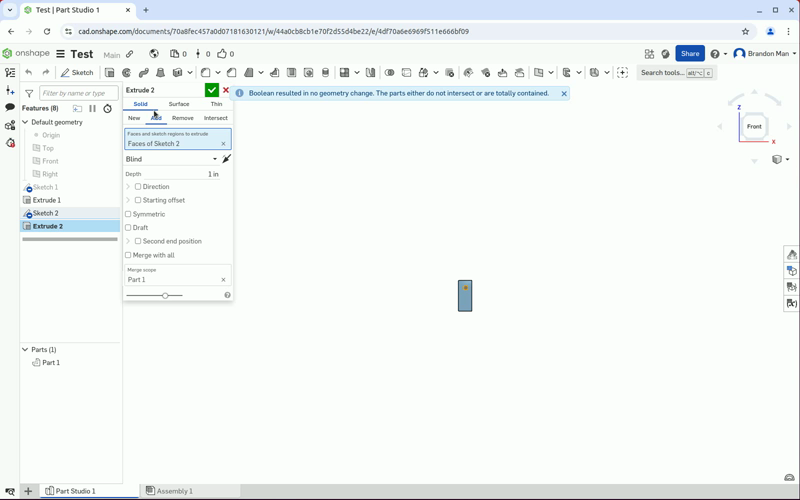
mouse_move(186, 120)
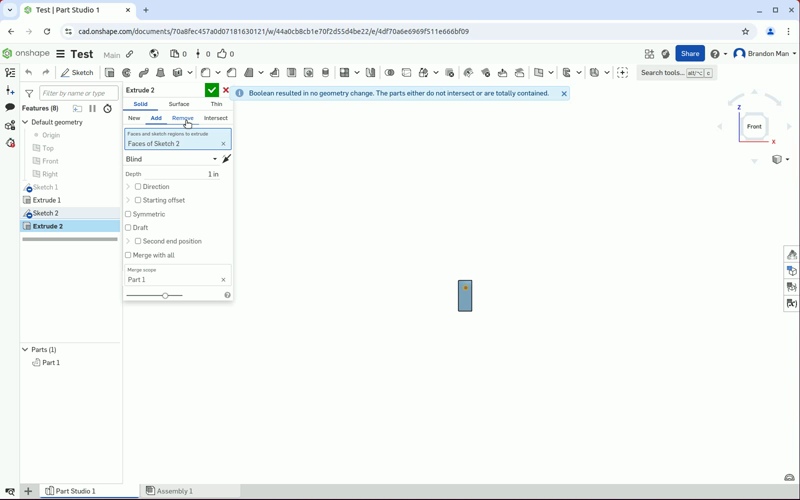
click(186, 120)
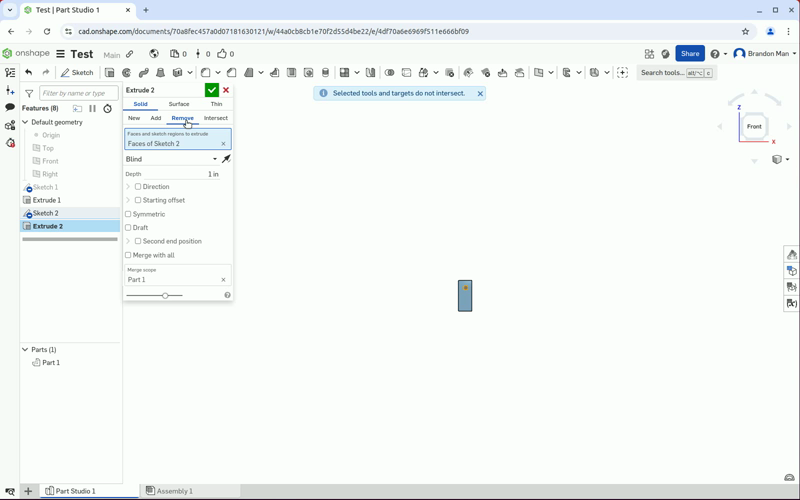
key(tab, 4)
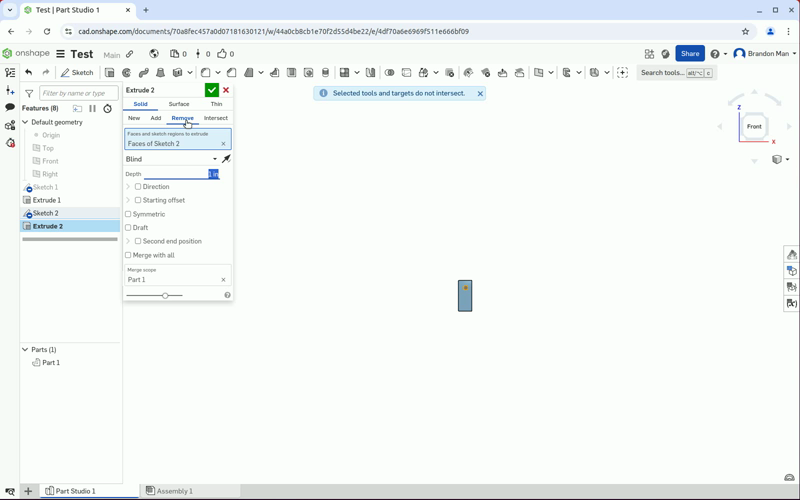
text(-23.108)
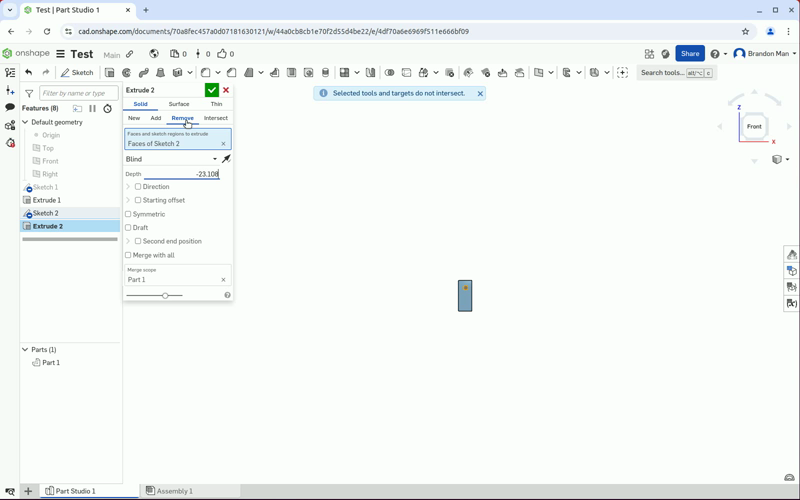
key(tab, 6)
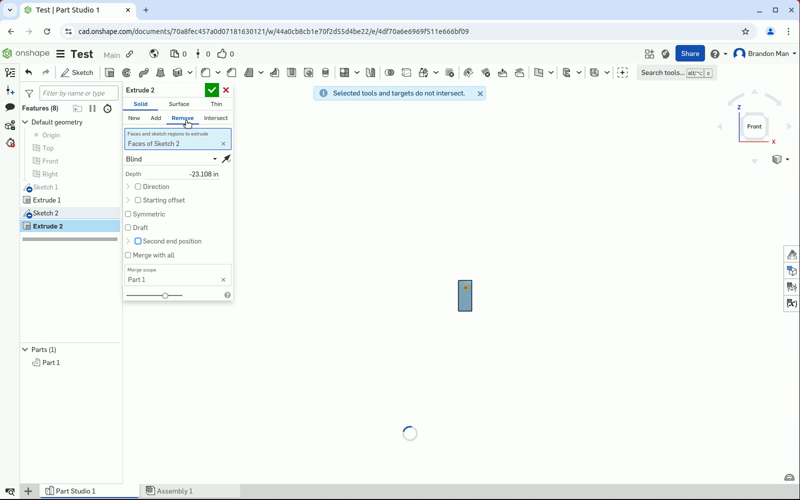
key(space)
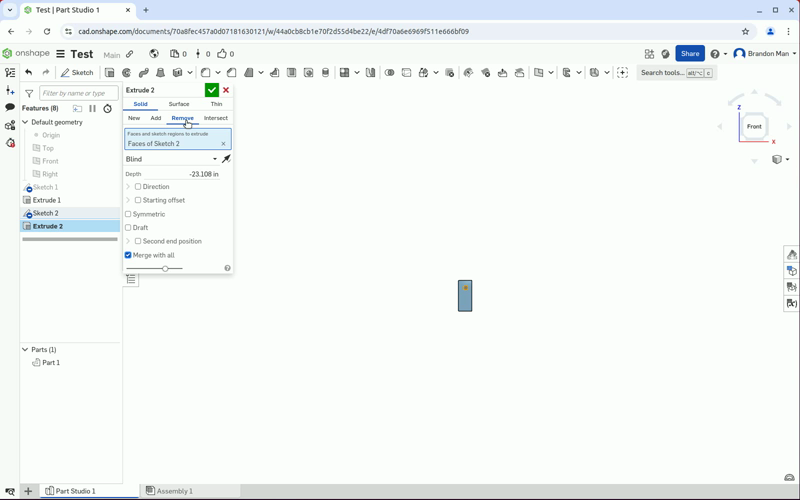
key(enter)
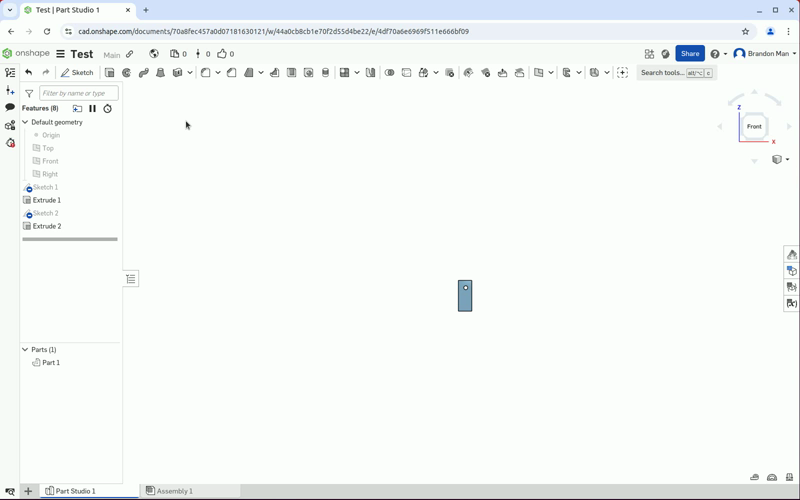
key(shift+h)
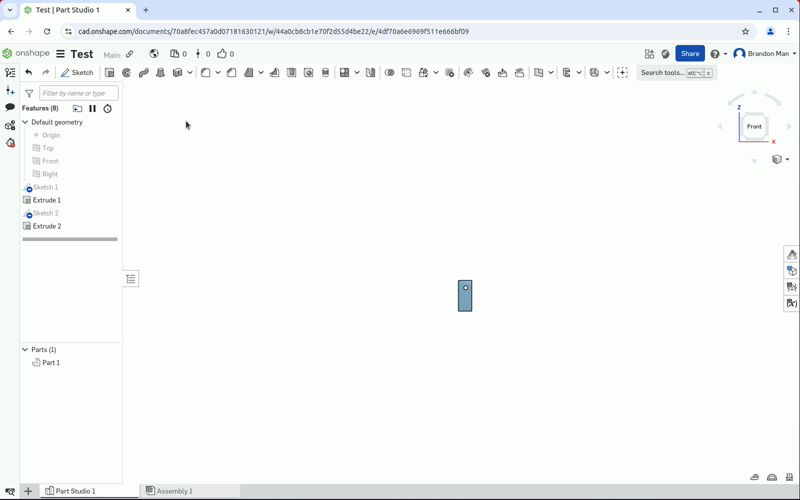
key(shift+h)
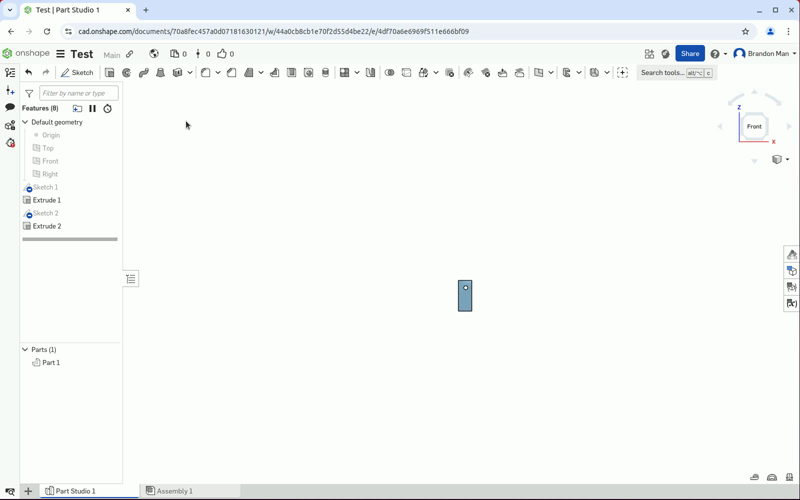
mouse_move(73, 189)
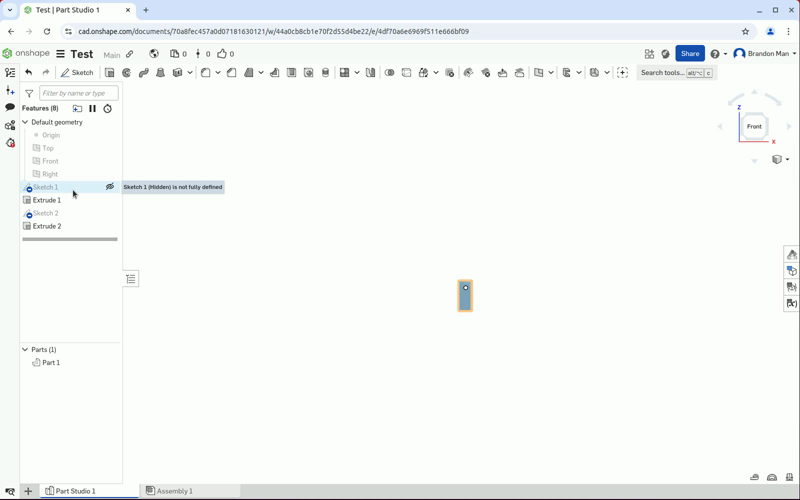
click(73, 189)
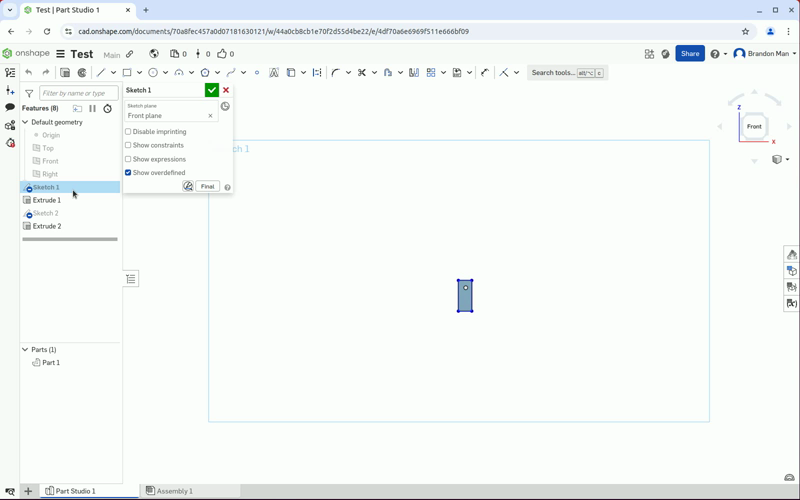
mouse_move(229, 92)
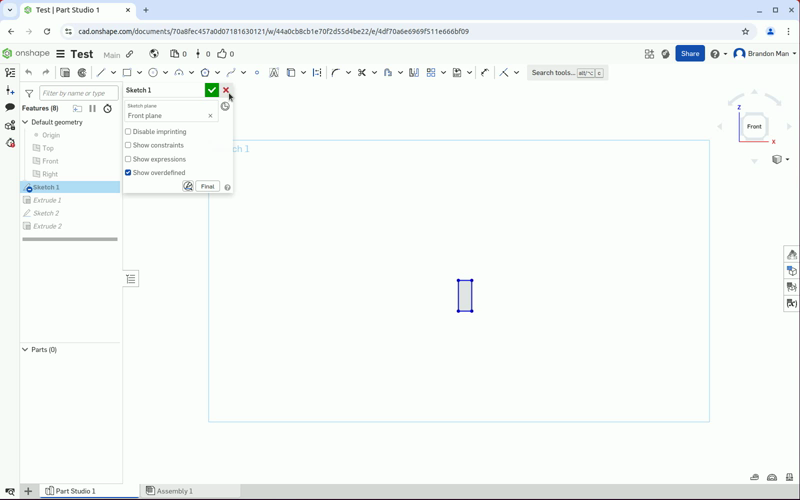
click(229, 92)
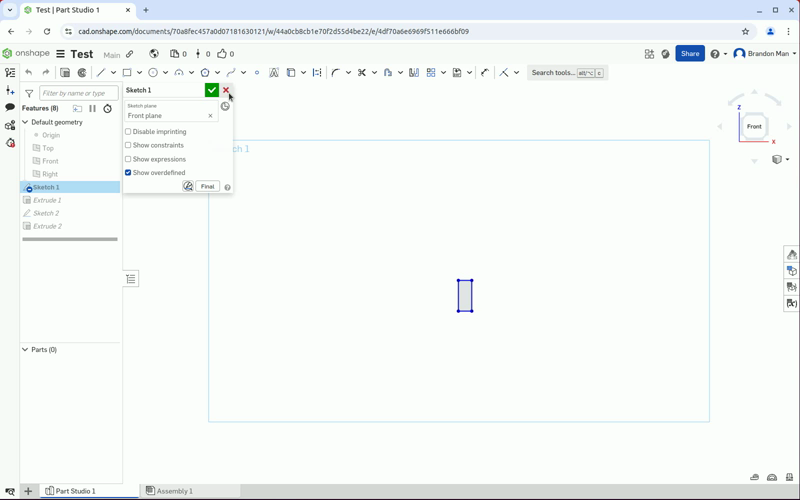
key(shift+s)
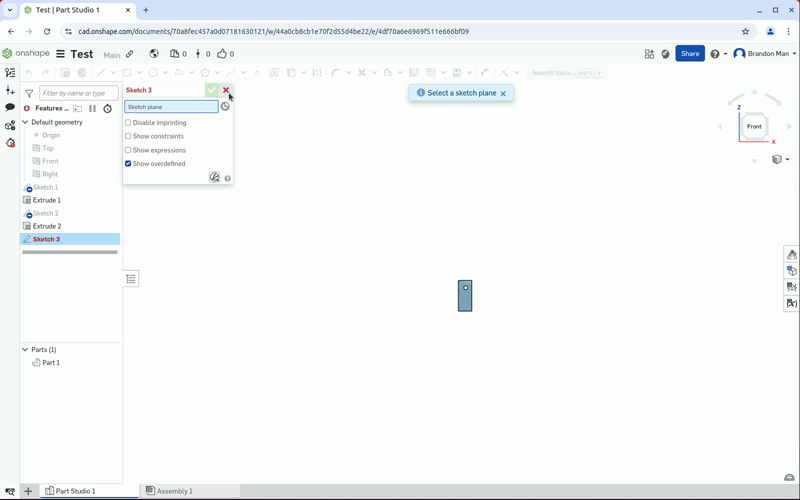
mouse_move(73, 163)
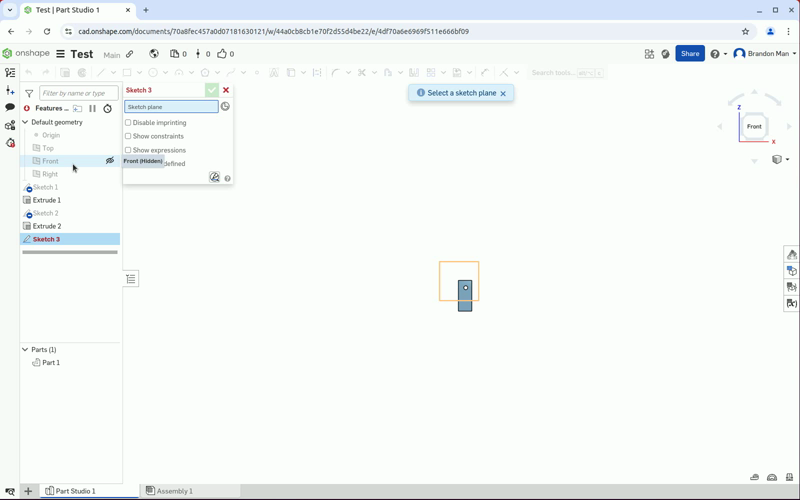
click(73, 163)
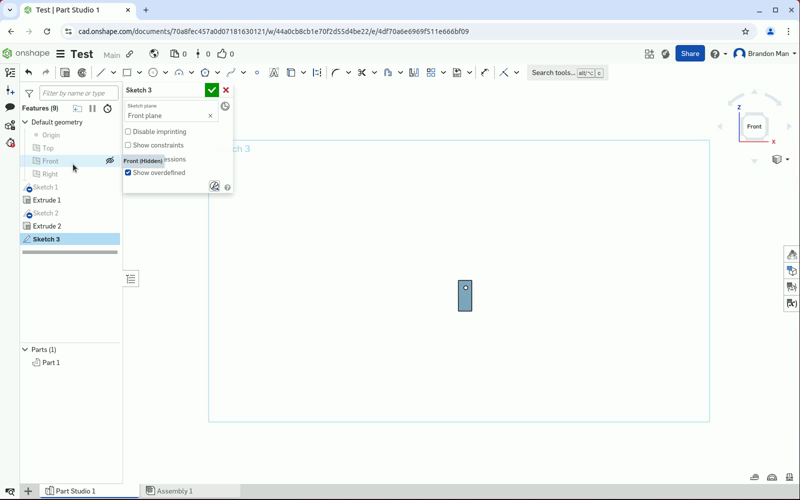
mouse_move(73, 352)
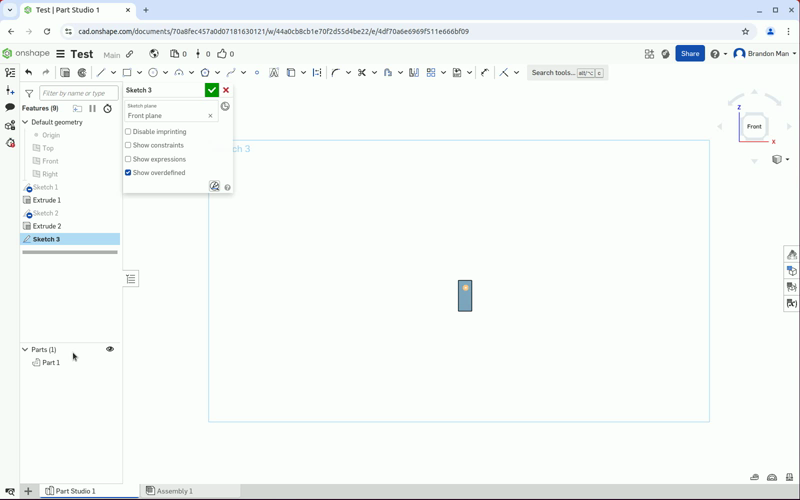
key(y)
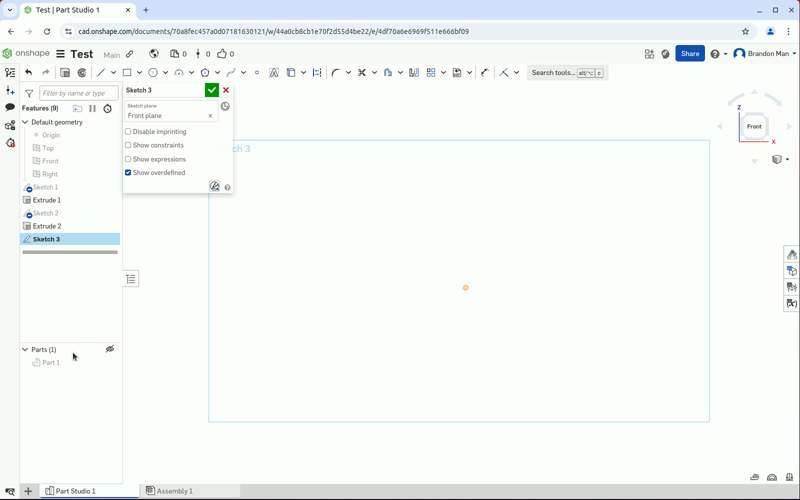
key(c)
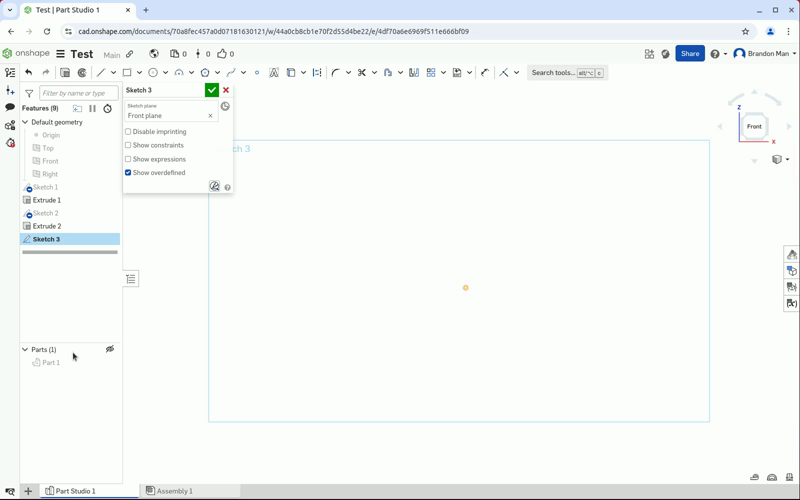
key_down(shift)
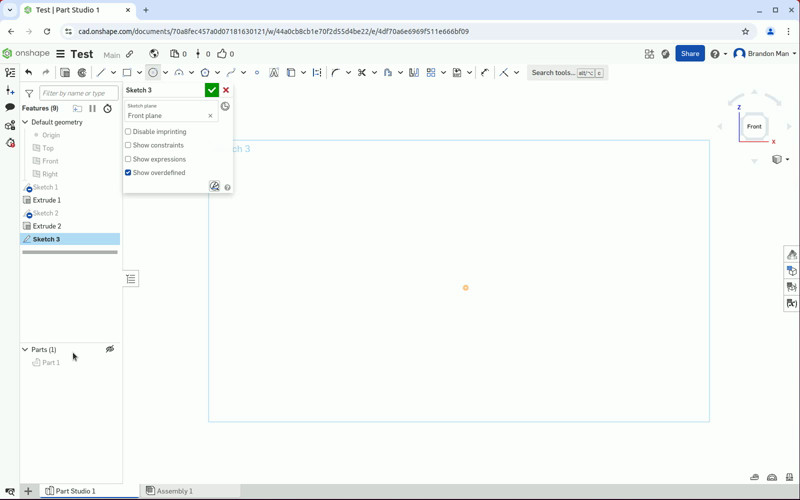
mouse_move(466, 300)
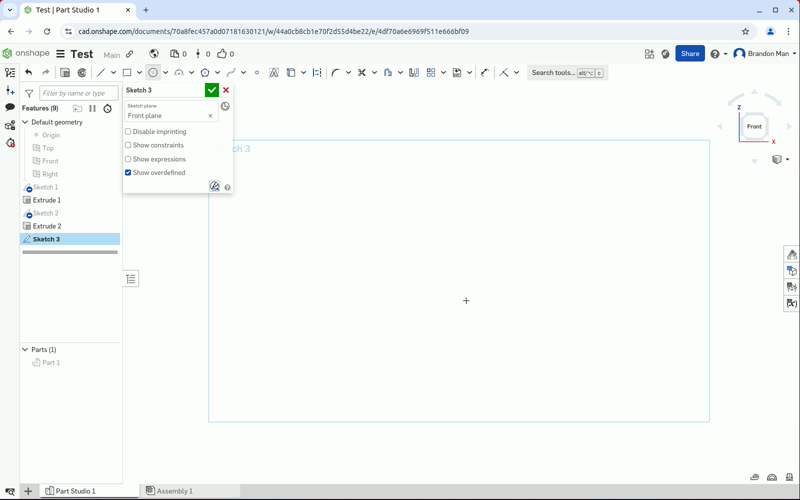
click(466, 300)
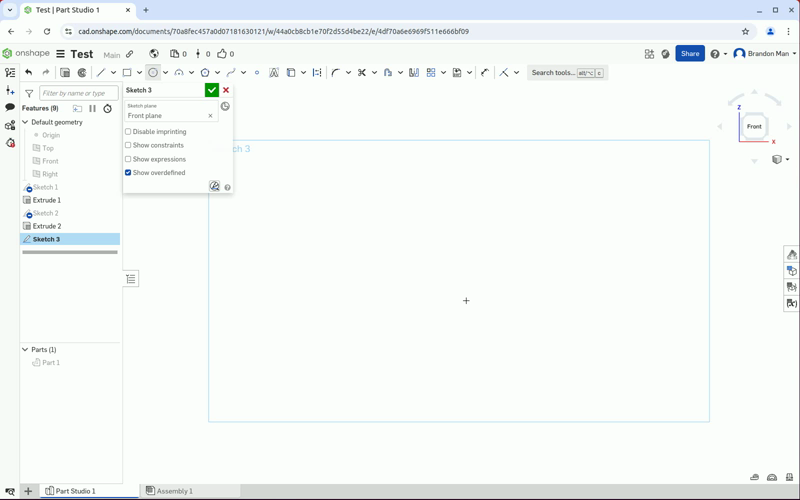
key_up(shift)
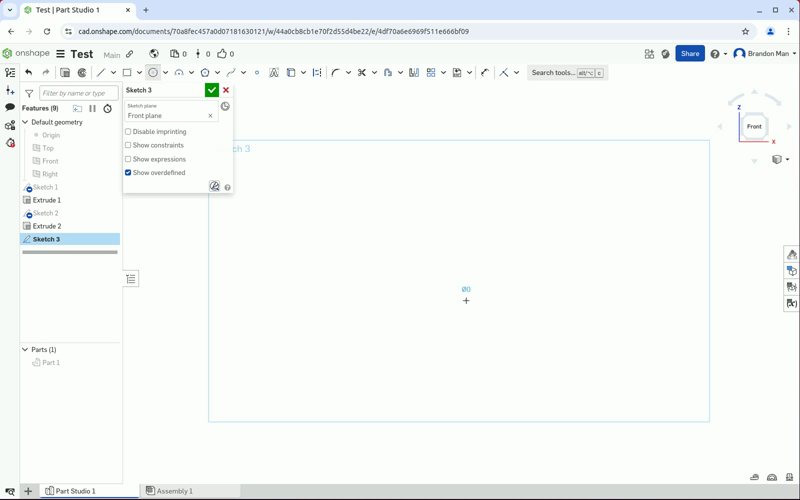
mouse_move(467, 300)
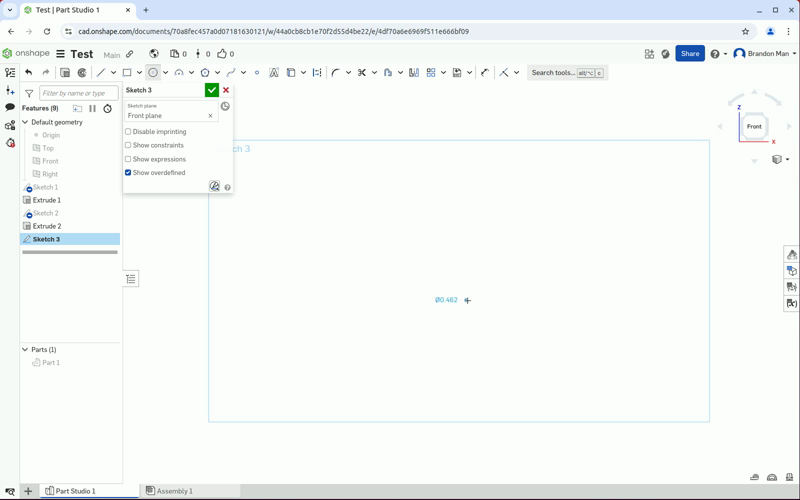
scroll(6)
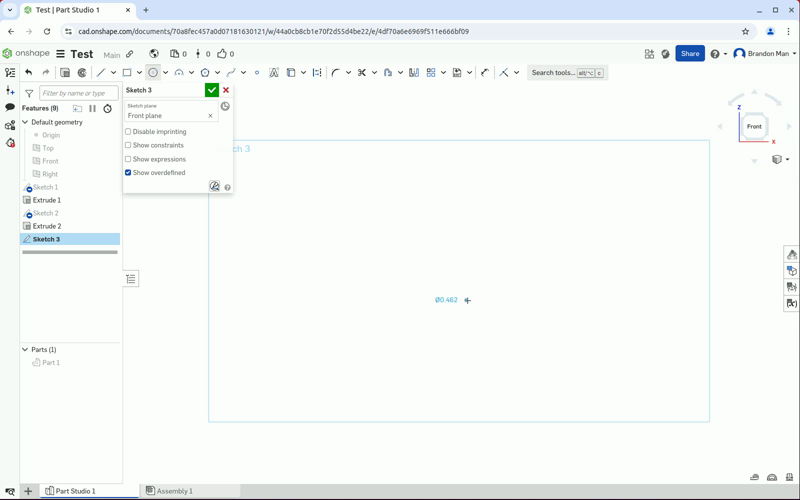
scroll(6)
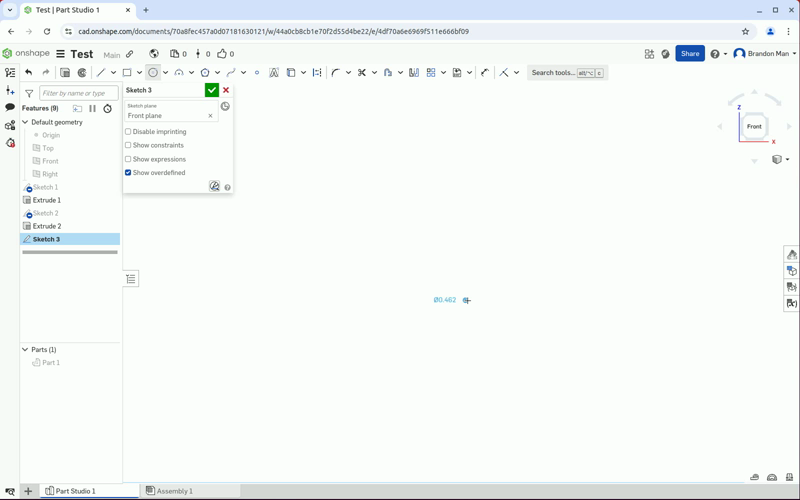
scroll(6)
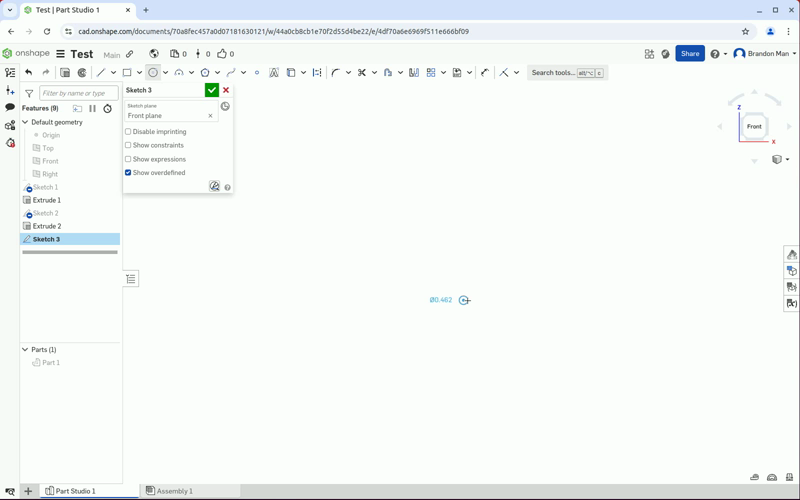
scroll(6)
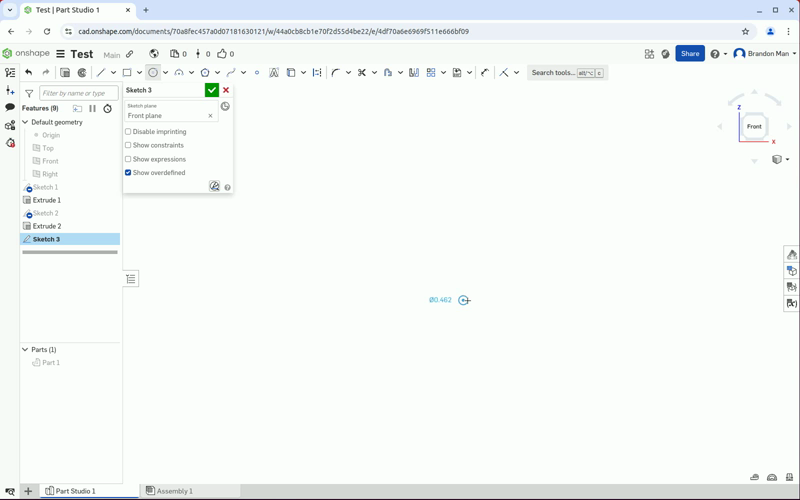
scroll(6)
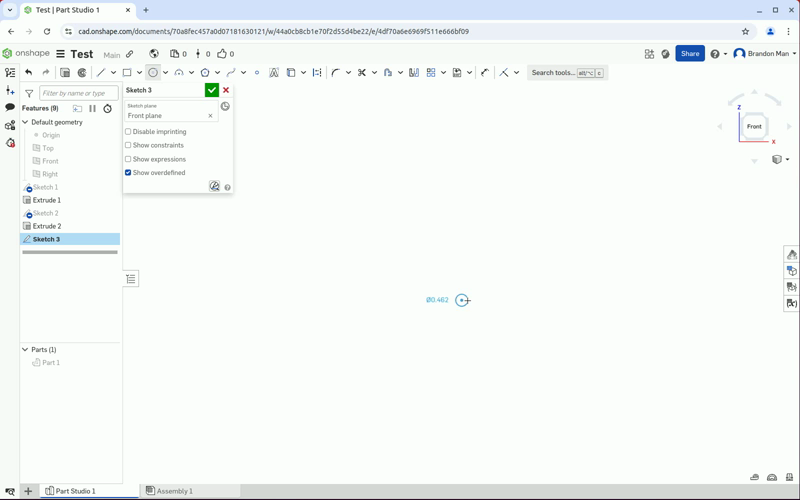
scroll(6)
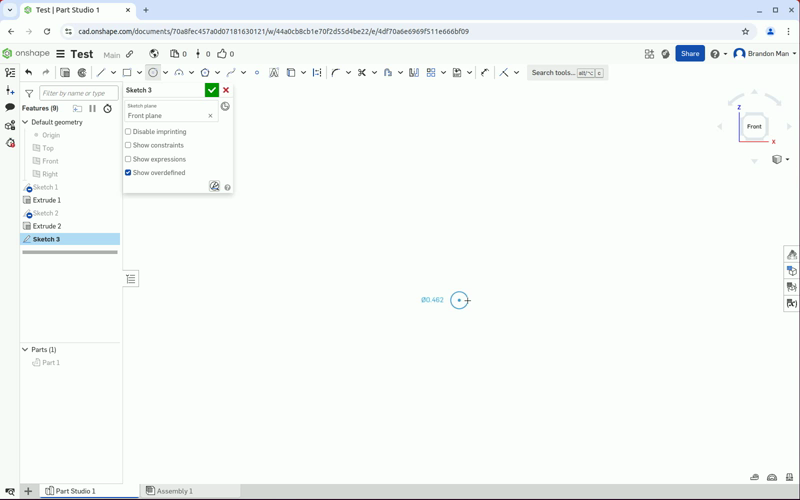
scroll(6)
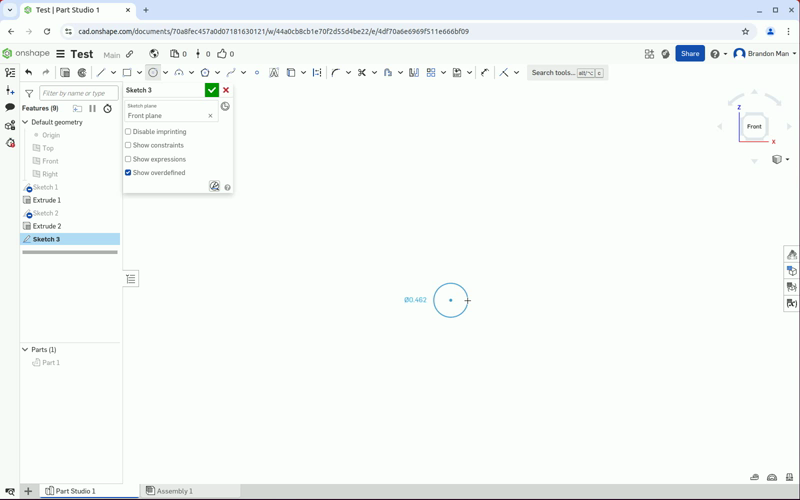
click(467, 300)
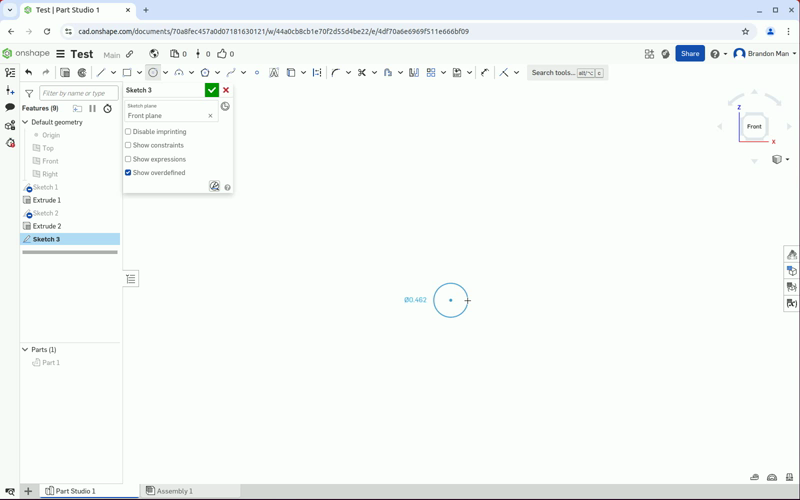
scroll(-6)
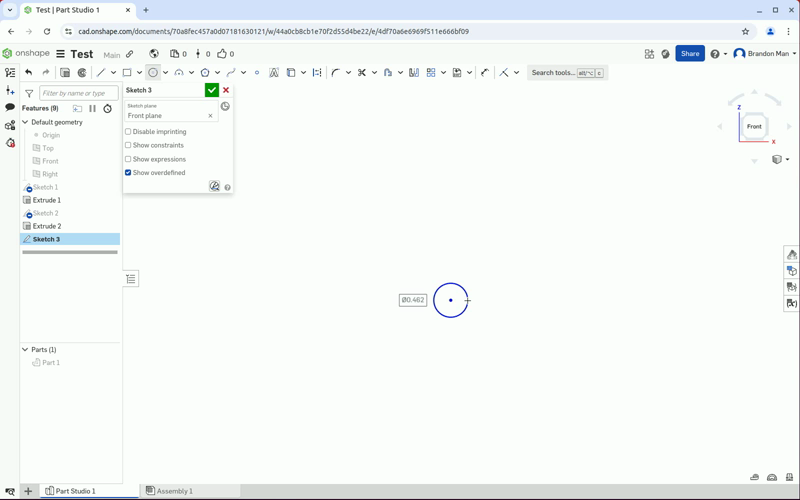
scroll(-6)
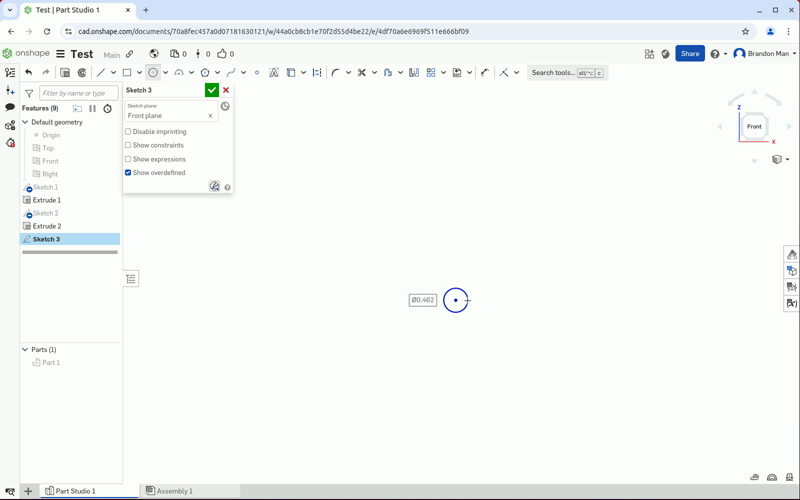
scroll(-6)
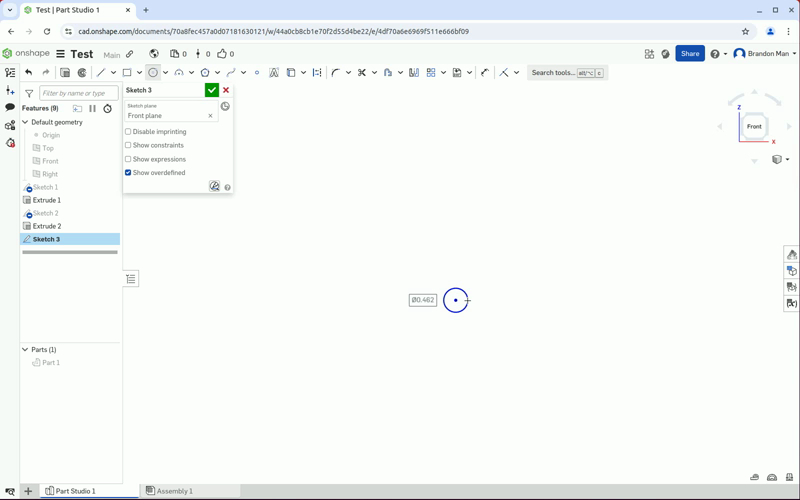
scroll(-6)
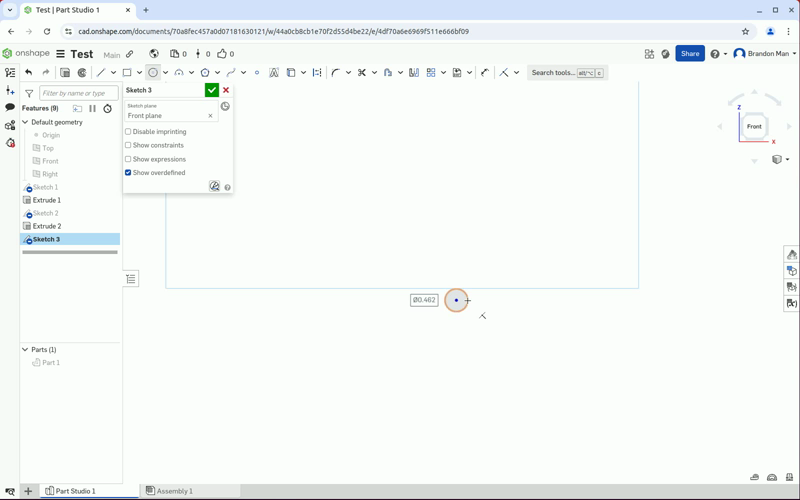
scroll(-6)
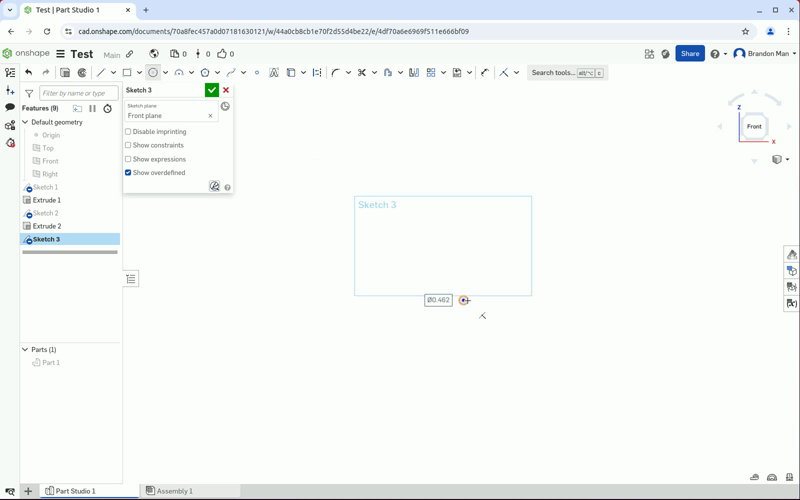
scroll(-6)
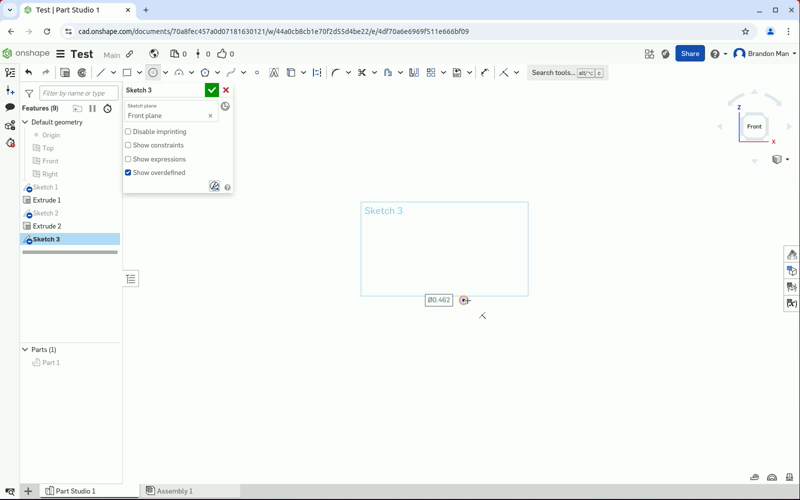
scroll(-6)
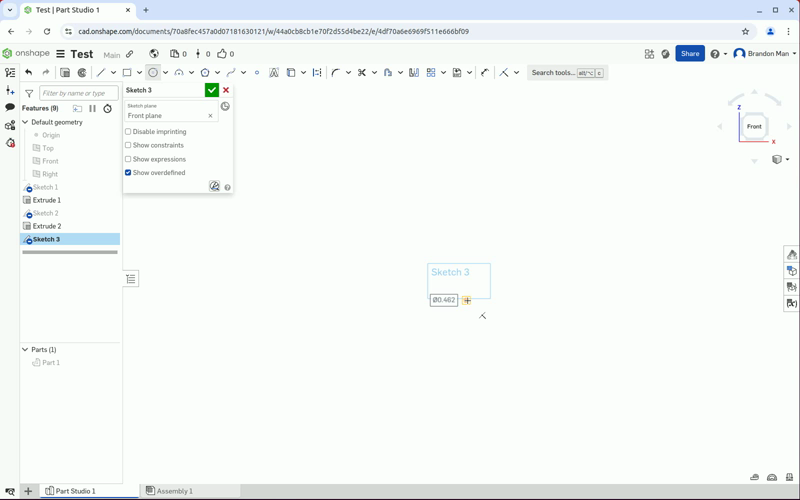
key(esc)
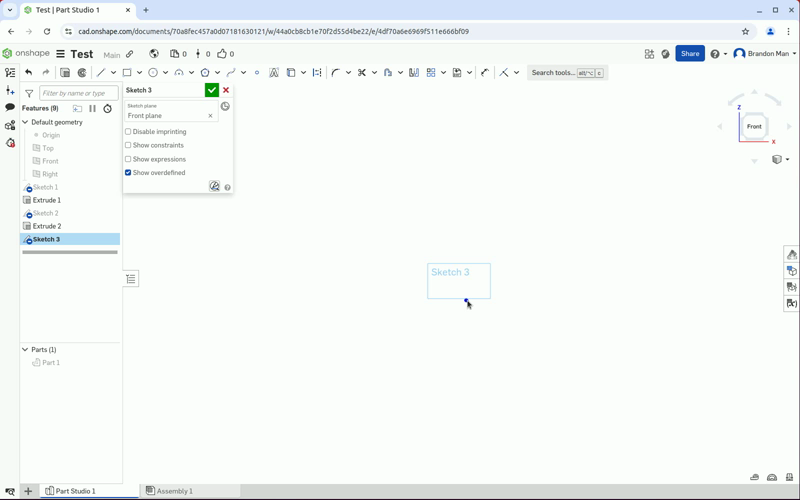
mouse_move(466, 300)
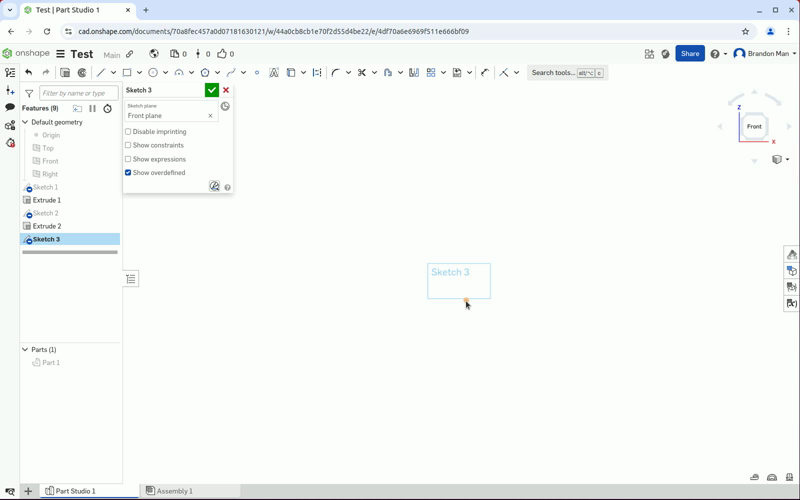
scroll(6)
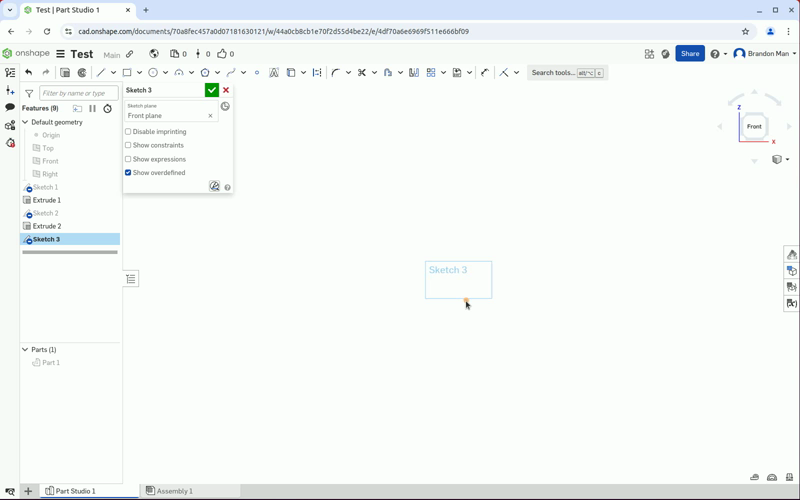
scroll(6)
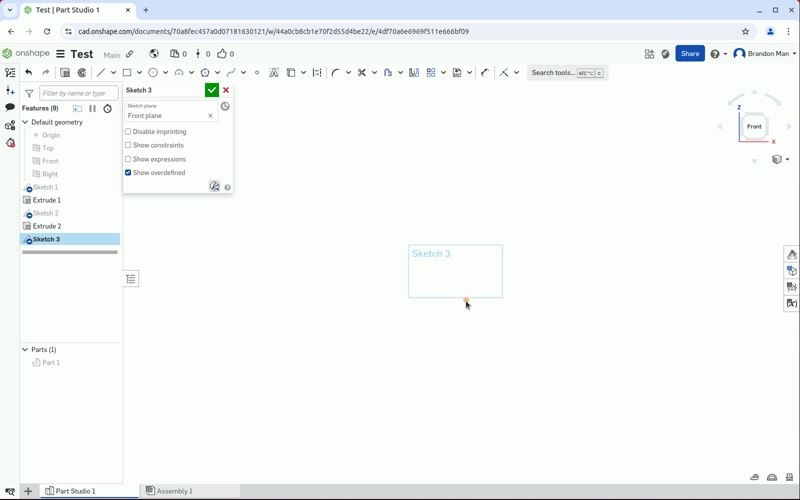
scroll(6)
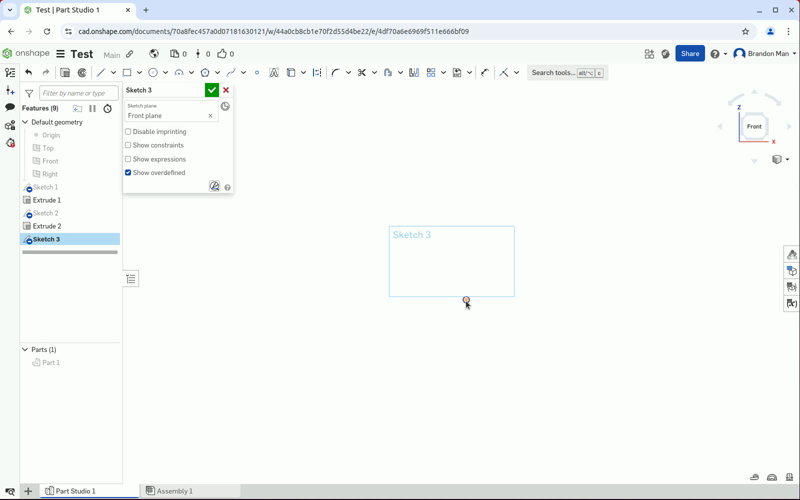
scroll(6)
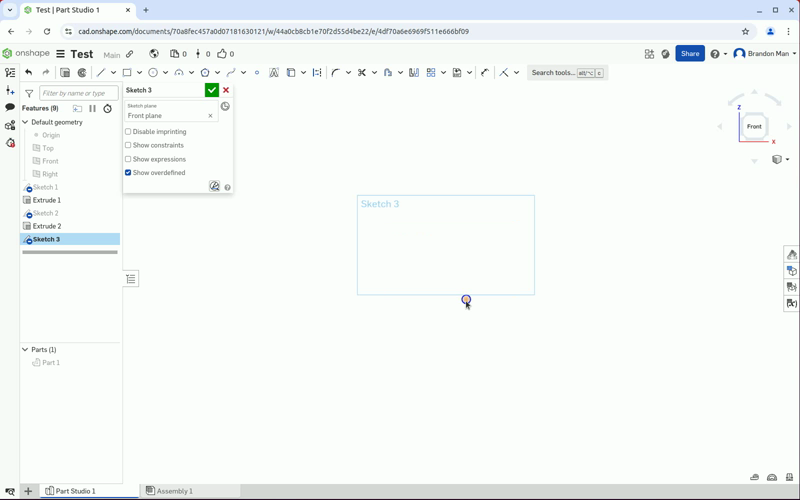
scroll(6)
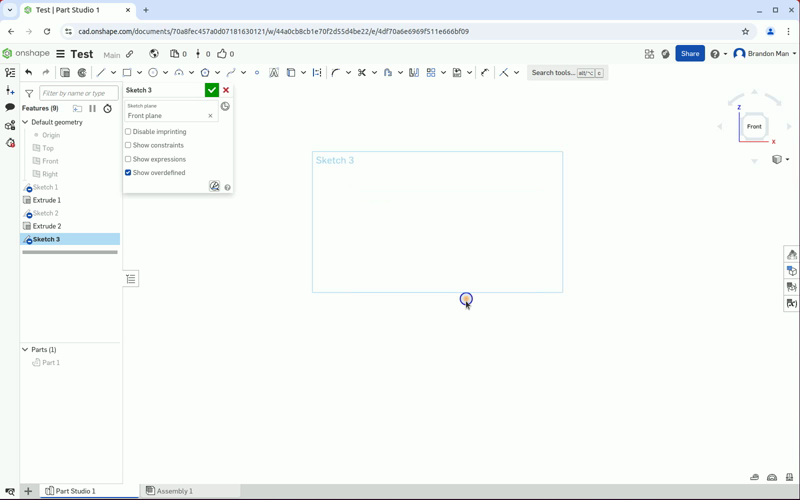
scroll(6)
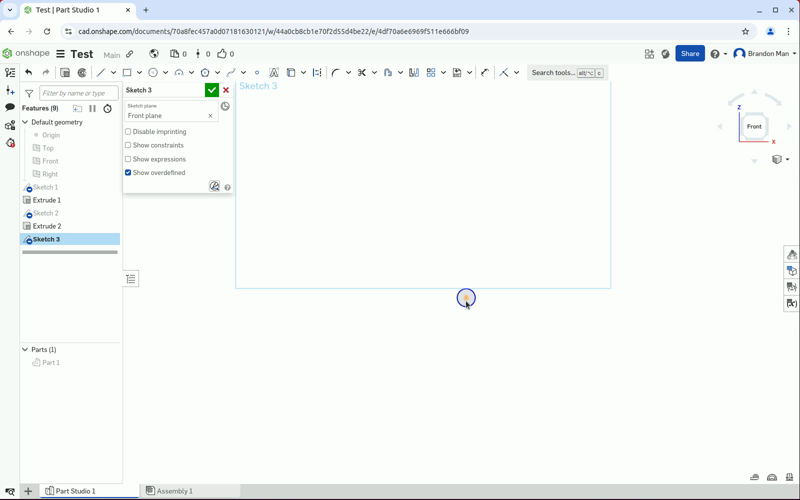
scroll(6)
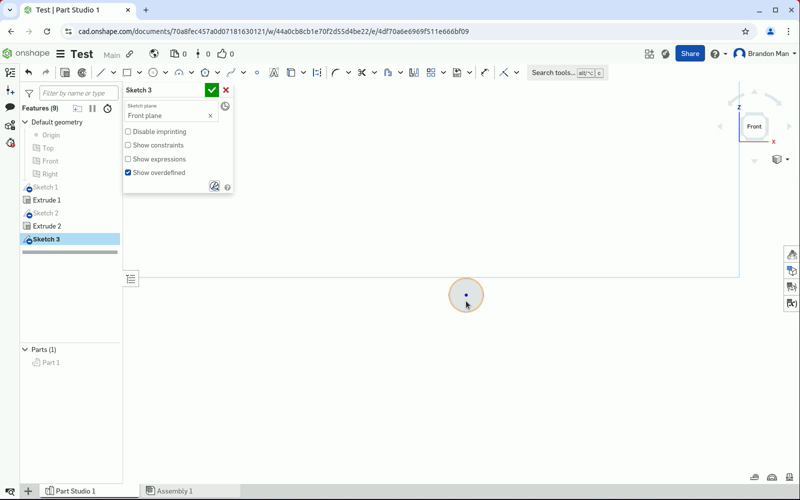
click(466, 300)
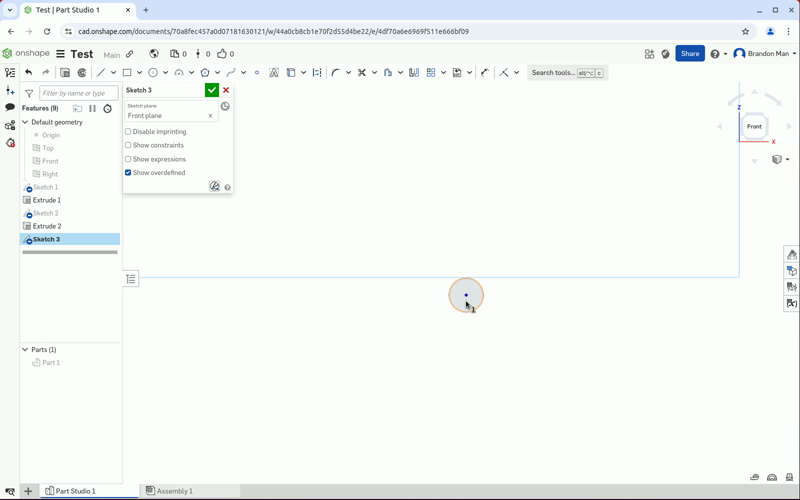
scroll(-6)
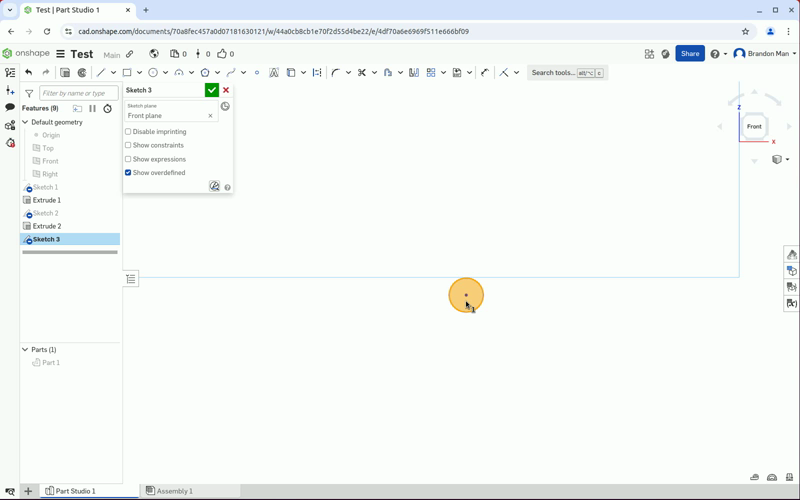
scroll(-6)
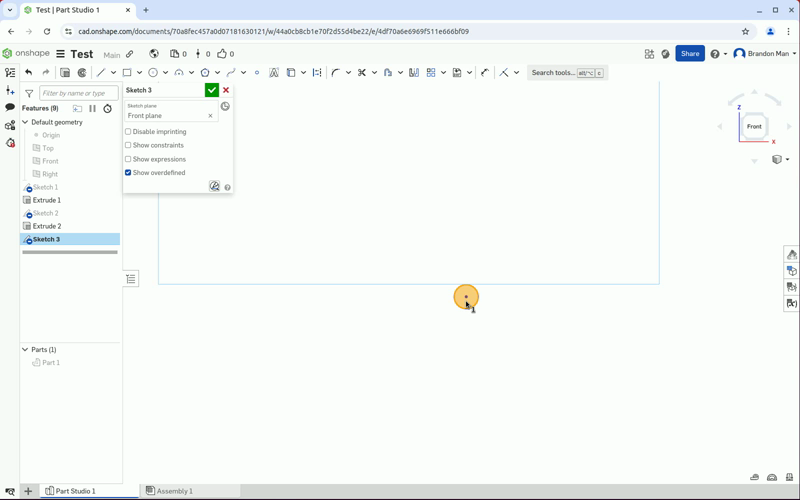
scroll(-6)
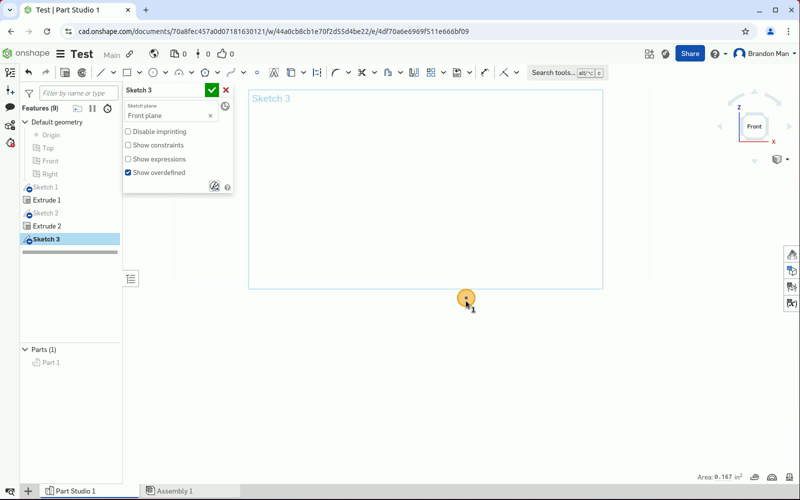
scroll(-6)
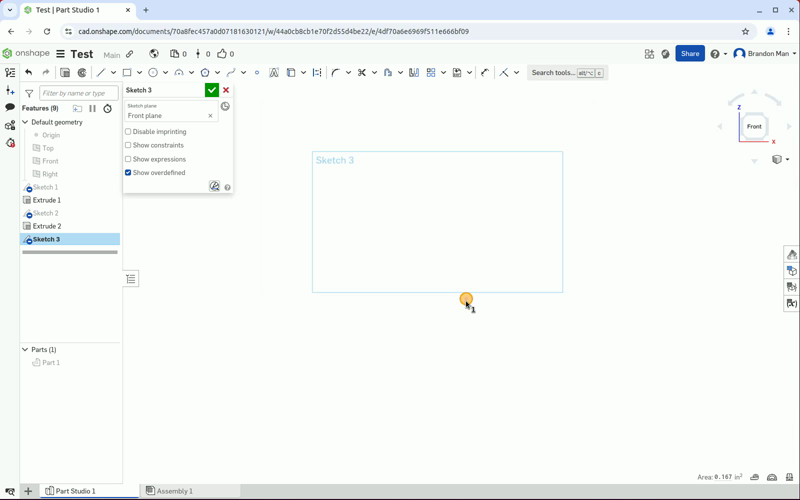
scroll(-6)
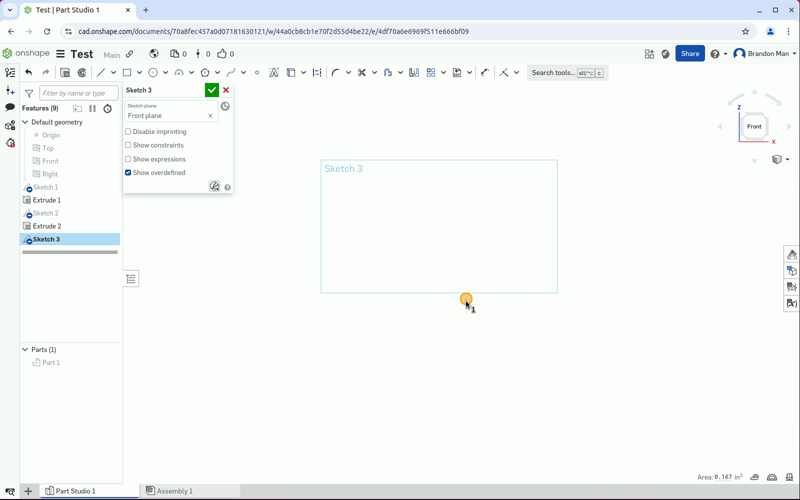
scroll(-6)
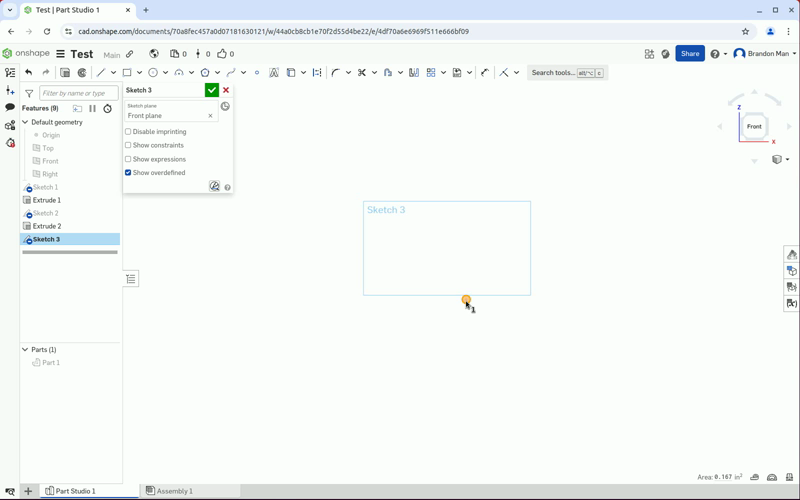
scroll(-6)
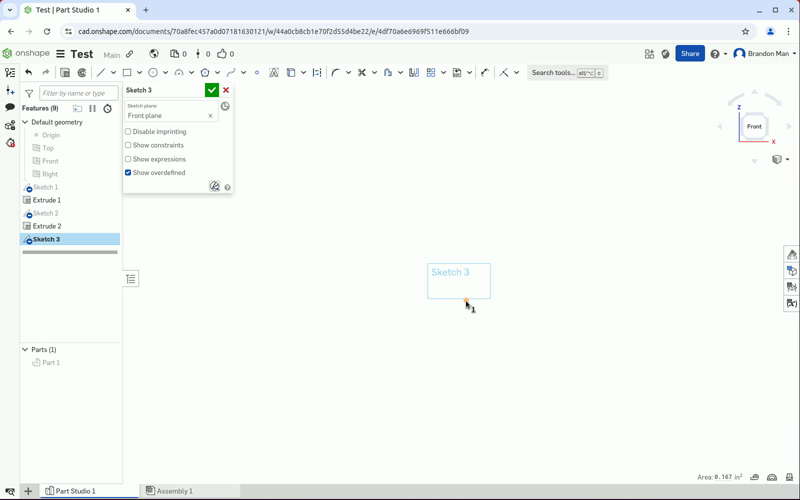
mouse_move(73, 352)
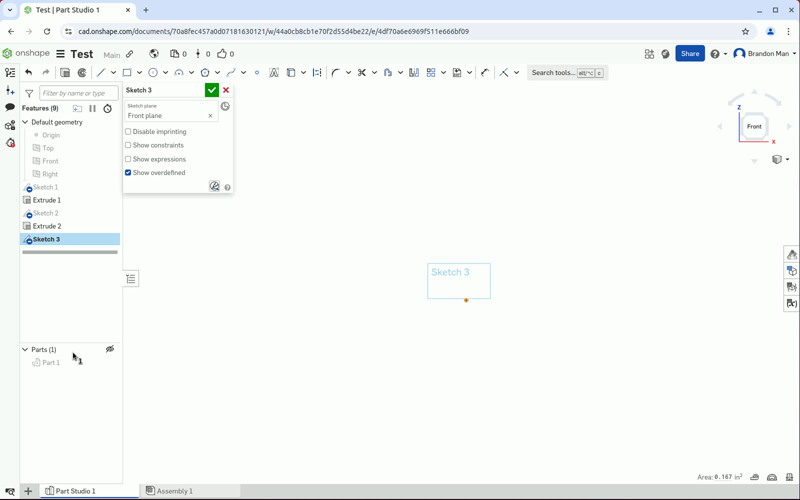
key(shift+y)
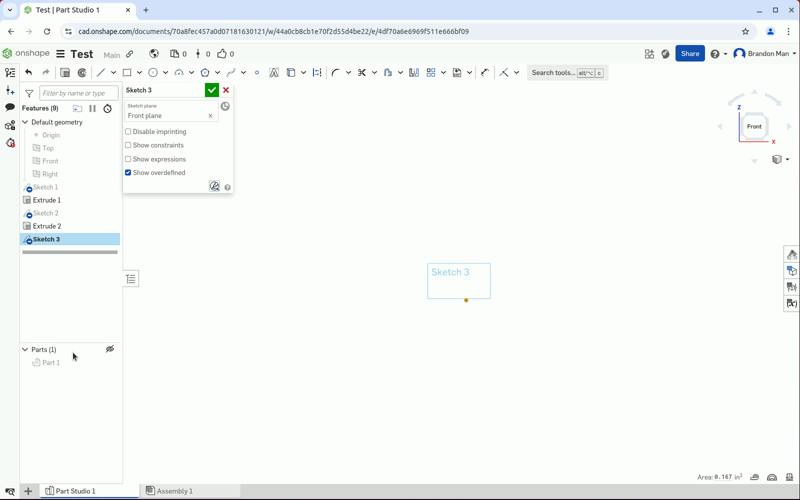
key(shift+e)
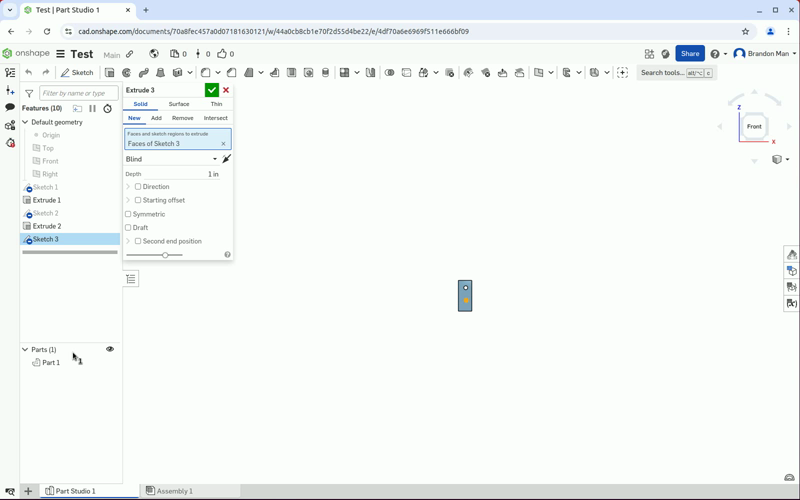
mouse_move(143, 106)
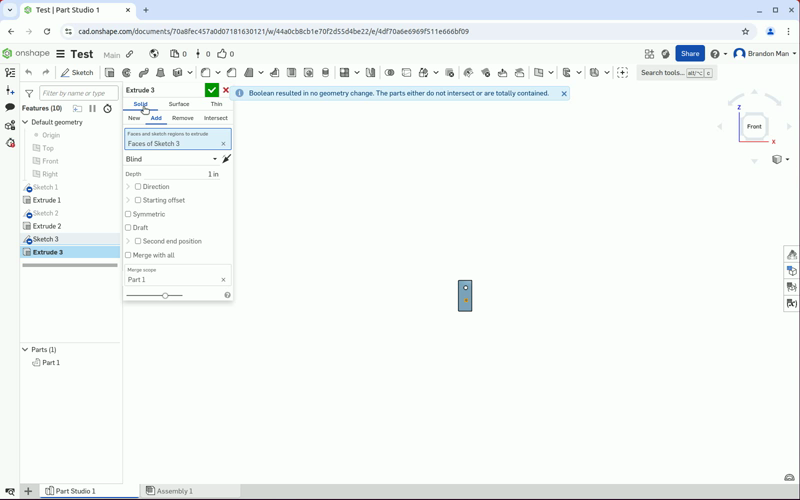
click(143, 106)
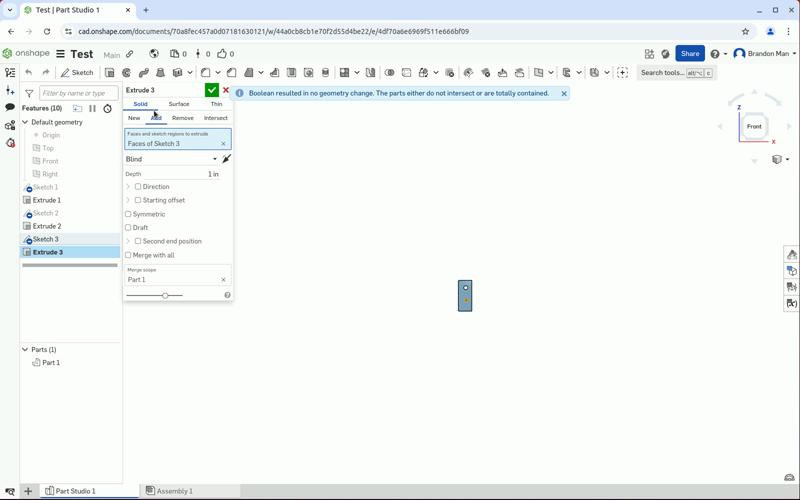
mouse_move(186, 120)
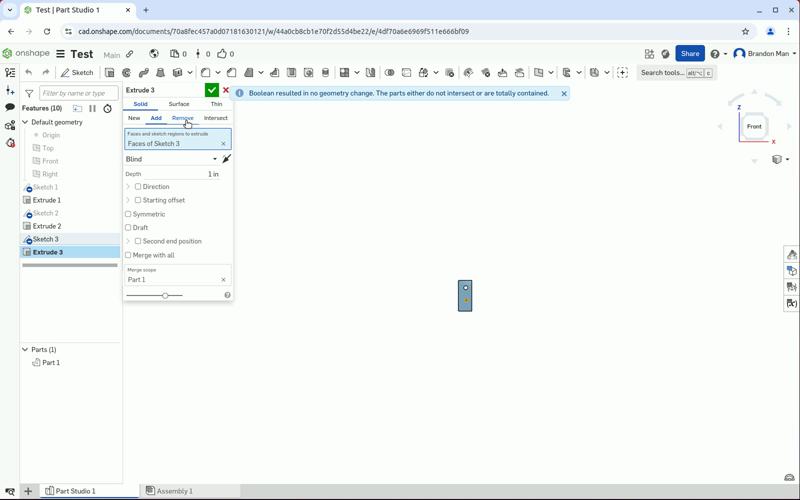
click(186, 120)
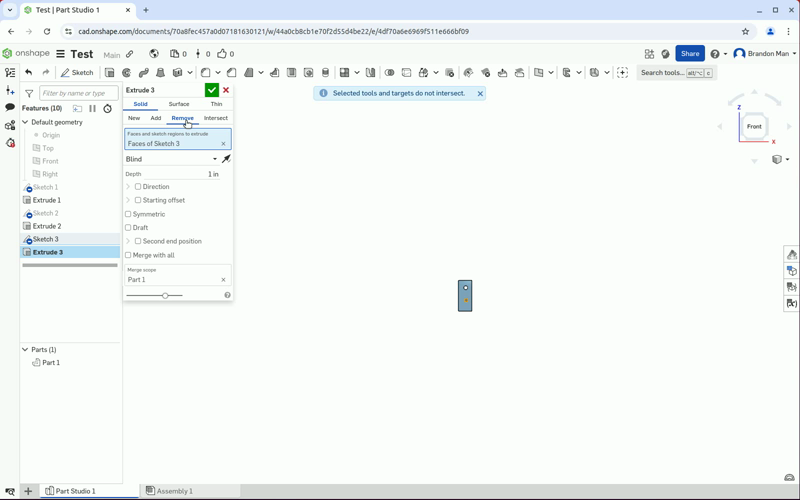
key(tab, 4)
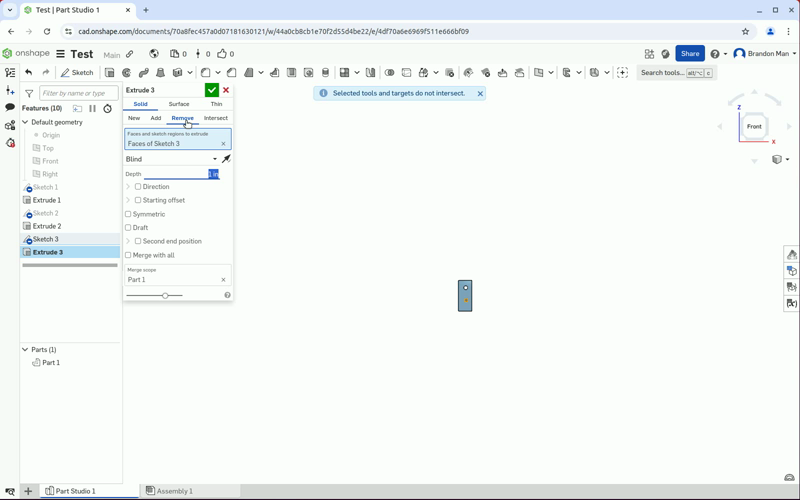
text(-23.108)
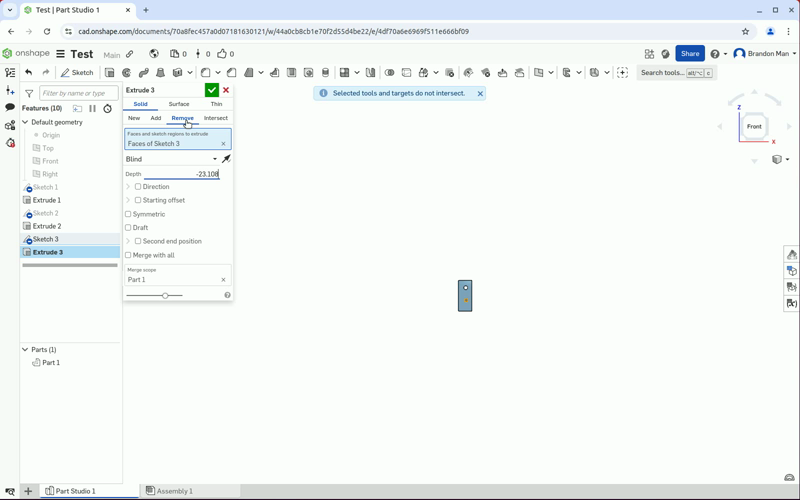
key(tab, 6)
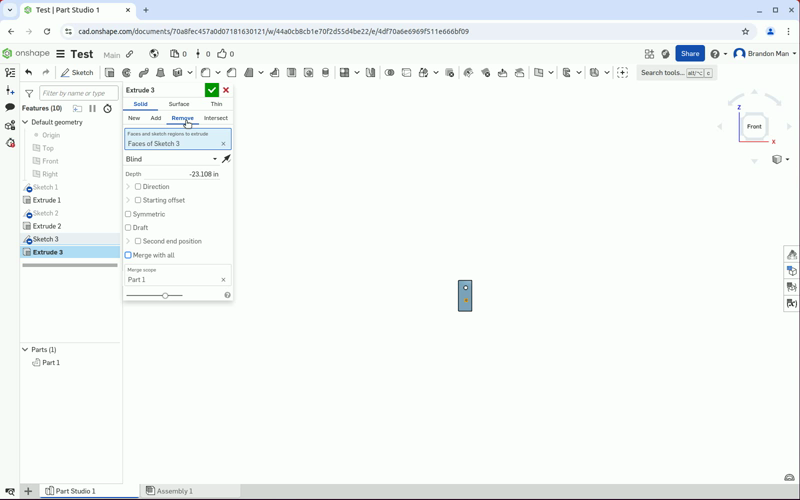
key(space)
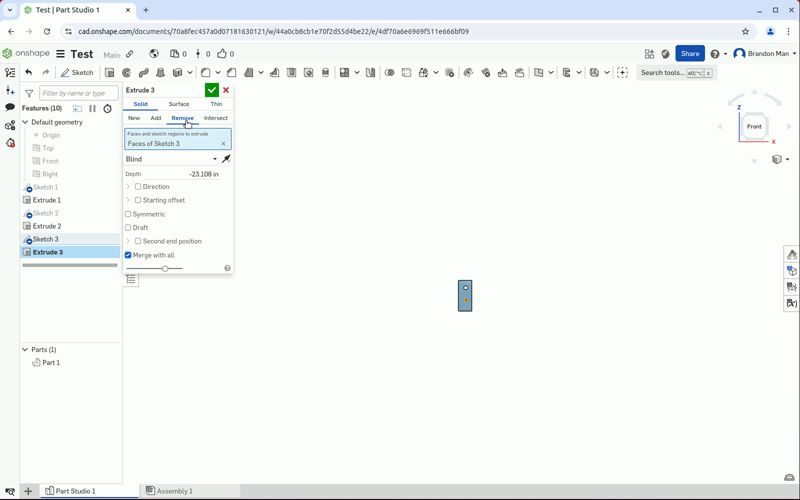
key(enter)
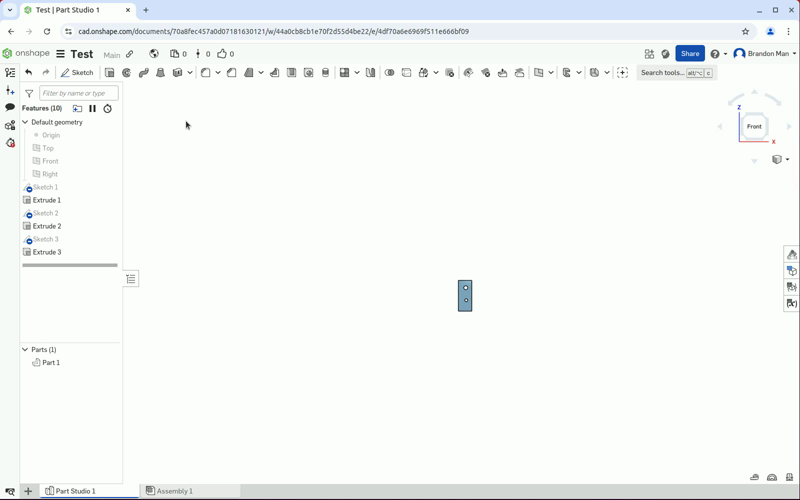
key(shift+h)
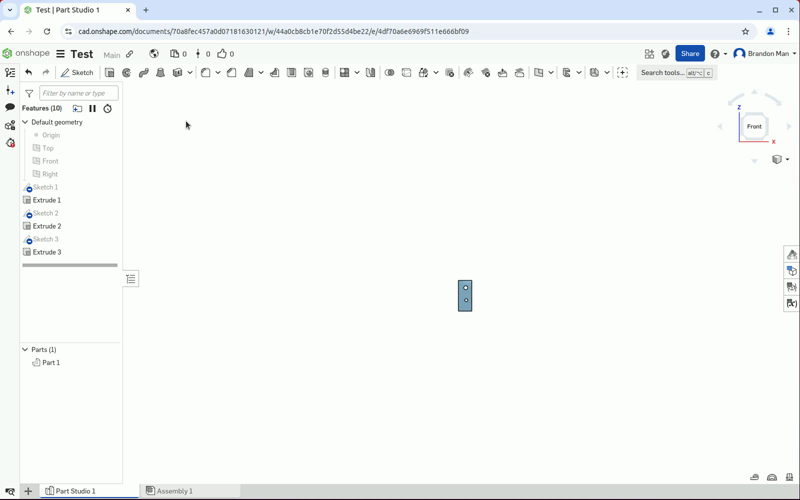
key(shift+h)
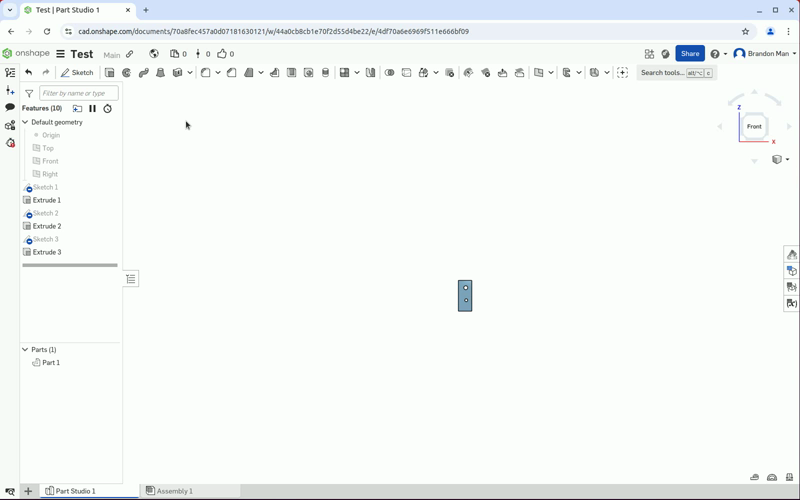
mouse_move(73, 189)
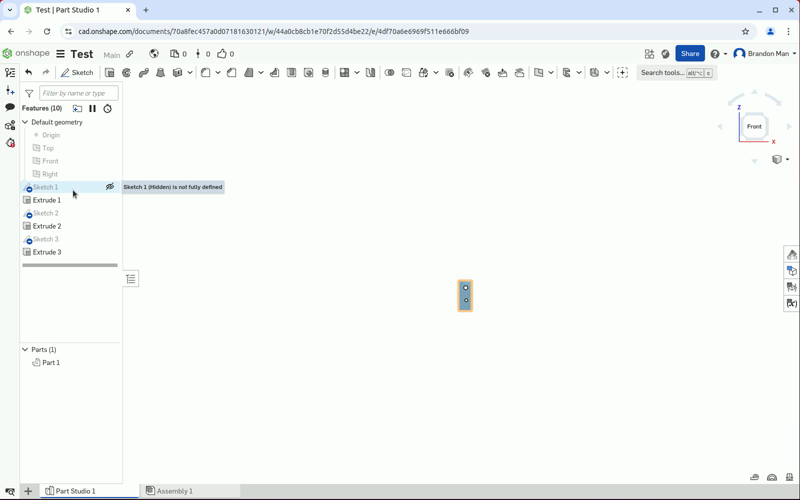
click(73, 189)
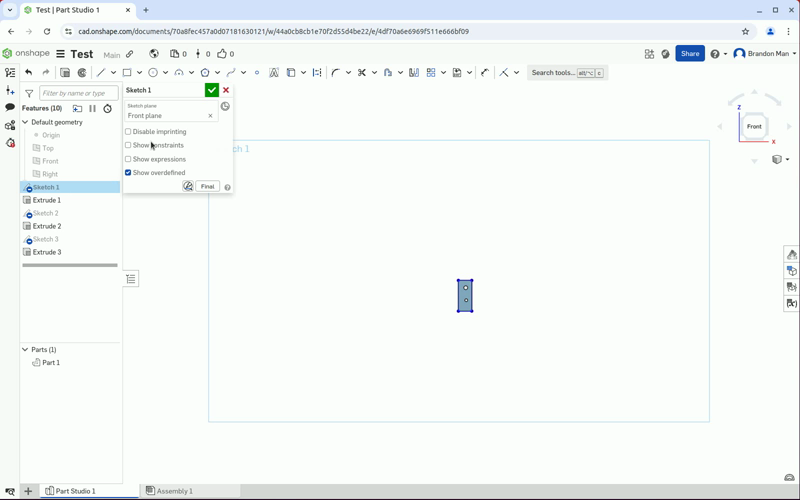
mouse_move(229, 92)
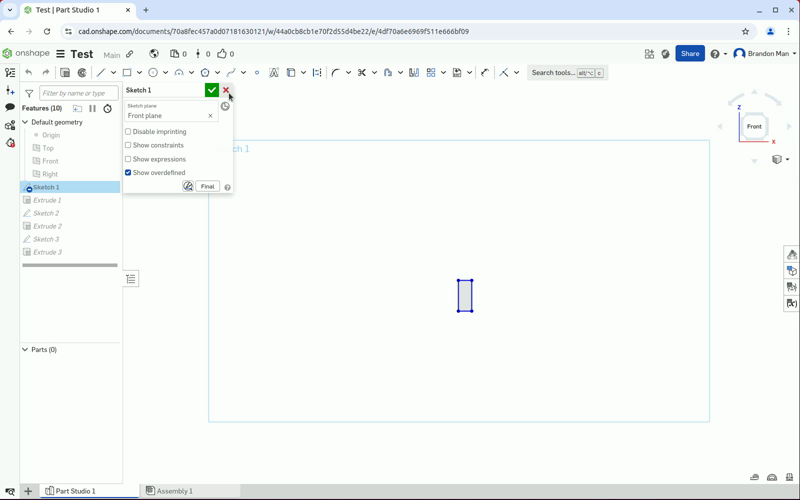
click(229, 92)
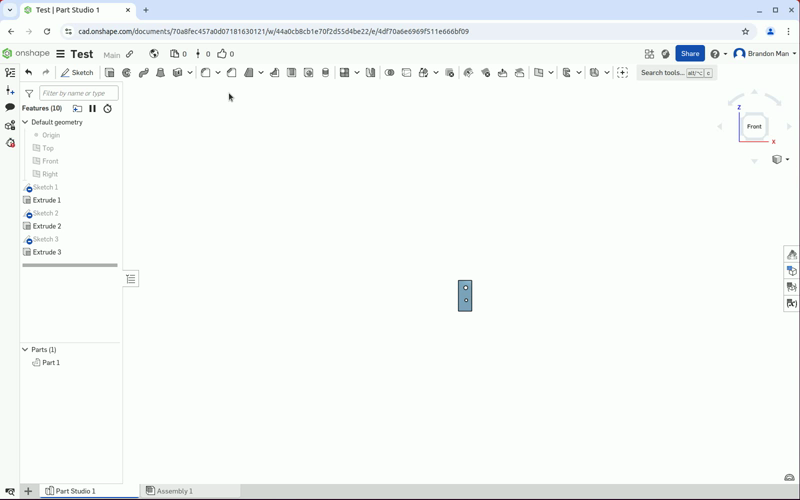
mouse_move(73, 352)
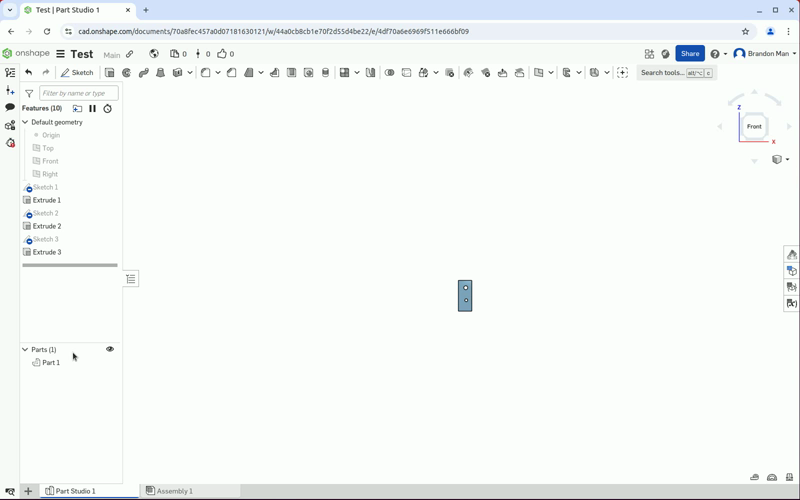
key(y)
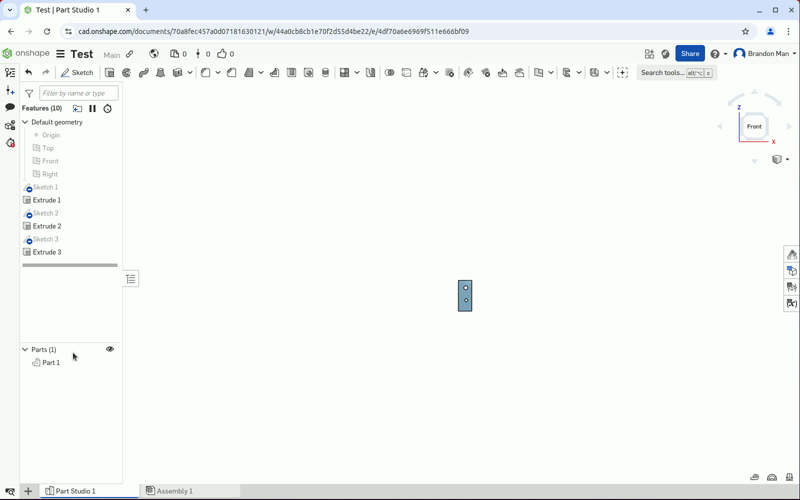
key(shift+p)
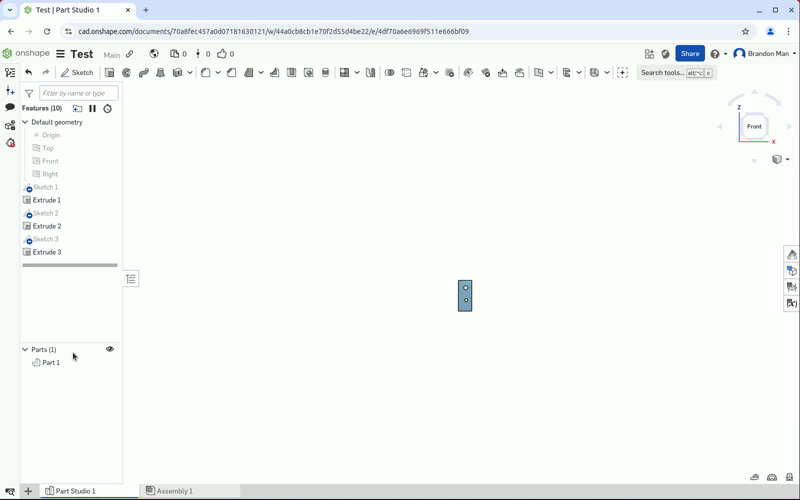
key(space)
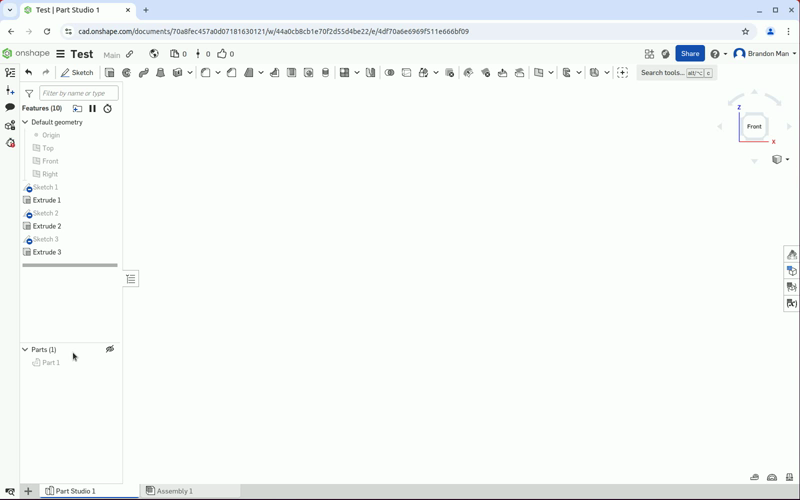
key_down(shift)
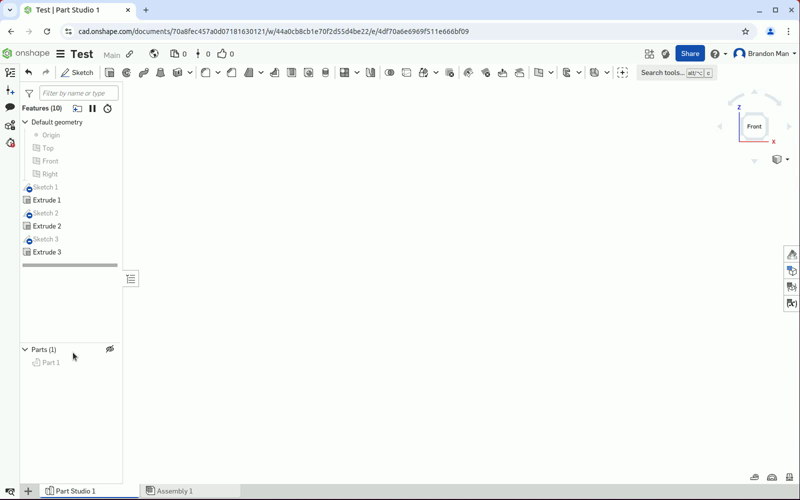
key(down)
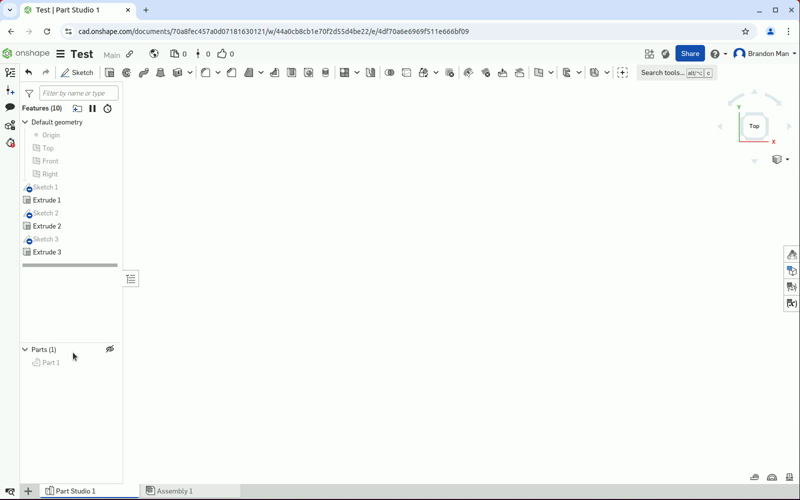
key_up(shift)
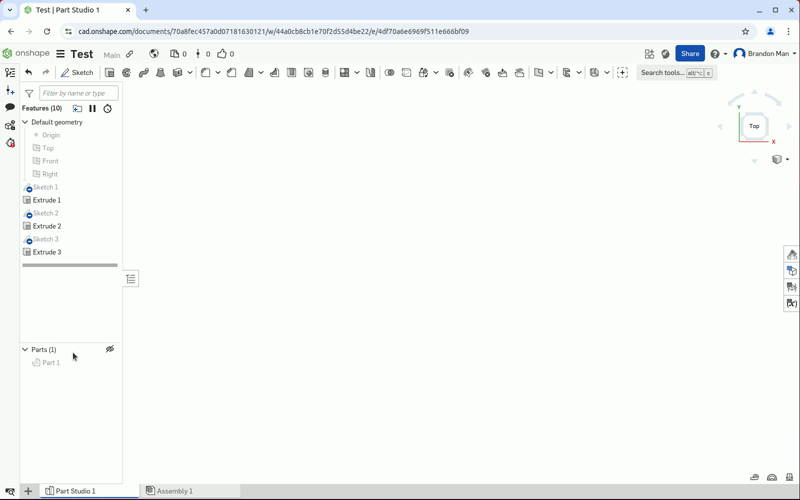
mouse_move(73, 352)
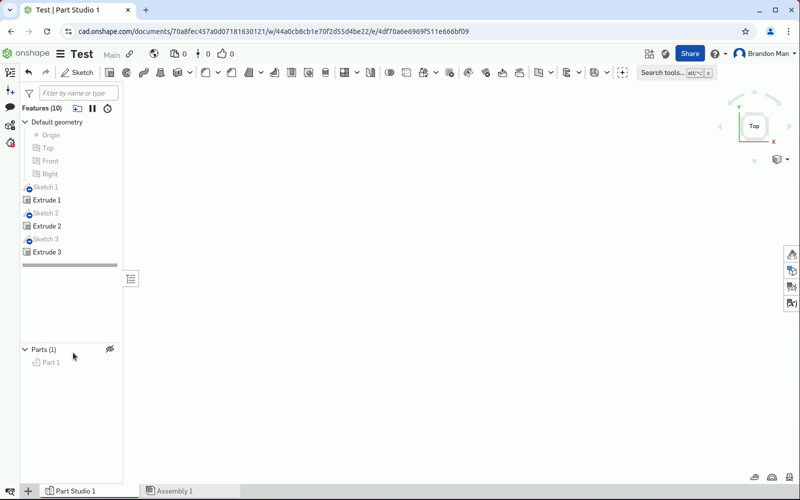
key(shift+y)
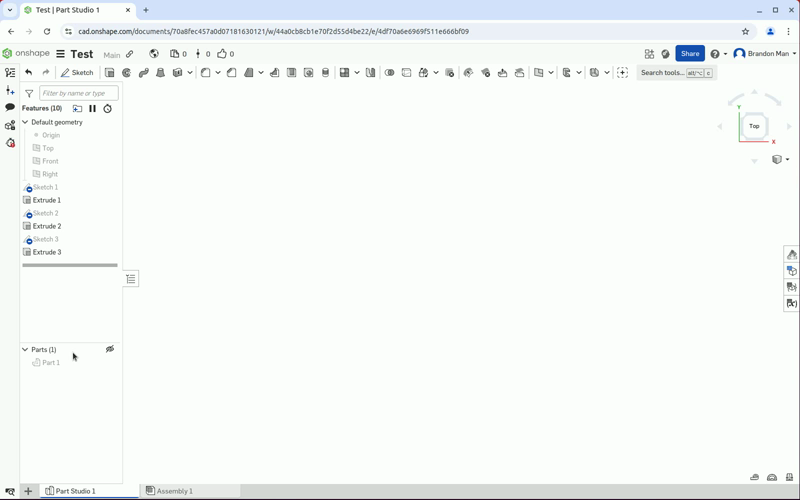
key(shift+s)
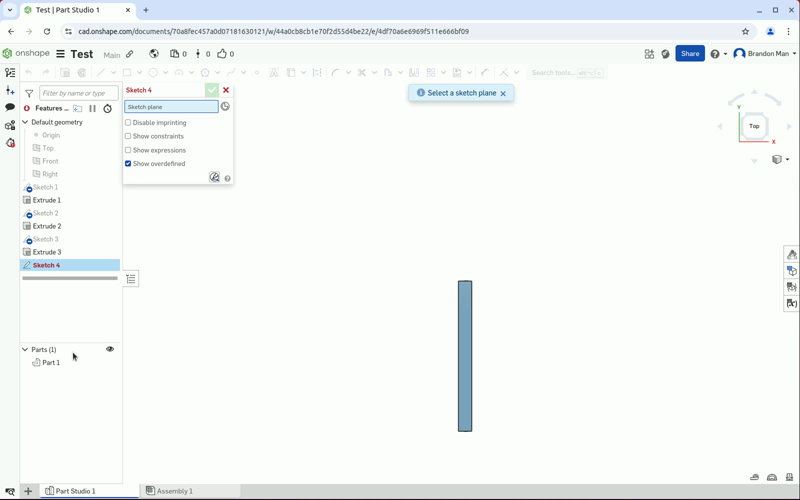
mouse_move(73, 150)
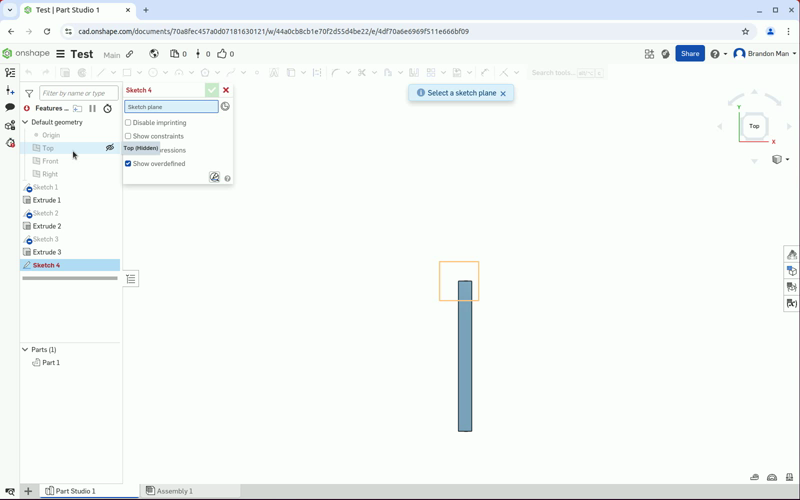
click(73, 150)
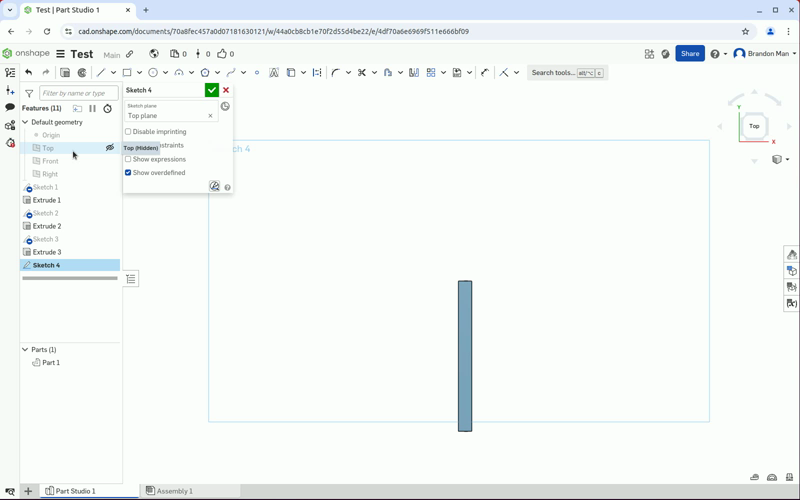
mouse_move(73, 352)
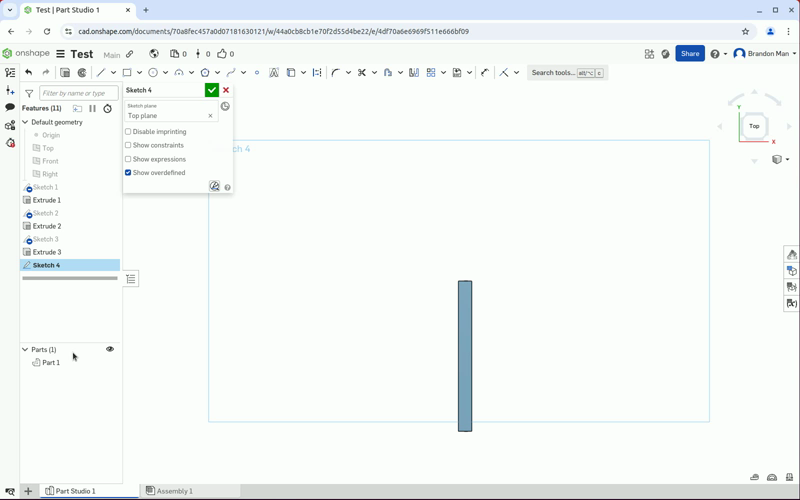
key(y)
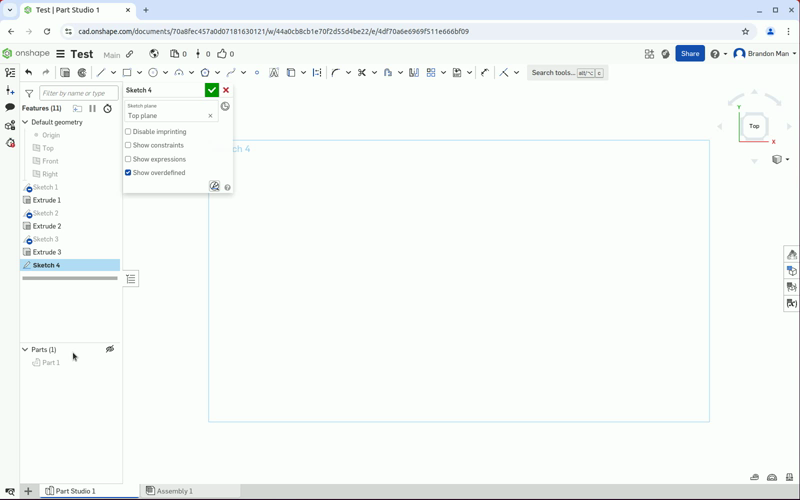
key(c)
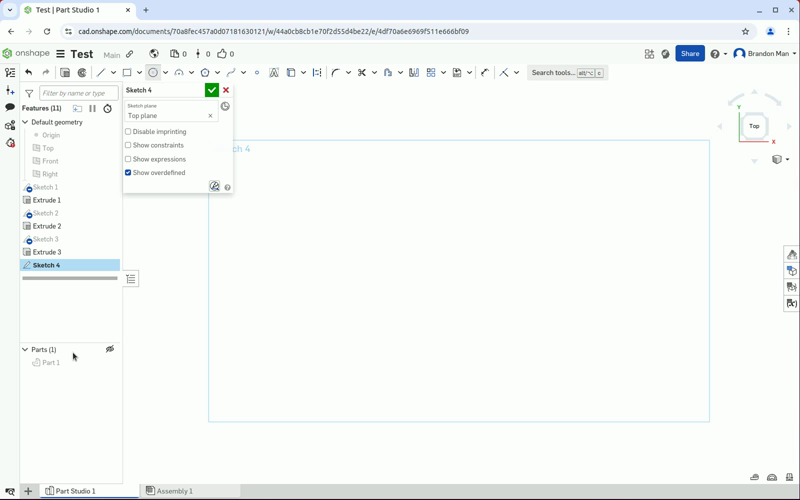
key_down(shift)
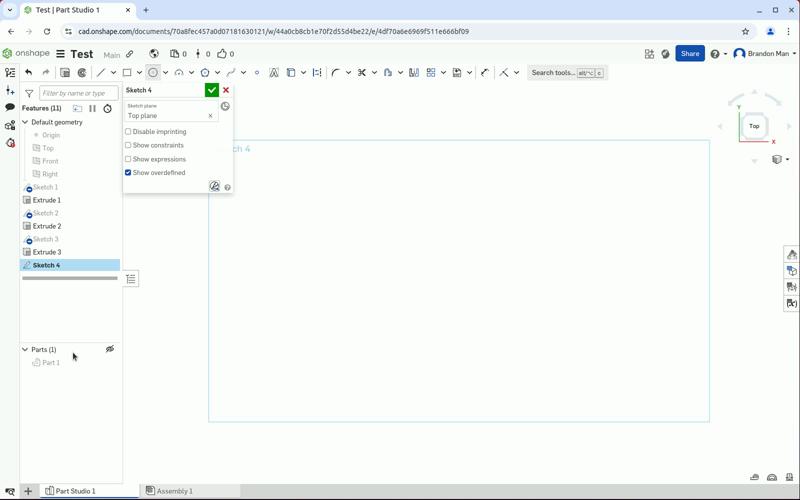
mouse_move(466, 301)
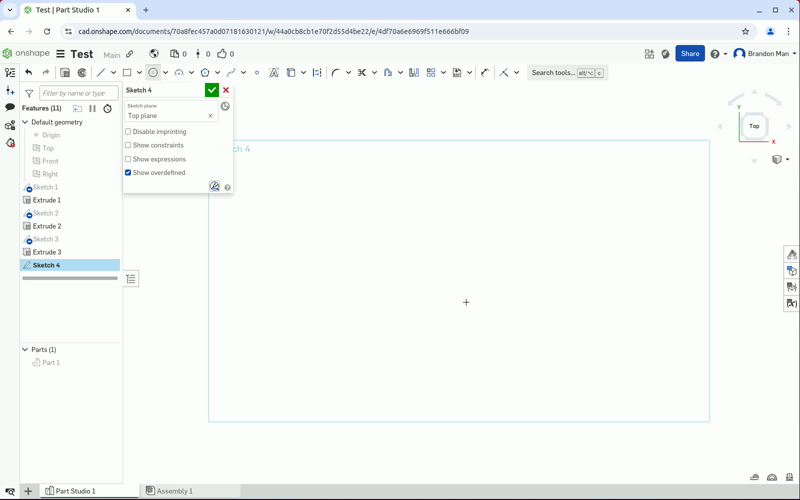
click(466, 301)
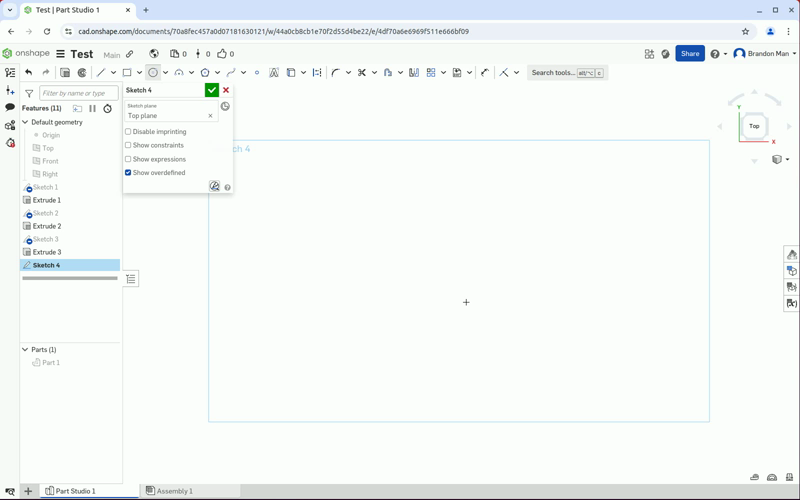
key_up(shift)
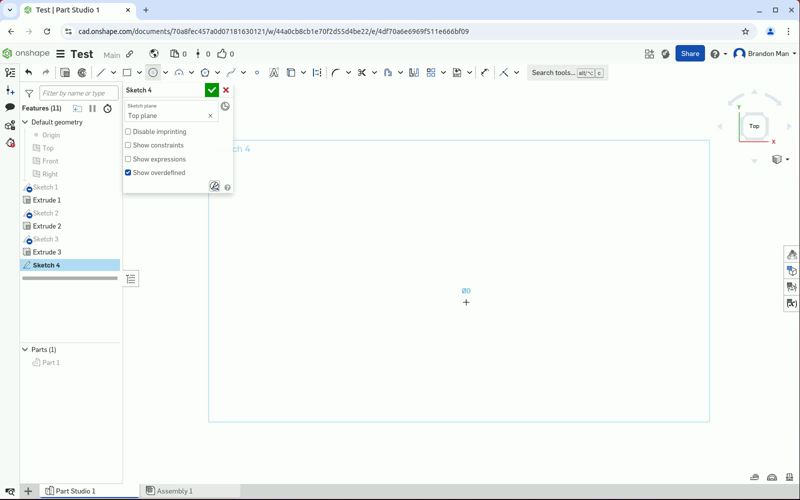
mouse_move(467, 301)
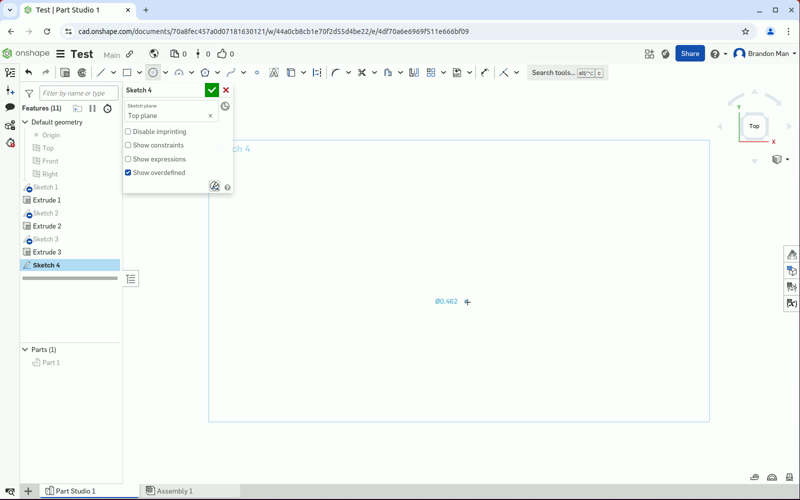
scroll(6)
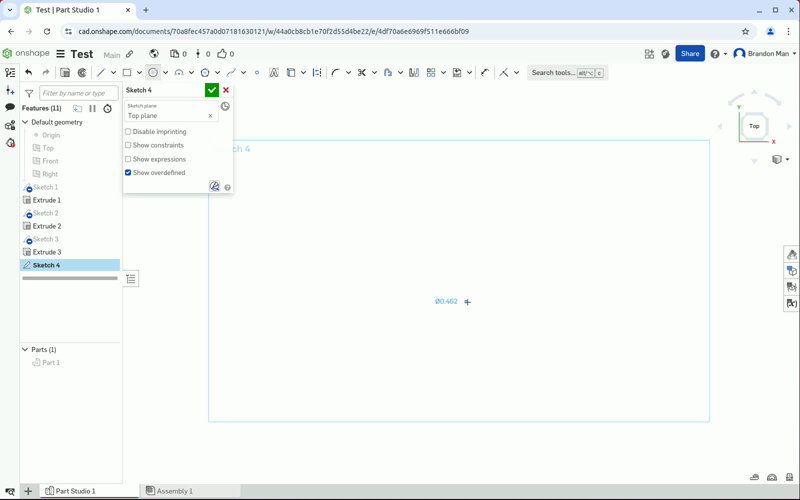
scroll(6)
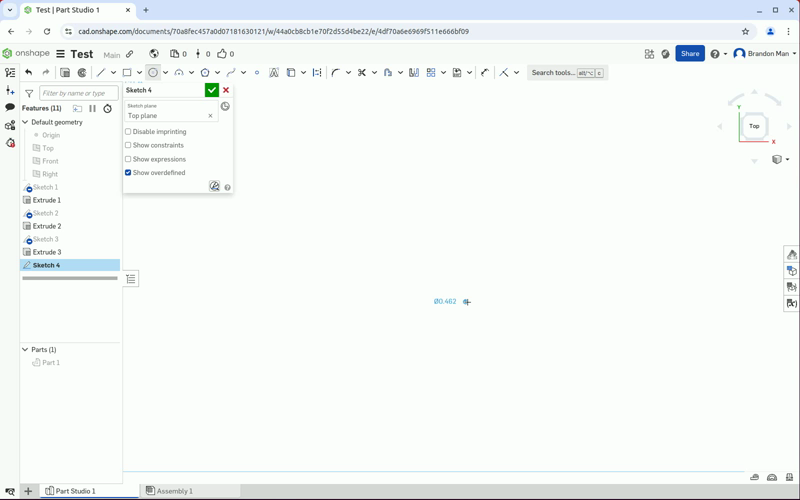
scroll(6)
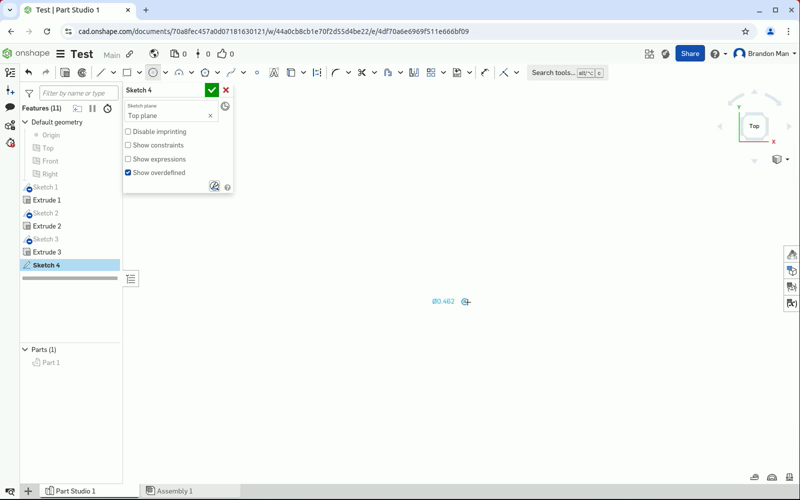
scroll(6)
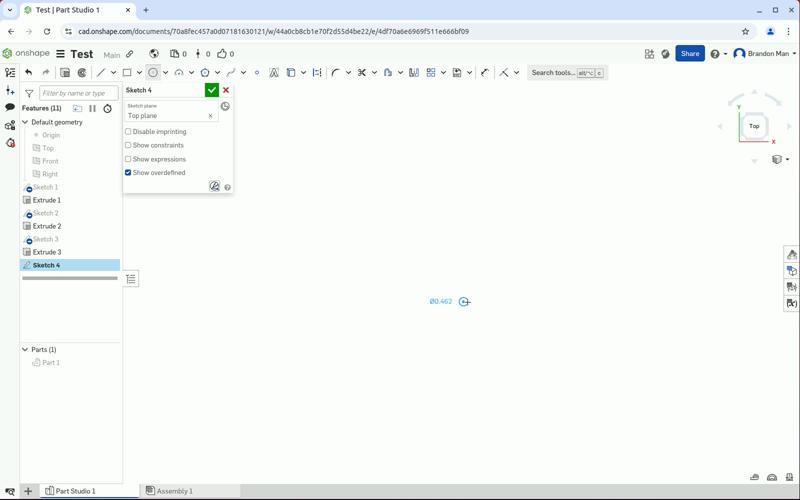
scroll(6)
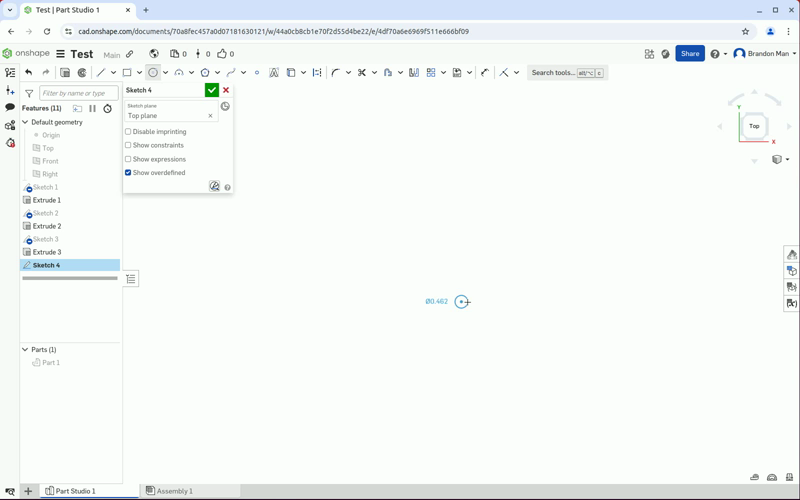
scroll(6)
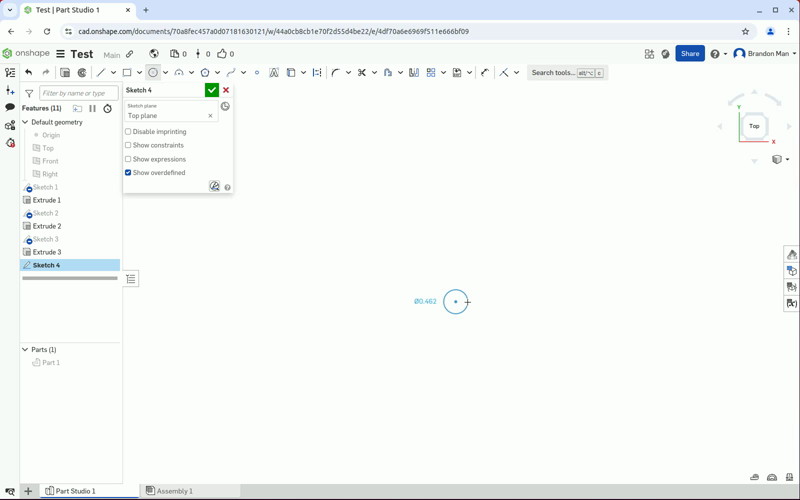
scroll(6)
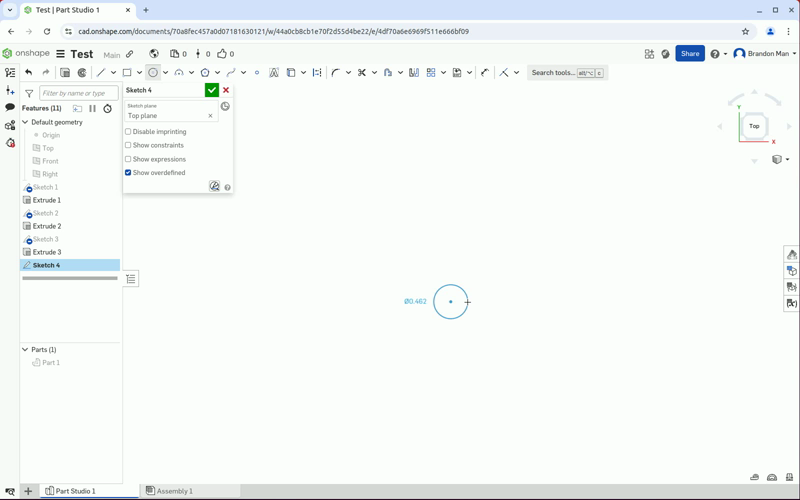
click(467, 301)
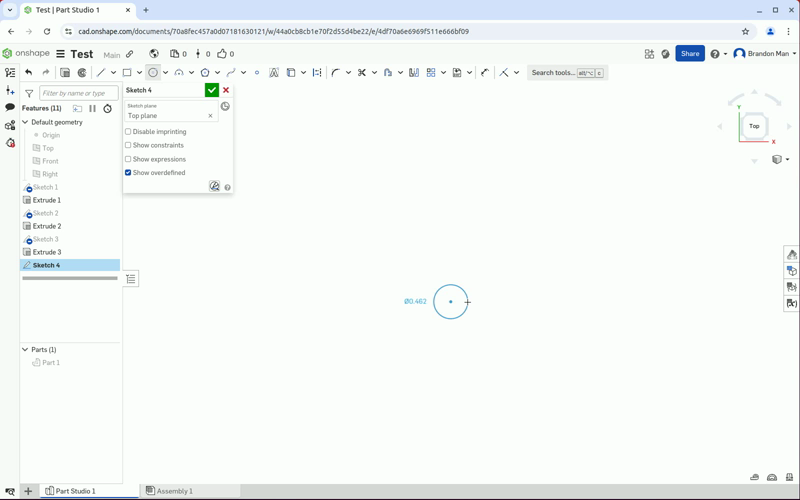
scroll(-6)
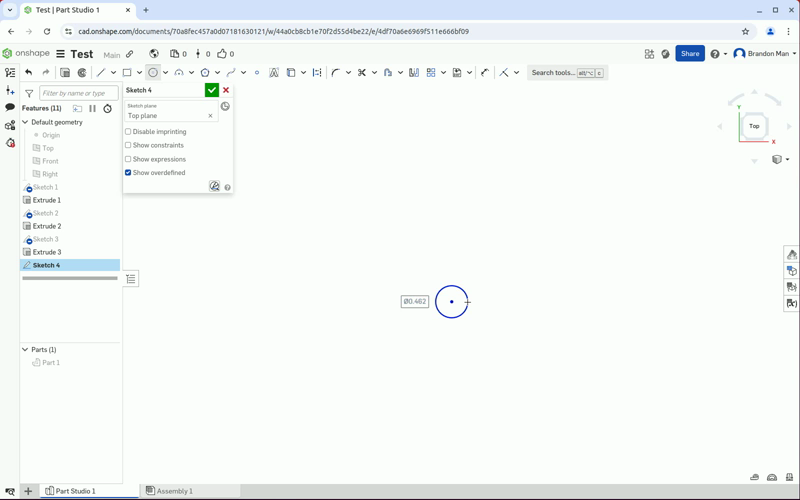
scroll(-6)
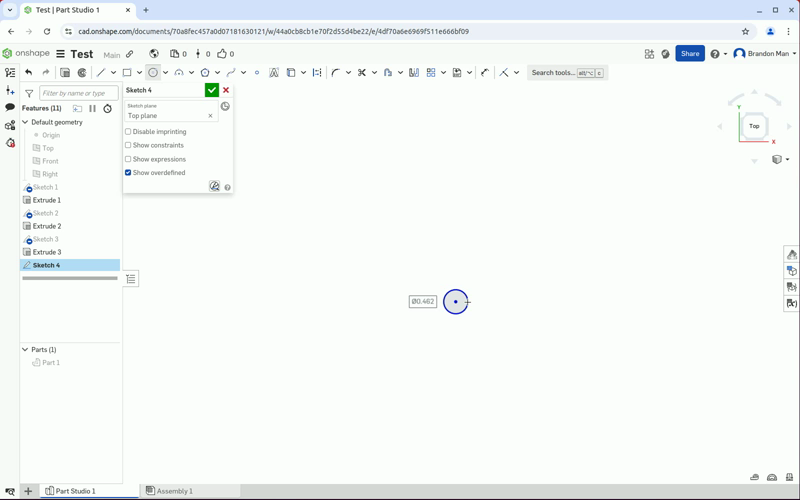
scroll(-6)
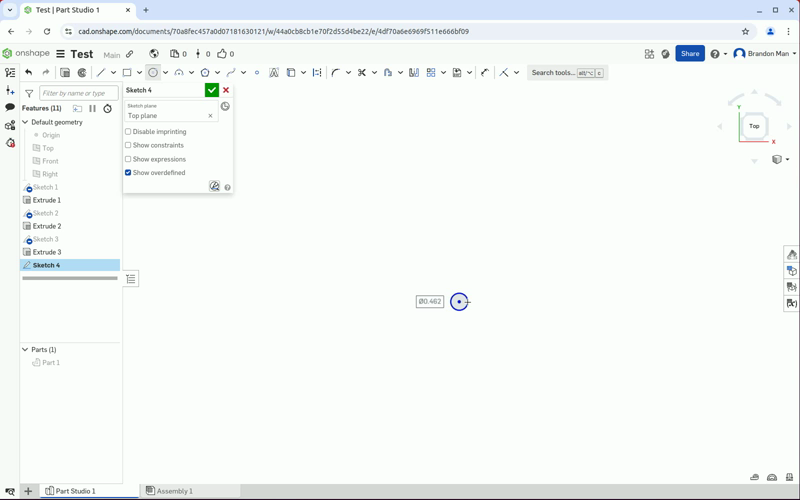
scroll(-6)
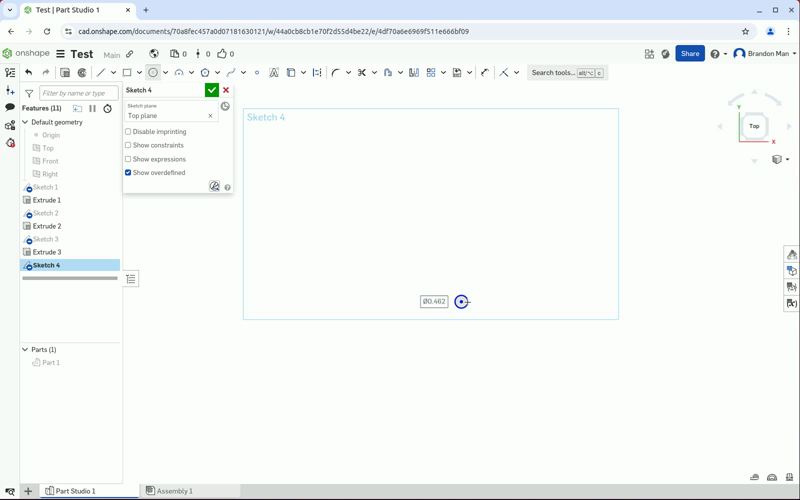
scroll(-6)
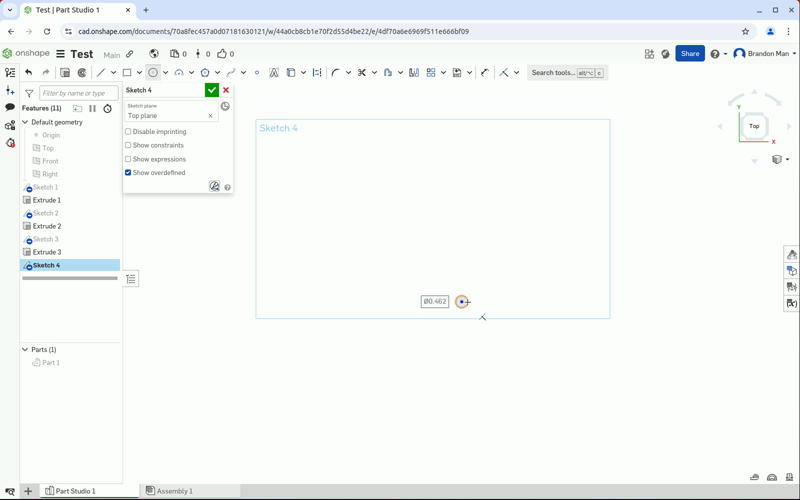
scroll(-6)
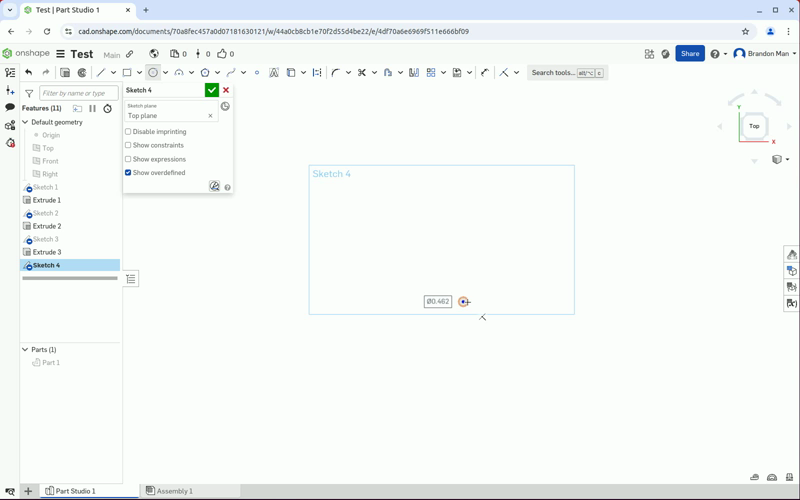
scroll(-6)
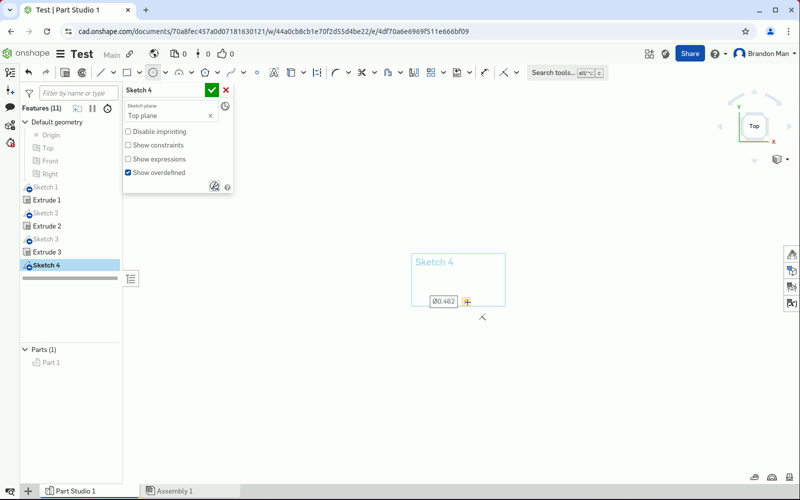
key(esc)
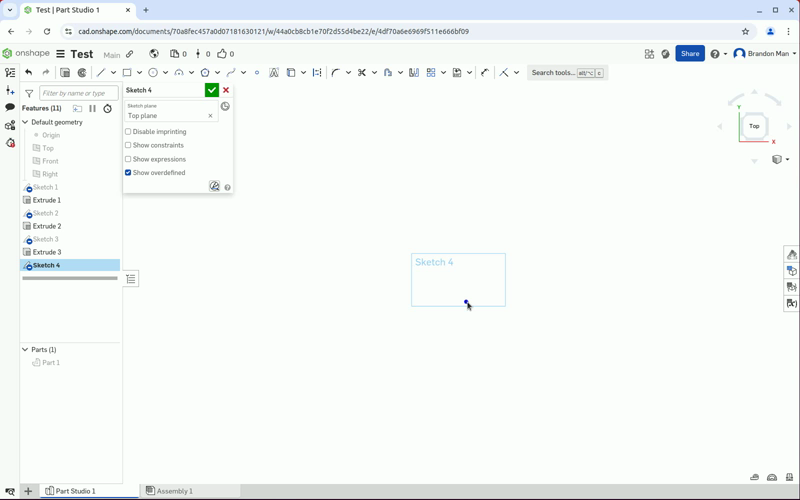
mouse_move(467, 302)
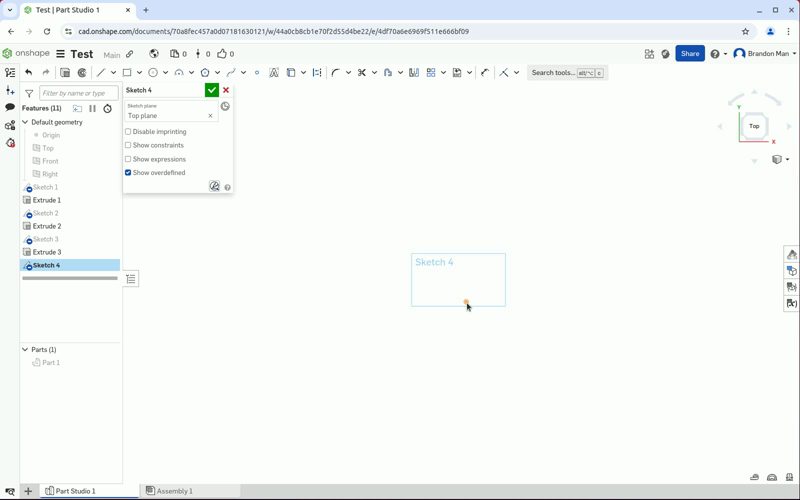
scroll(6)
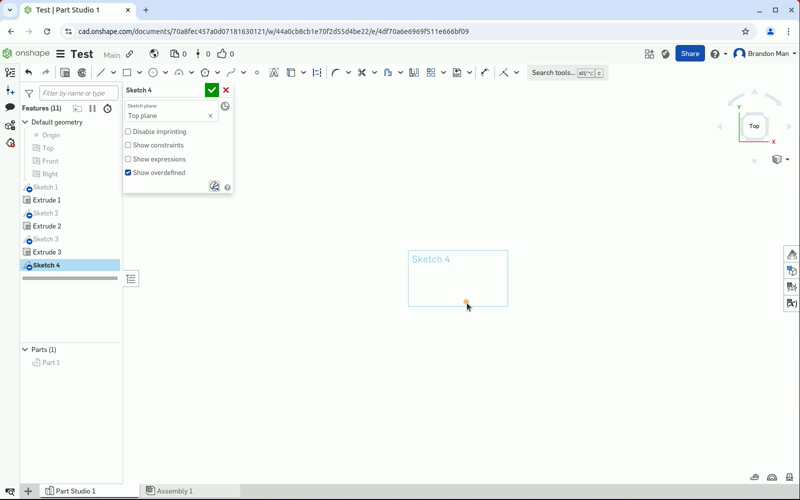
scroll(6)
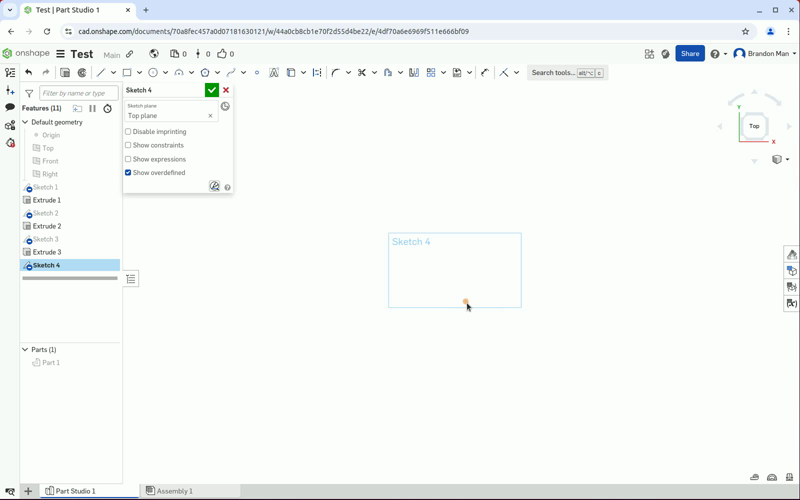
scroll(6)
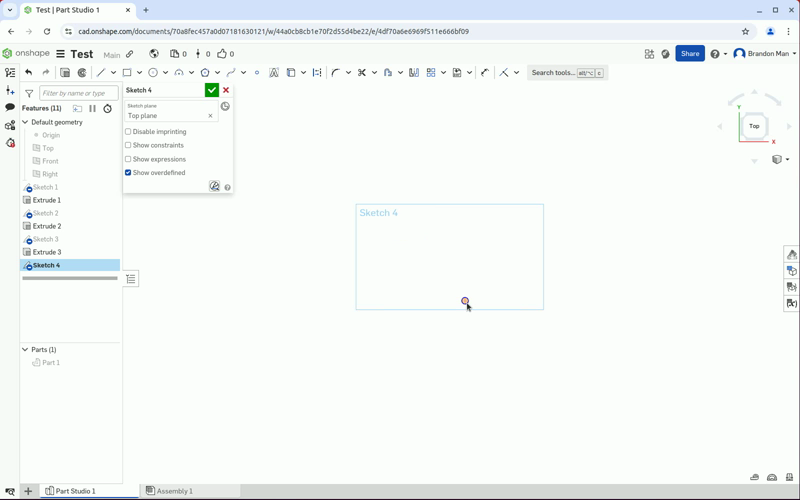
scroll(6)
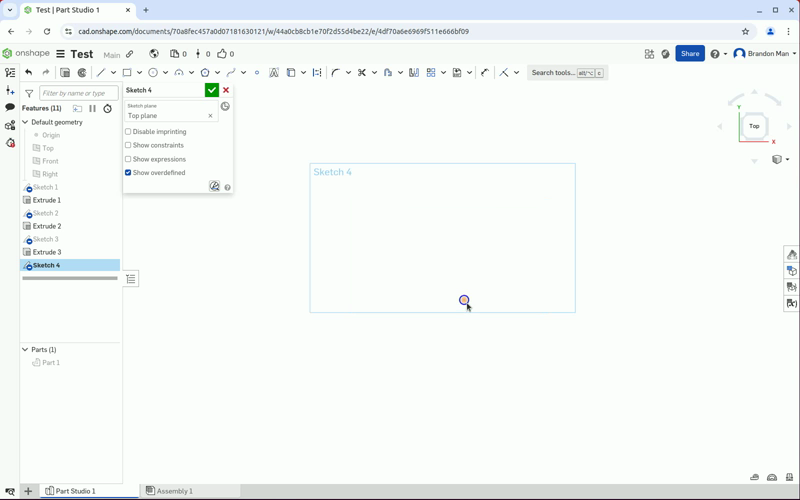
scroll(6)
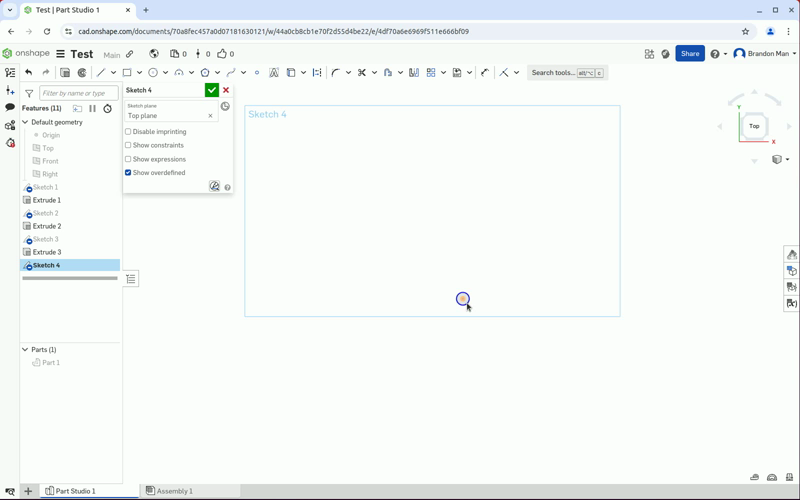
scroll(6)
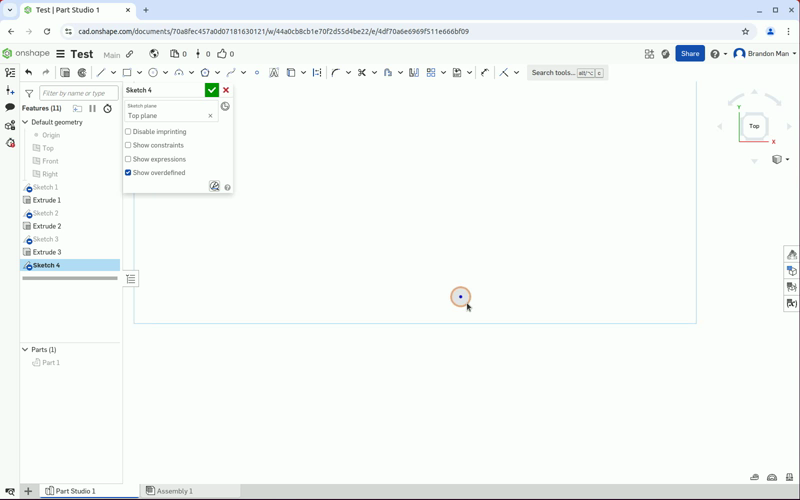
scroll(6)
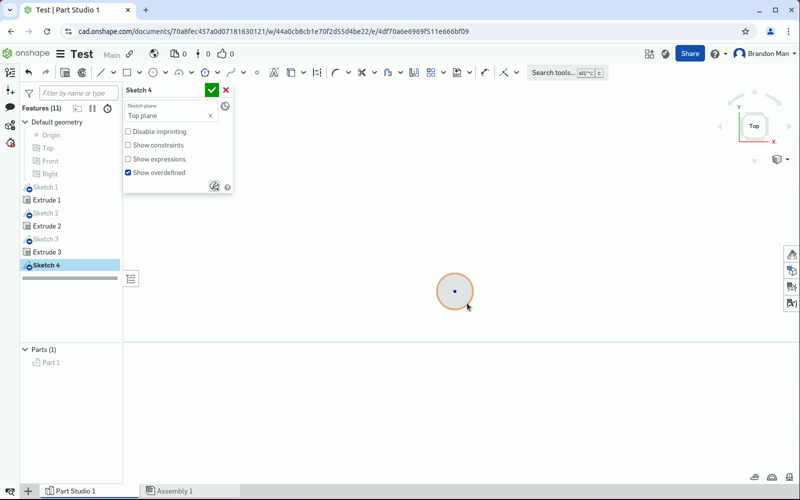
click(467, 302)
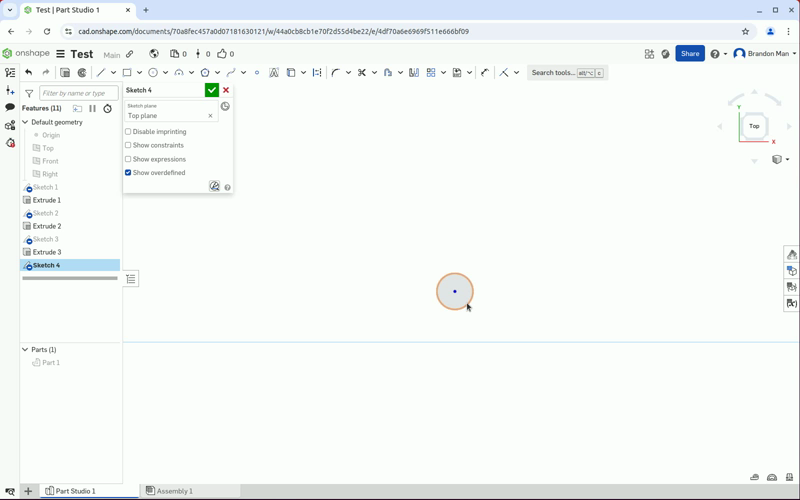
scroll(-6)
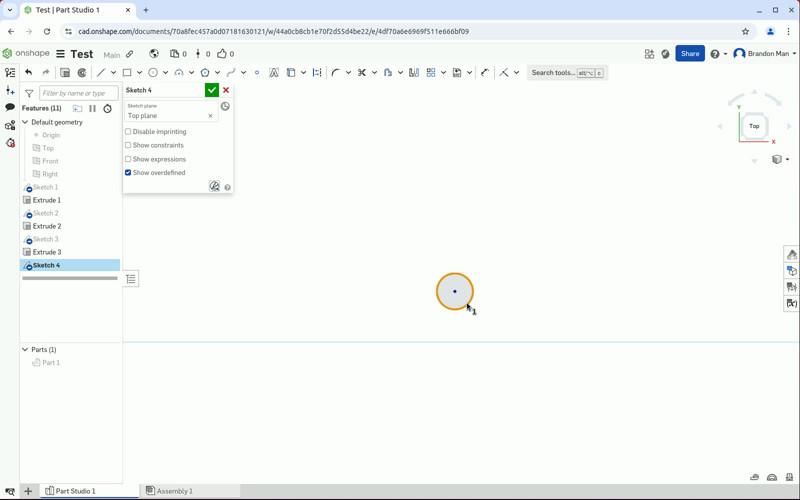
scroll(-6)
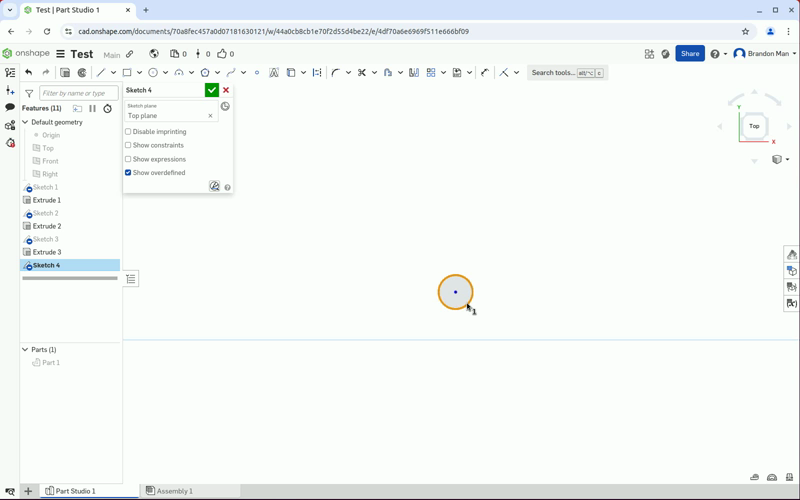
scroll(-6)
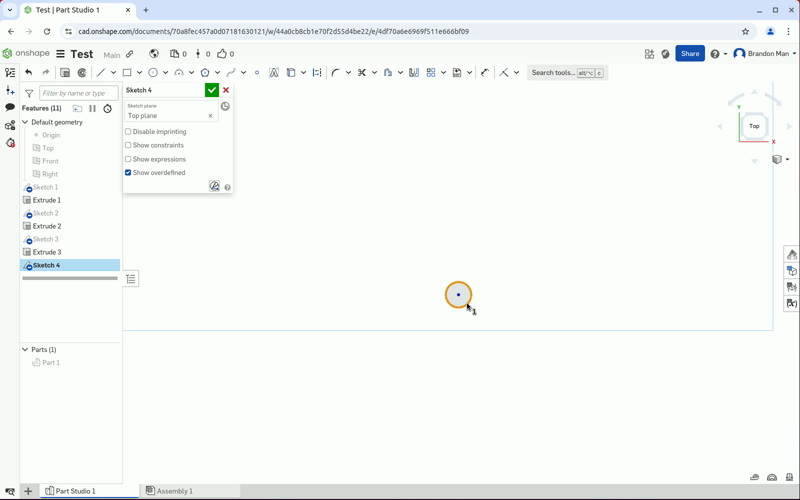
scroll(-6)
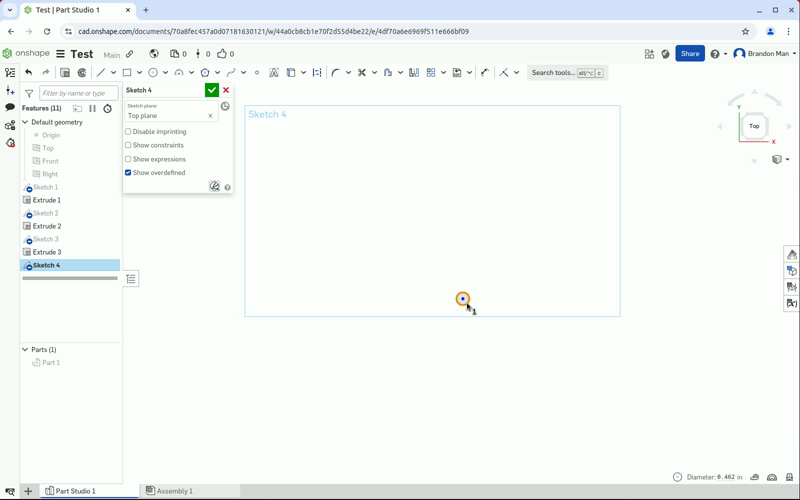
scroll(-6)
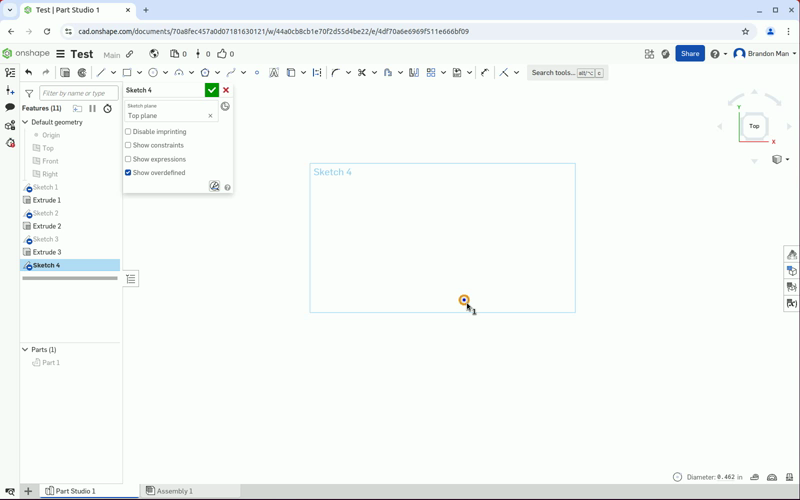
scroll(-6)
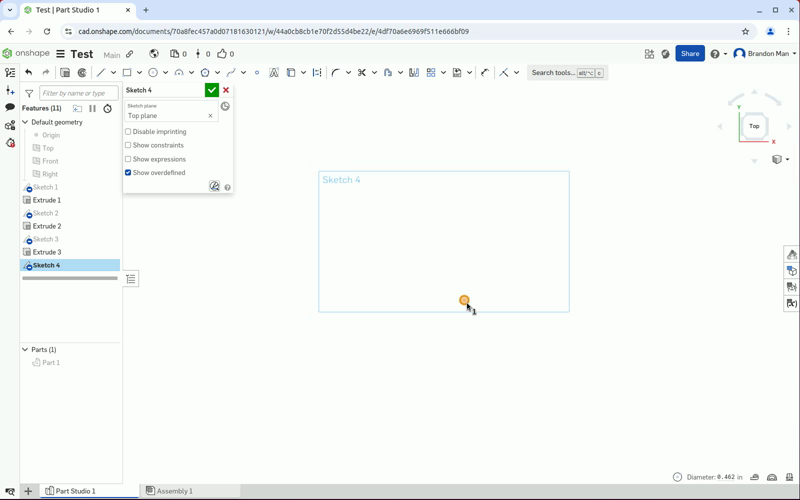
scroll(-6)
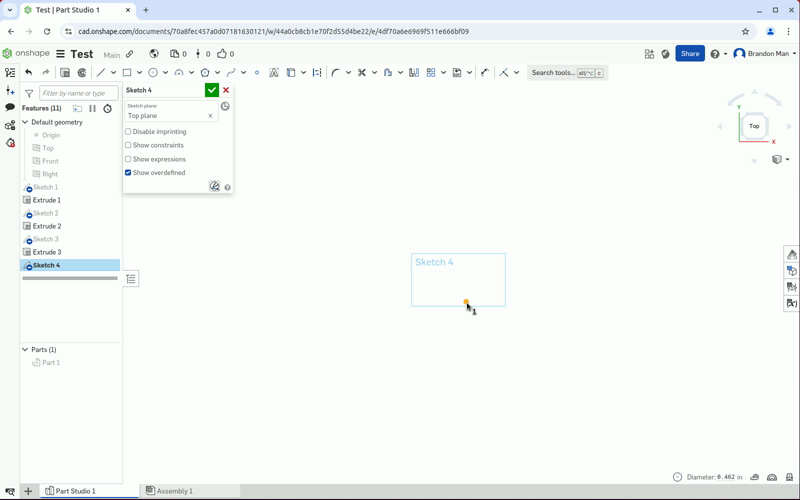
mouse_move(73, 352)
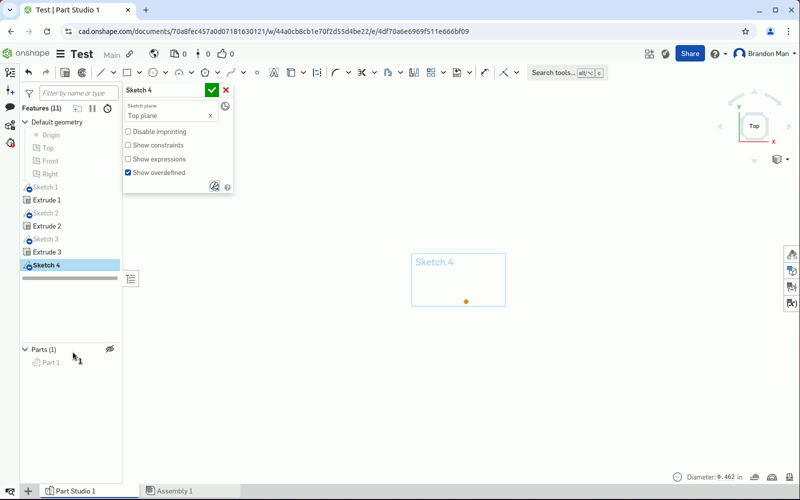
key(shift+y)
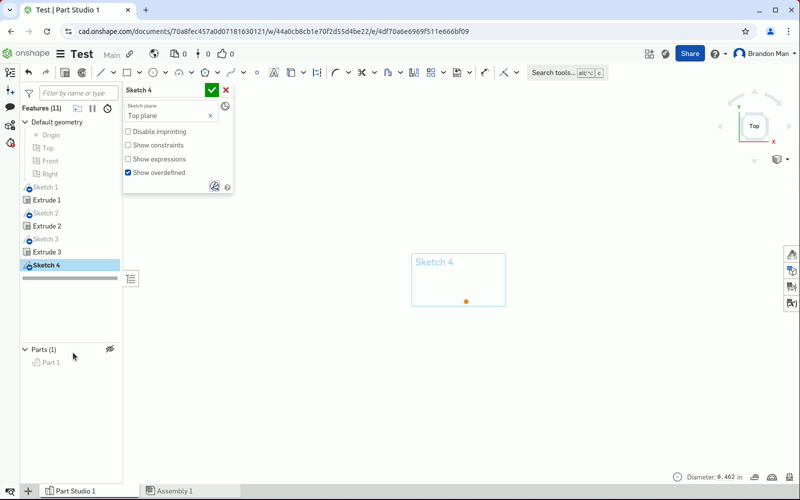
key(shift+e)
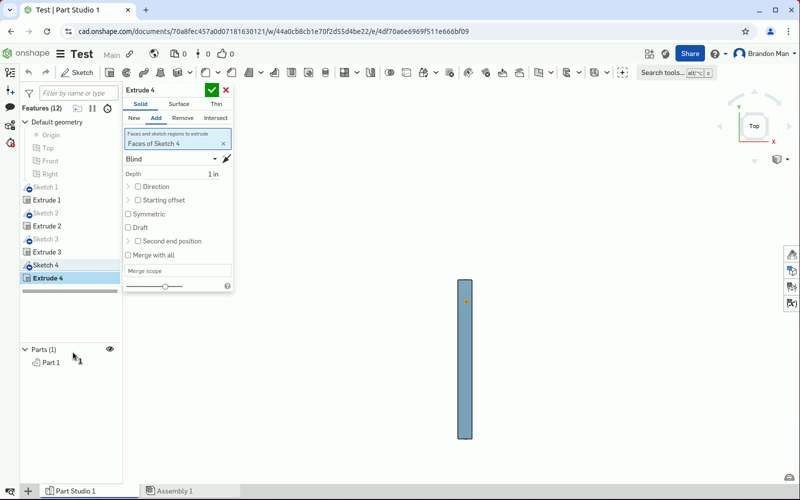
mouse_move(143, 106)
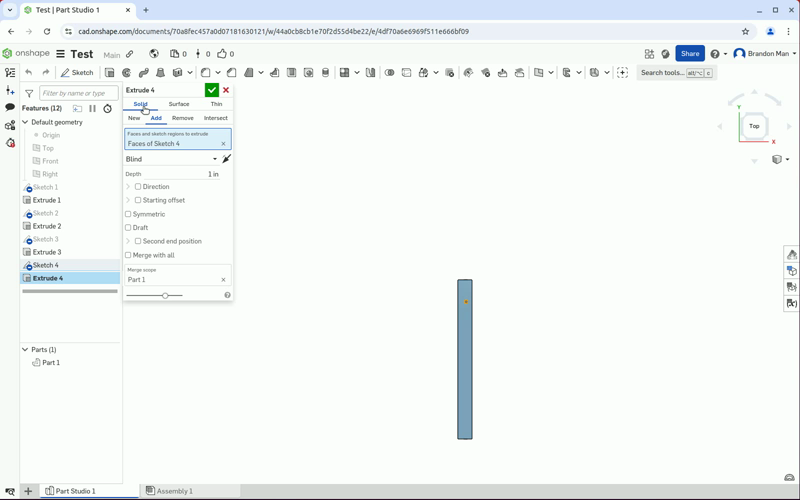
click(143, 106)
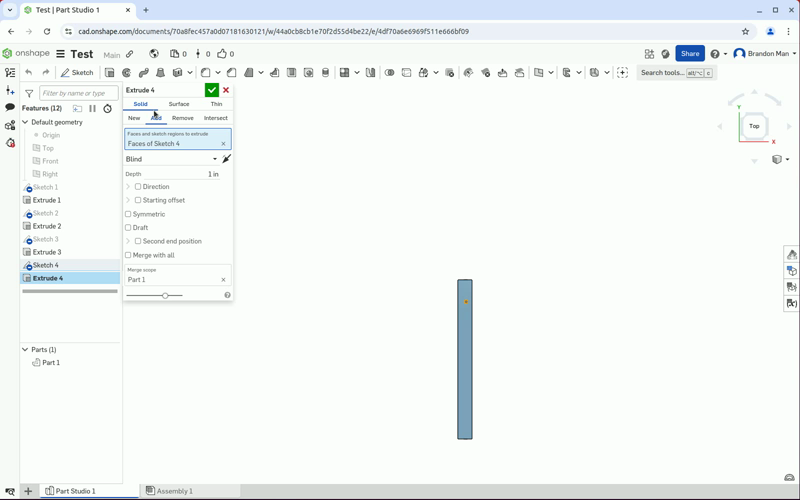
mouse_move(186, 120)
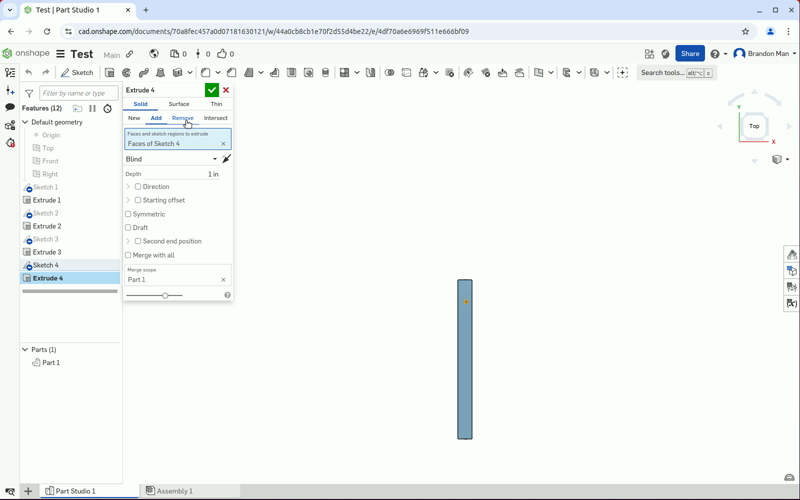
click(186, 120)
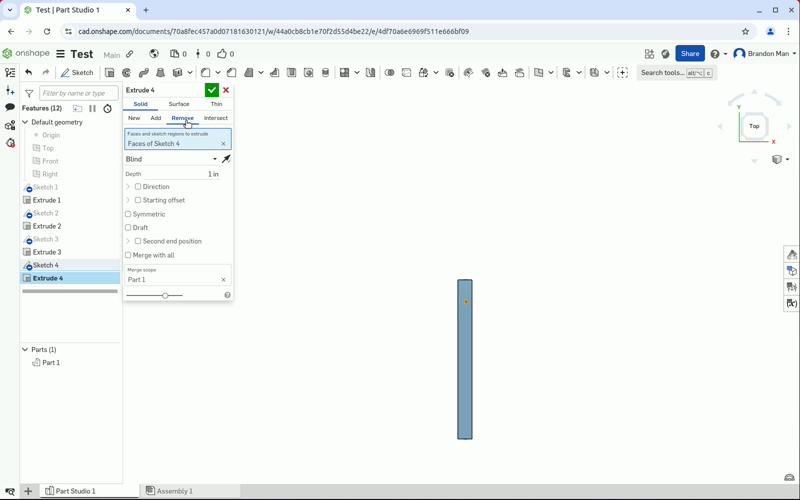
key(tab, 4)
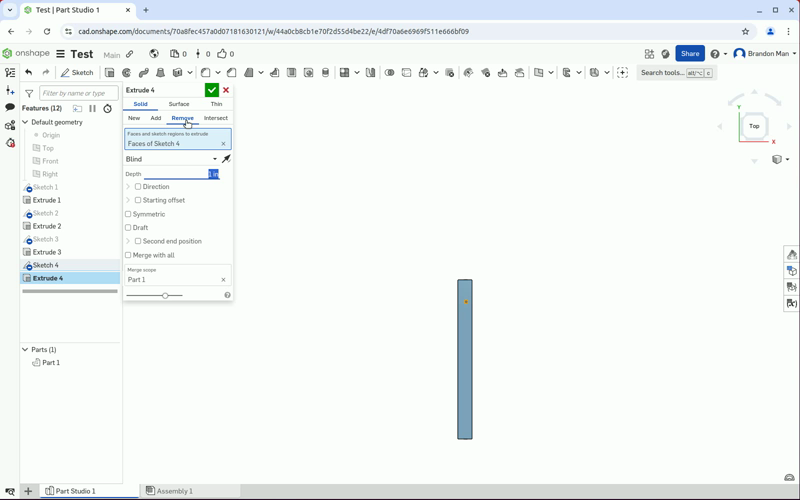
text(1.204)
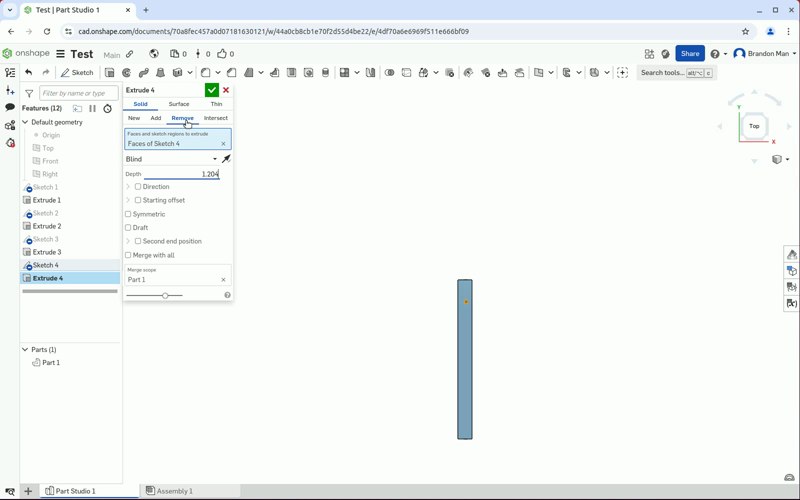
key(tab, 6)
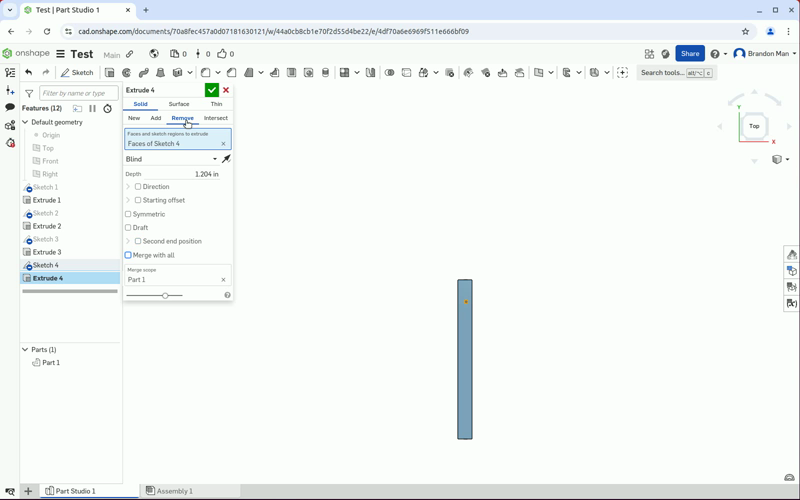
key(space)
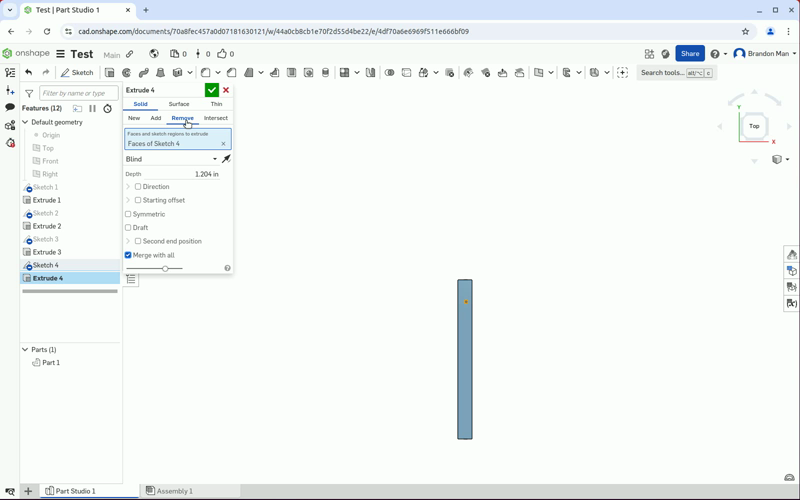
key(enter)
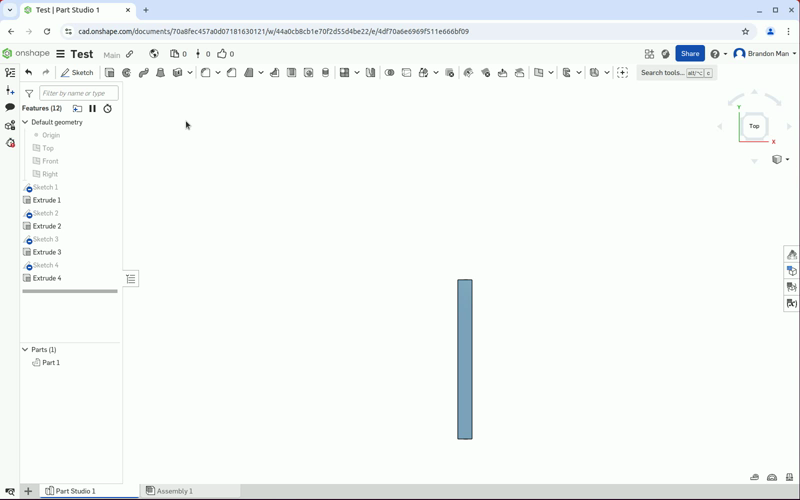
key(shift+h)
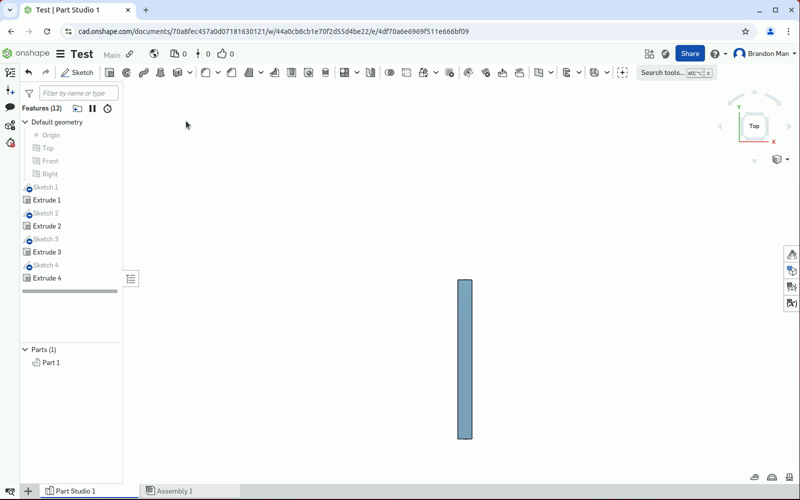
key(shift+h)
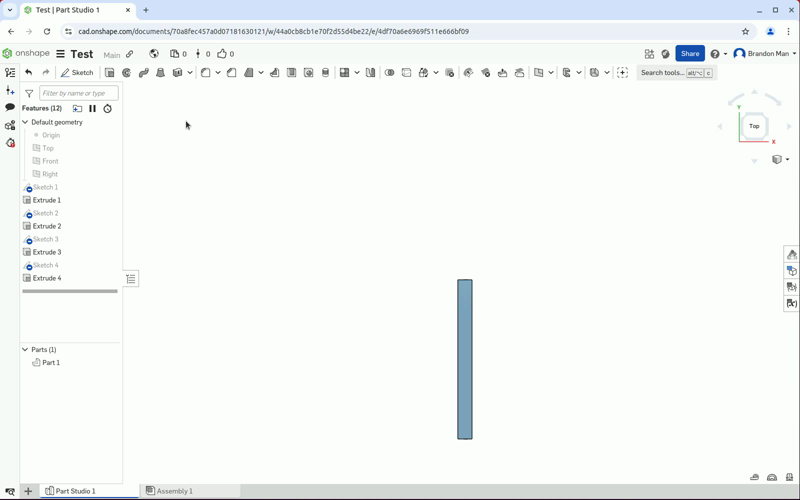
mouse_move(73, 189)
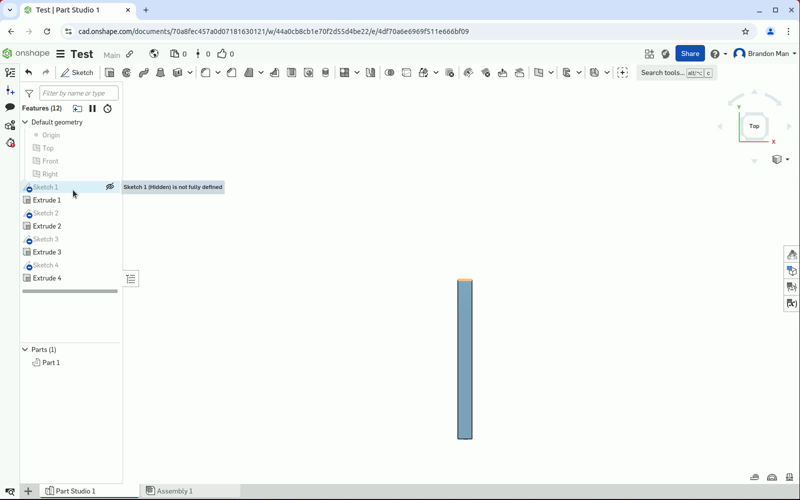
click(73, 189)
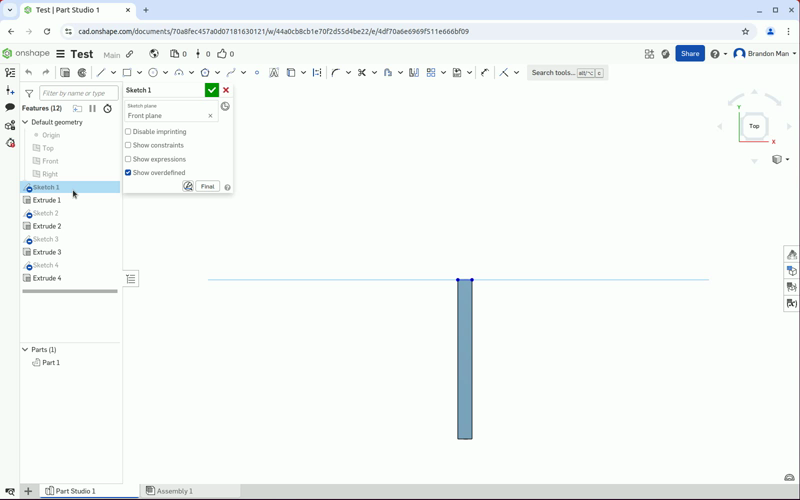
mouse_move(229, 92)
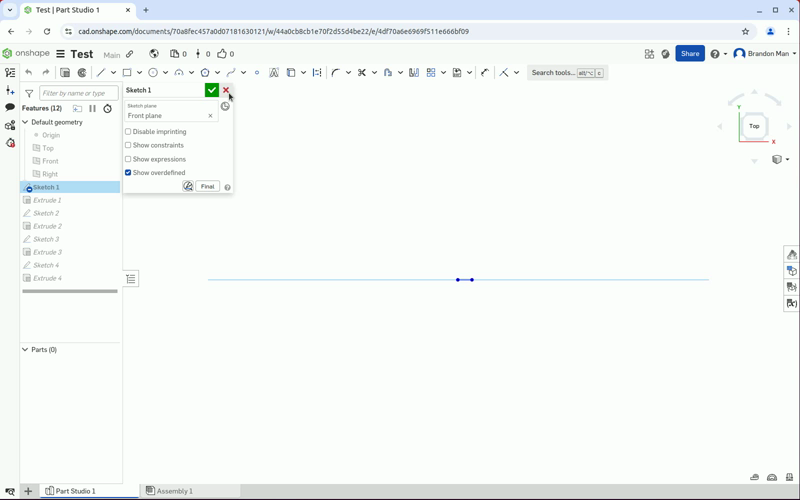
click(229, 92)
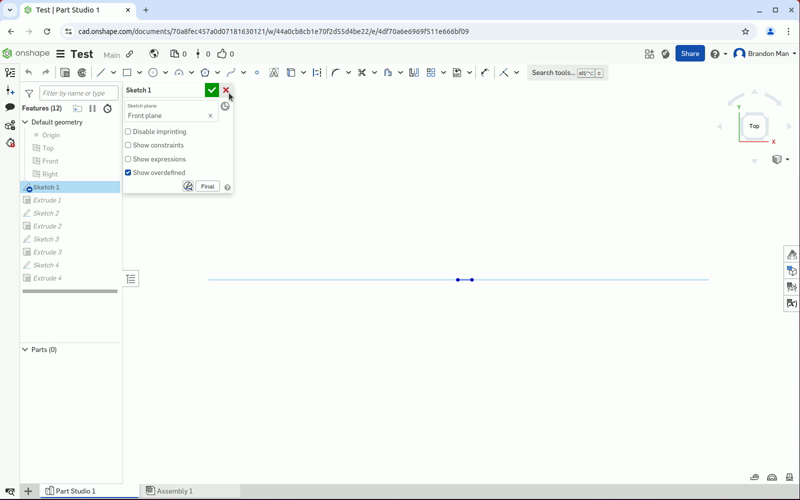
key(shift+s)
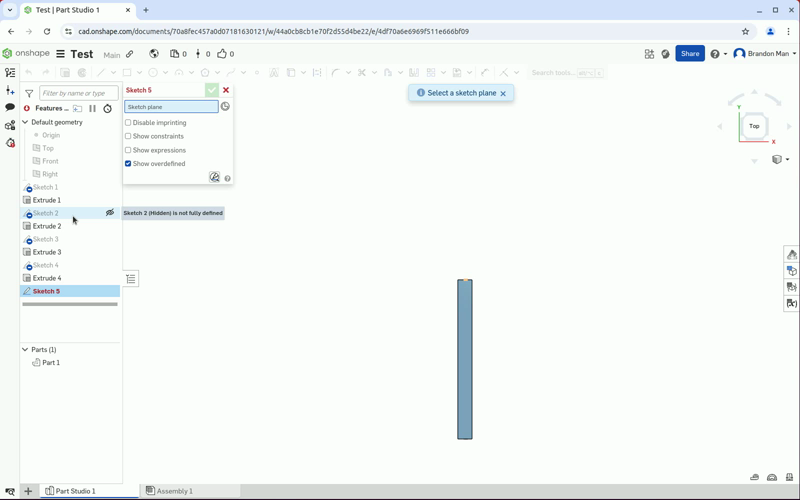
scroll(3)
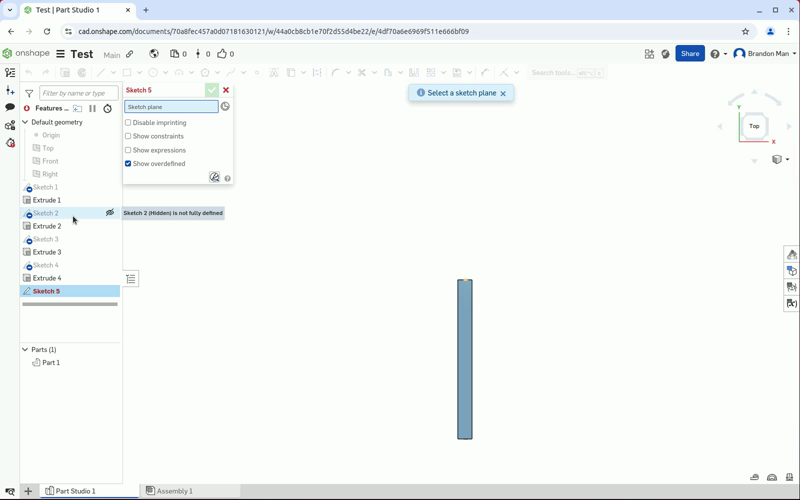
mouse_move(73, 150)
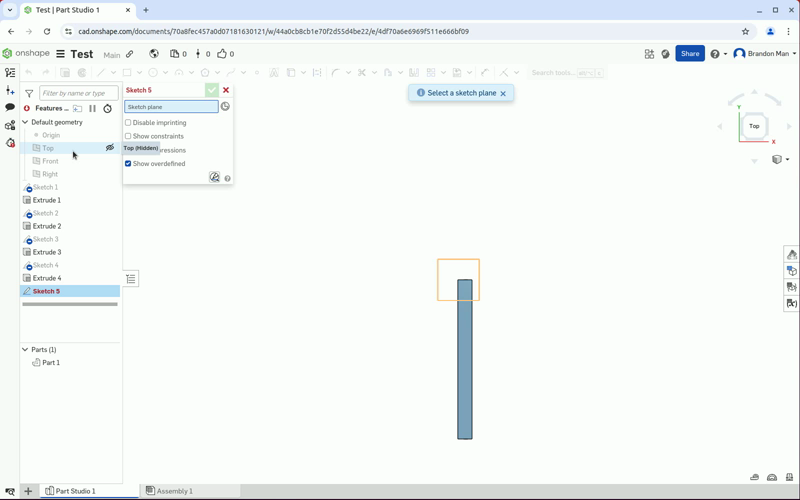
click(73, 150)
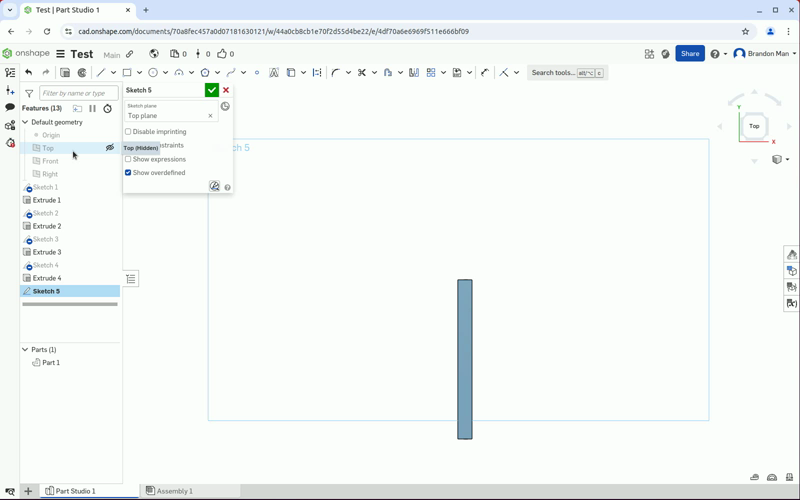
mouse_move(73, 352)
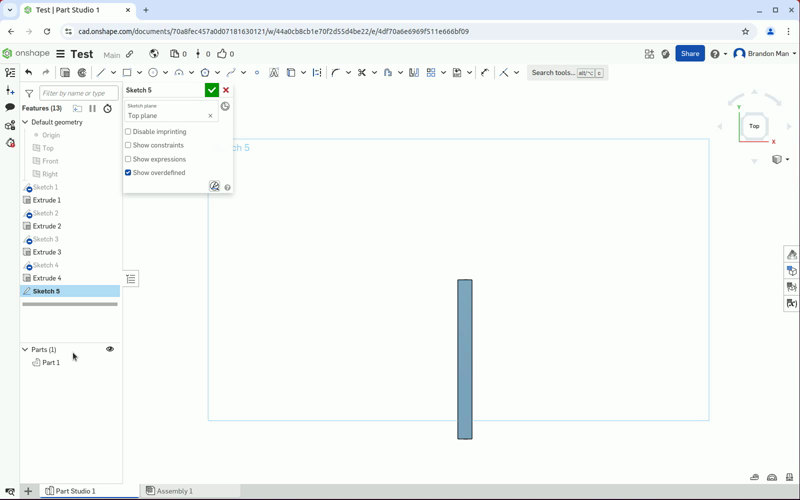
key(y)
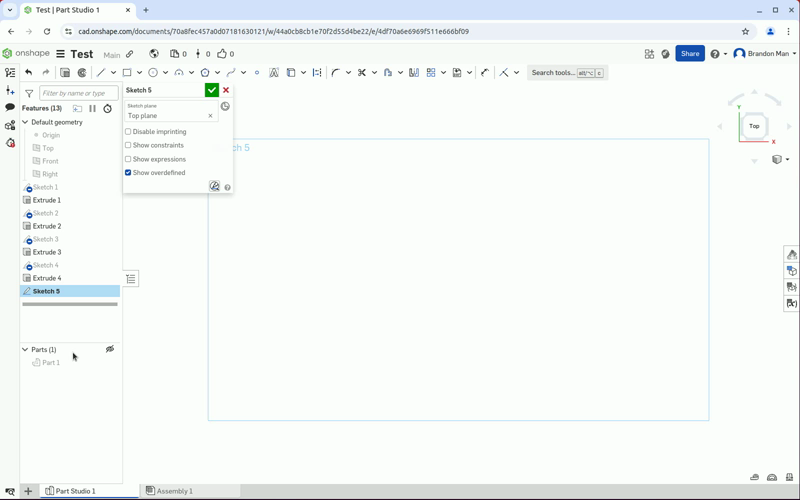
key(c)
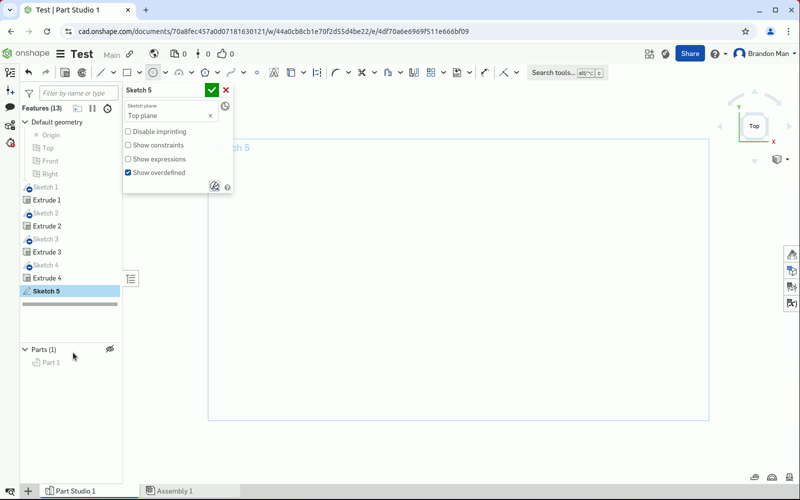
key_down(shift)
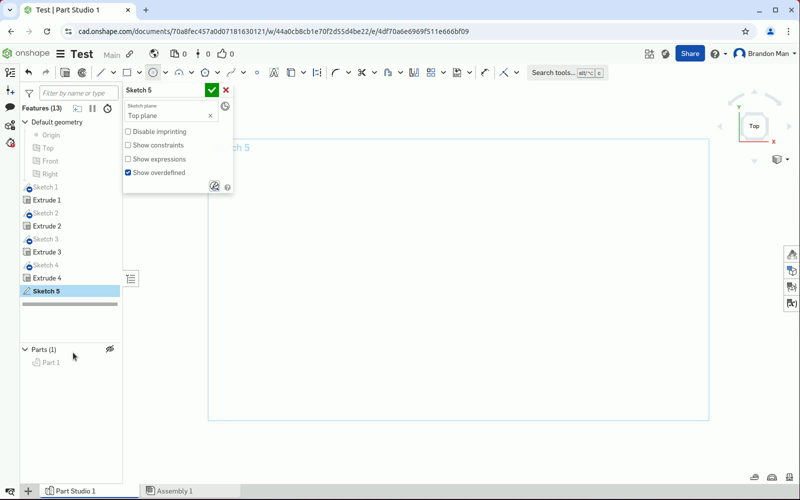
mouse_move(466, 339)
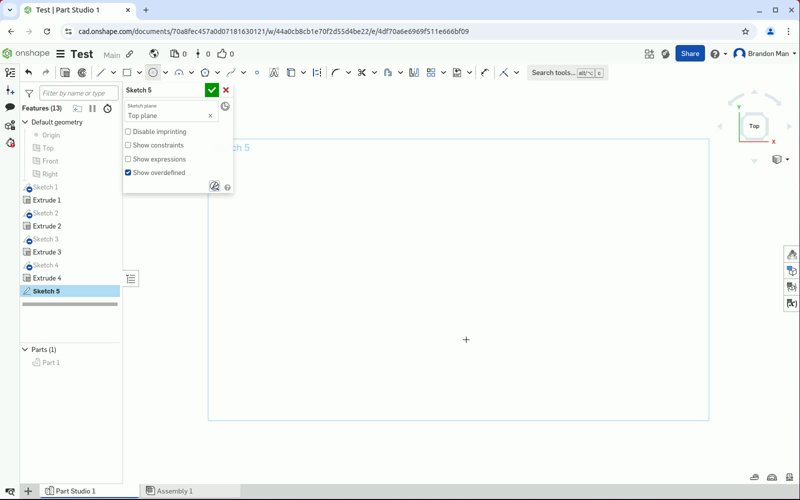
click(466, 339)
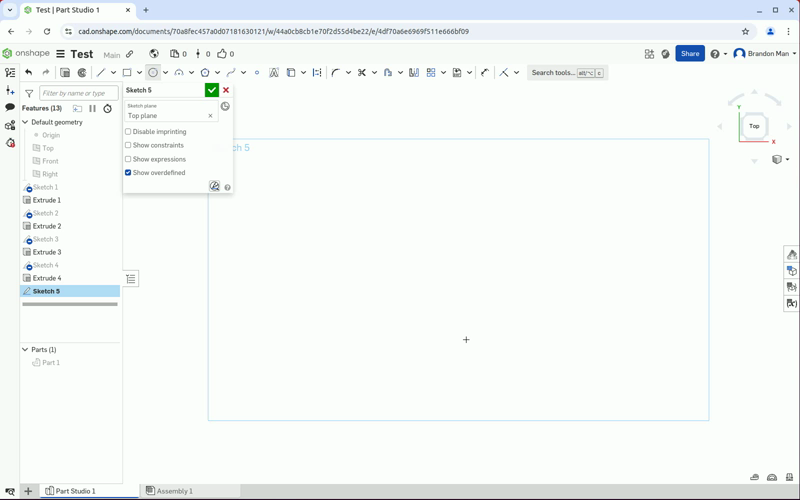
key_up(shift)
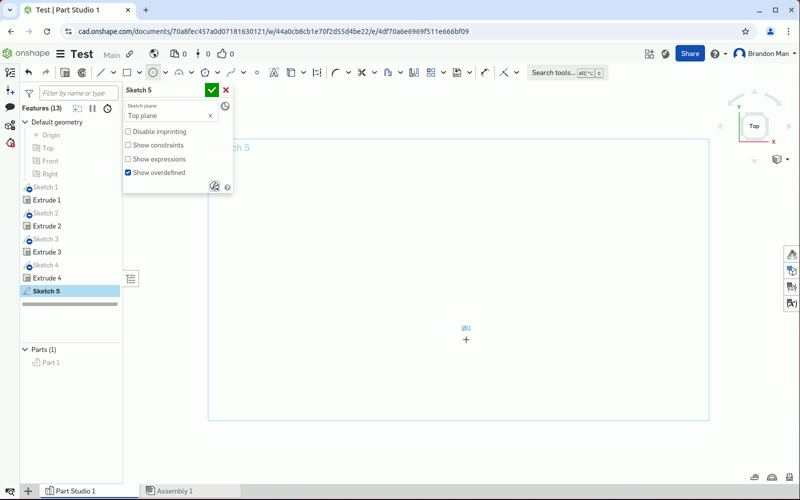
mouse_move(467, 339)
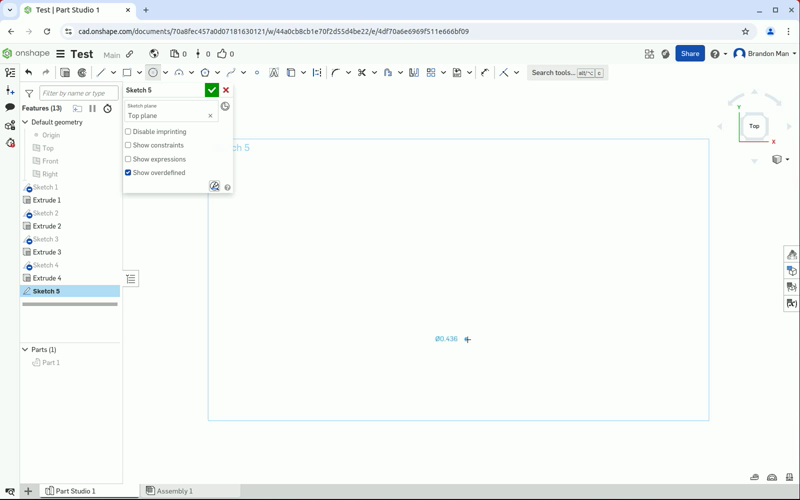
scroll(6)
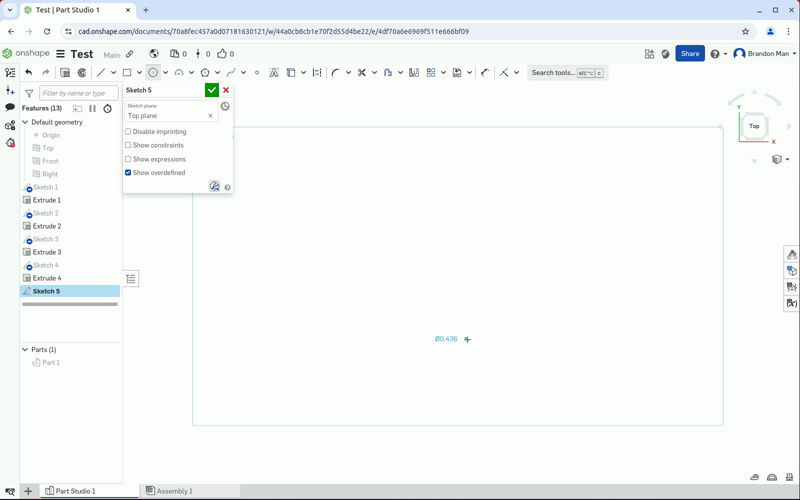
scroll(6)
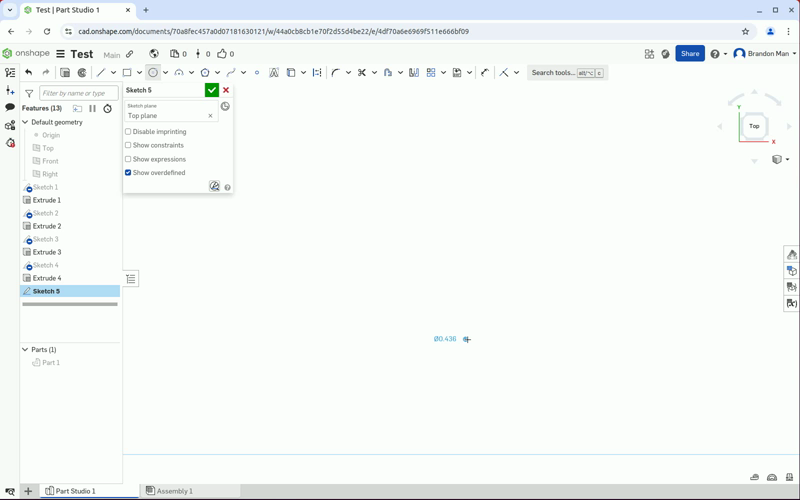
scroll(6)
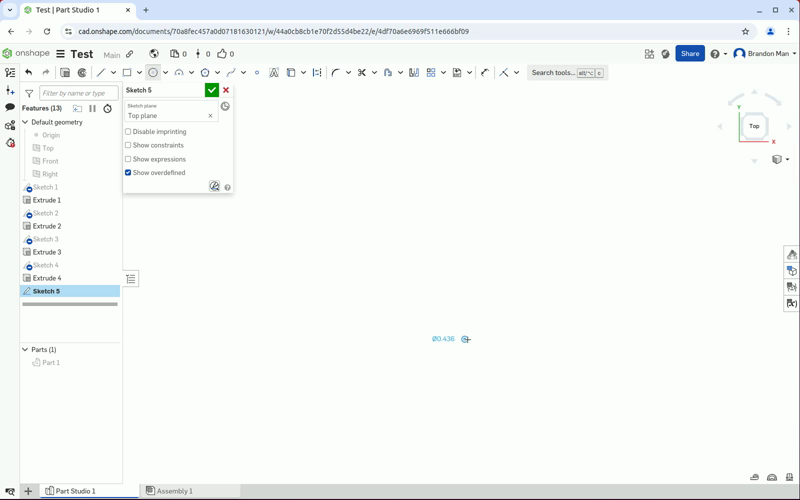
scroll(6)
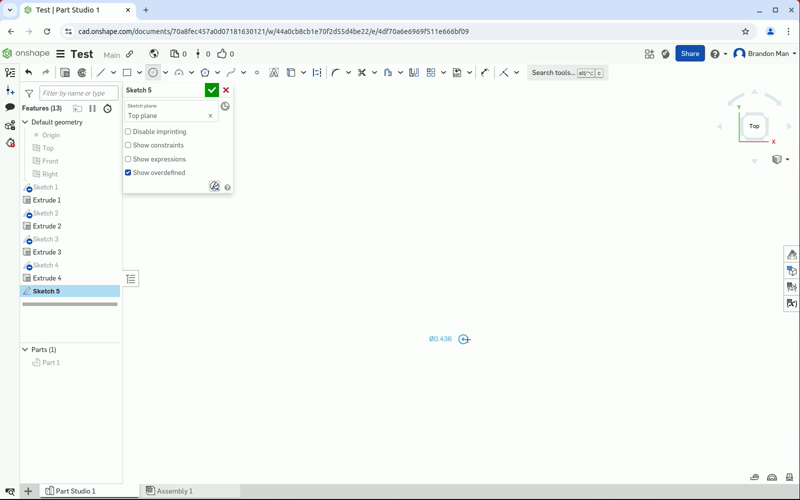
scroll(6)
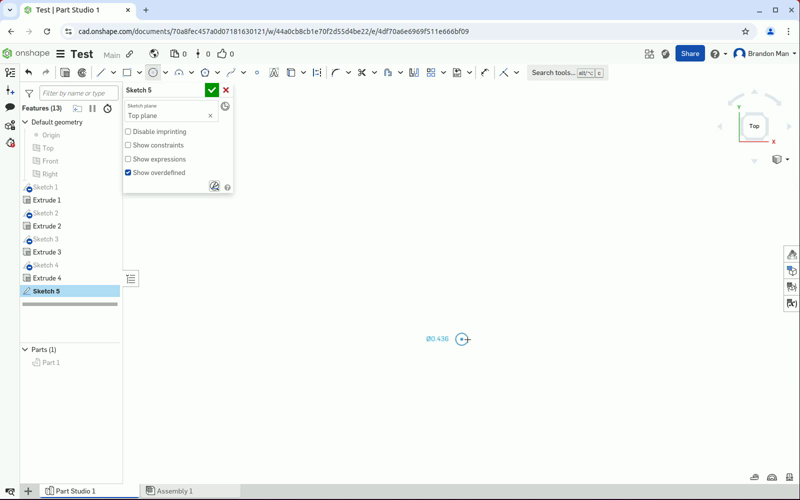
scroll(6)
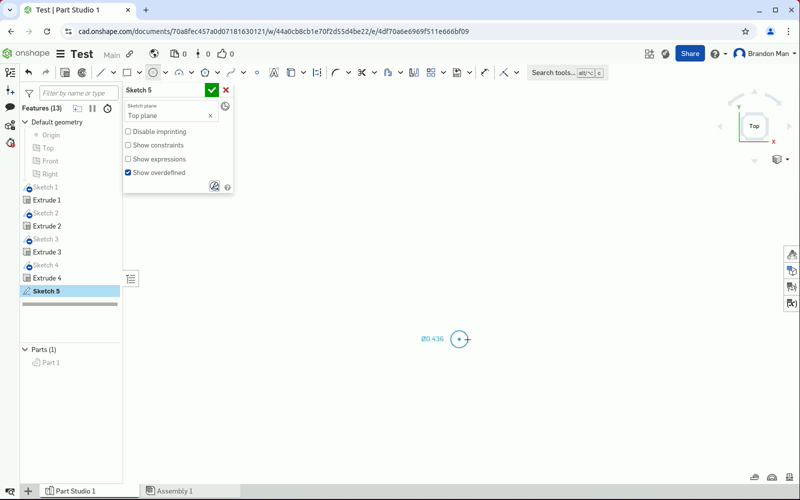
scroll(6)
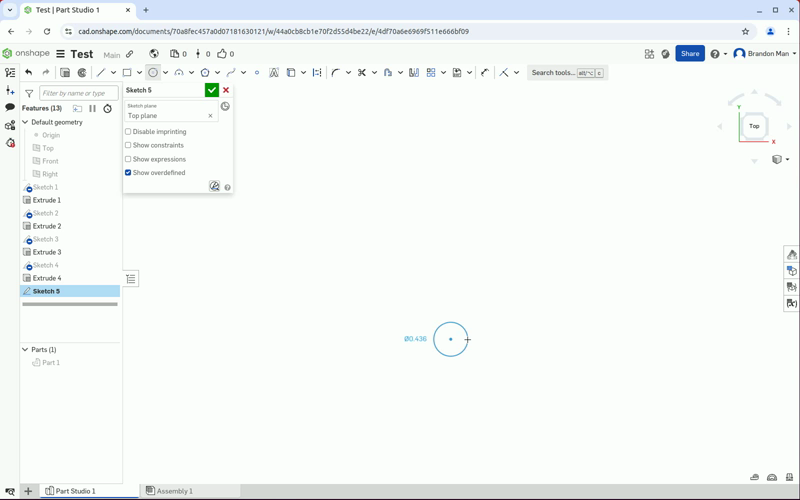
click(467, 339)
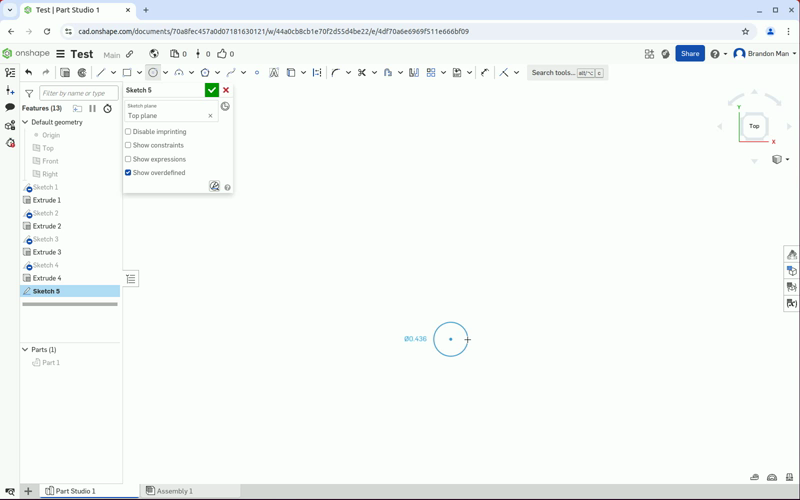
scroll(-6)
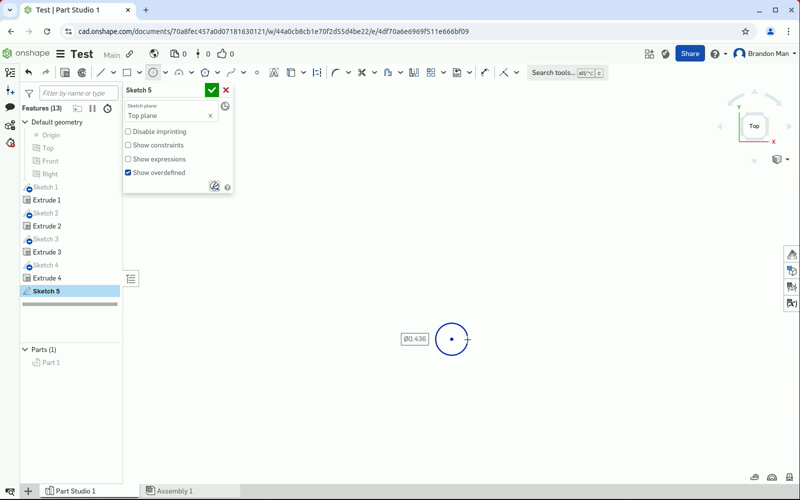
scroll(-6)
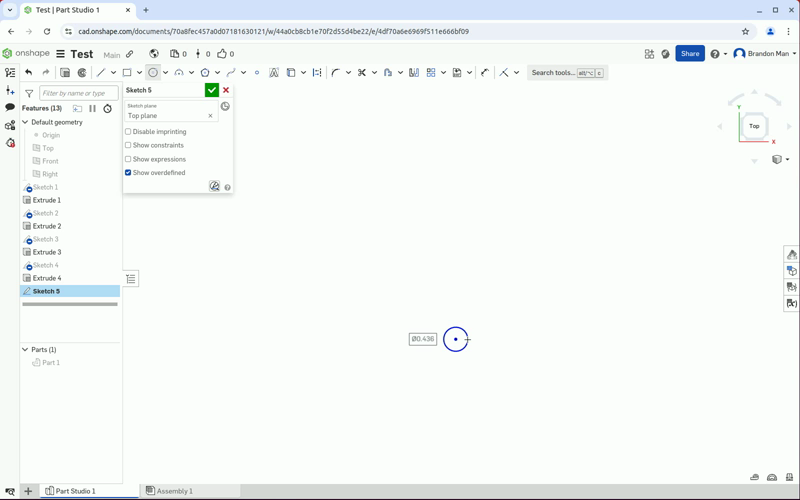
scroll(-6)
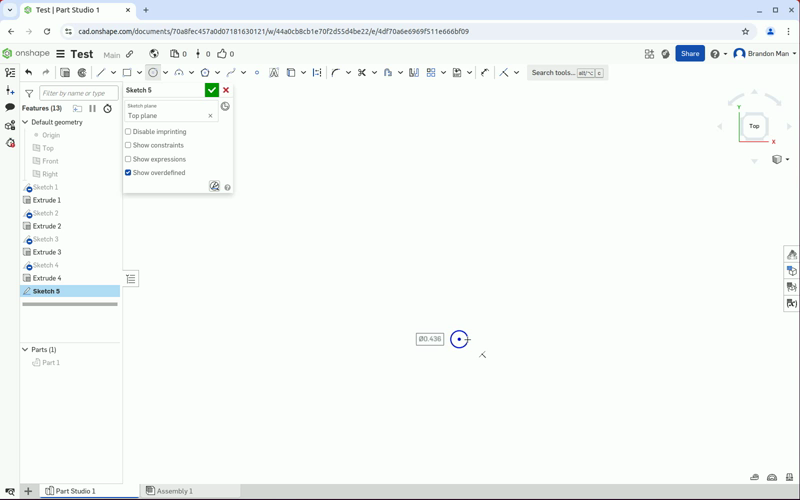
scroll(-6)
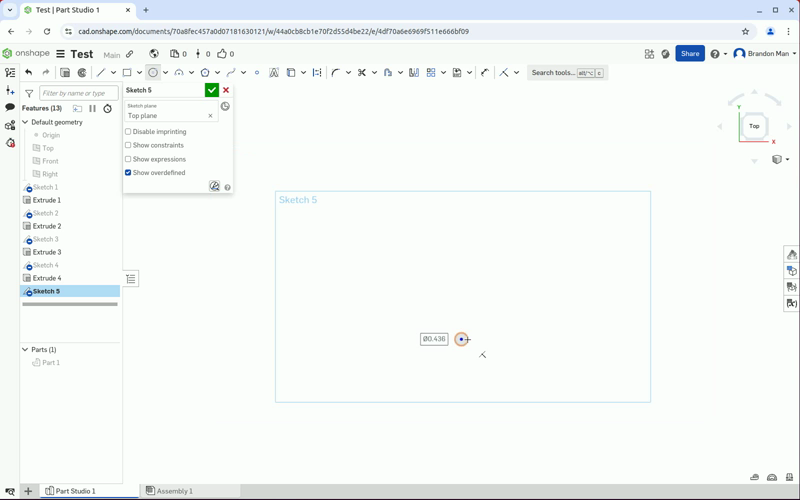
scroll(-6)
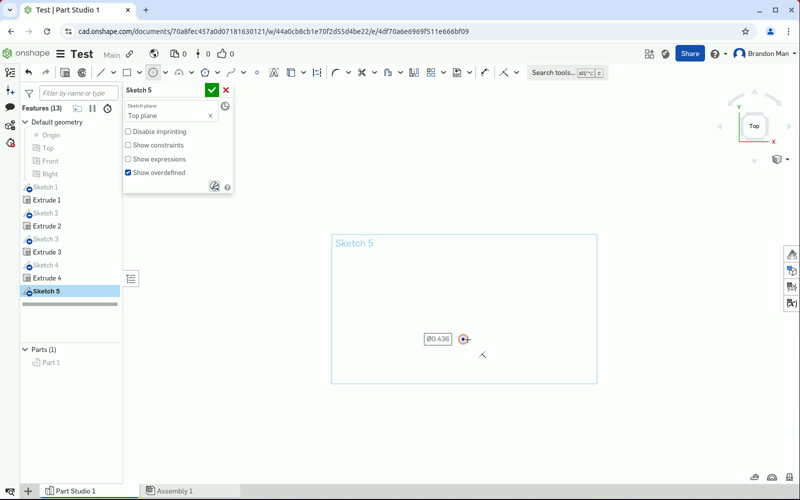
scroll(-6)
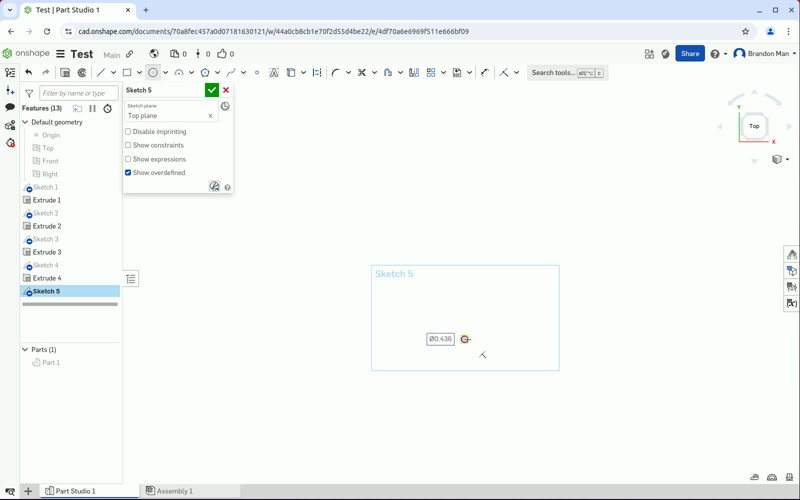
scroll(-6)
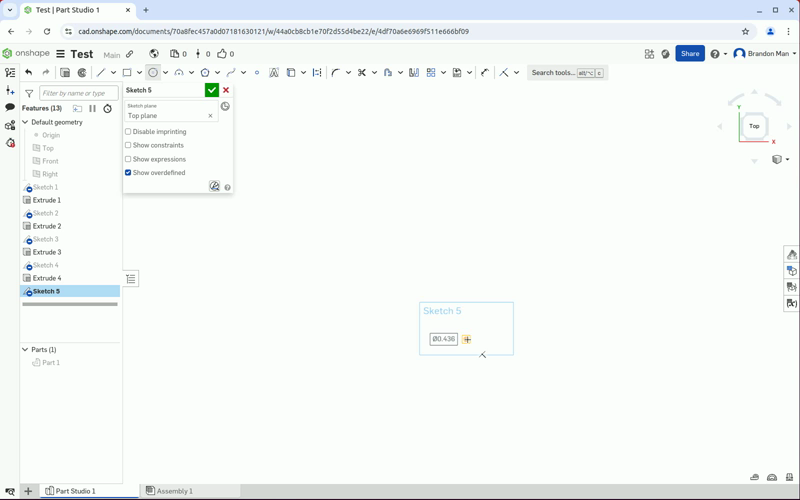
key(esc)
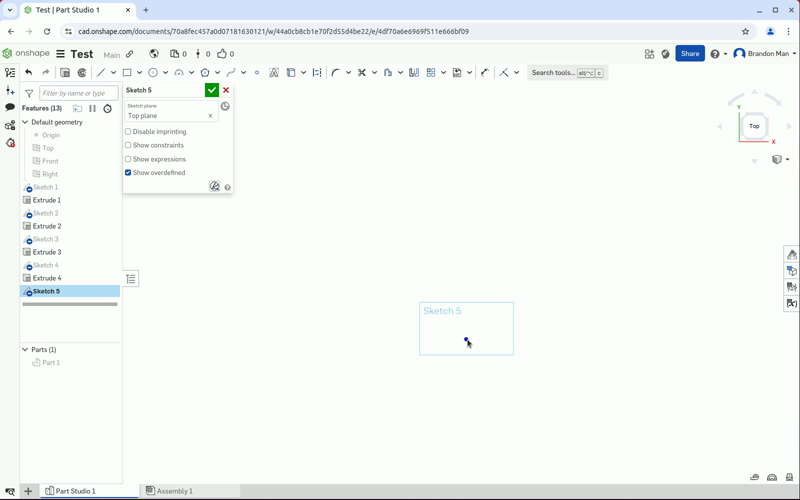
mouse_move(466, 338)
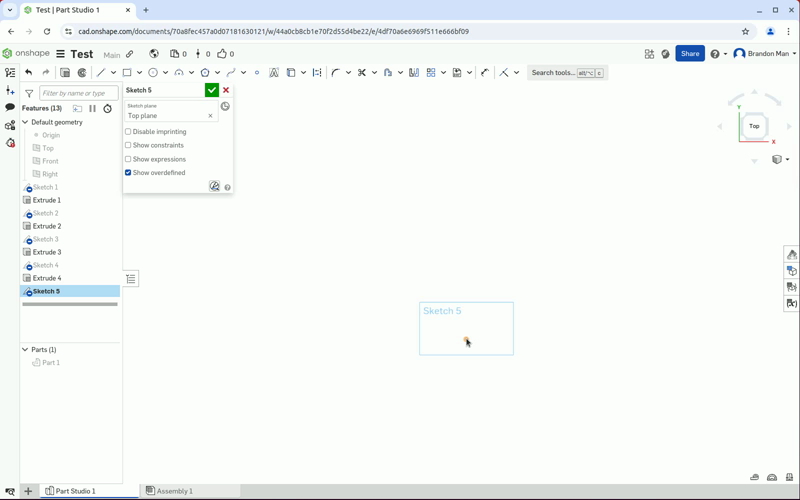
scroll(6)
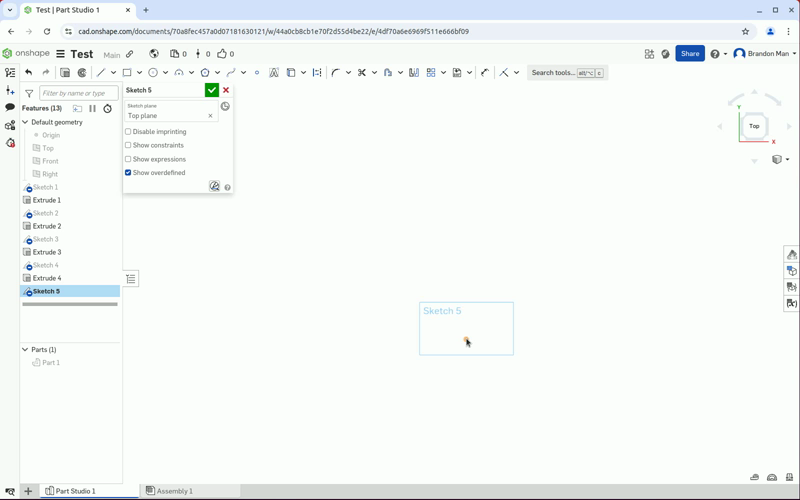
scroll(6)
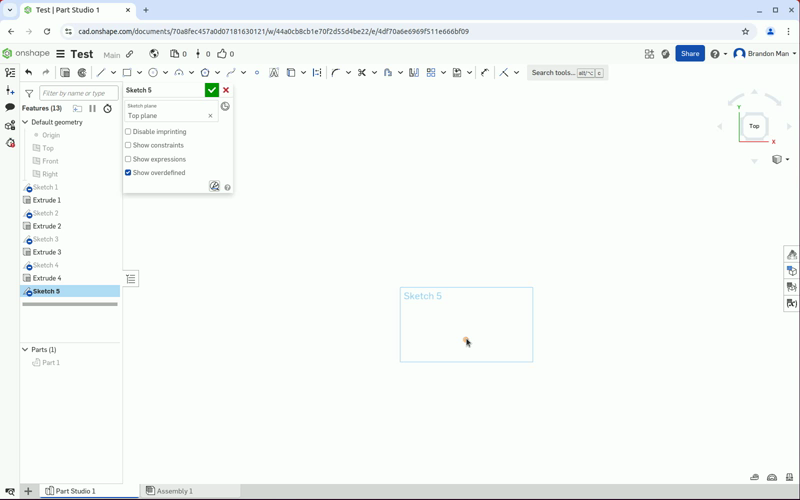
scroll(6)
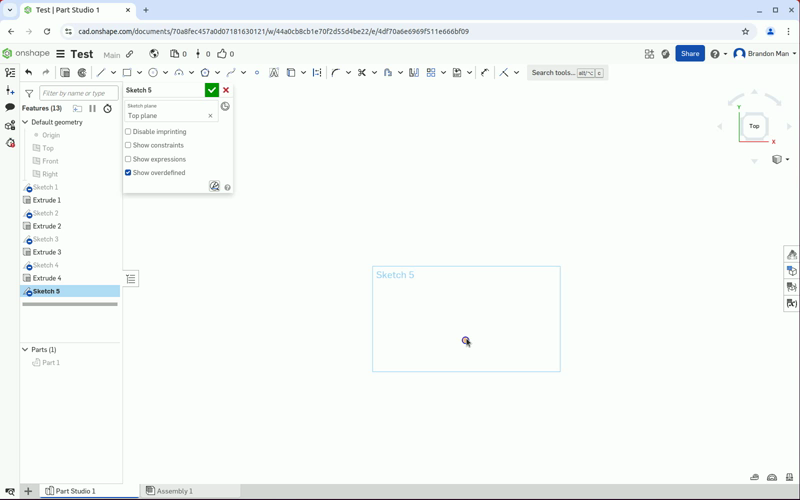
scroll(6)
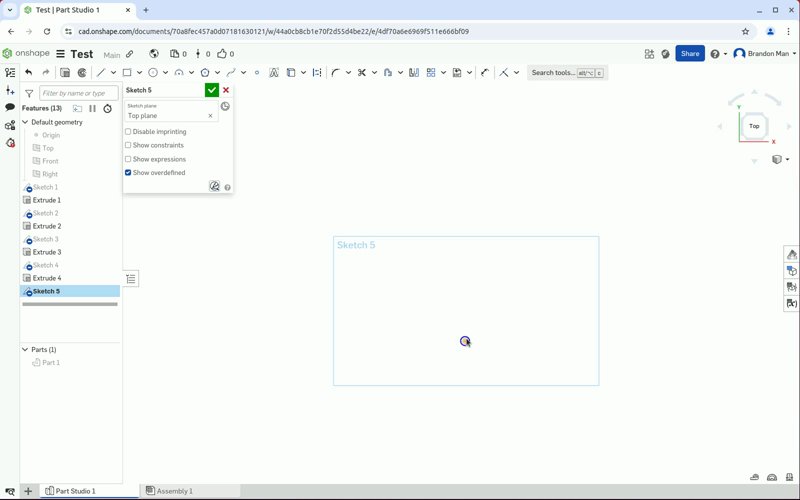
scroll(6)
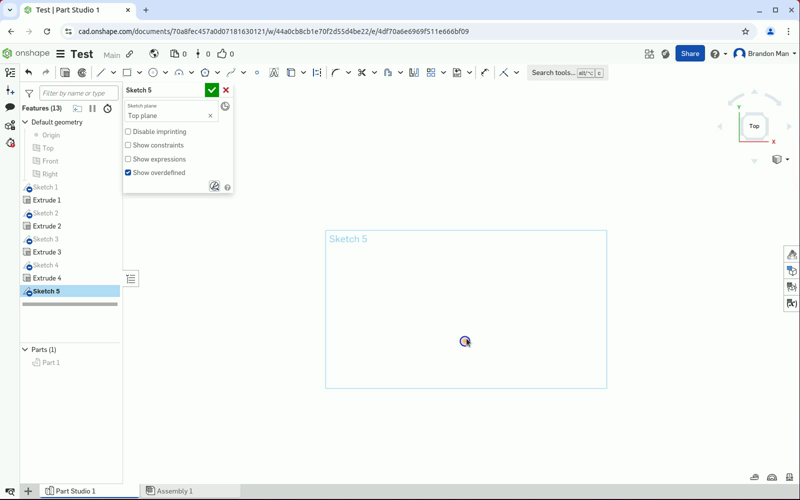
scroll(6)
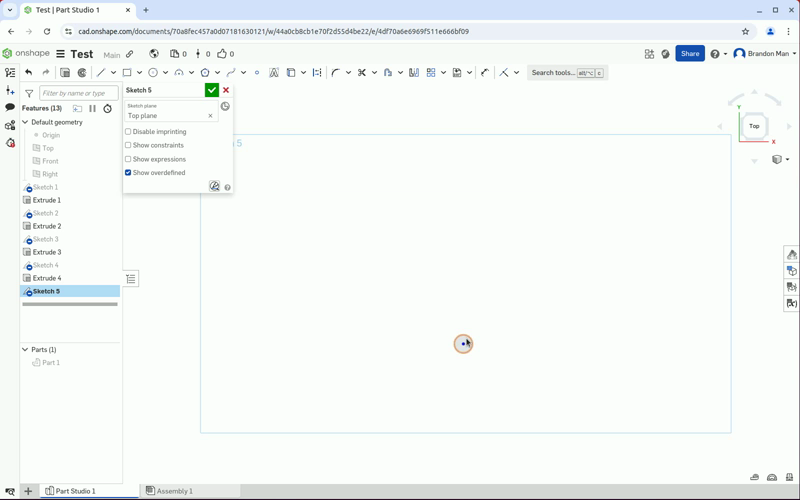
scroll(6)
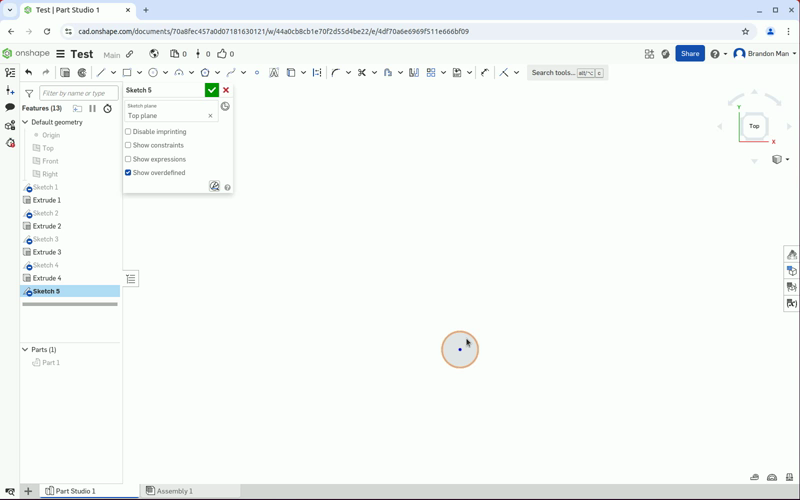
click(466, 338)
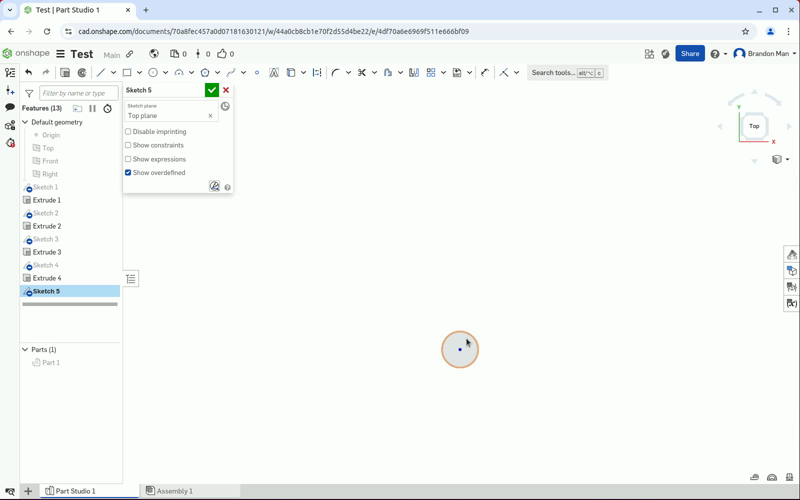
scroll(-6)
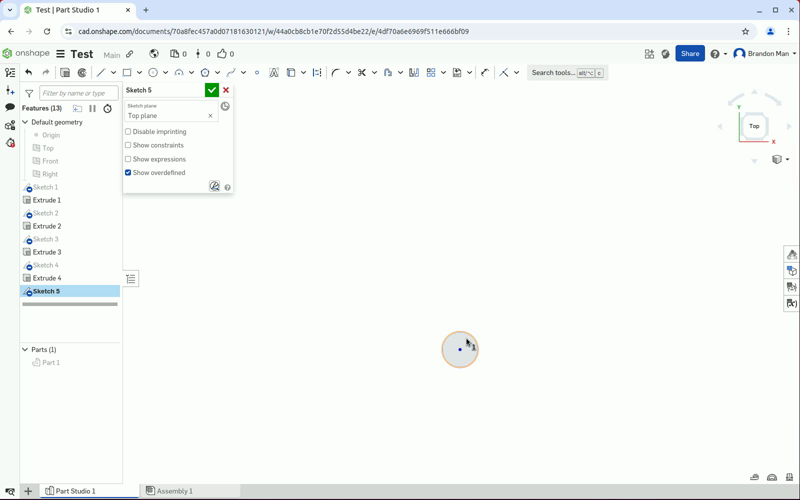
scroll(-6)
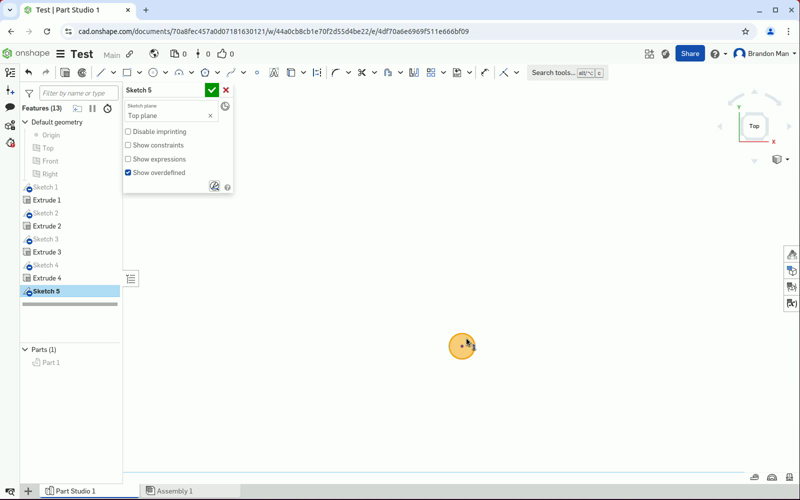
scroll(-6)
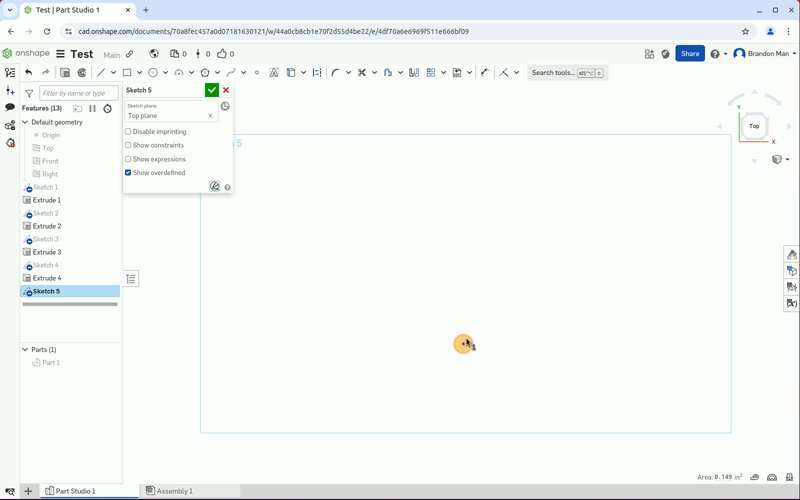
scroll(-6)
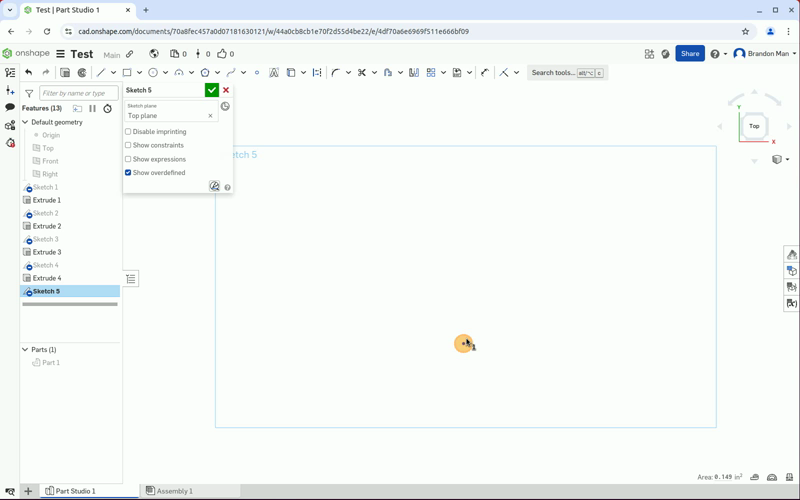
scroll(-6)
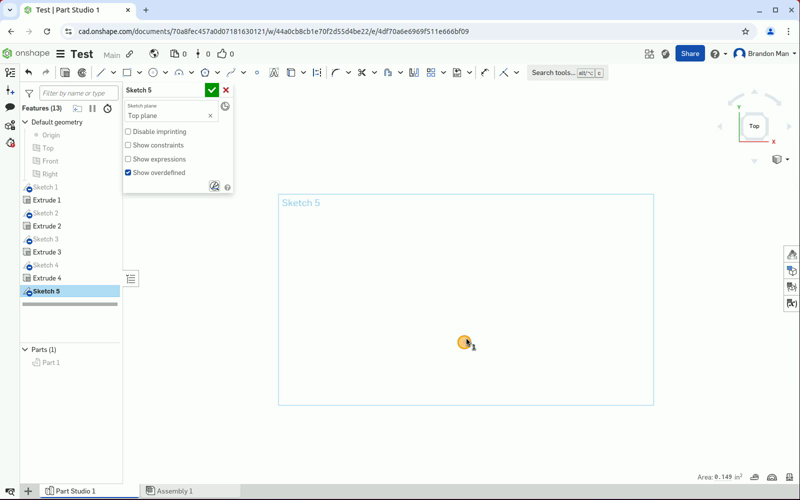
scroll(-6)
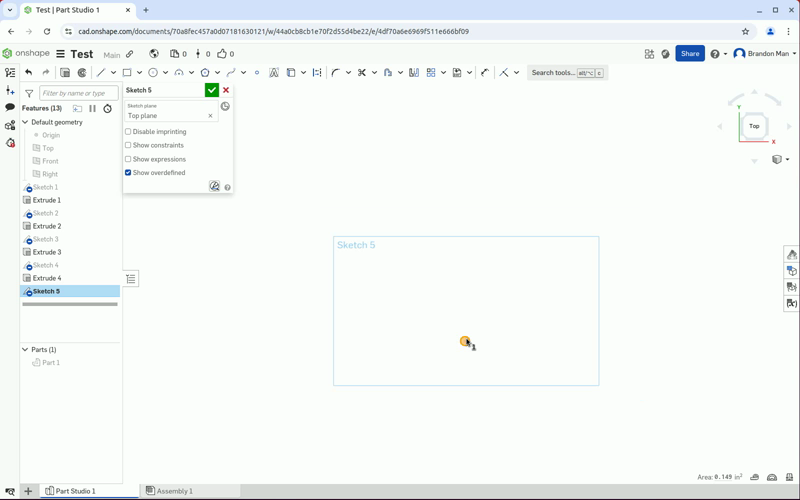
scroll(-6)
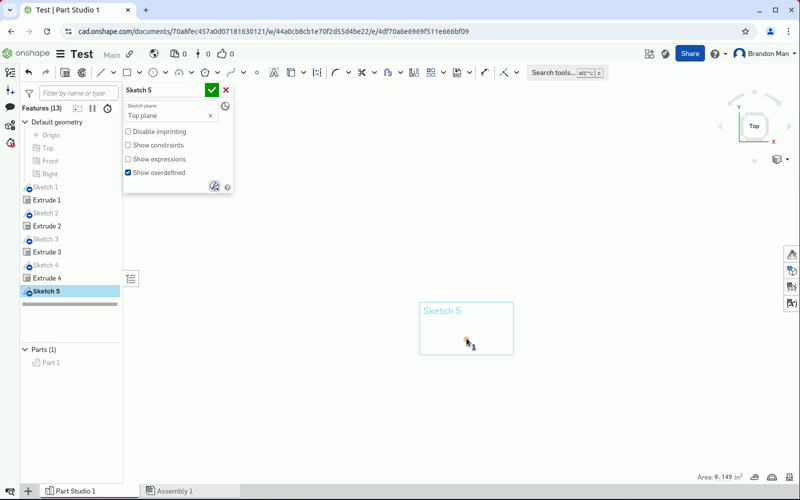
mouse_move(73, 352)
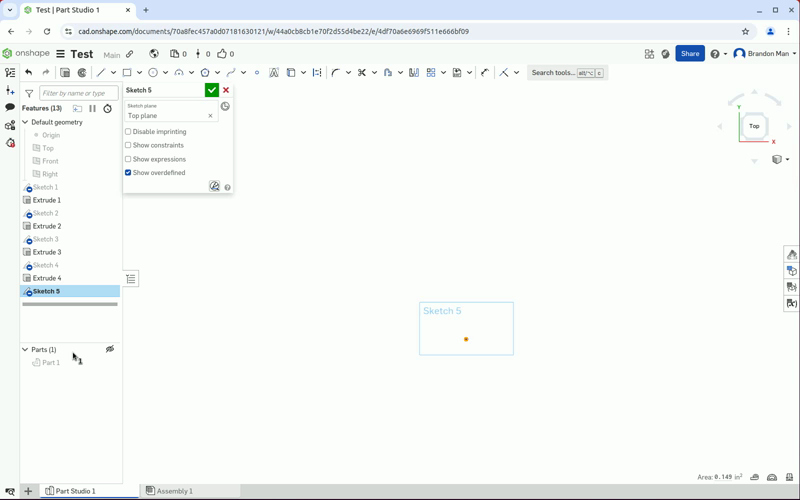
key(shift+y)
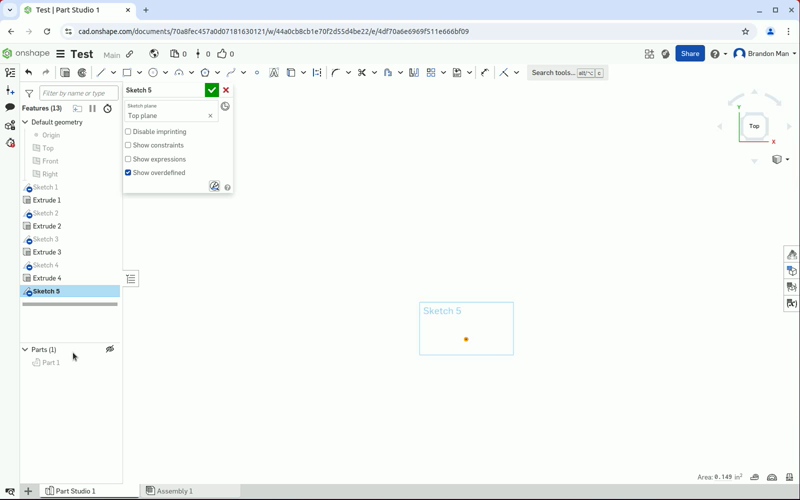
key(shift+e)
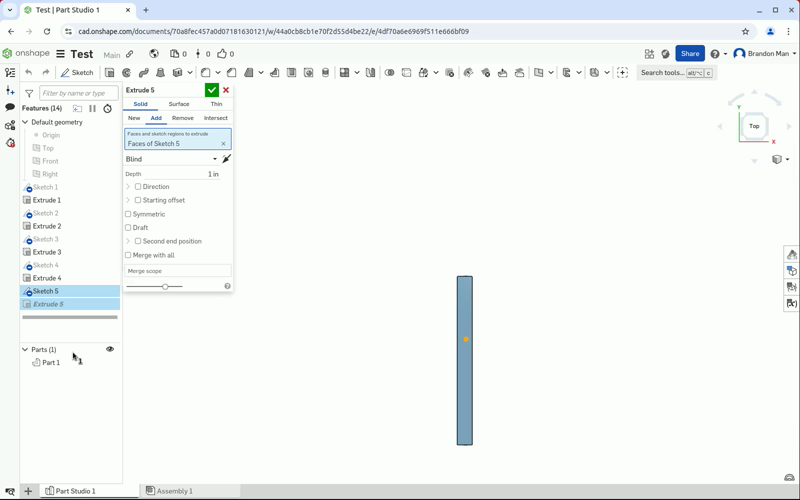
mouse_move(143, 106)
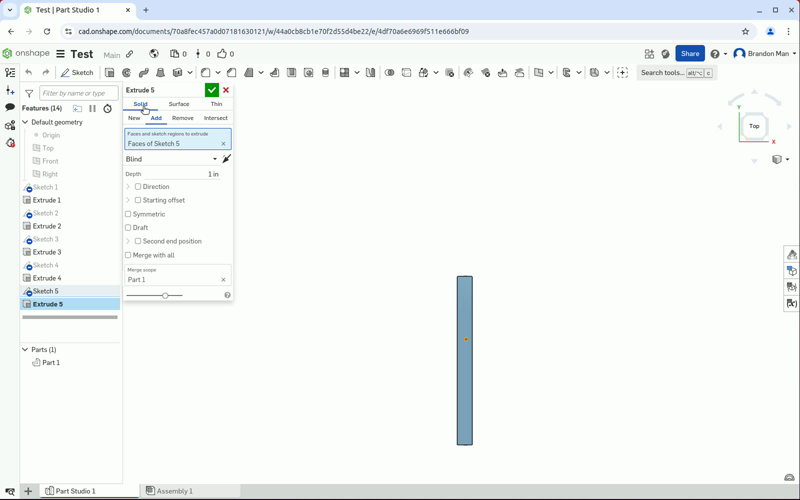
click(143, 106)
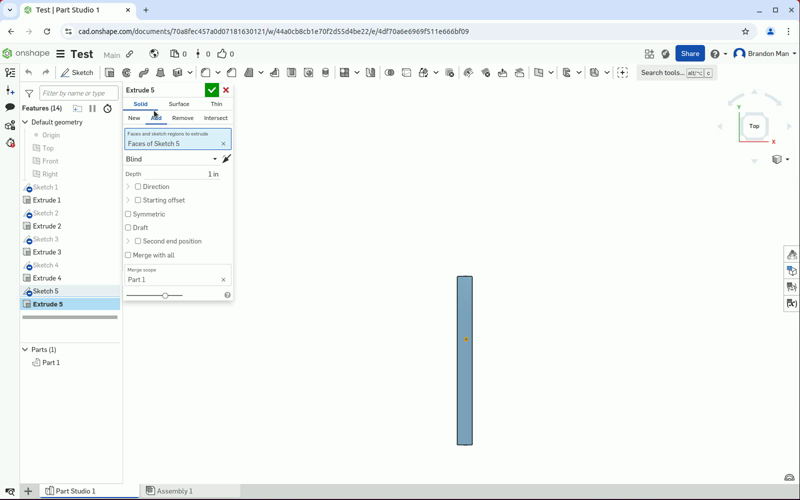
mouse_move(186, 120)
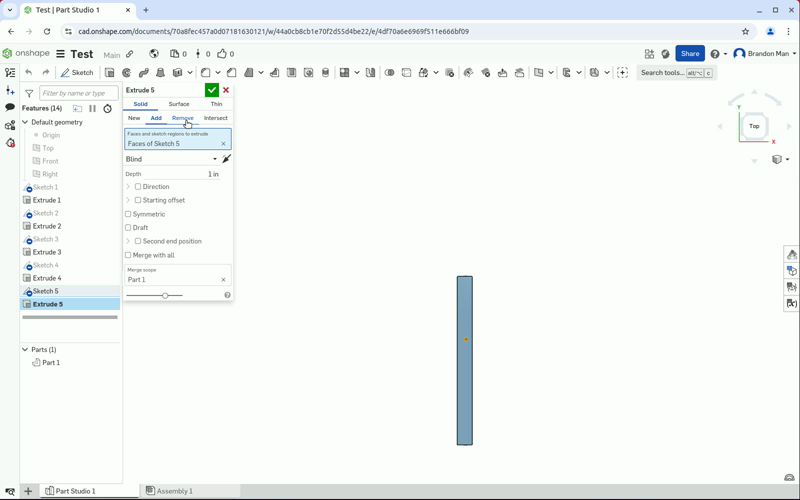
click(186, 120)
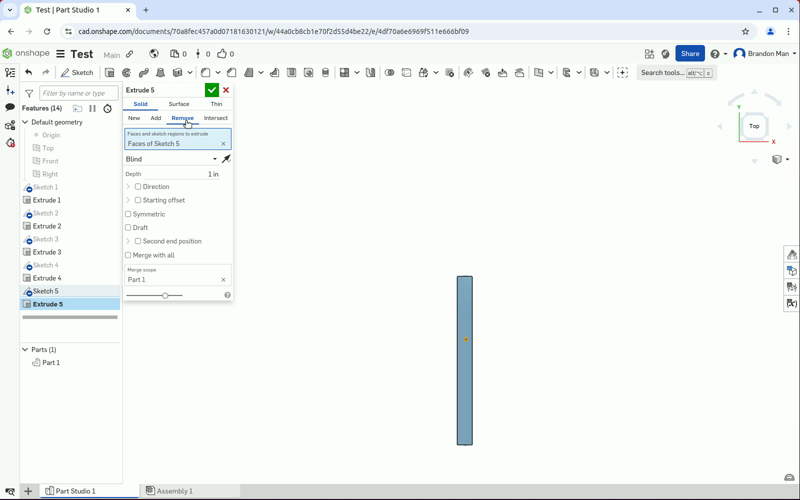
key(tab, 4)
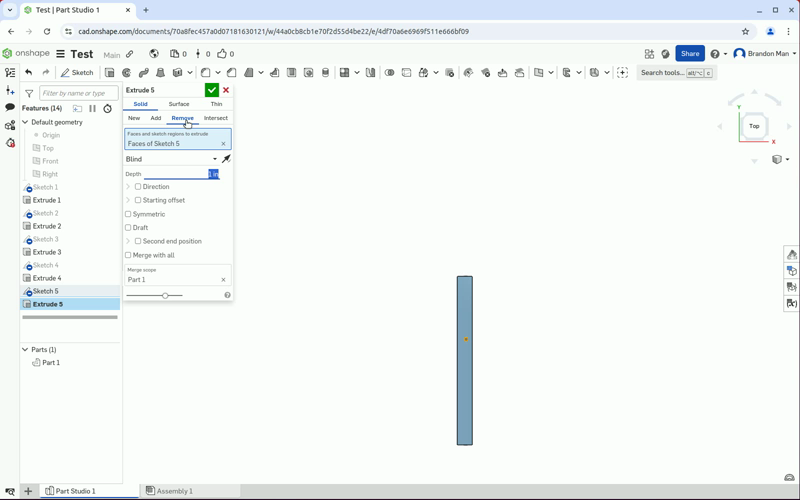
text(1.204)
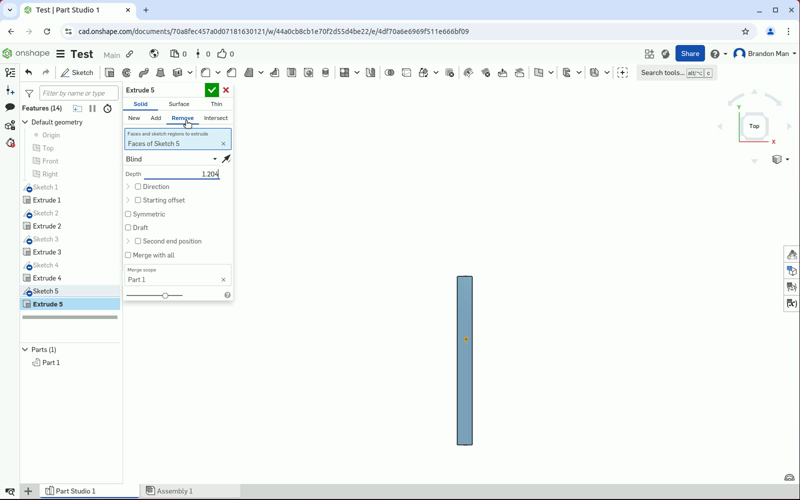
key(tab, 6)
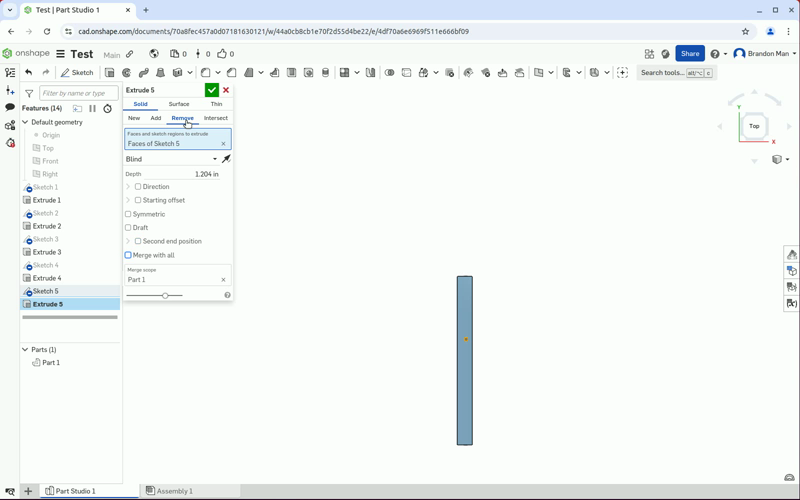
key(space)
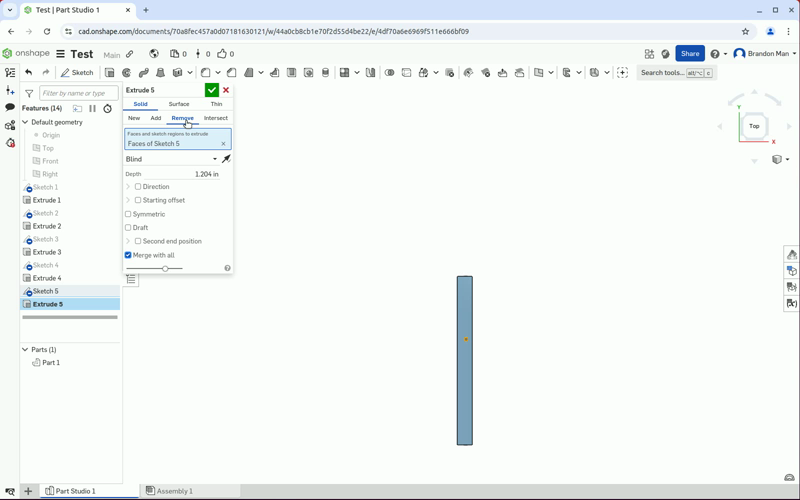
key(enter)
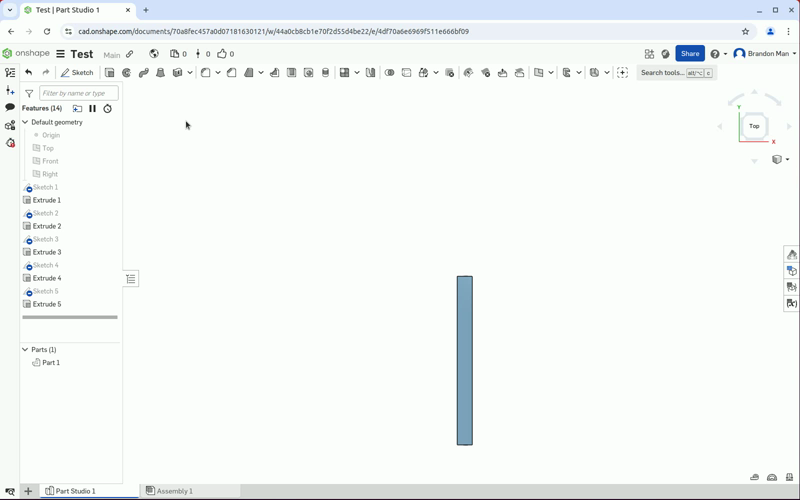
key(shift+h)
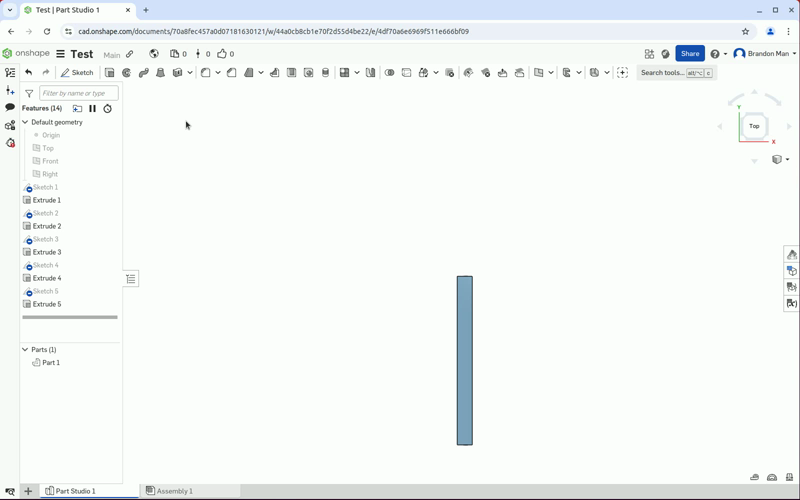
key(shift+h)
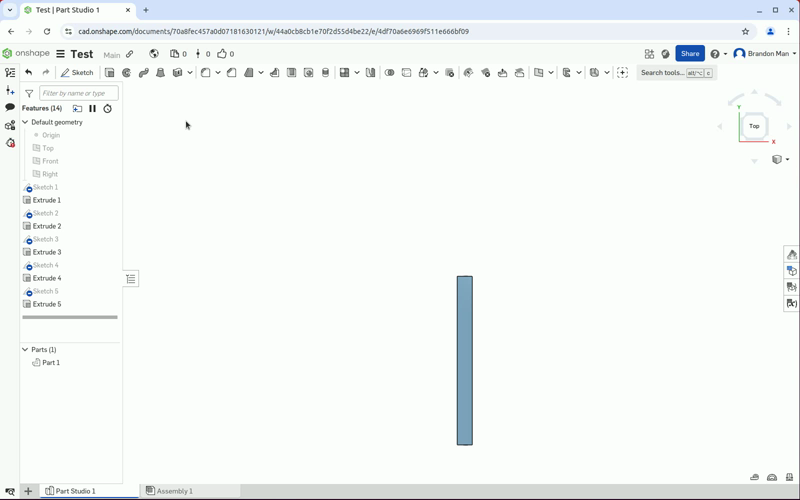
mouse_move(73, 189)
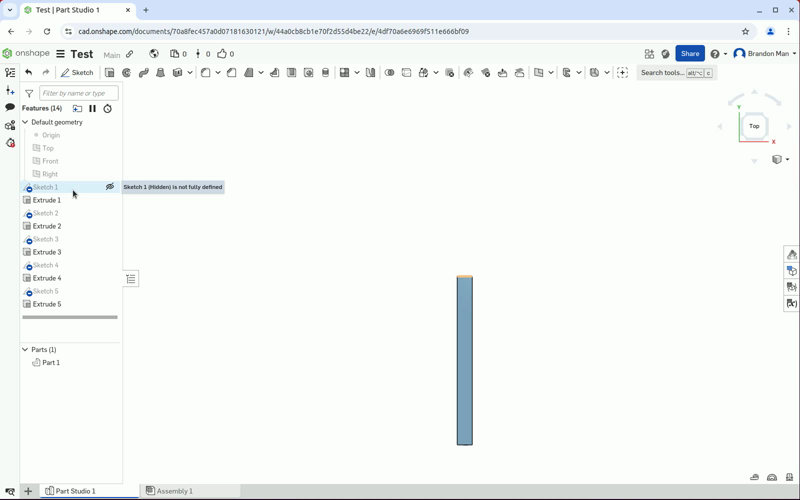
click(73, 189)
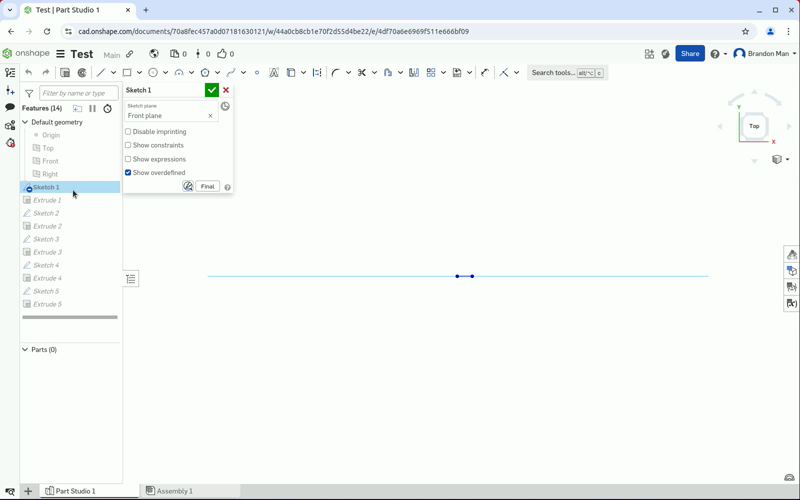
mouse_move(229, 92)
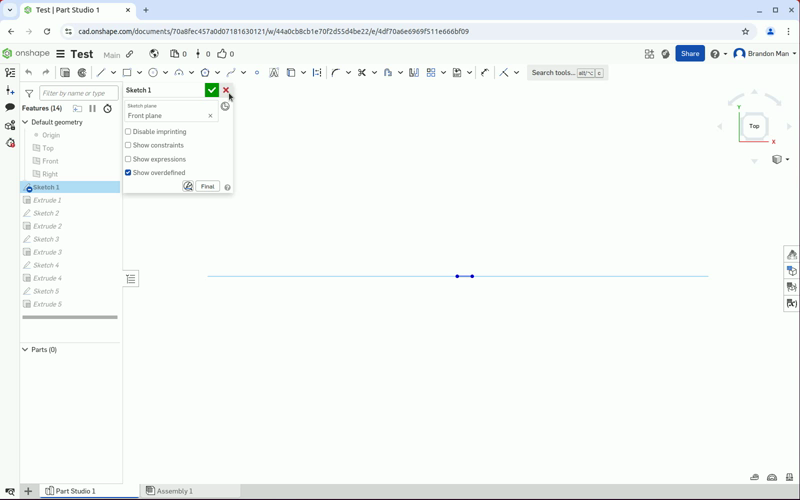
click(229, 92)
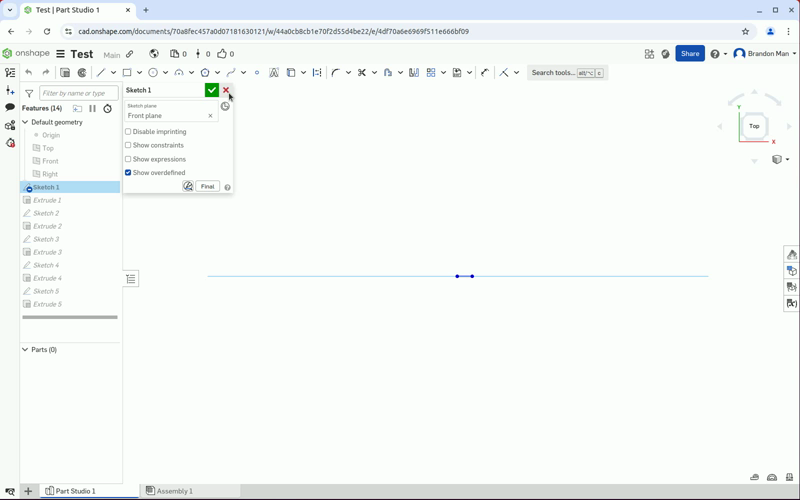
key(shift+s)
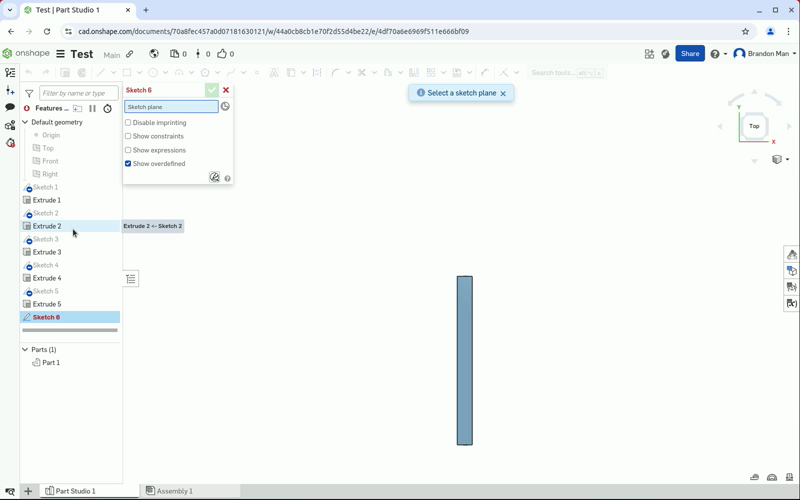
scroll(3)
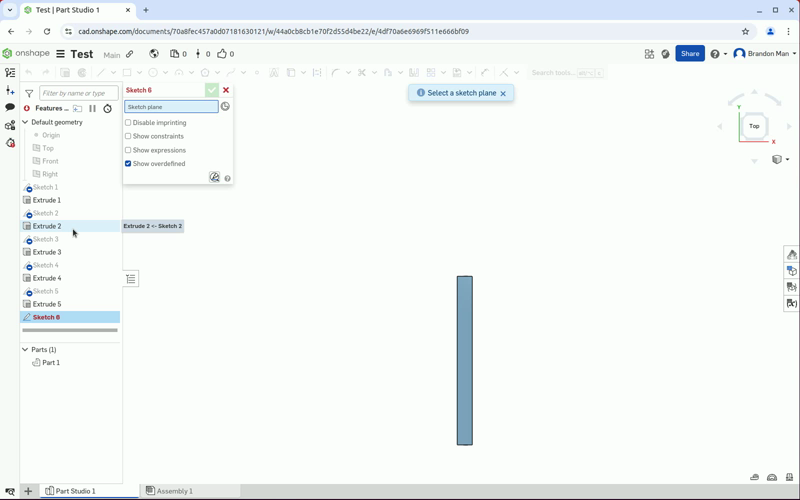
mouse_move(73, 150)
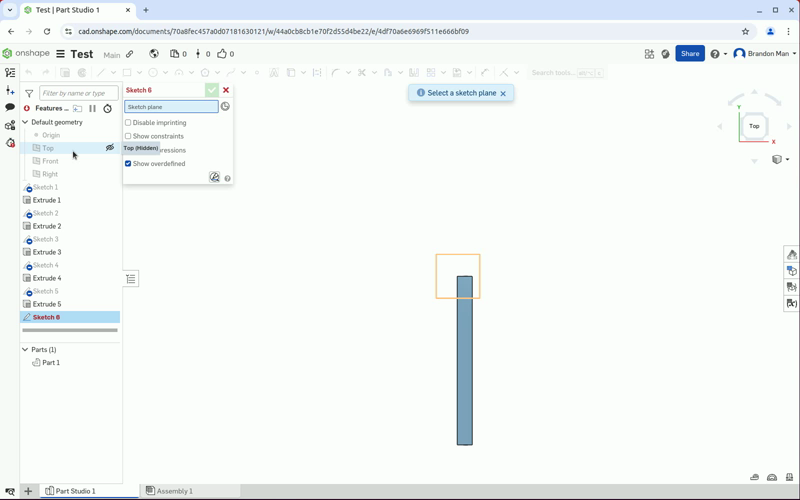
click(73, 150)
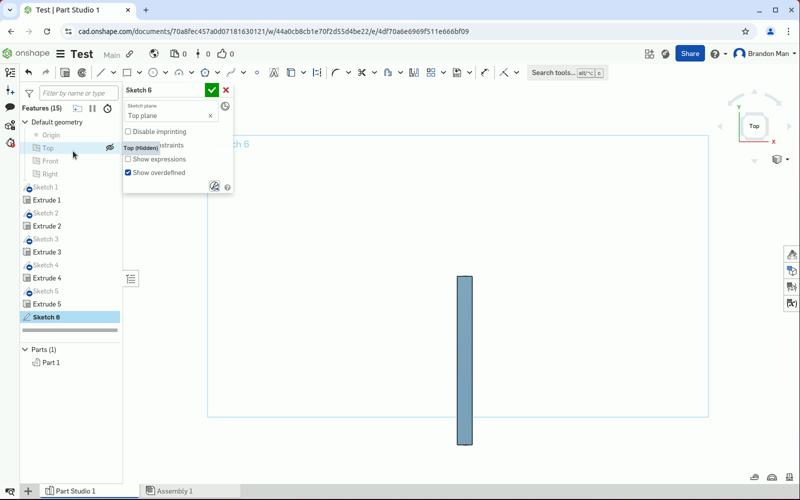
mouse_move(73, 352)
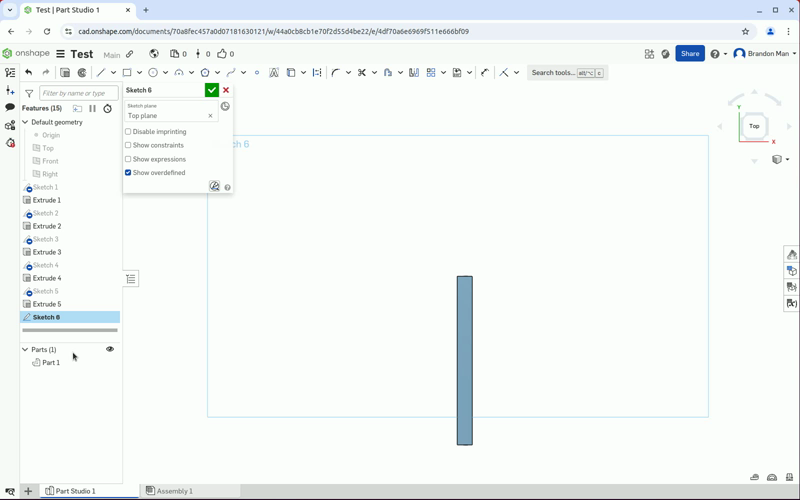
key(y)
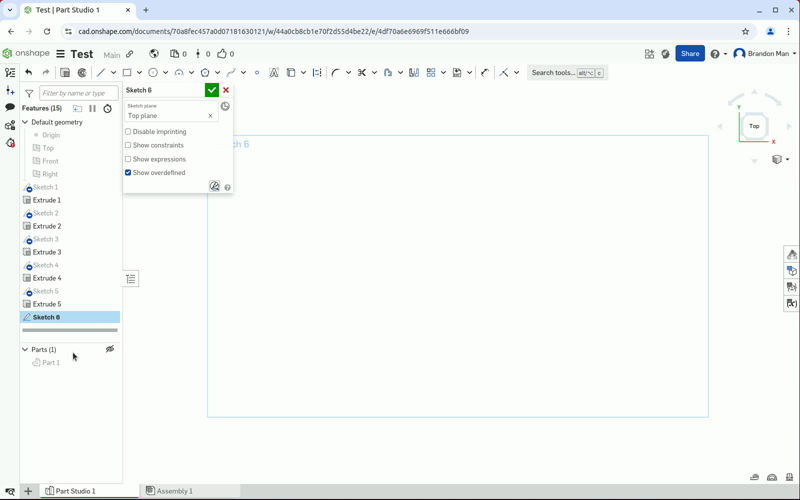
key(c)
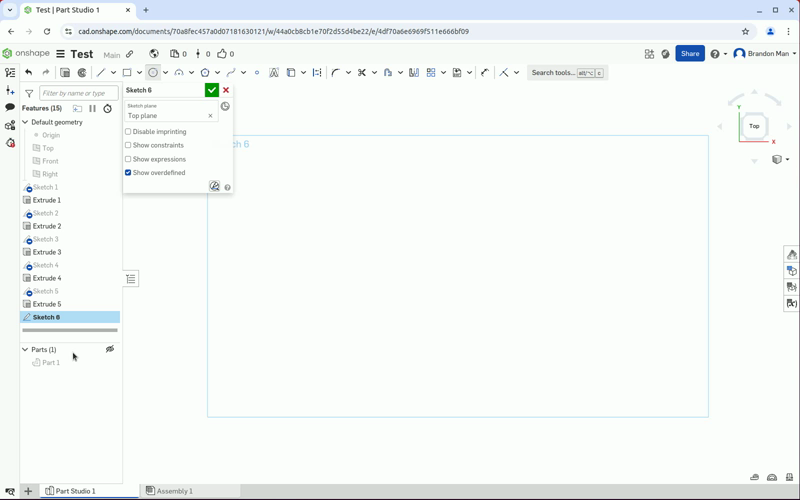
key_down(shift)
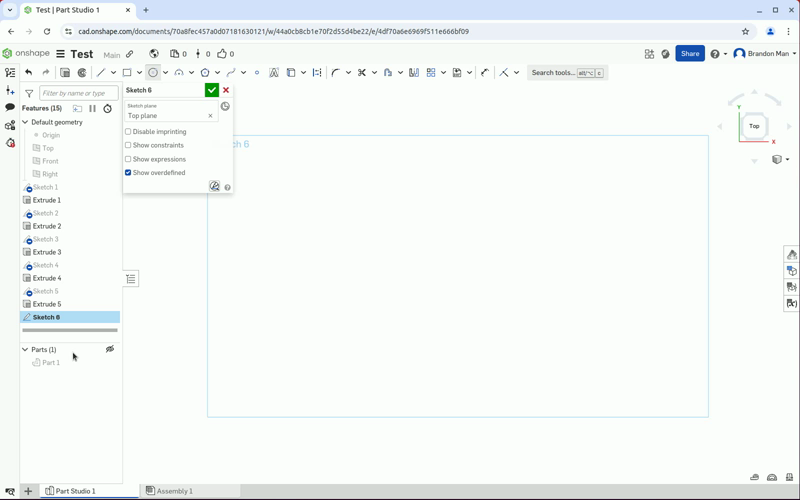
mouse_move(466, 376)
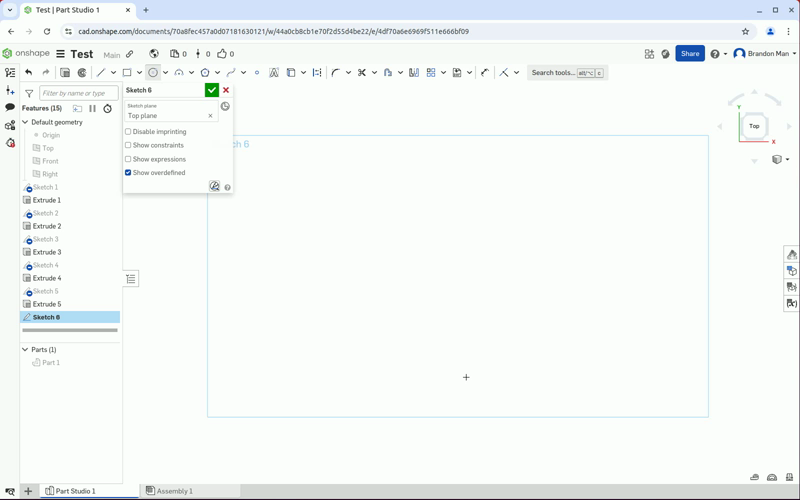
click(466, 376)
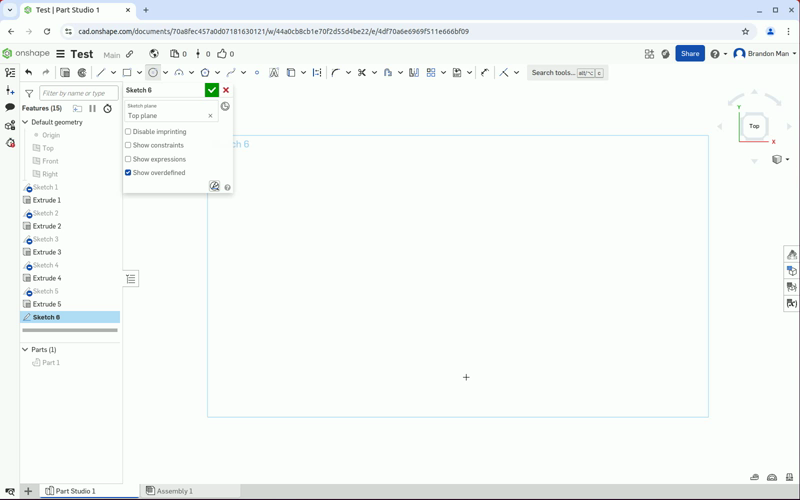
key_up(shift)
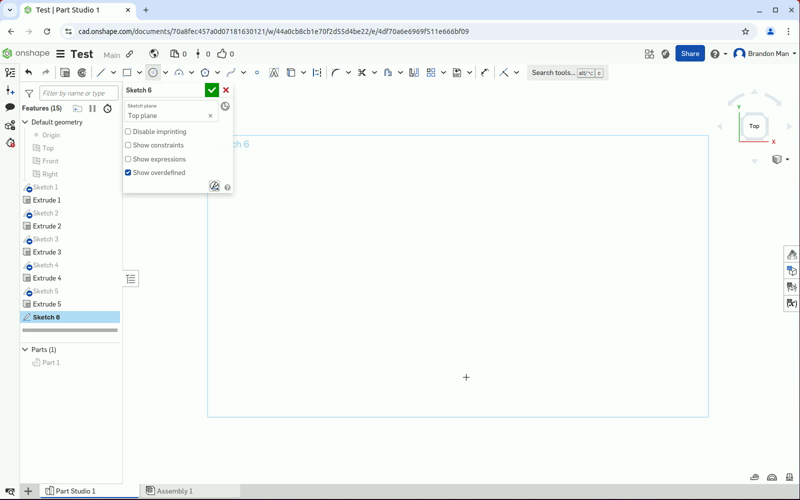
mouse_move(467, 376)
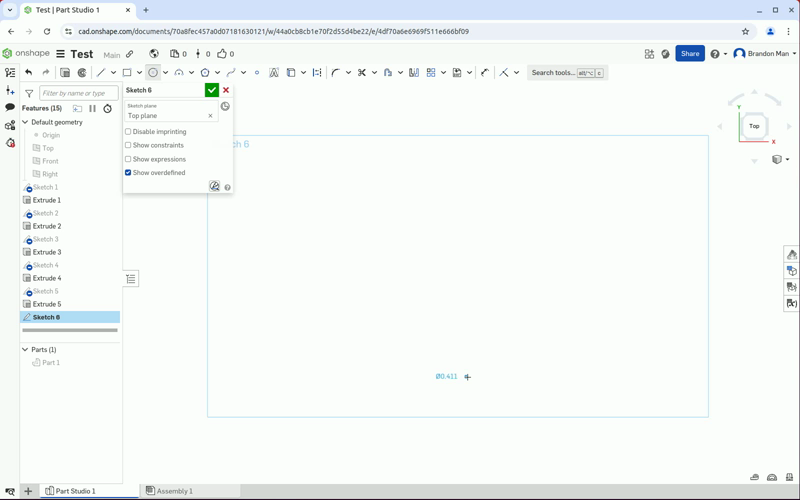
scroll(6)
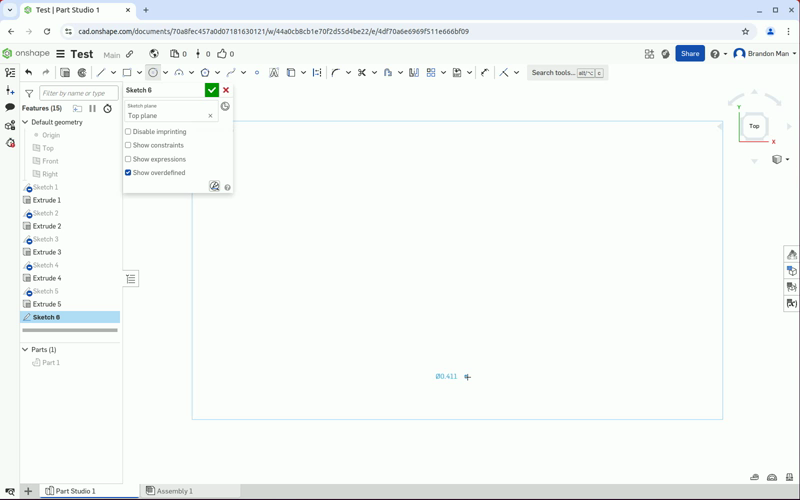
scroll(6)
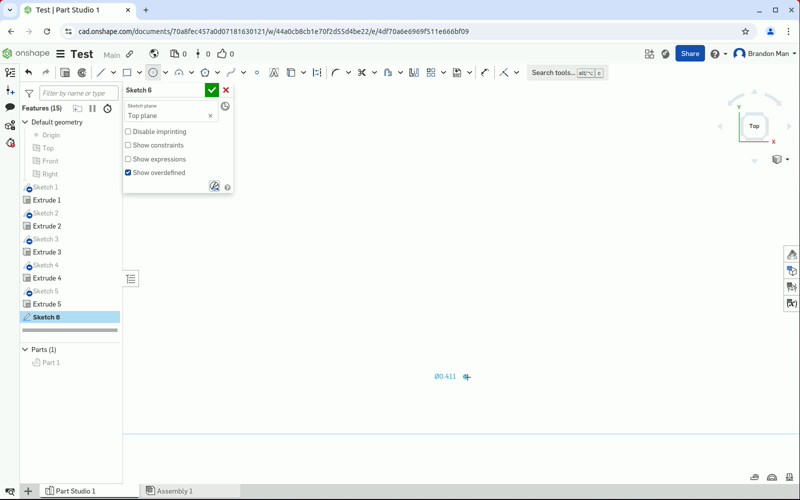
scroll(6)
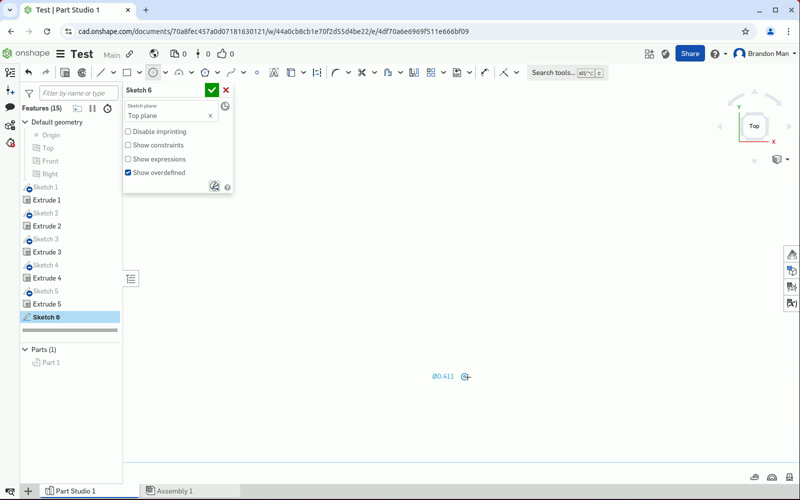
scroll(6)
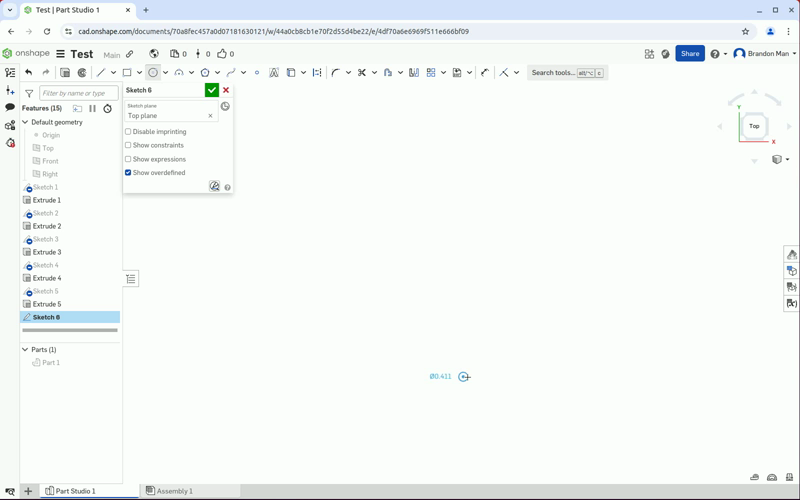
scroll(6)
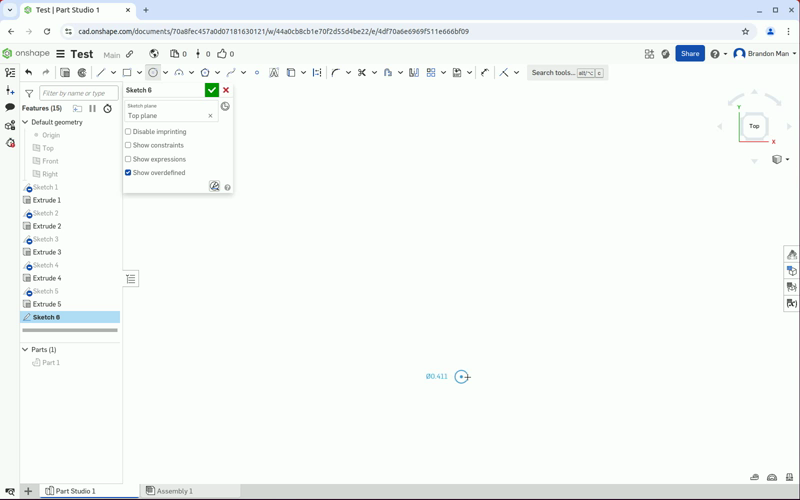
scroll(6)
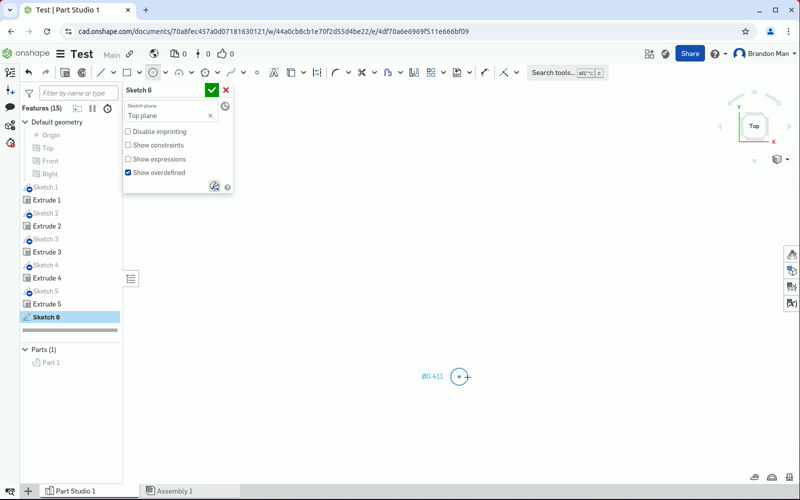
scroll(6)
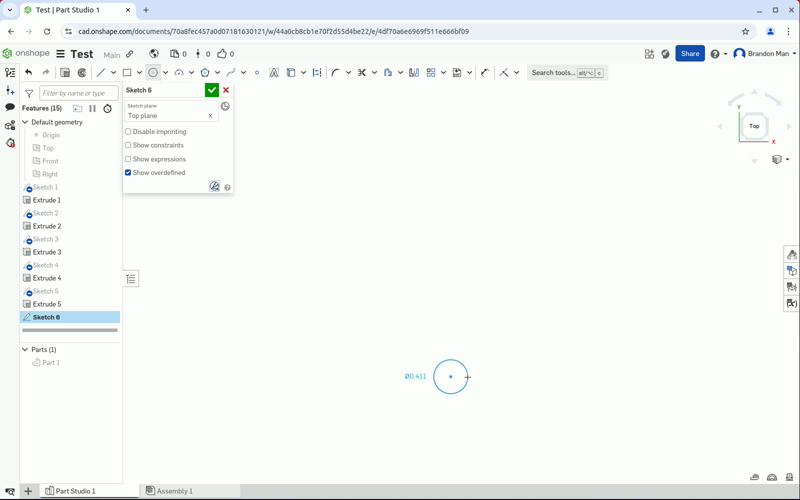
click(467, 376)
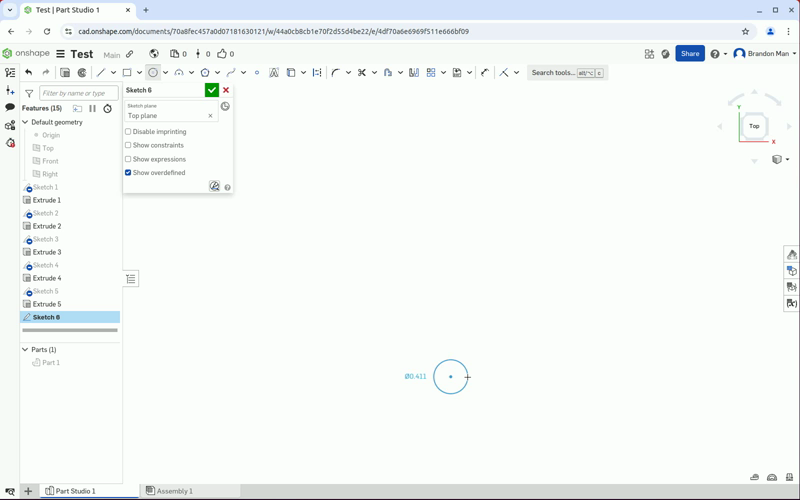
scroll(-6)
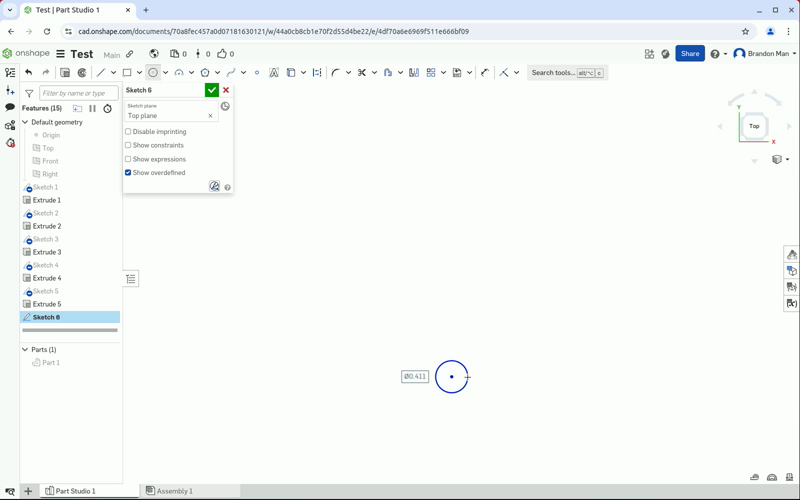
scroll(-6)
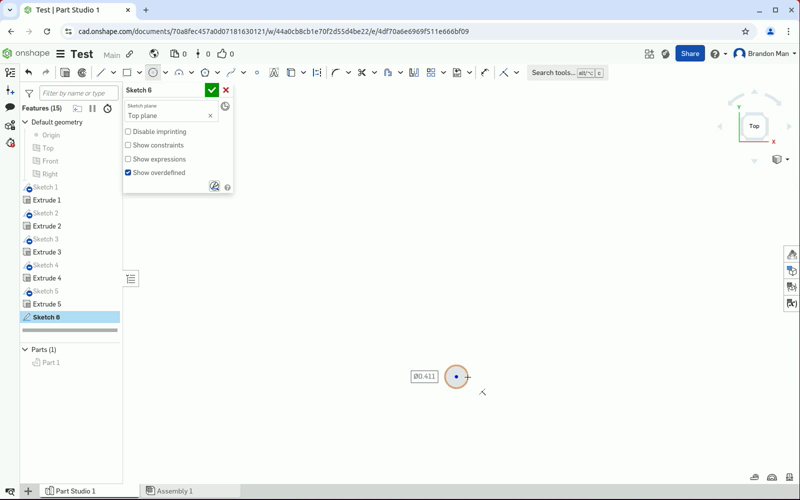
scroll(-6)
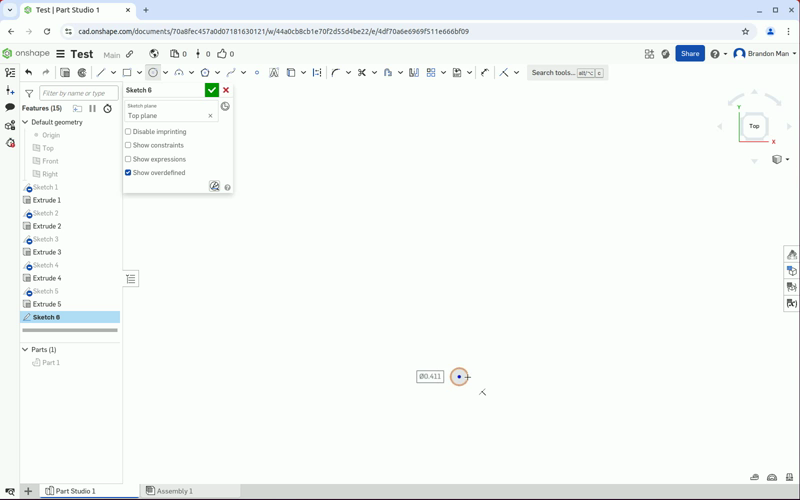
scroll(-6)
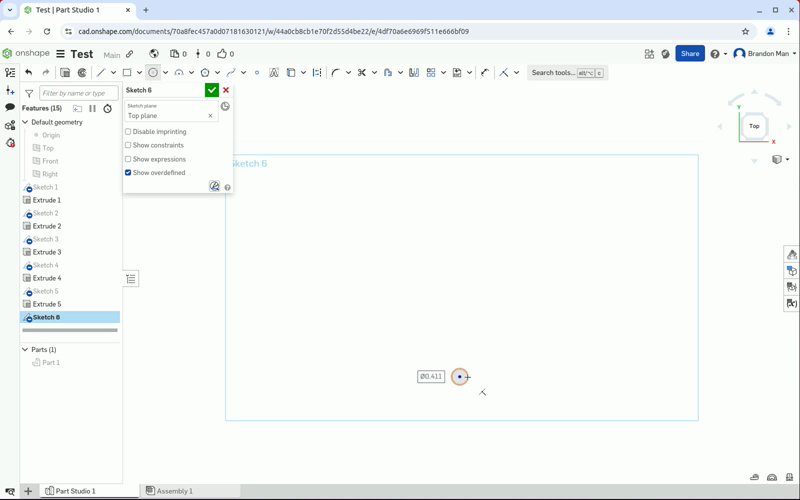
scroll(-6)
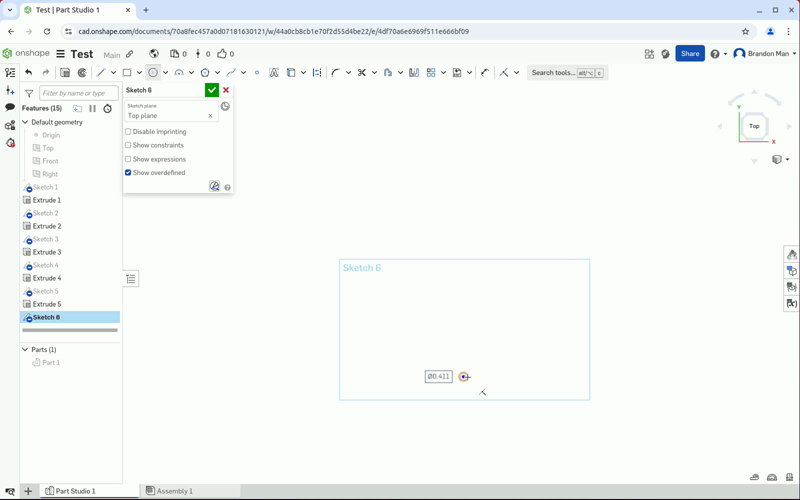
scroll(-6)
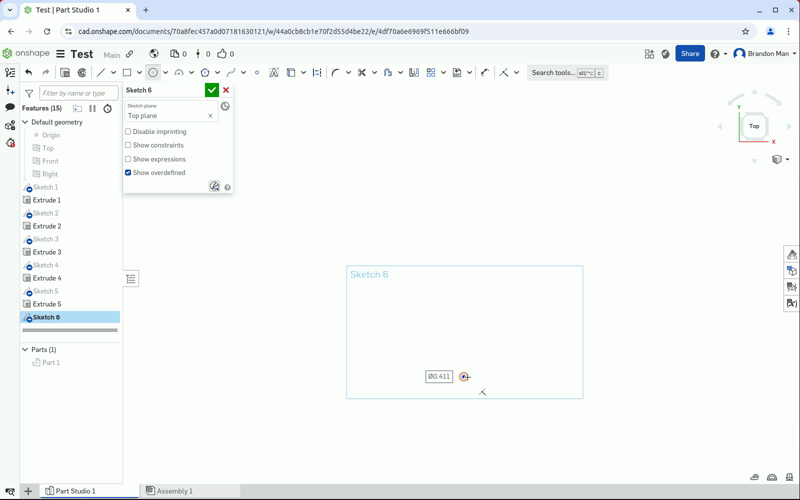
scroll(-6)
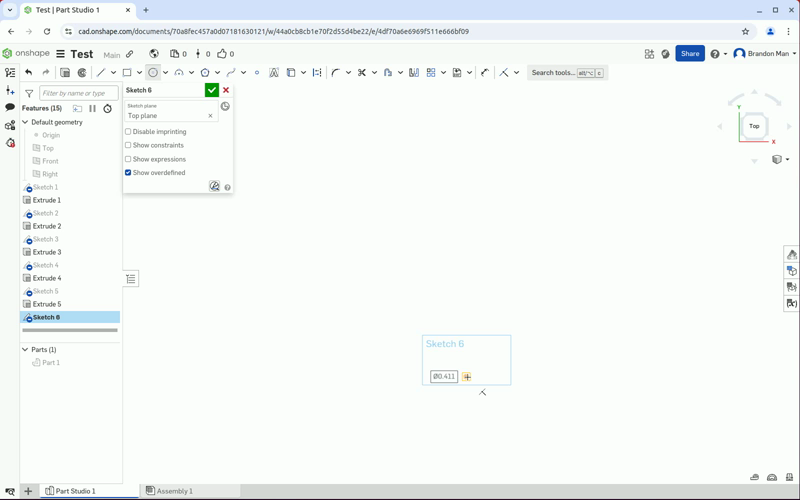
key(esc)
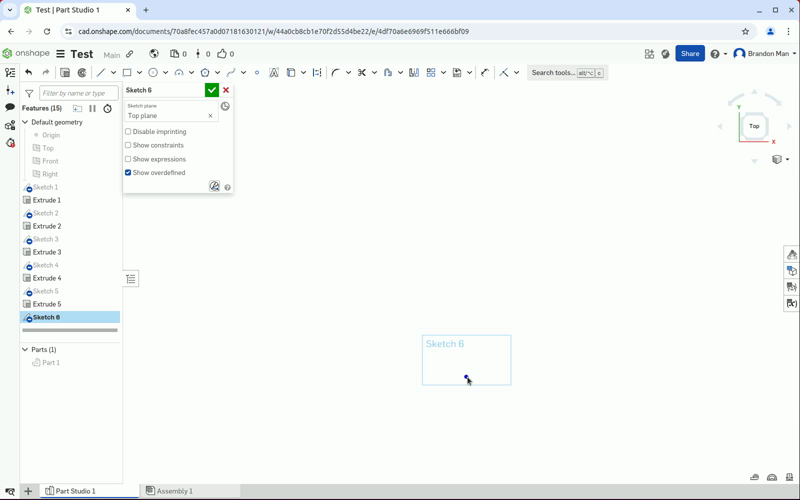
mouse_move(465, 376)
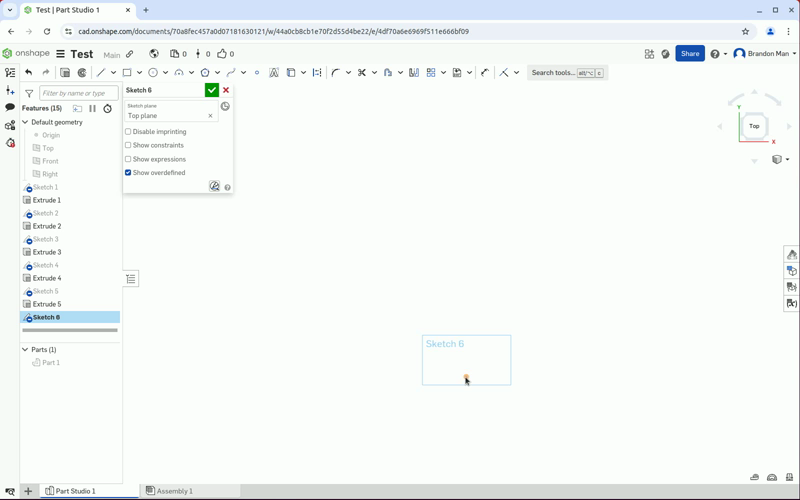
scroll(6)
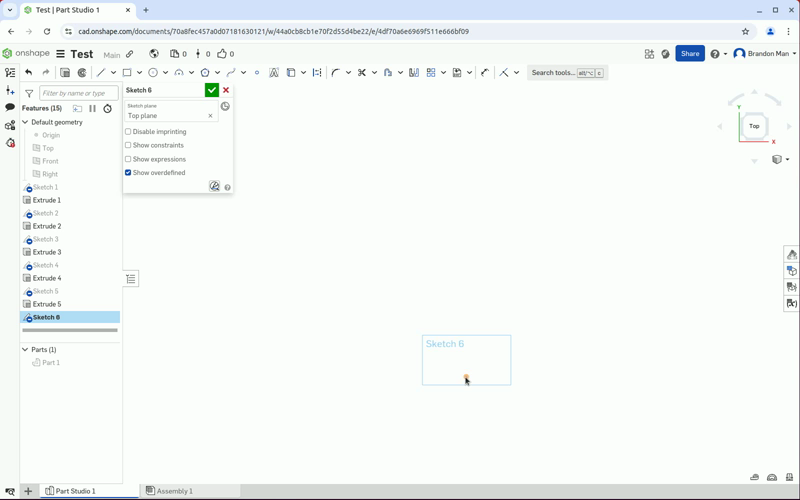
scroll(6)
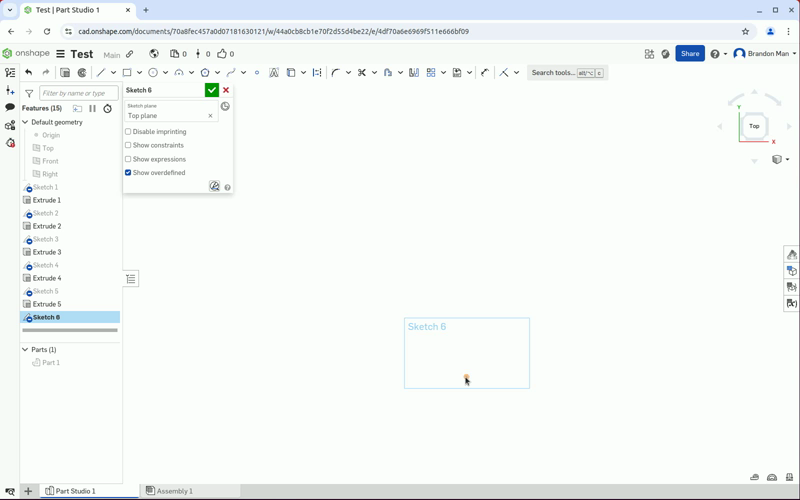
scroll(6)
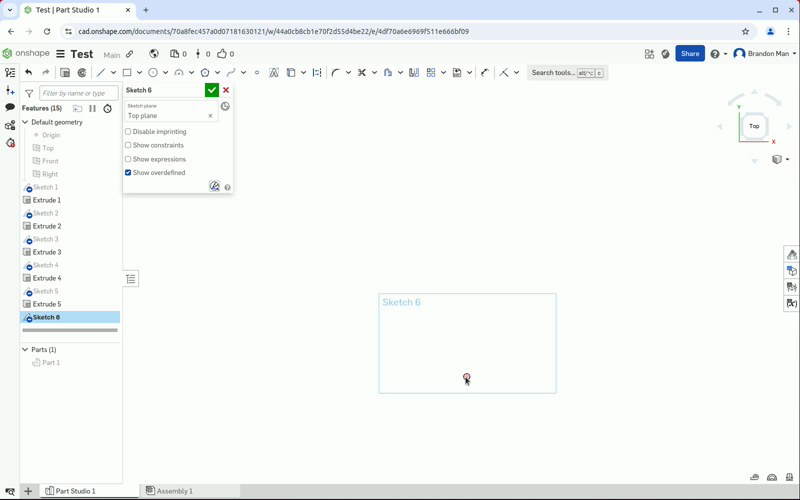
scroll(6)
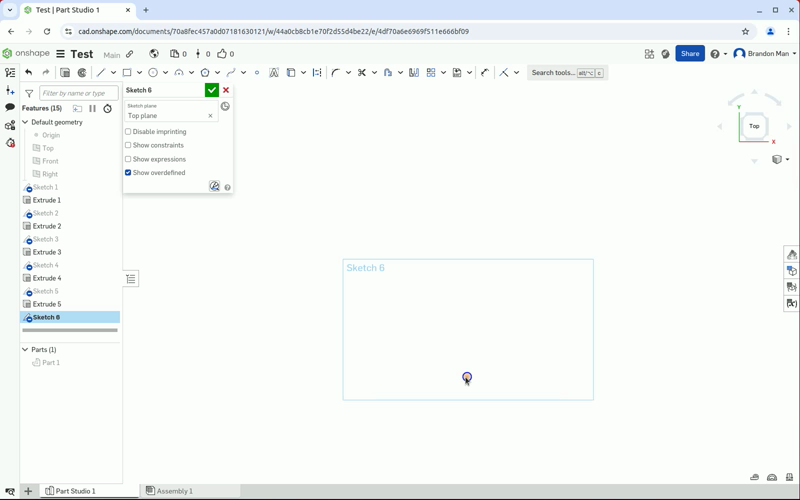
scroll(6)
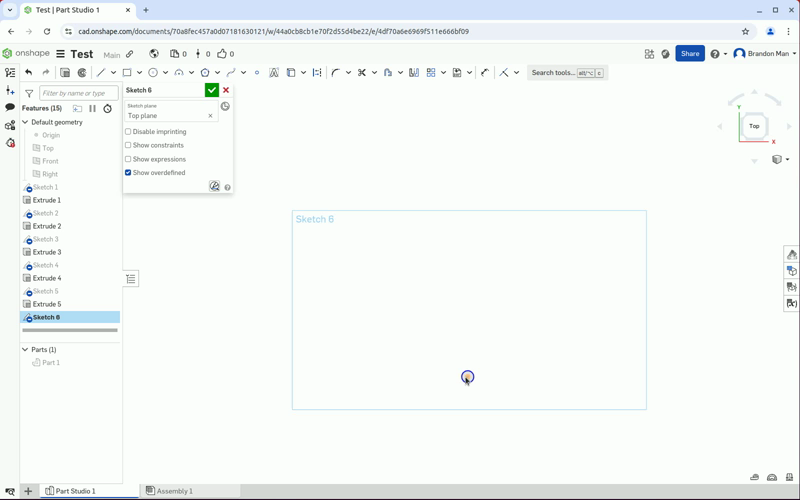
scroll(6)
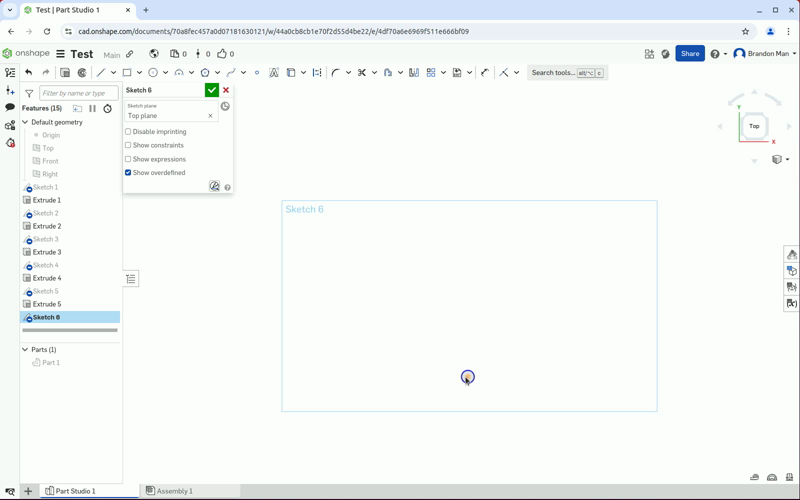
scroll(6)
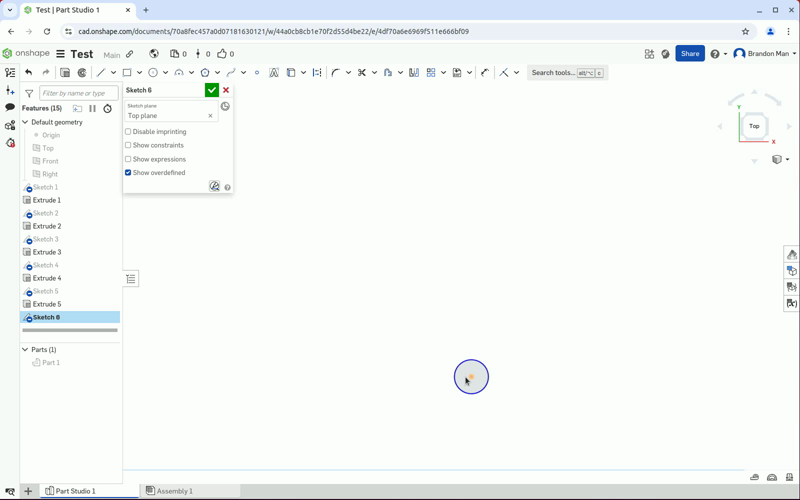
click(465, 376)
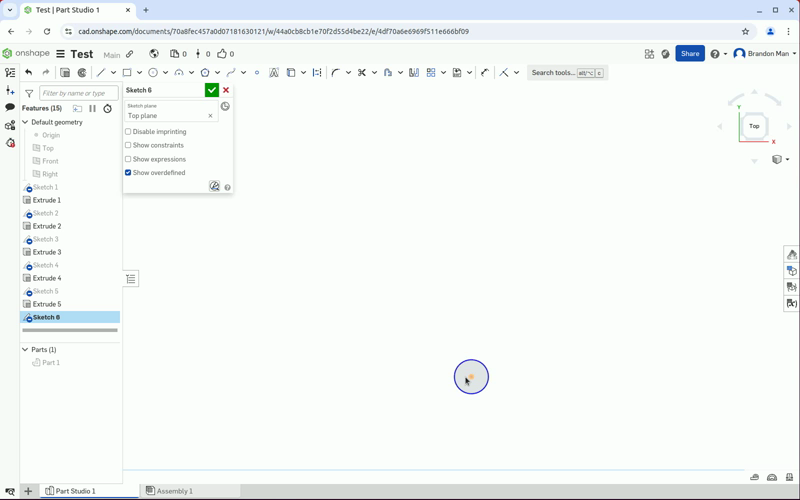
scroll(-6)
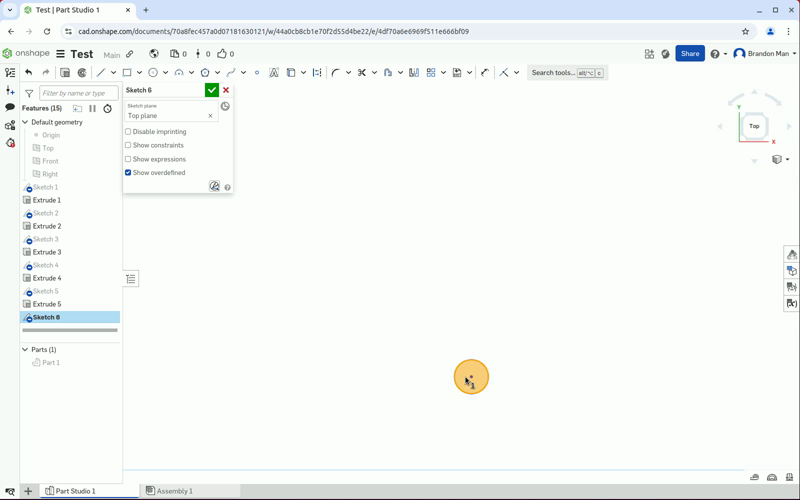
scroll(-6)
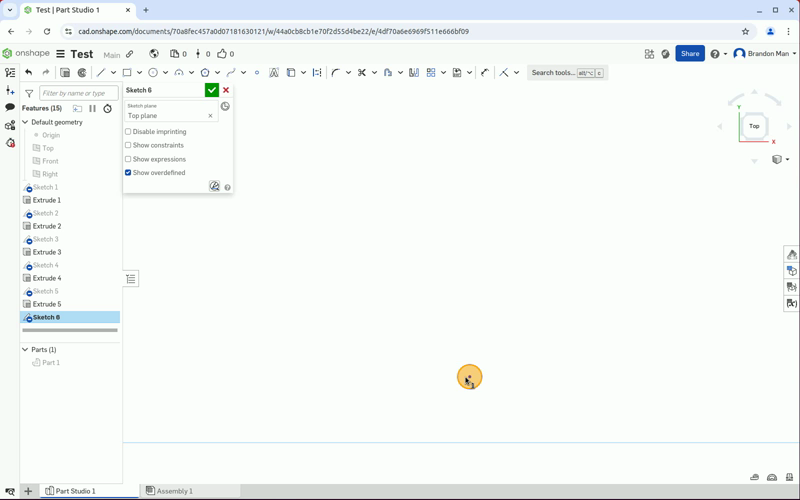
scroll(-6)
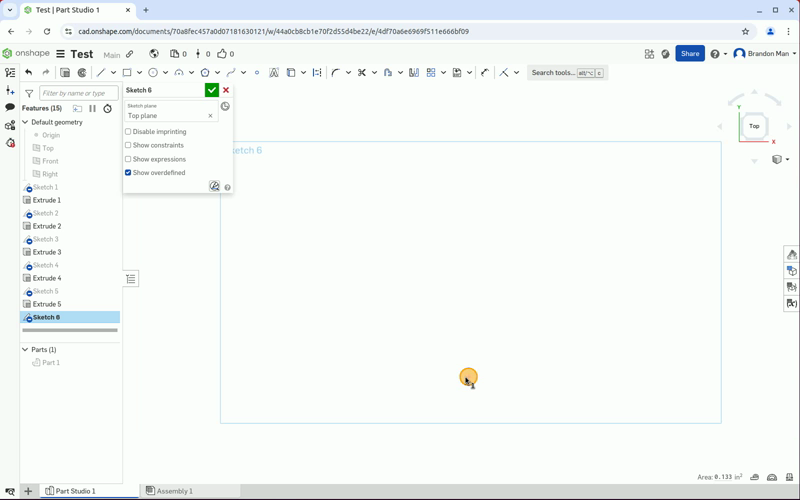
scroll(-6)
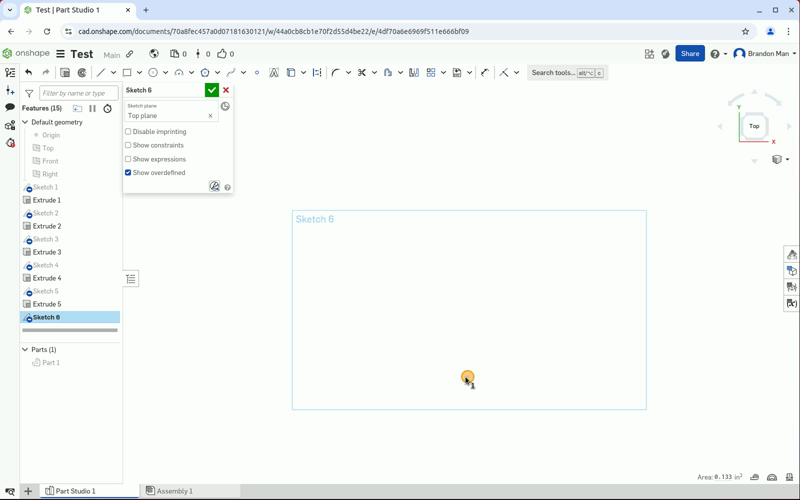
scroll(-6)
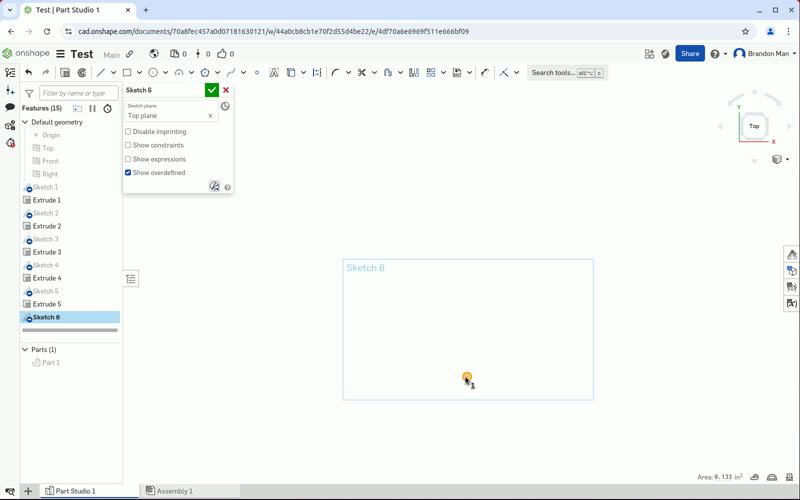
scroll(-6)
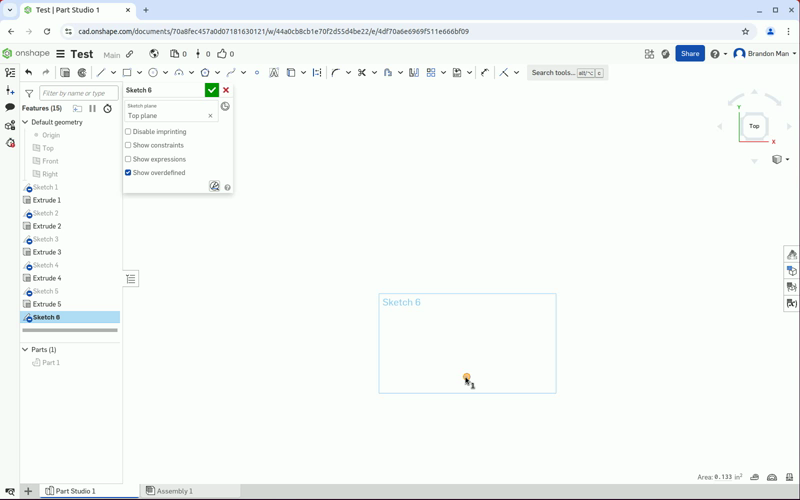
scroll(-6)
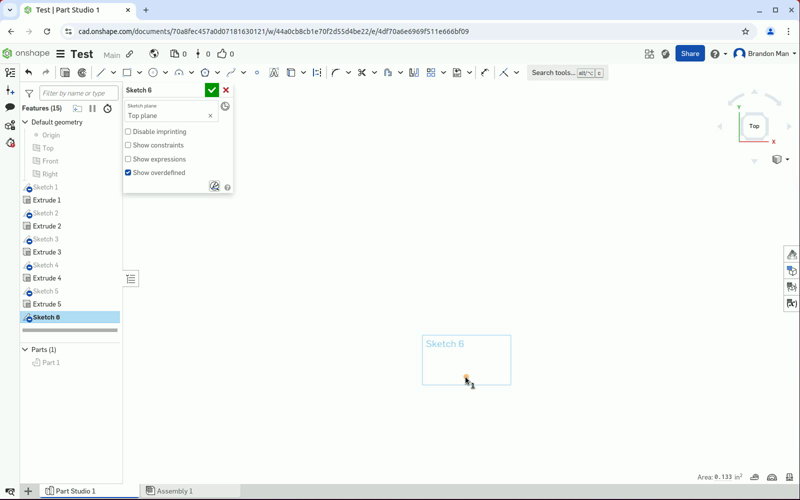
mouse_move(73, 352)
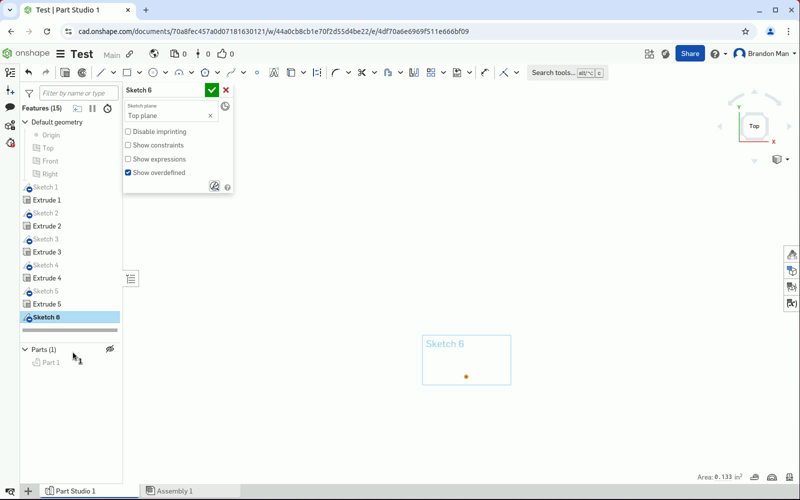
key(shift+y)
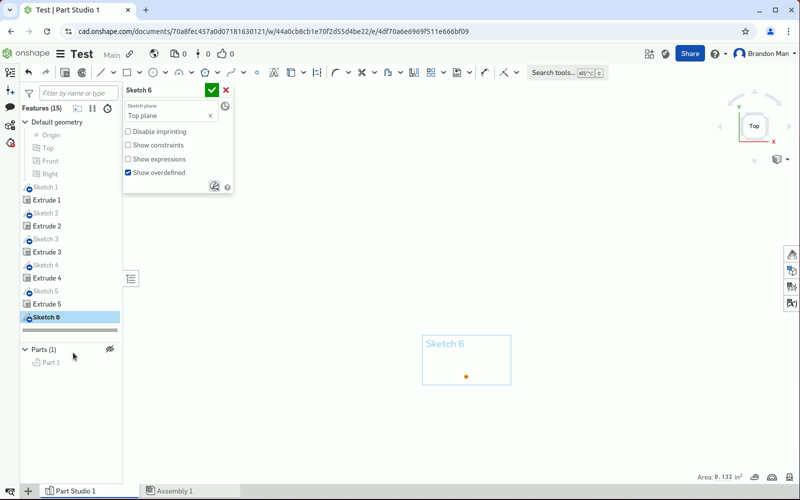
key(shift+e)
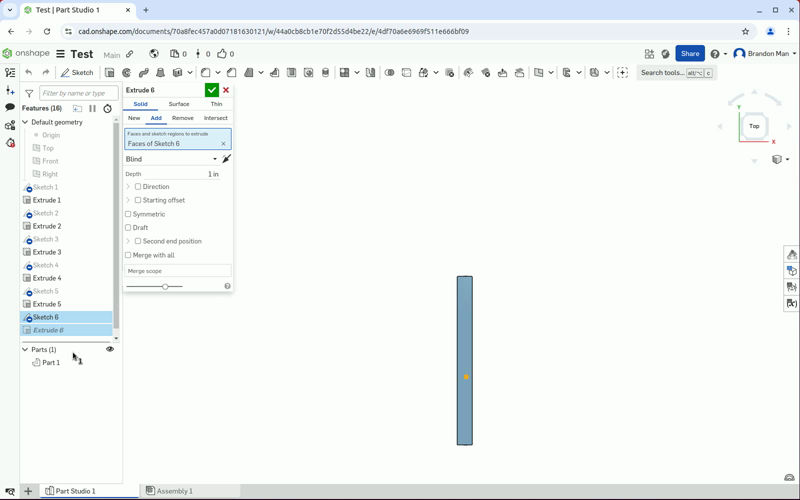
mouse_move(143, 106)
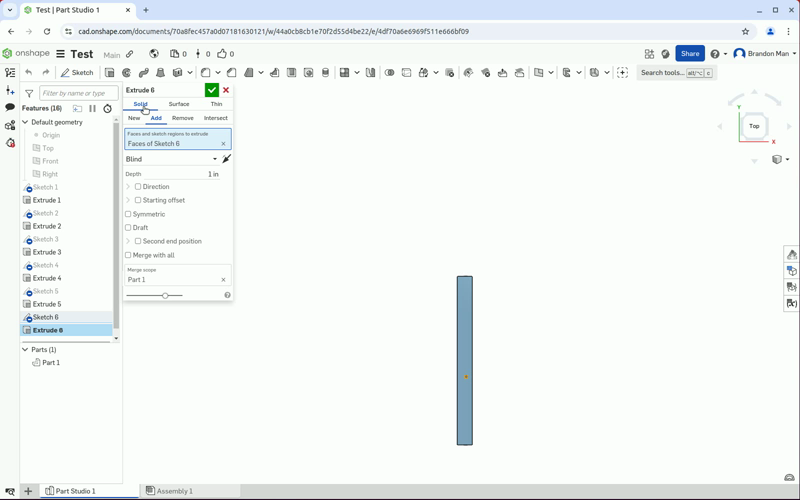
click(143, 106)
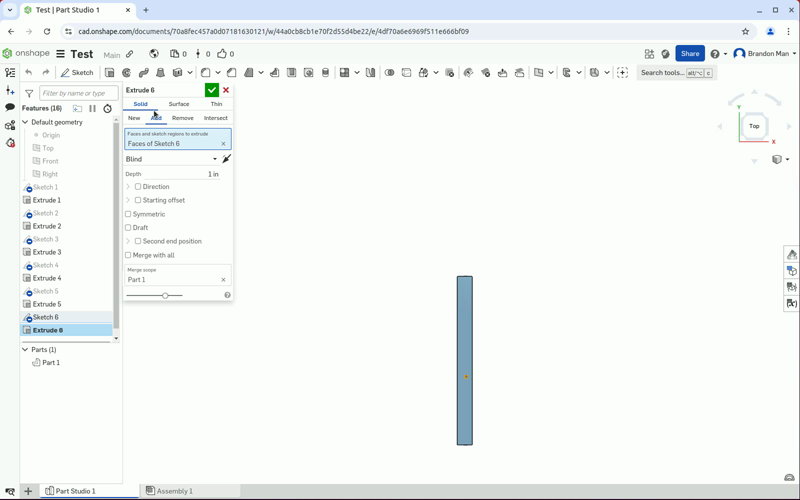
mouse_move(186, 120)
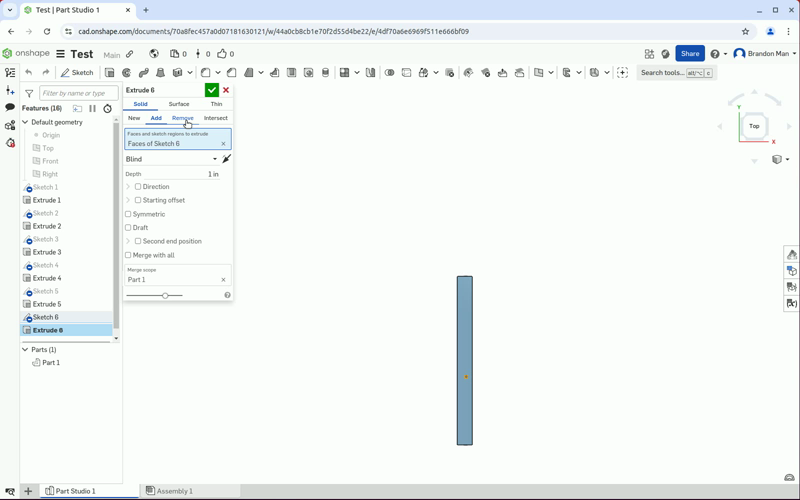
click(186, 120)
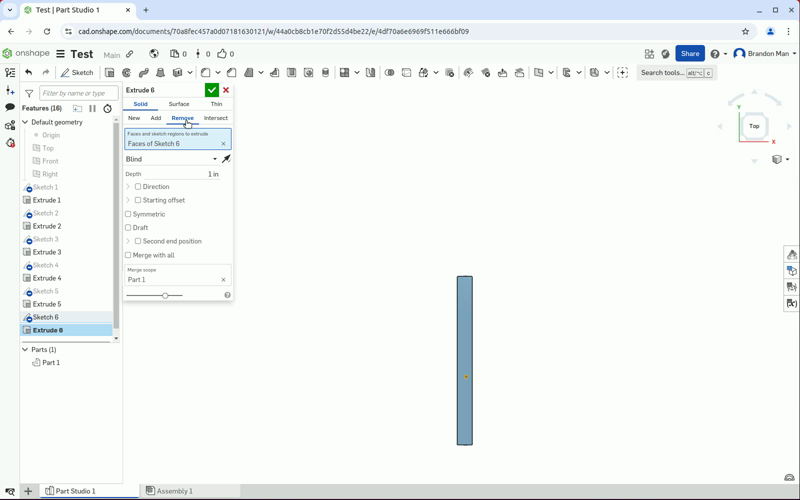
key(tab, 4)
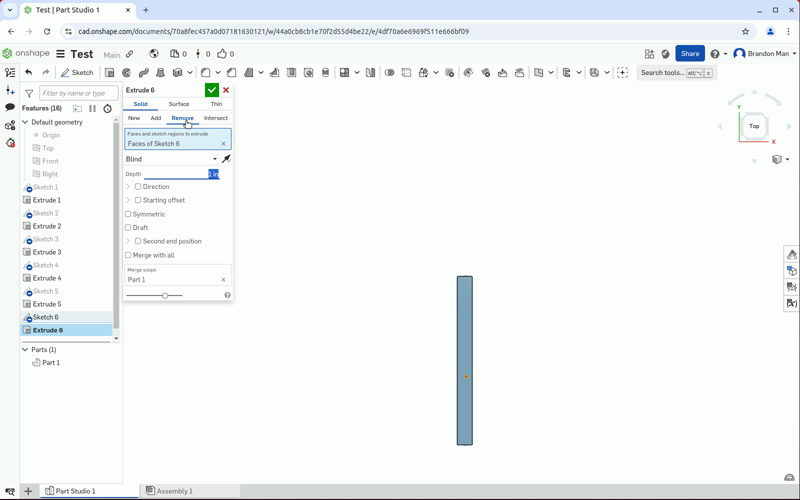
text(1.204)
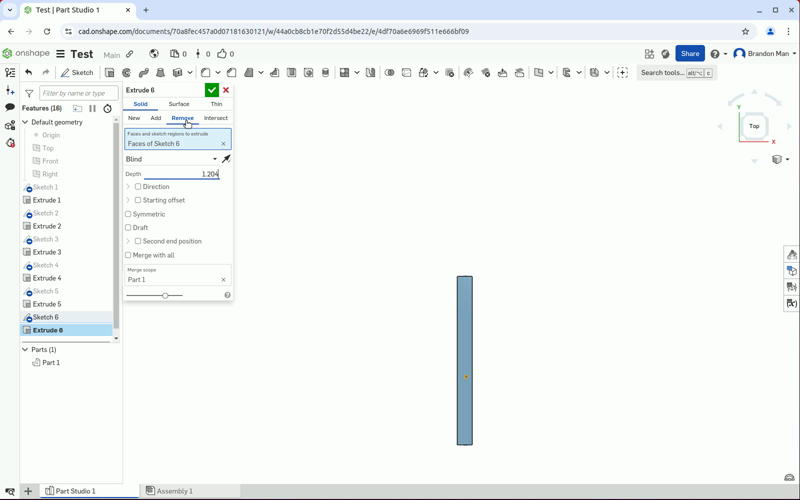
key(tab, 6)
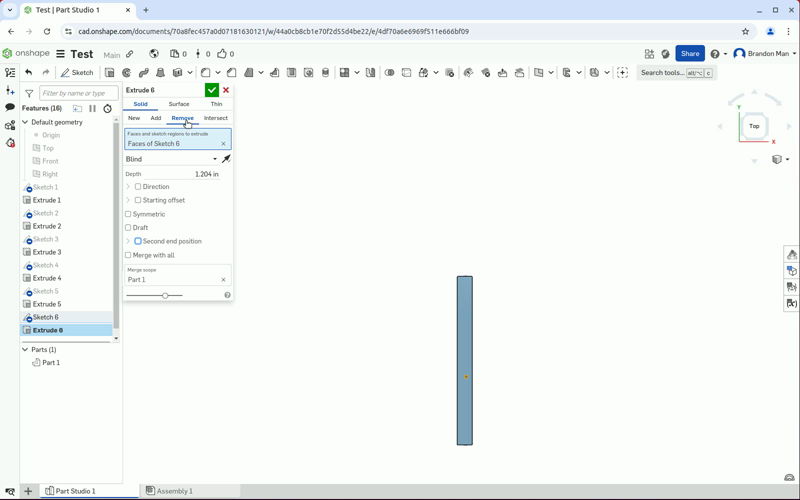
key(space)
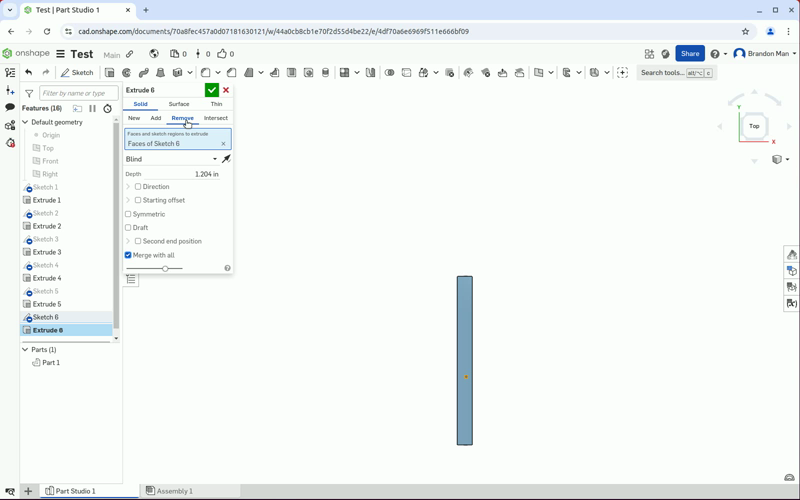
key(enter)
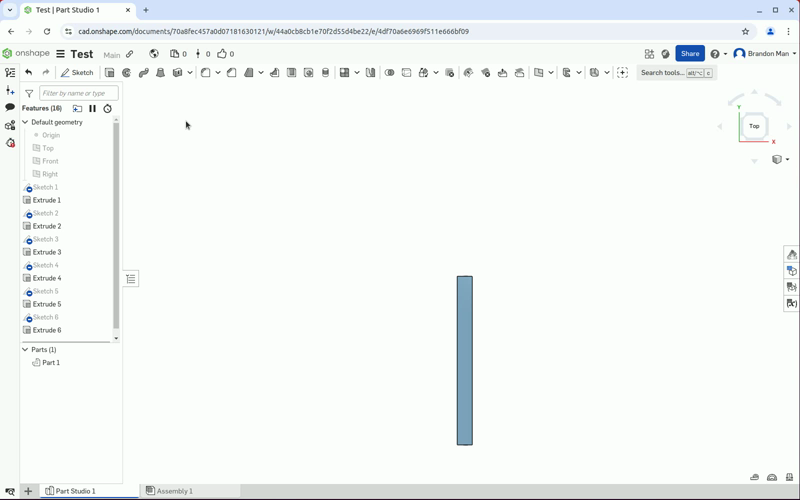
key(shift+h)
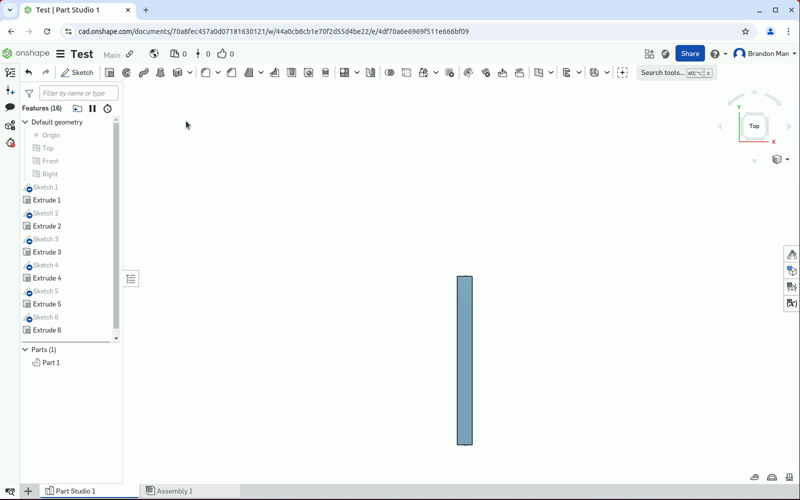
key(shift+h)
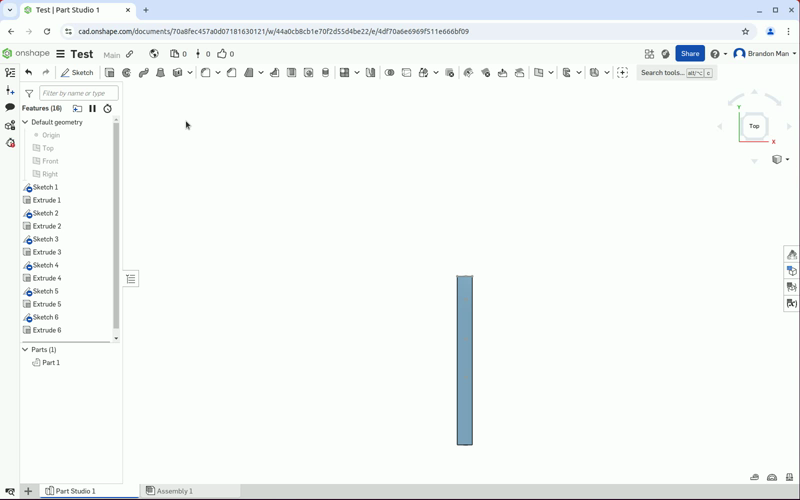
key(shift+7)
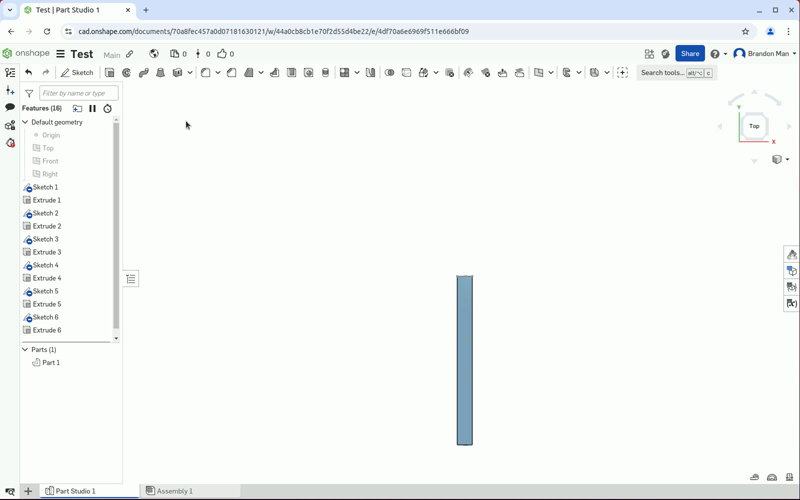
key(up, 3)
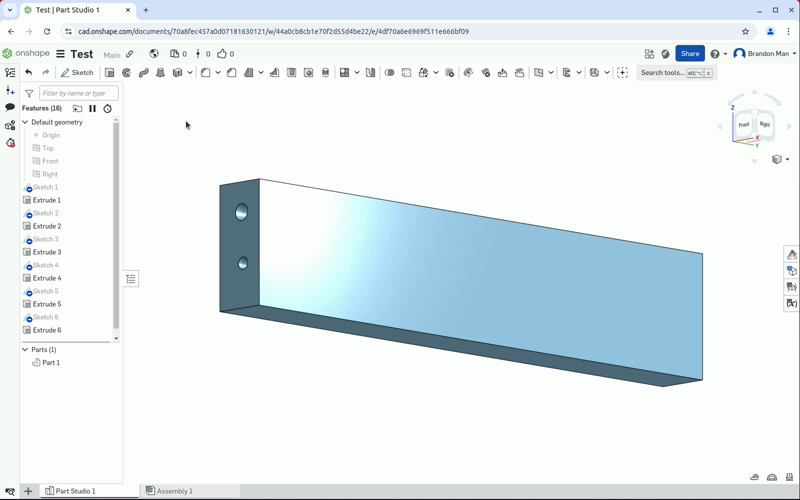
key(left, 3)
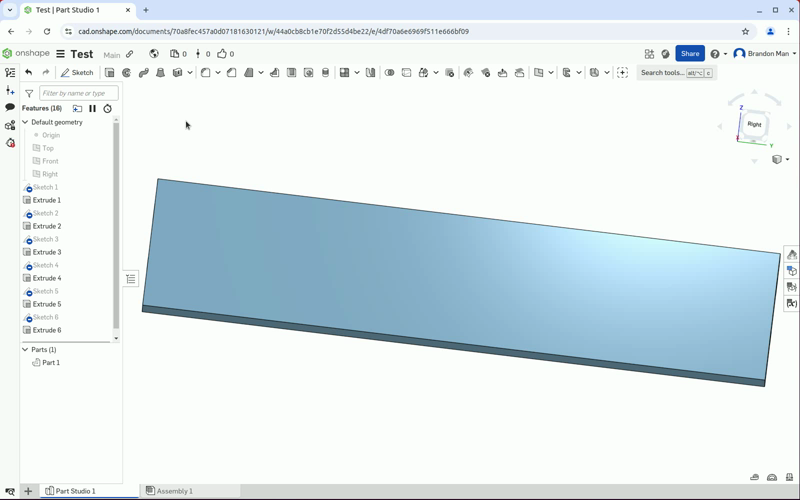
key(right, 3)
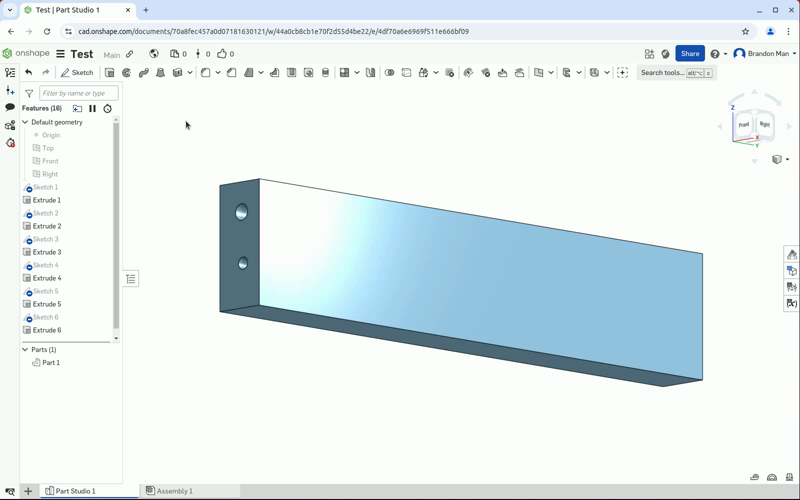
key(down, 3)
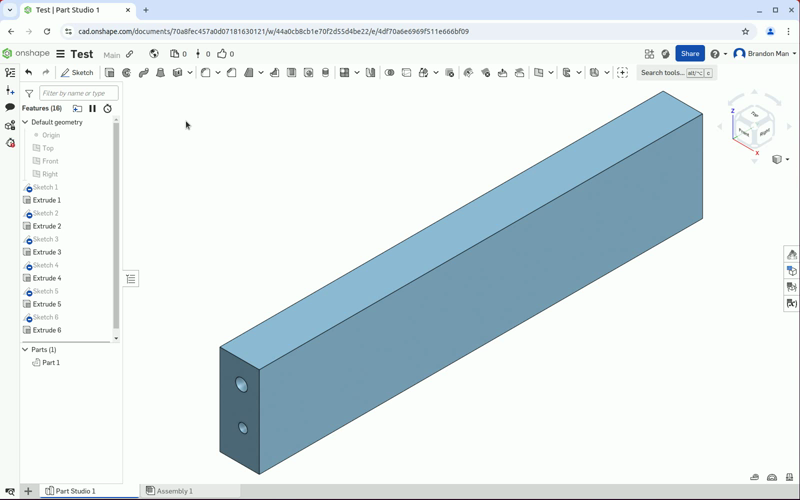
mouse_move(69, 189)
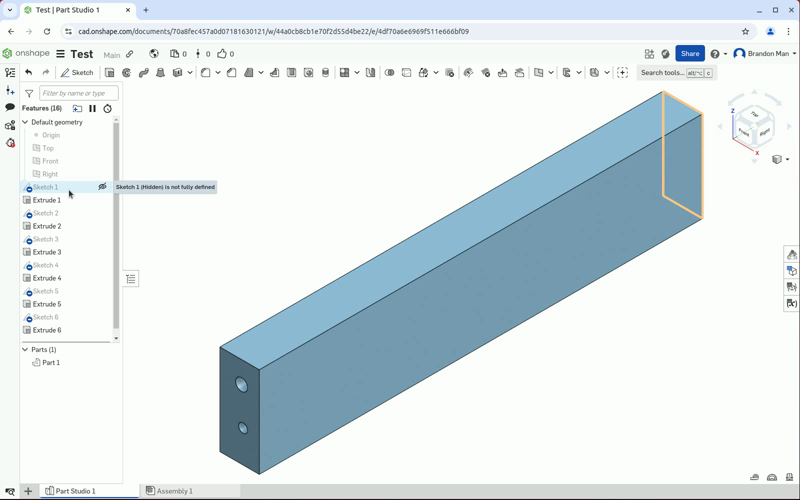
click(69, 189)